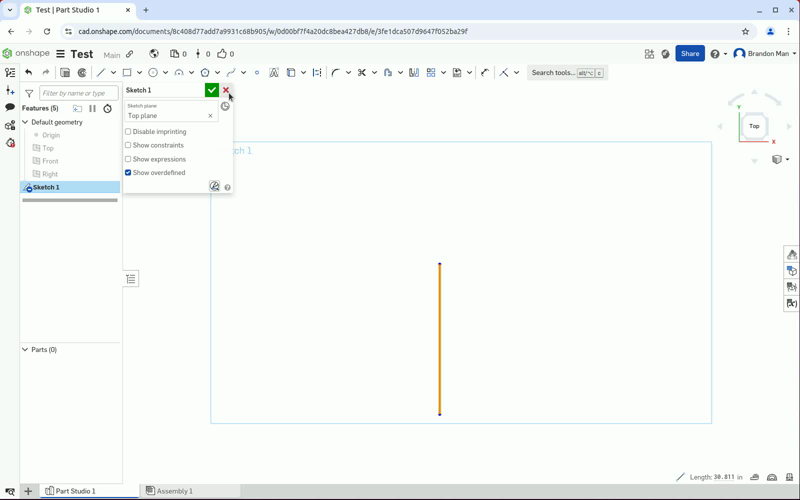
key(shift+h)
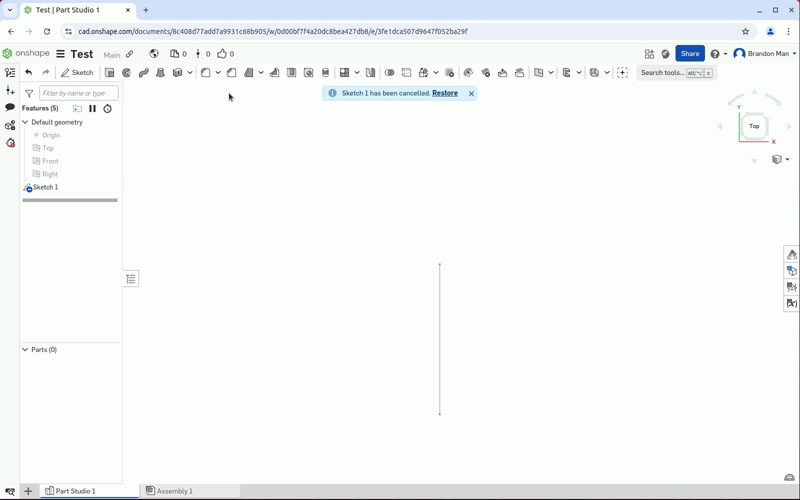
key(shift+s)
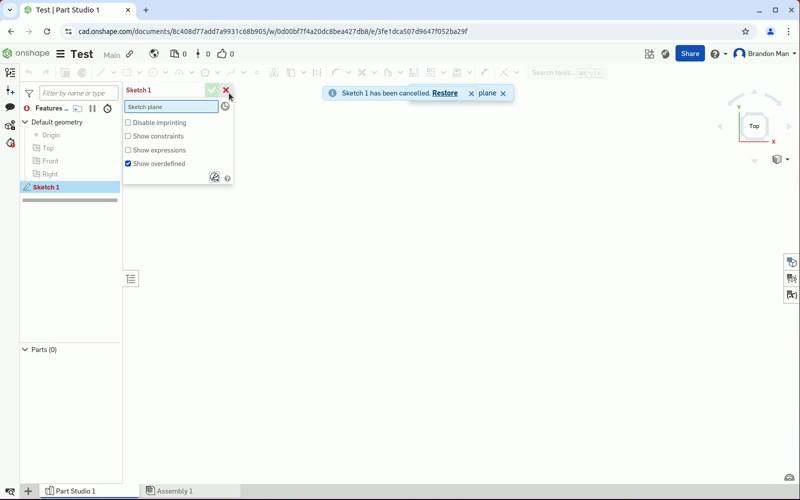
mouse_move(73, 150)
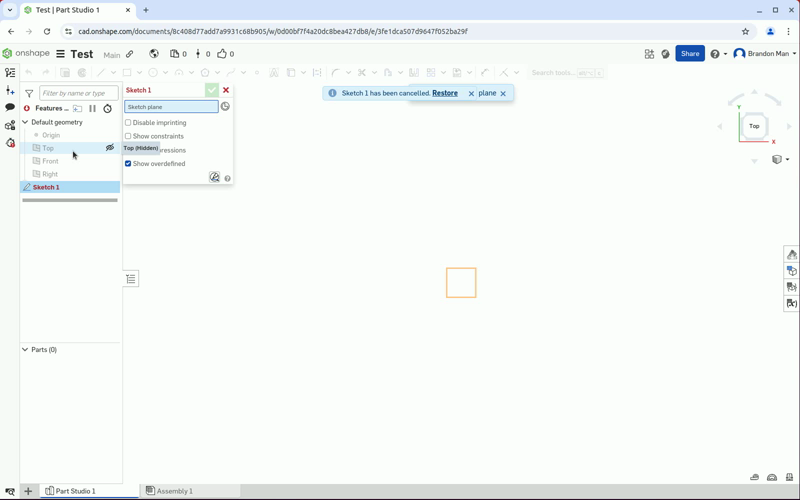
click(73, 150)
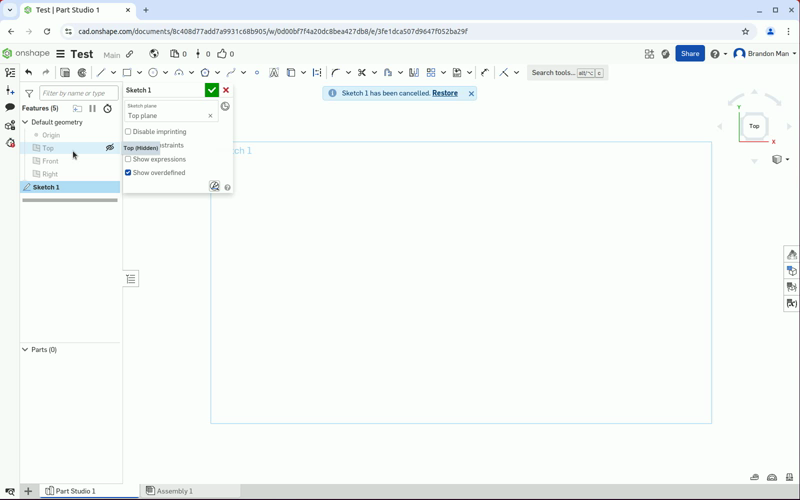
mouse_move(73, 352)
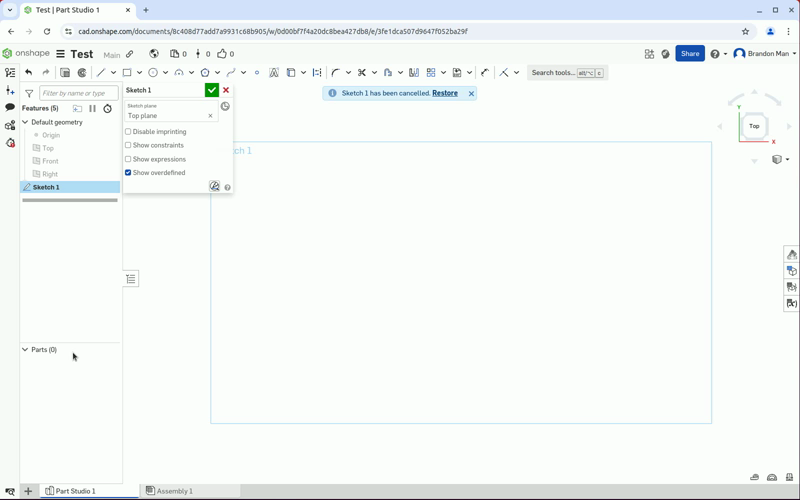
key(y)
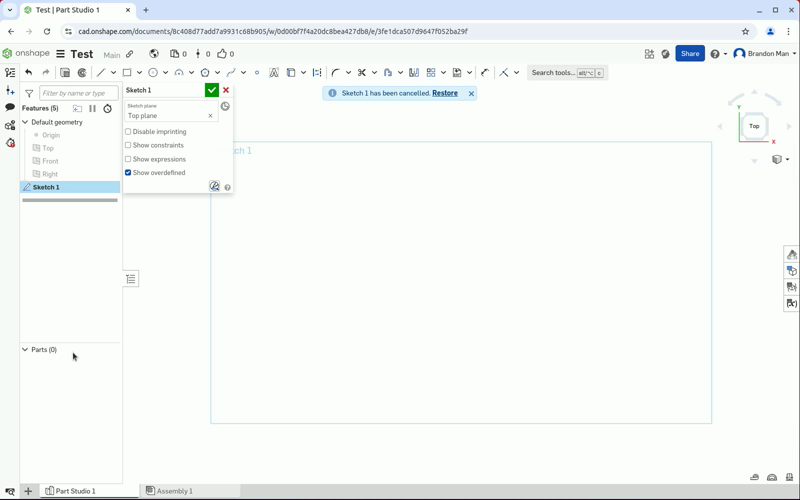
key(l)
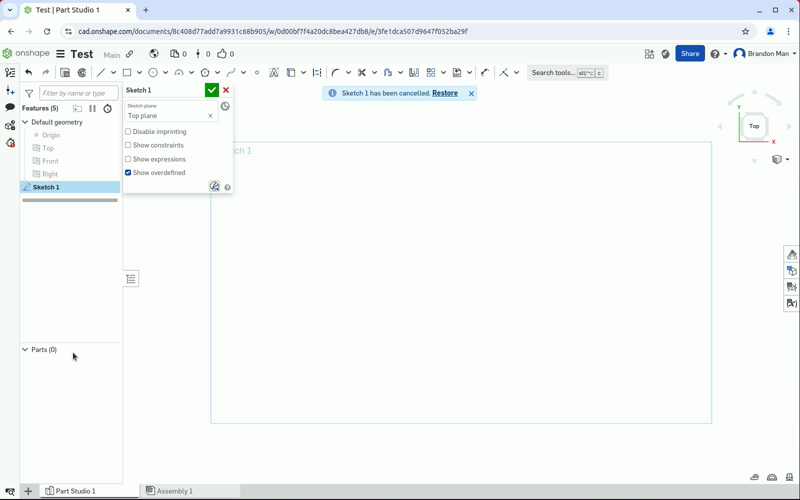
key_down(shift)
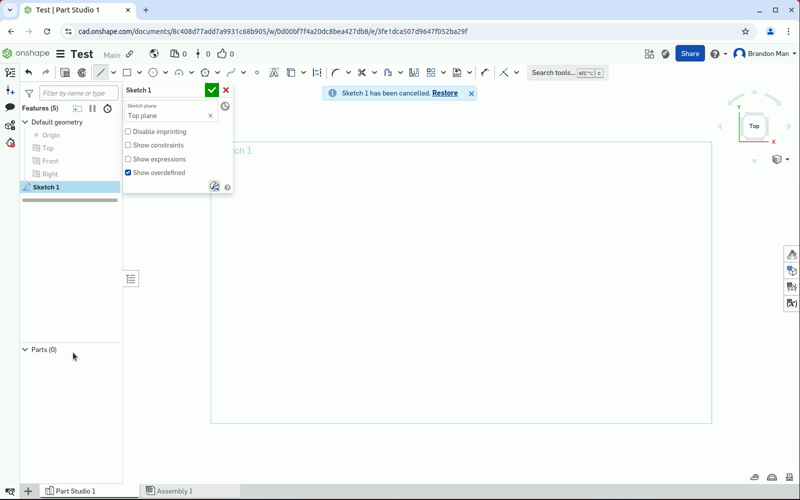
mouse_move(351, 282)
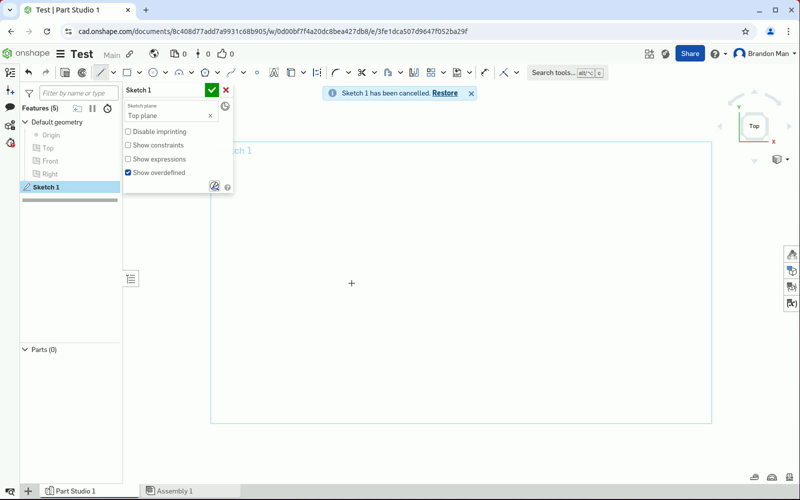
click(351, 282)
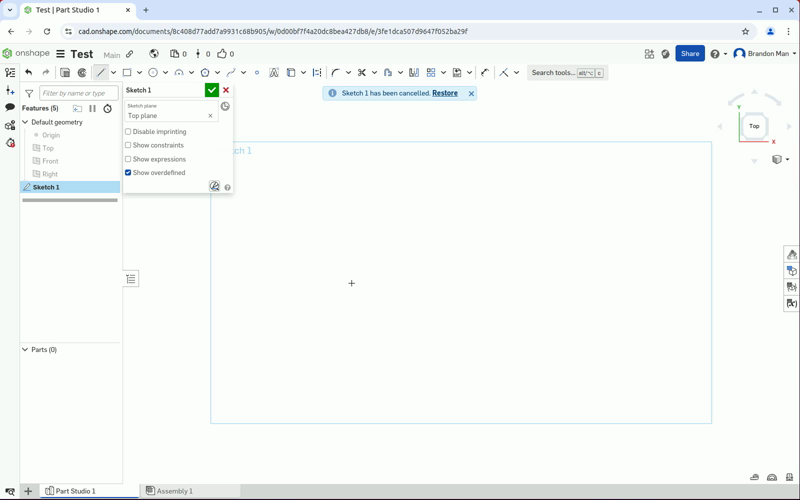
key_up(shift)
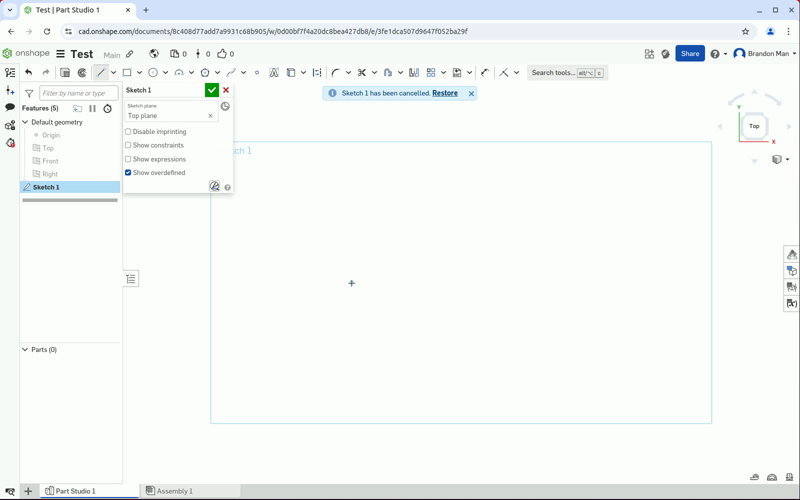
key_down(shift)
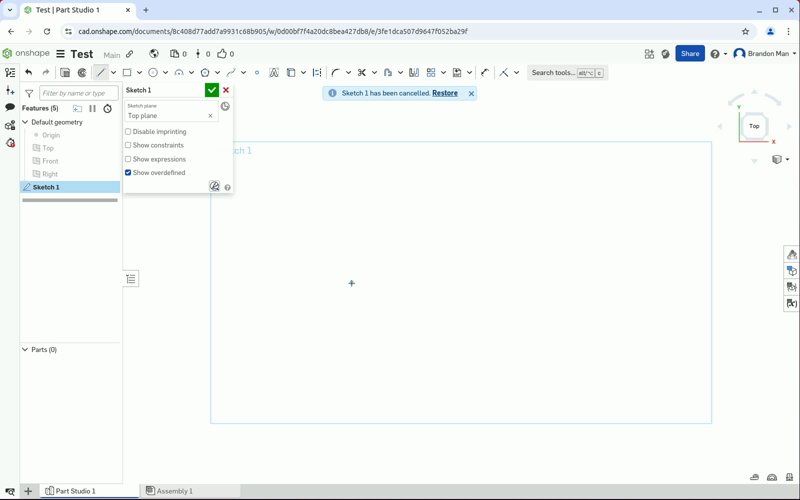
mouse_move(381, 282)
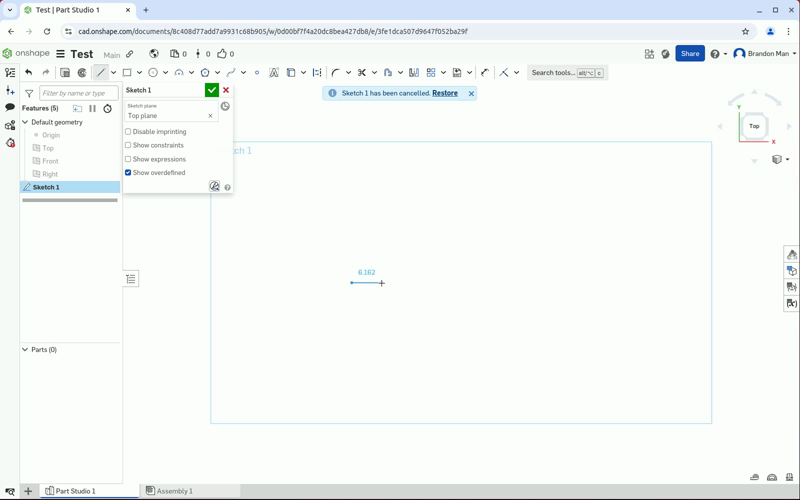
mouse_move(381, 282)
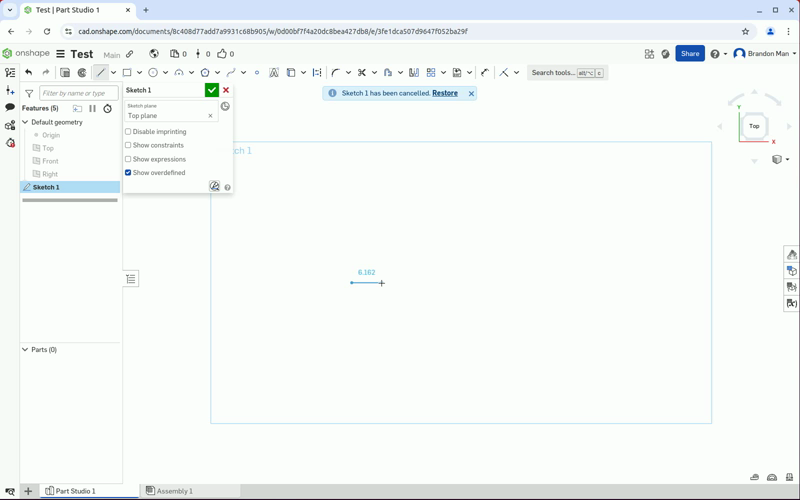
click(381, 282)
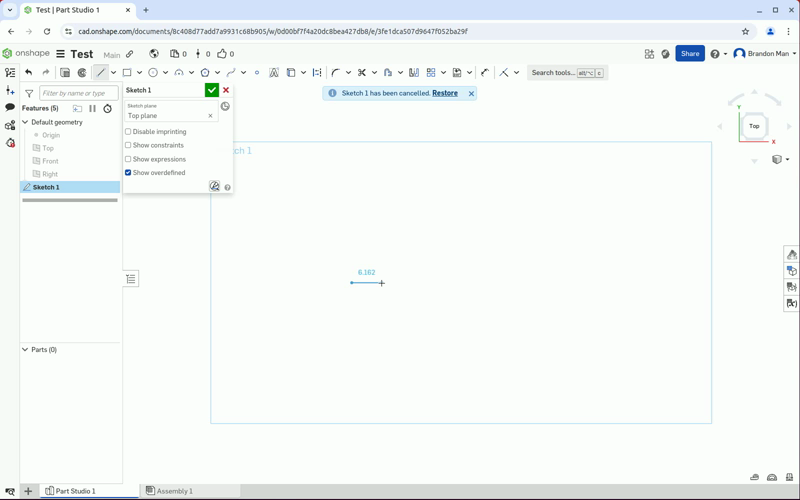
key_up(shift)
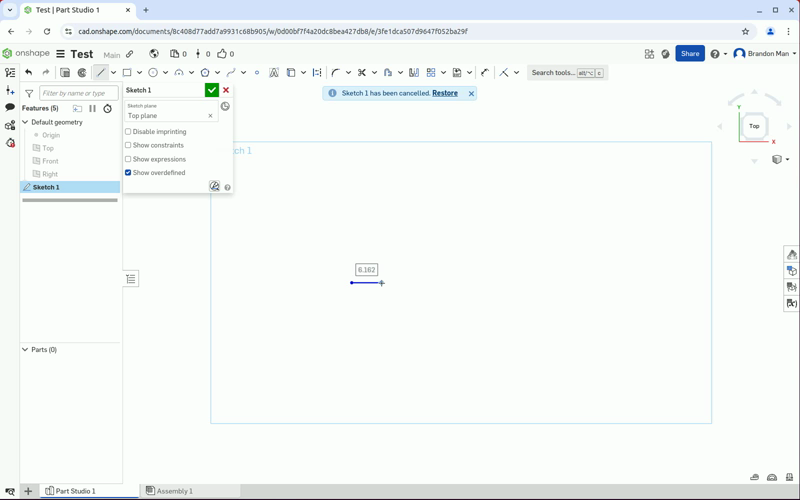
key(esc)
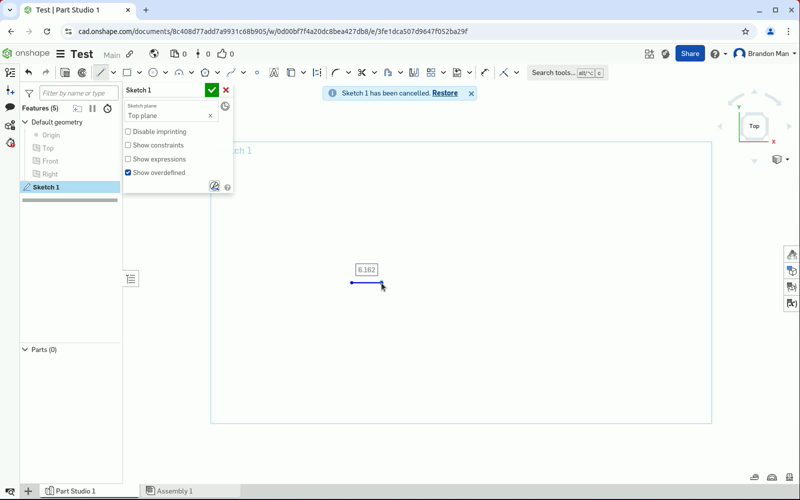
key(a)
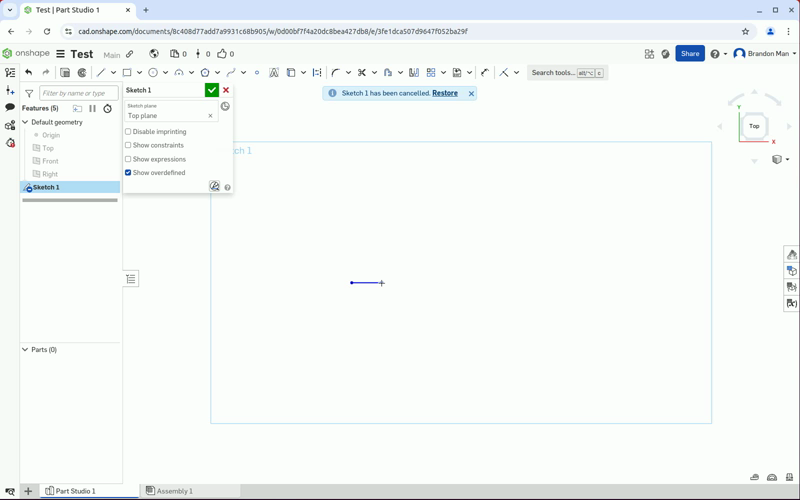
mouse_move(381, 282)
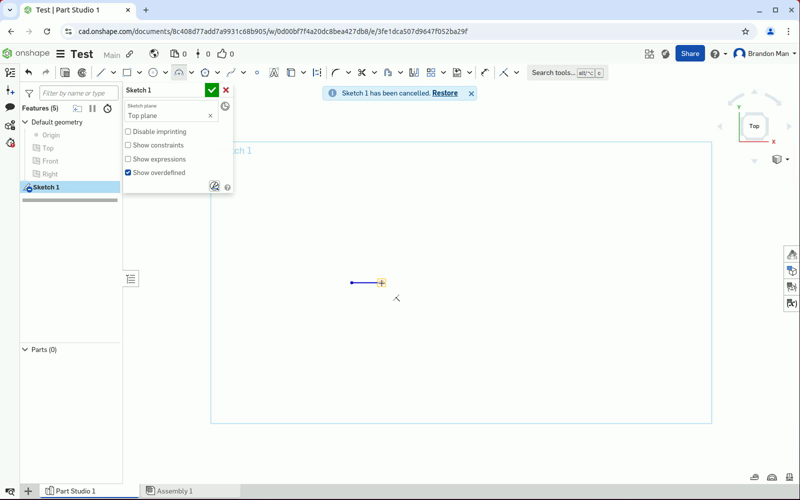
click(381, 282)
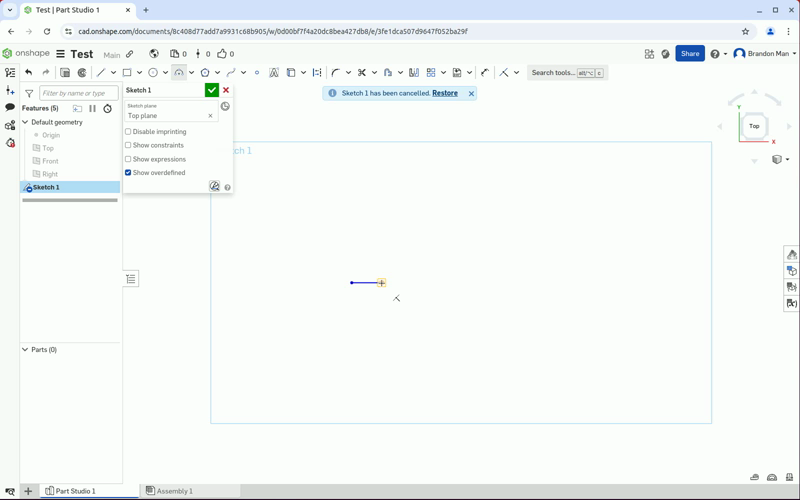
key_down(shift)
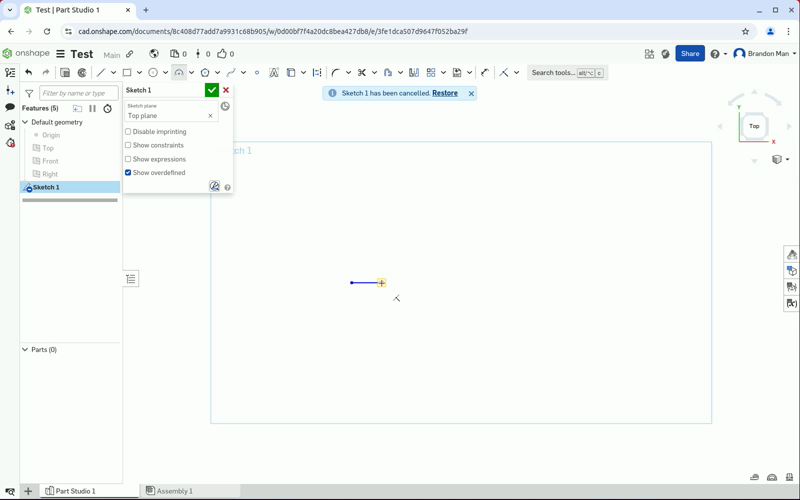
mouse_move(409, 282)
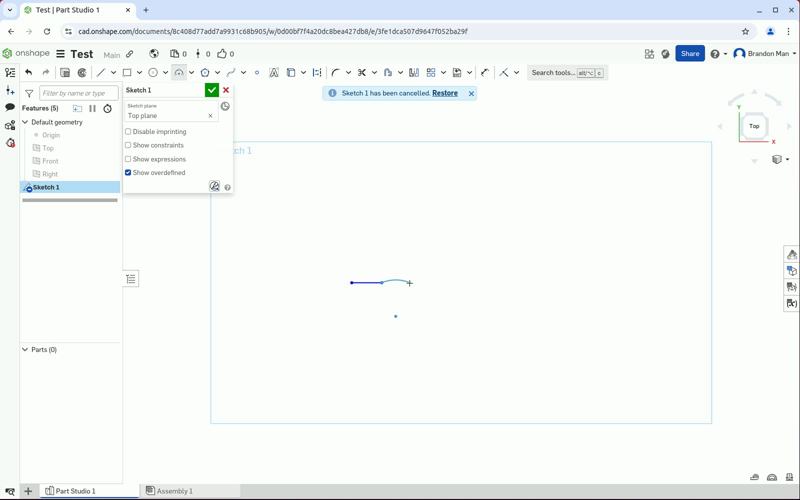
click(409, 282)
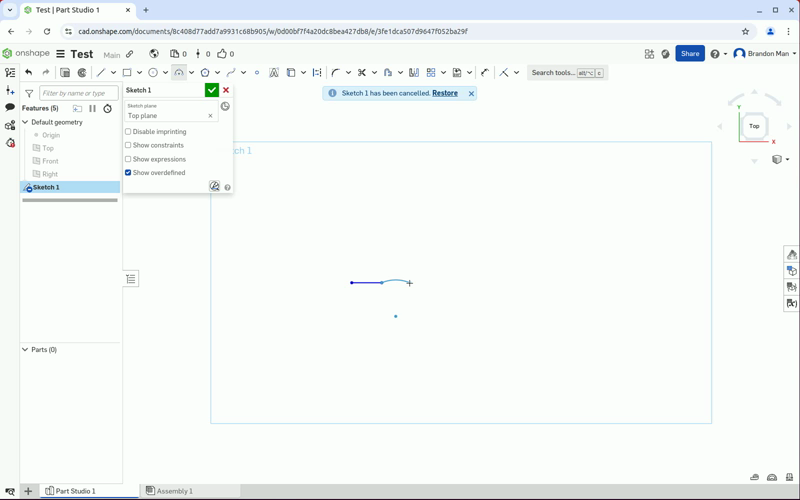
mouse_move(395, 272)
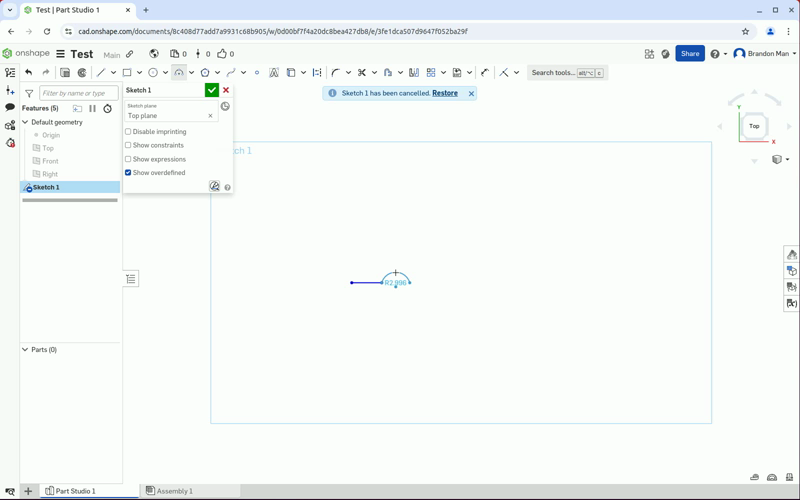
click(395, 272)
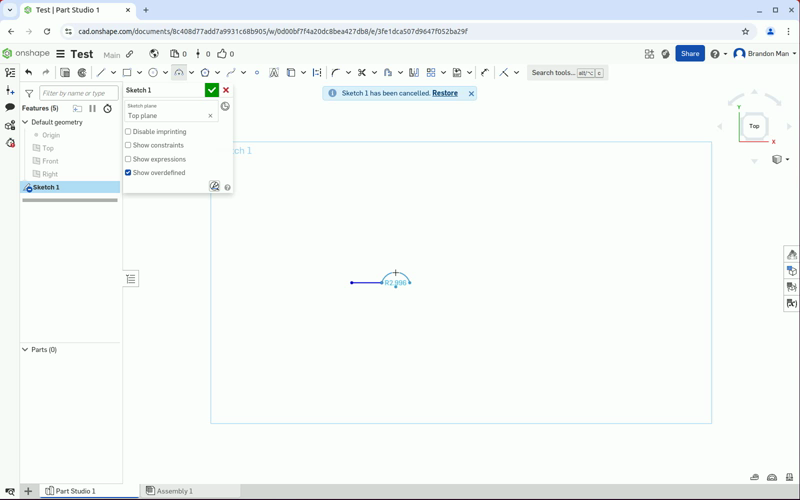
key_up(shift)
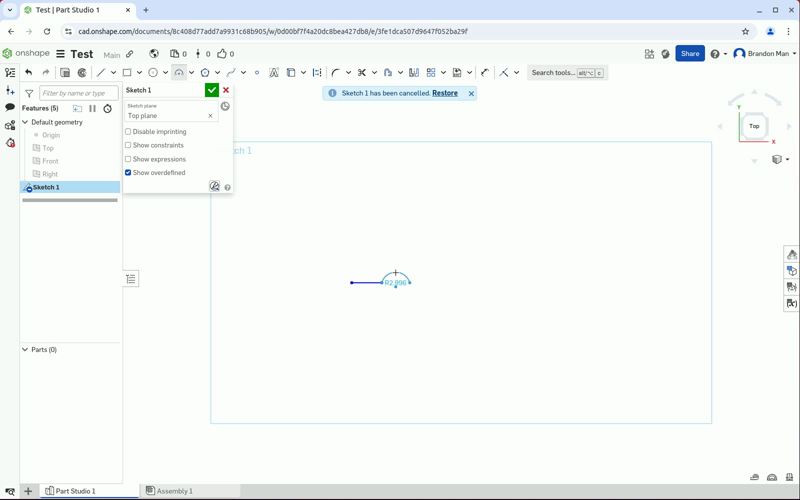
key(esc)
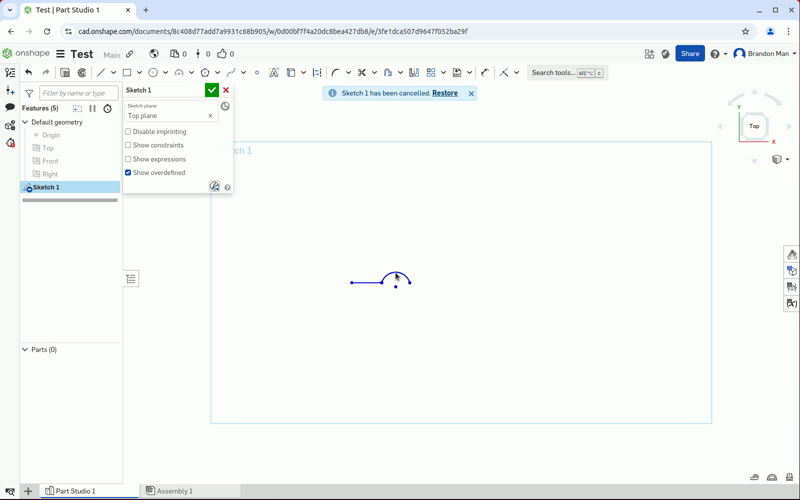
key(l)
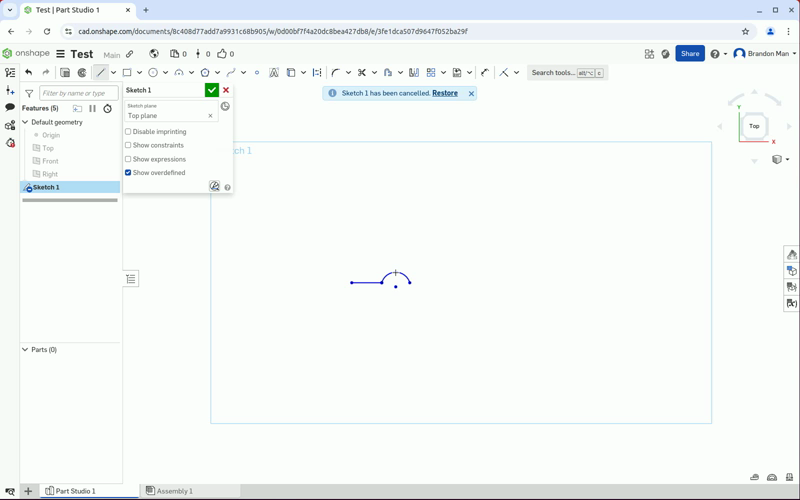
mouse_move(409, 282)
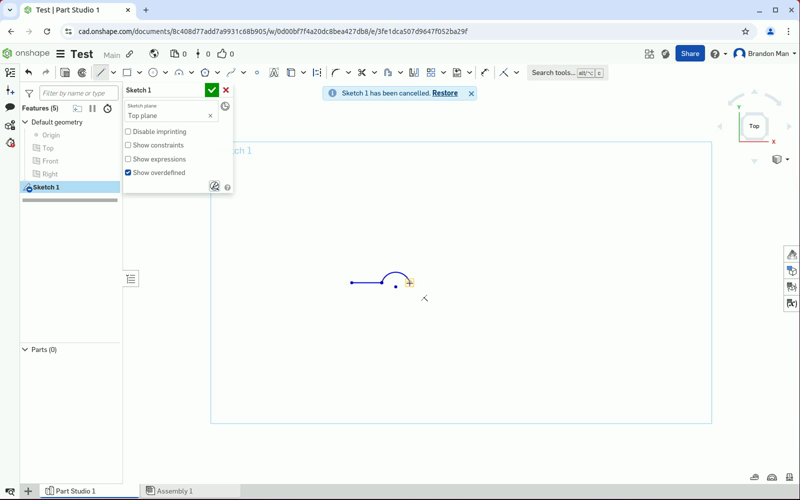
click(409, 282)
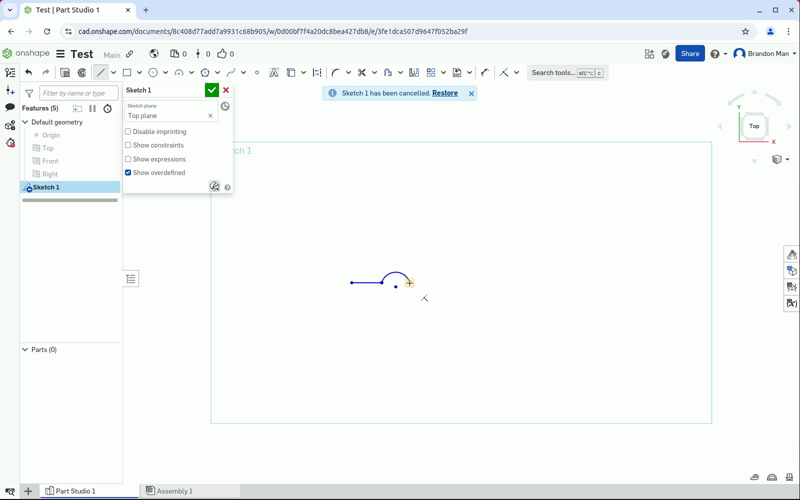
key_down(shift)
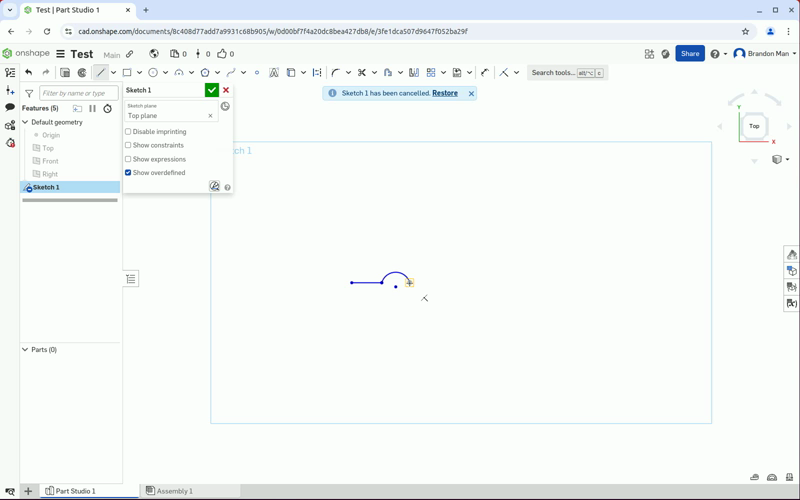
mouse_move(504, 282)
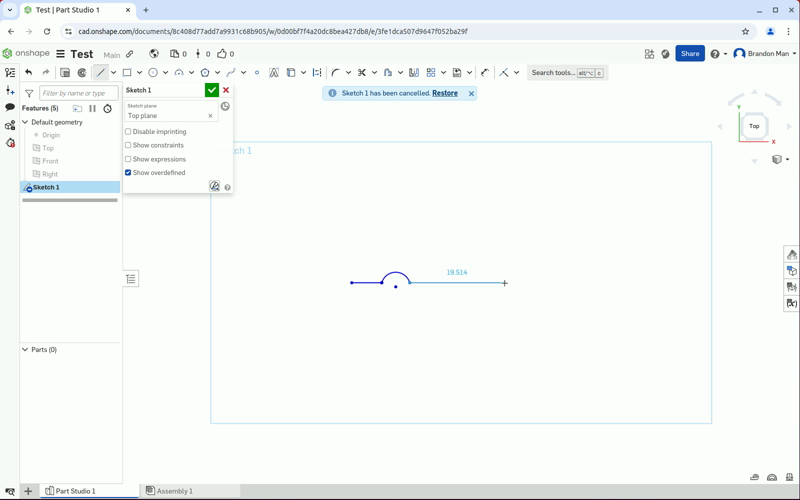
click(504, 282)
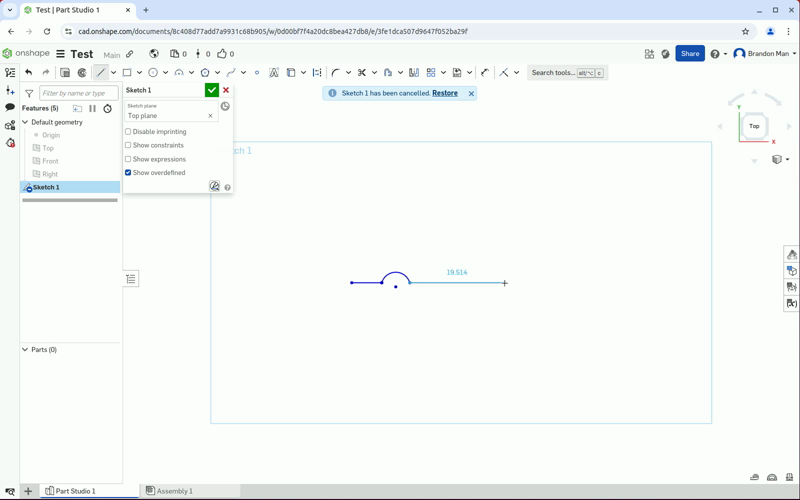
key_up(shift)
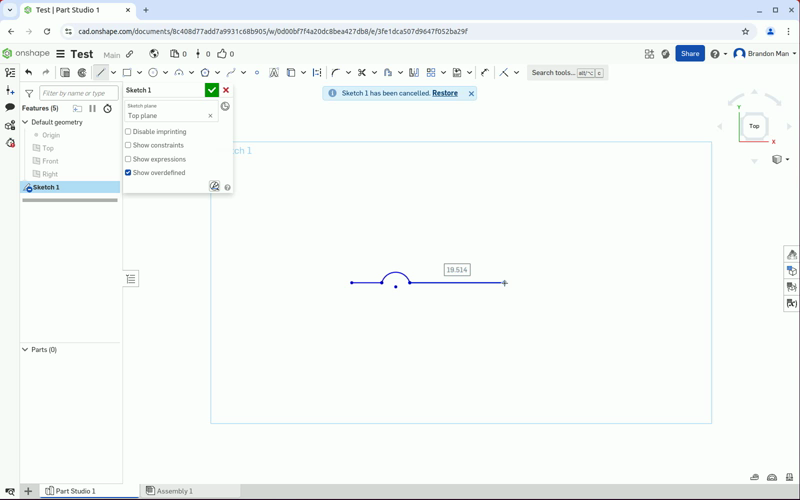
key(esc)
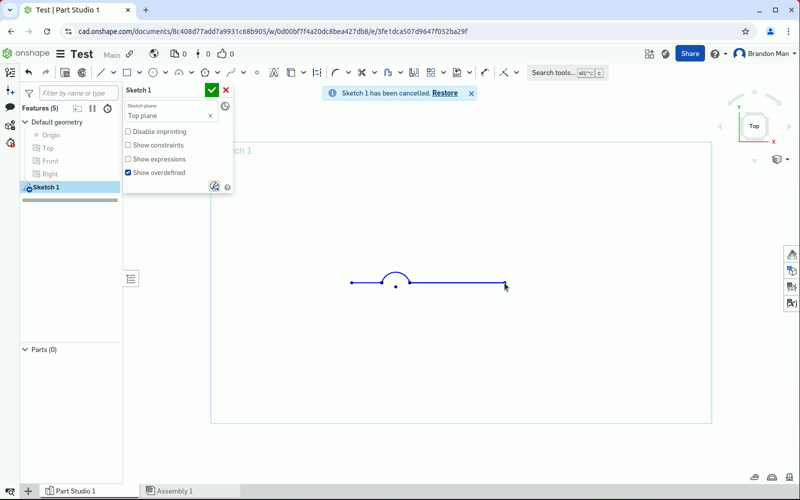
key(a)
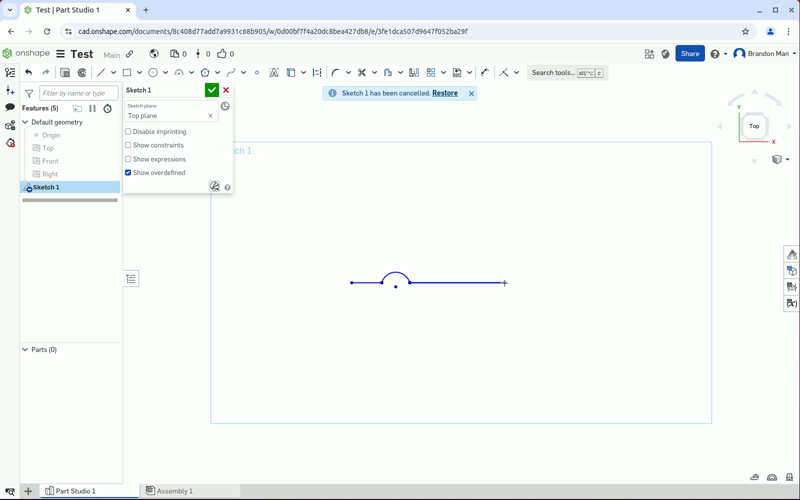
mouse_move(504, 282)
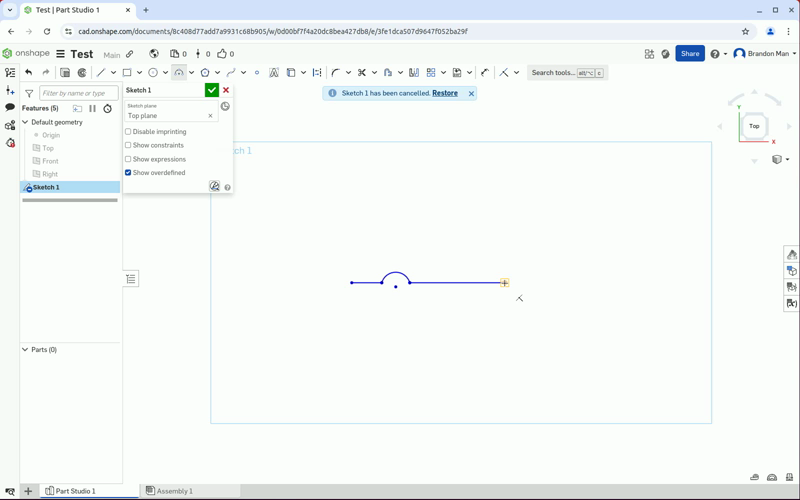
click(504, 282)
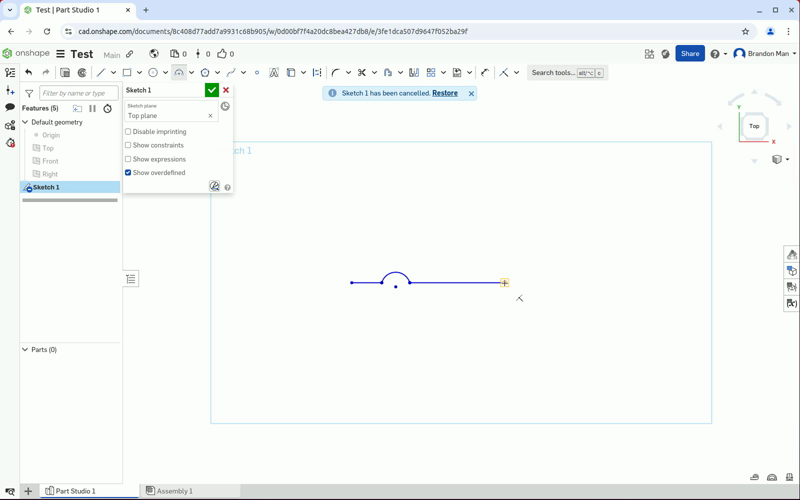
key_down(shift)
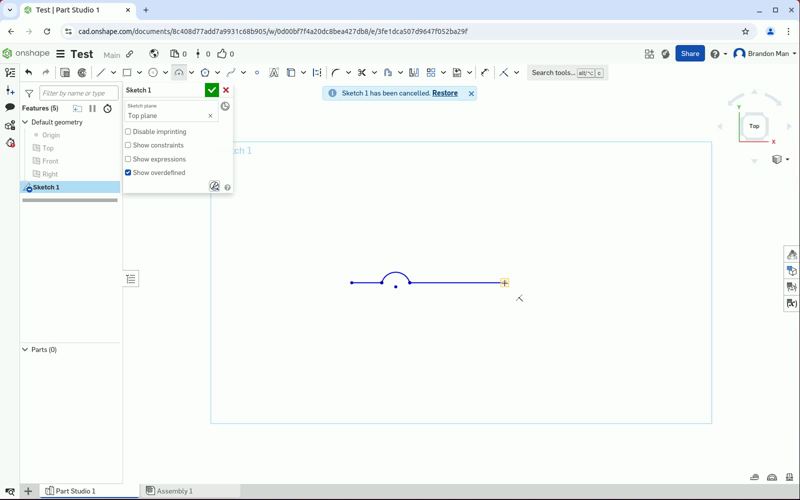
mouse_move(539, 282)
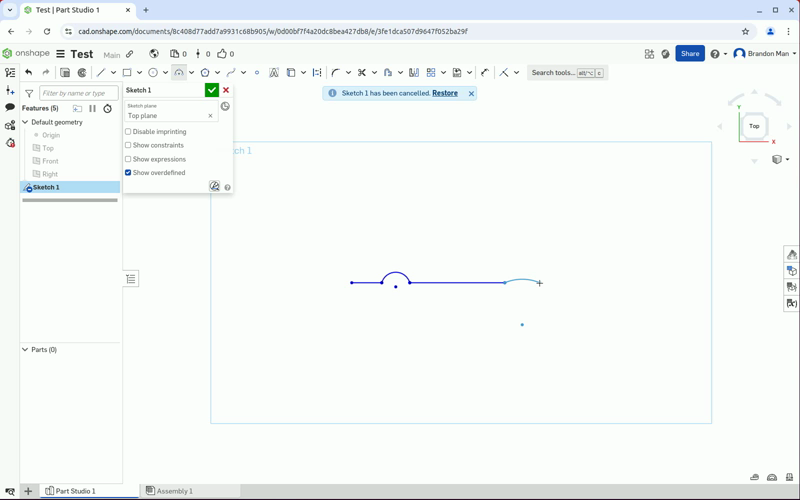
click(539, 282)
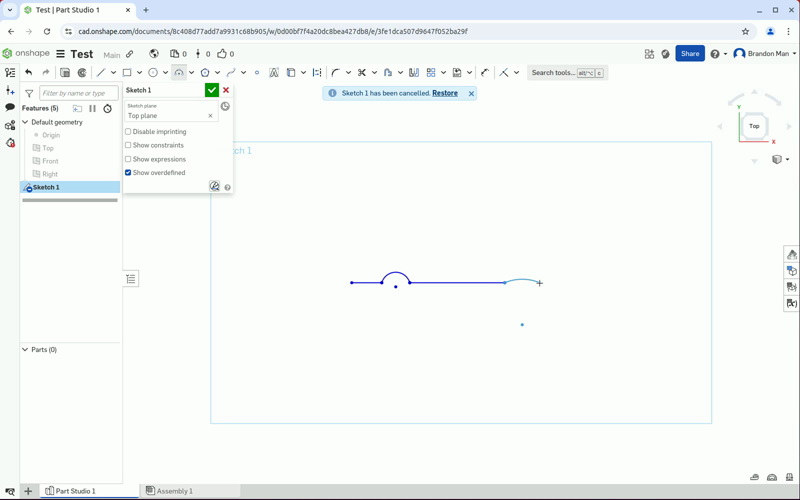
mouse_move(522, 270)
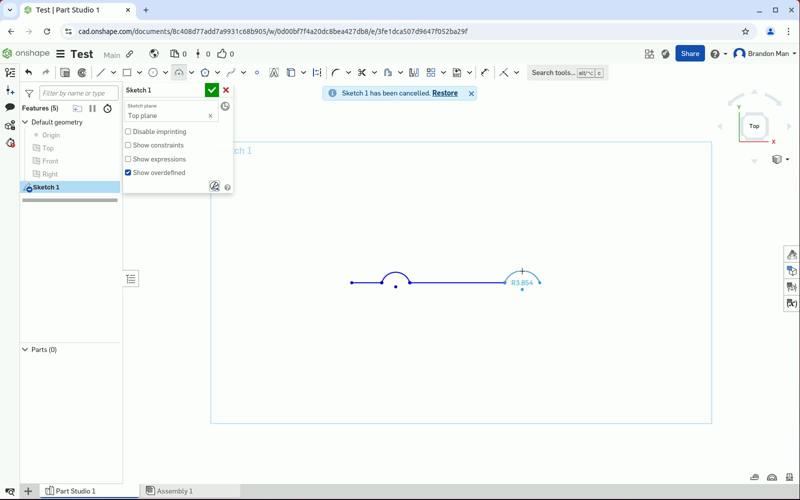
click(522, 270)
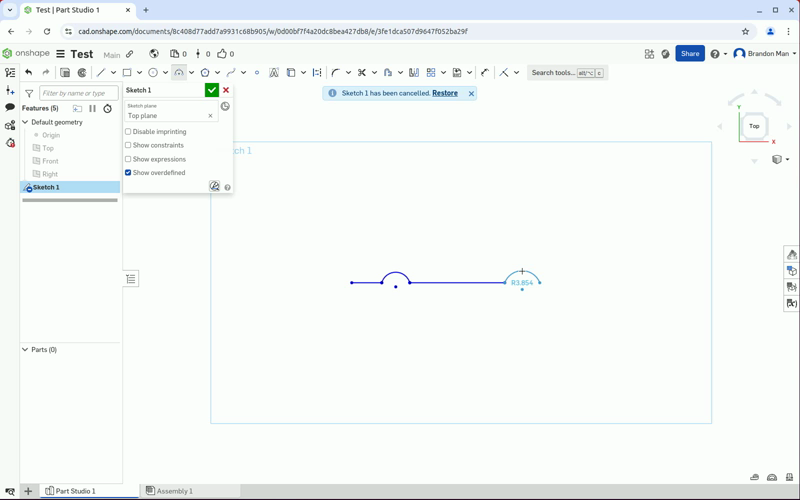
key_up(shift)
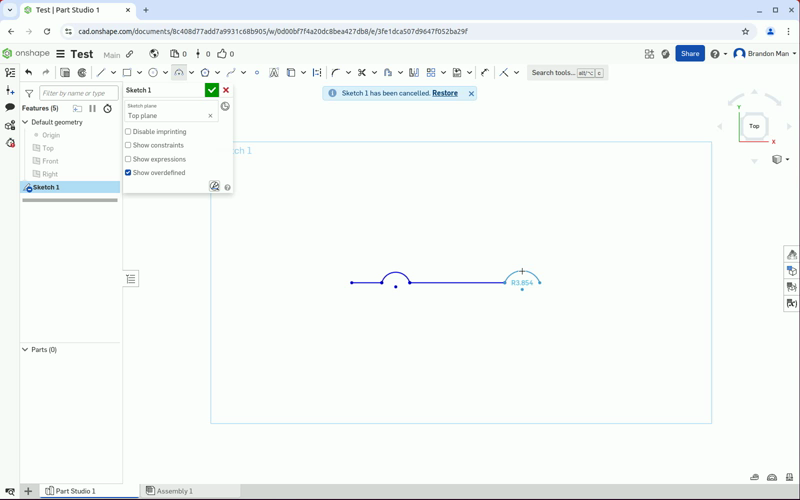
key(esc)
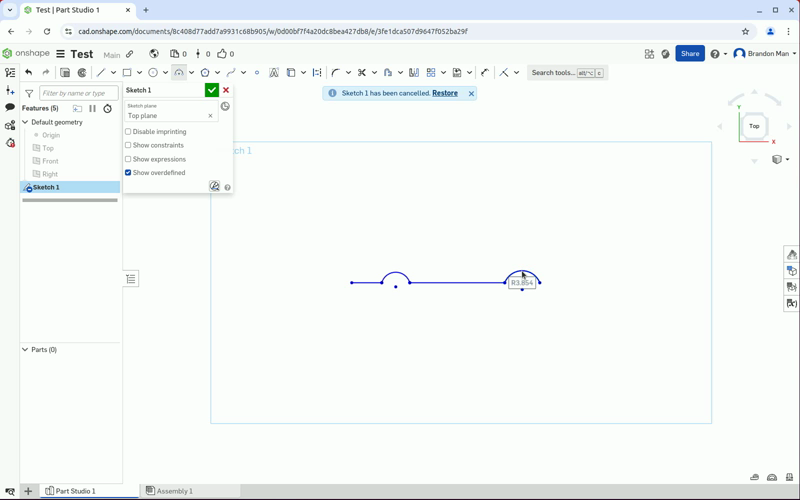
key(l)
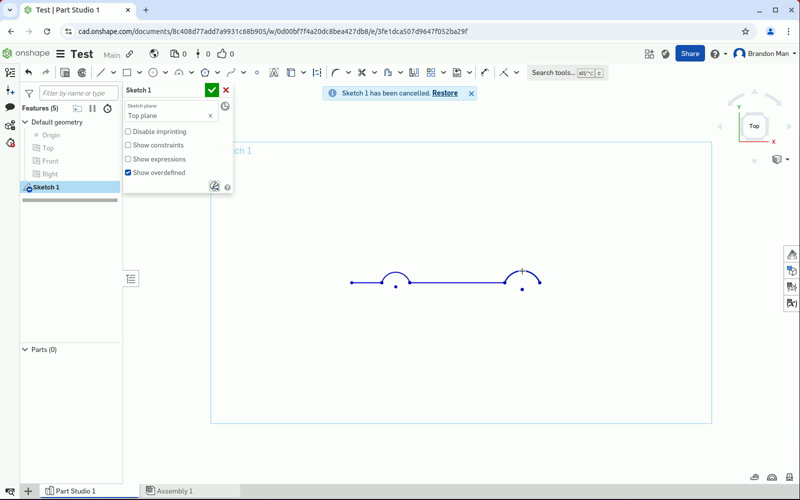
mouse_move(539, 282)
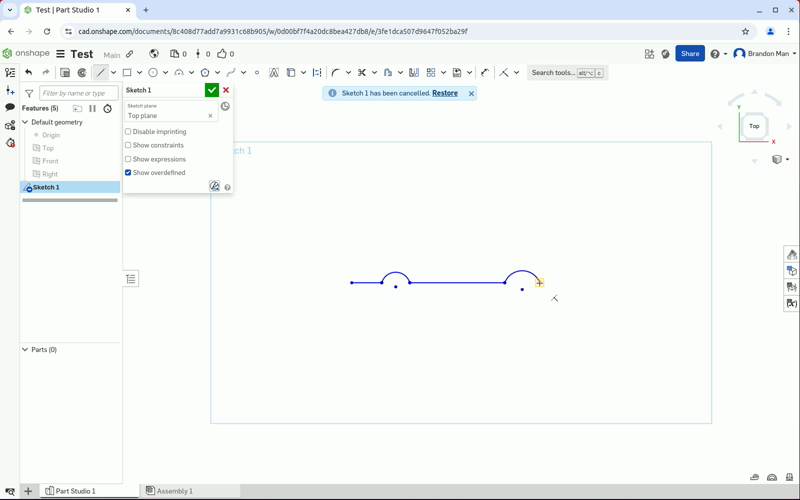
click(539, 282)
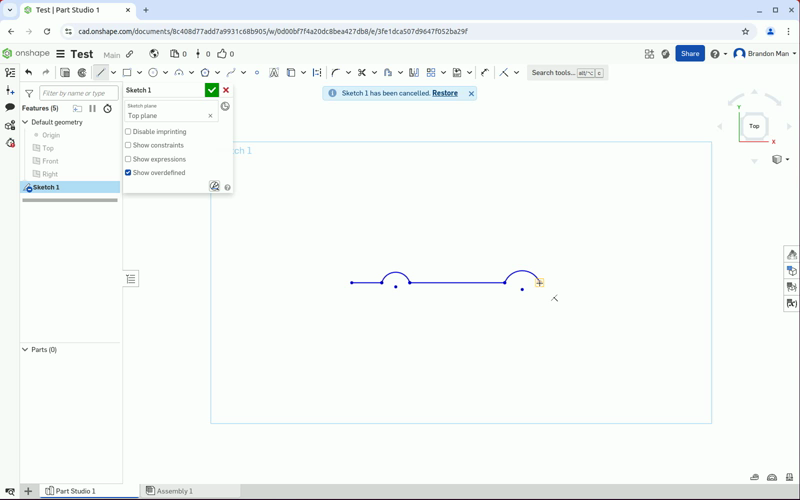
key_down(shift)
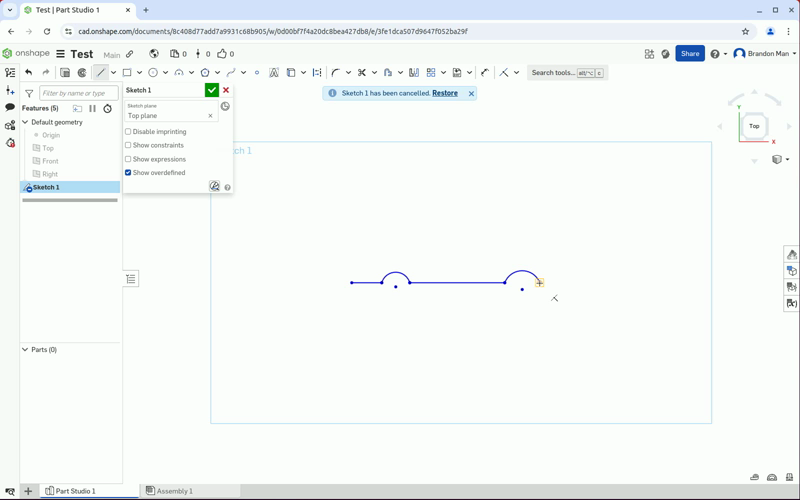
mouse_move(569, 282)
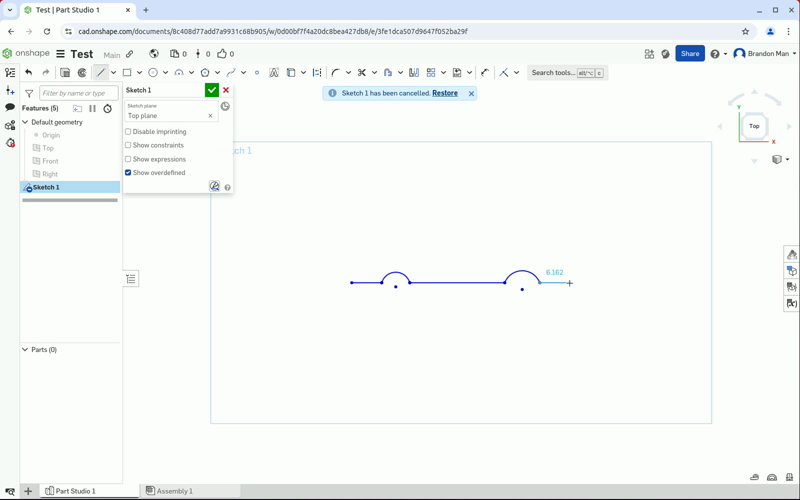
mouse_move(572, 282)
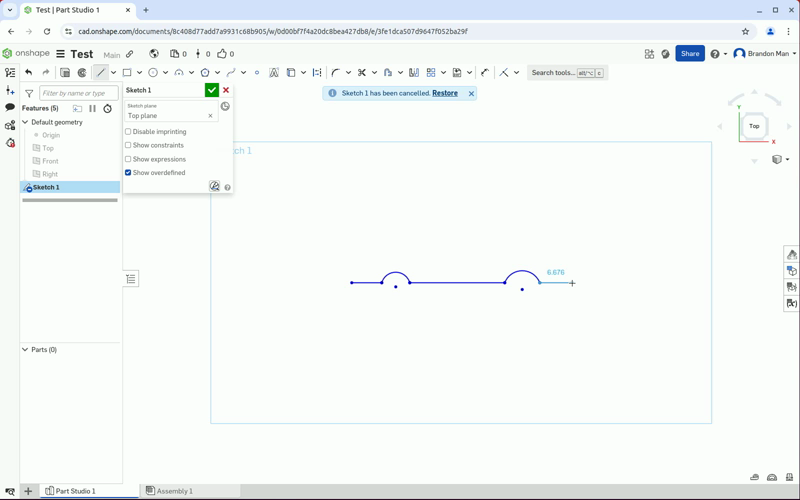
click(572, 282)
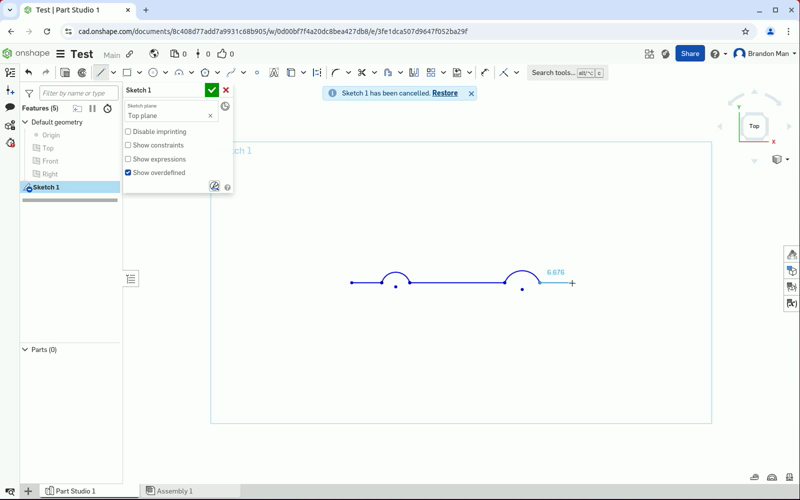
key_up(shift)
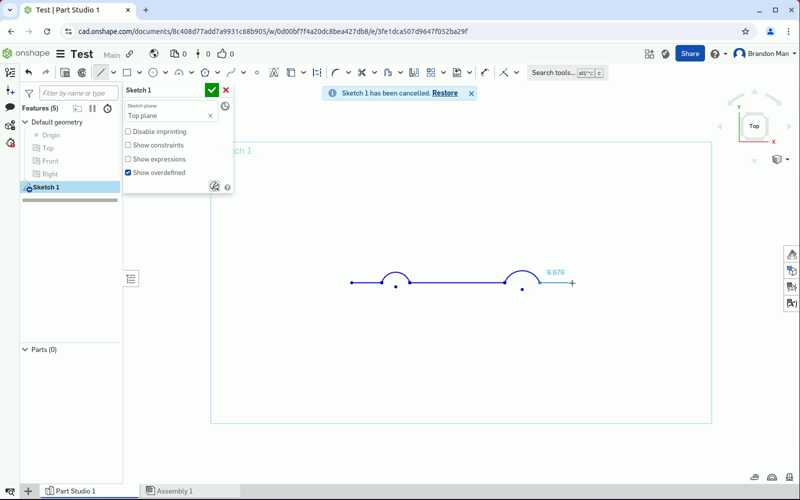
key_down(shift)
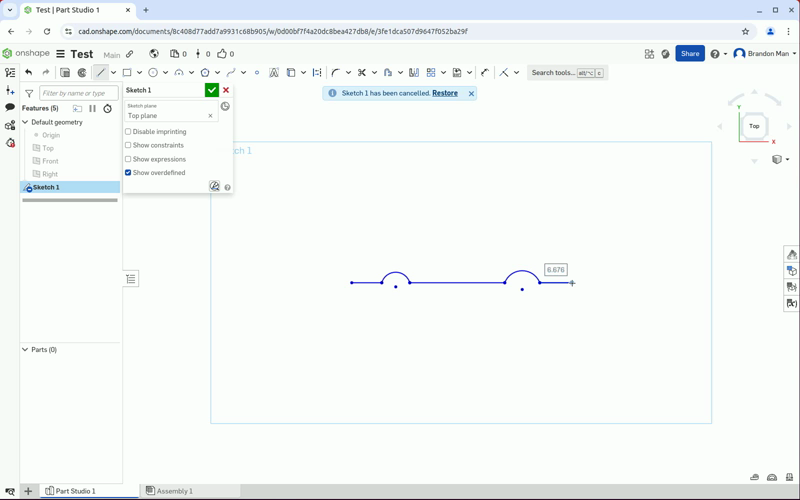
mouse_move(589, 282)
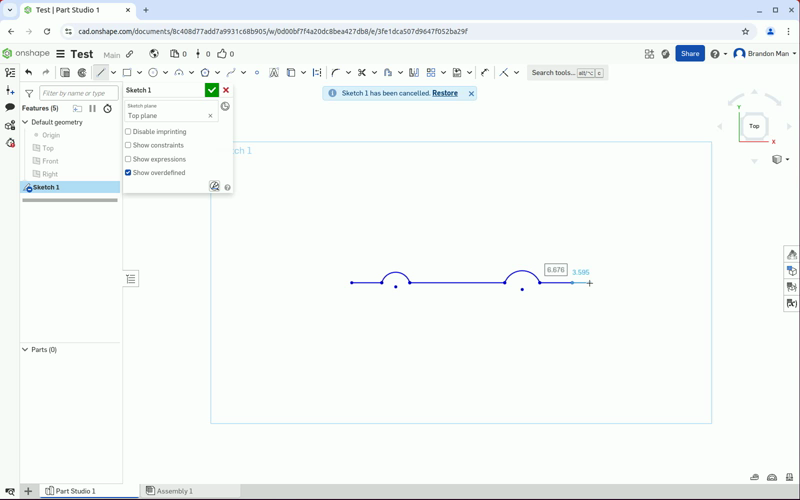
mouse_move(572, 266)
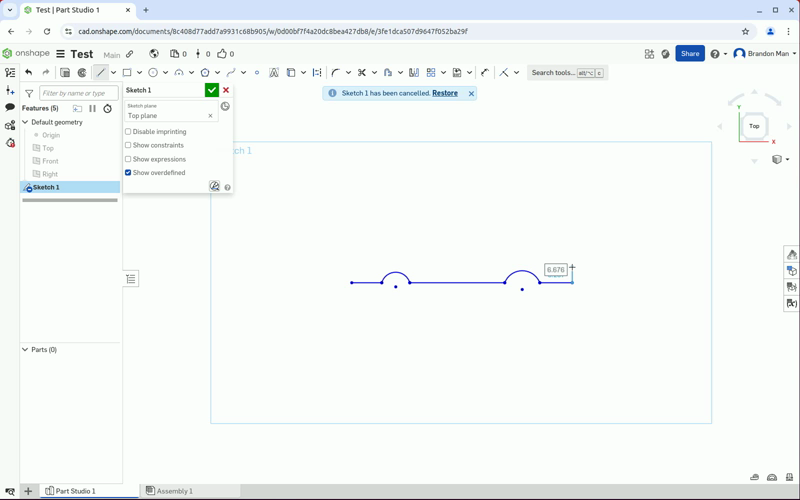
click(572, 266)
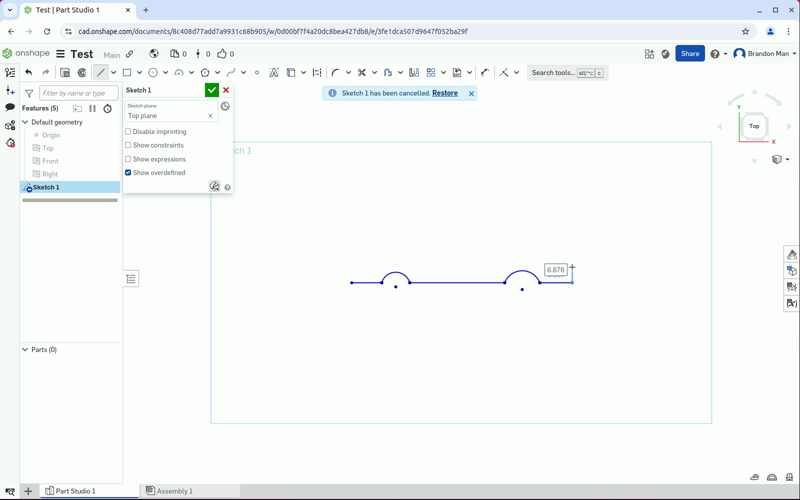
key_up(shift)
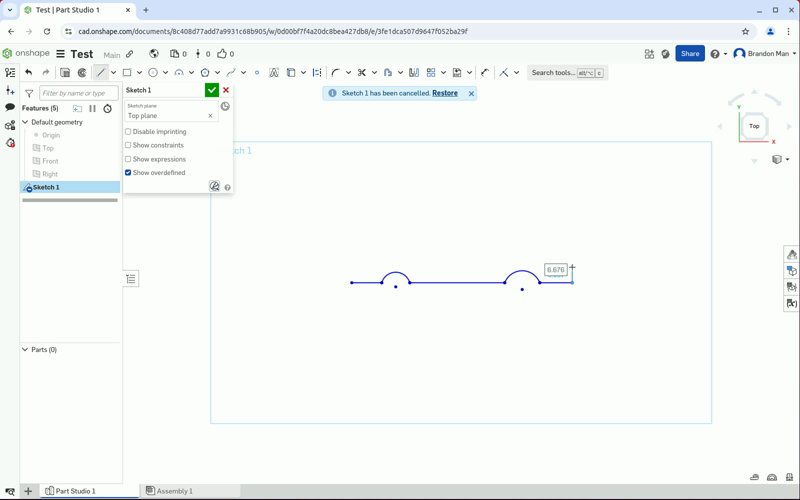
key_down(shift)
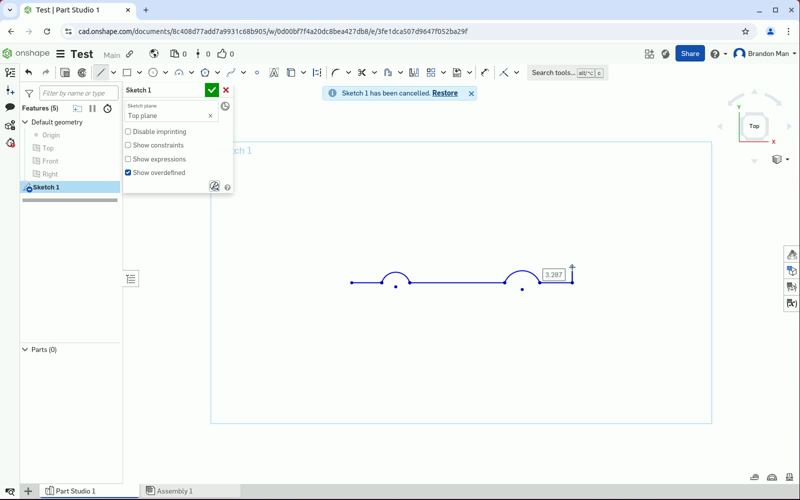
mouse_move(589, 266)
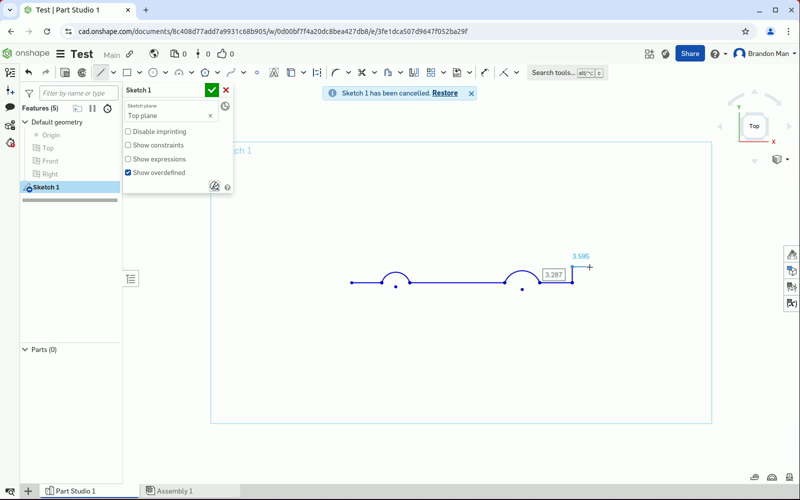
mouse_move(539, 266)
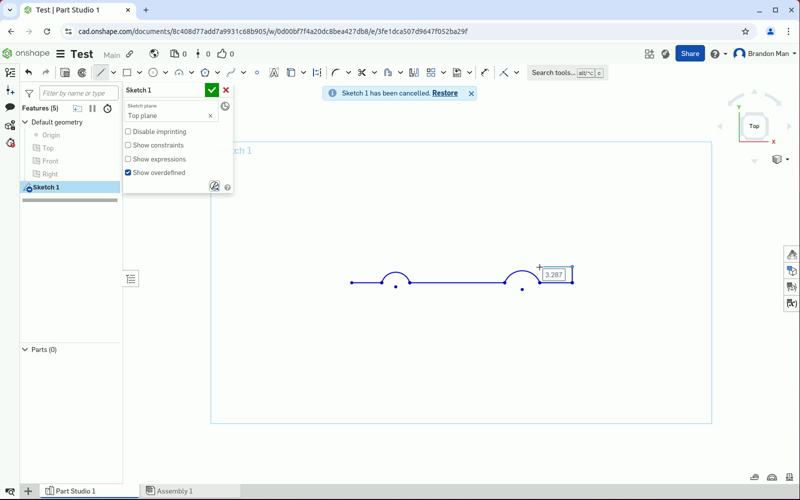
click(539, 266)
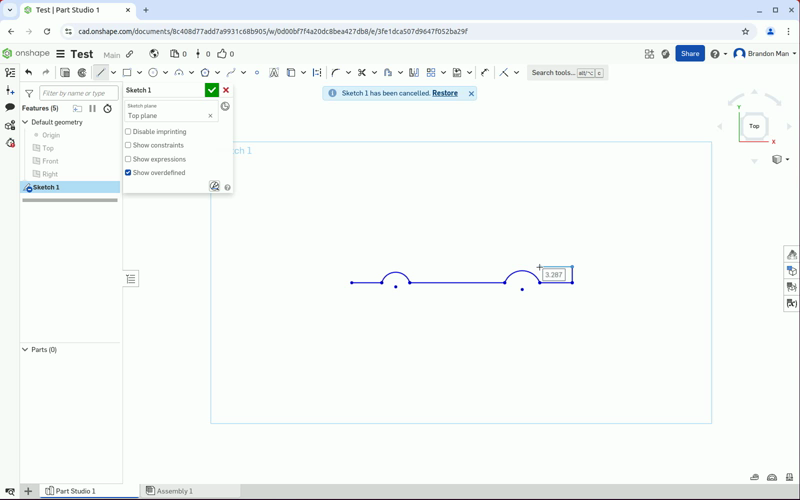
key_up(shift)
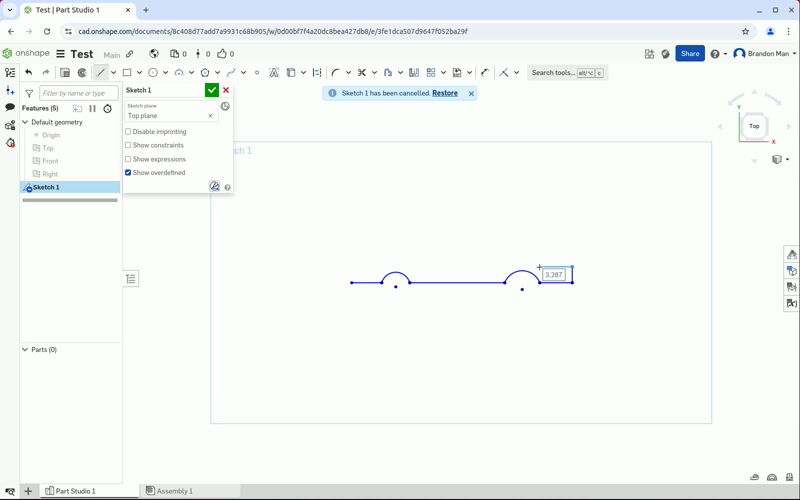
key_down(shift)
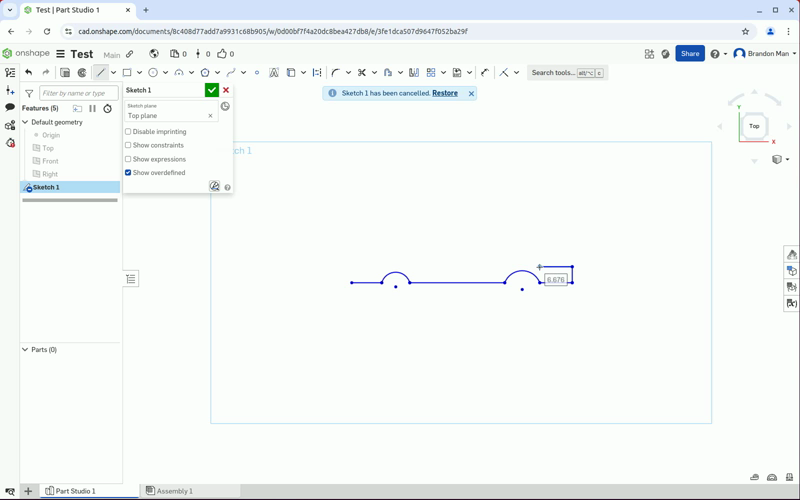
mouse_move(569, 266)
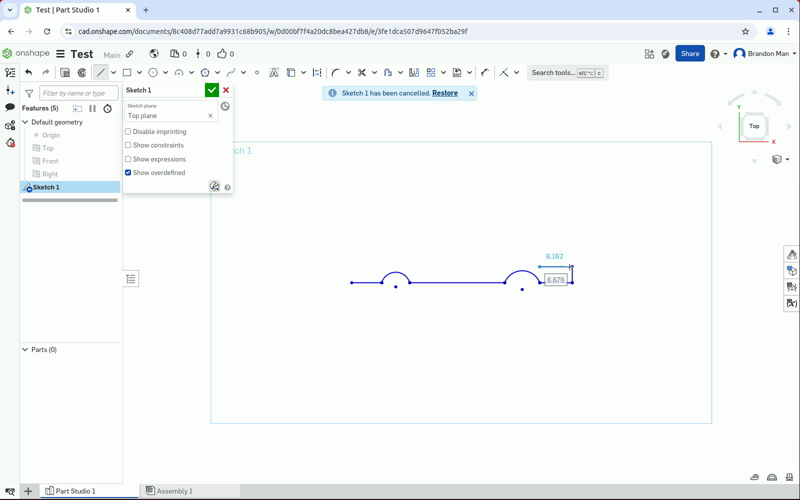
mouse_move(516, 241)
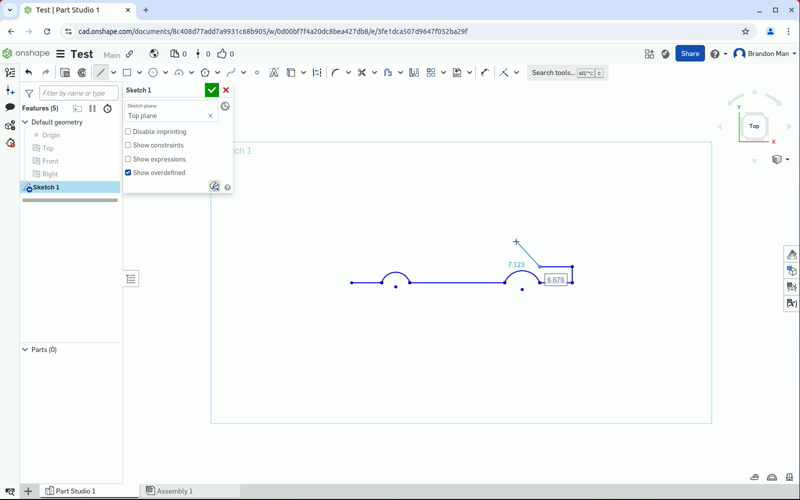
click(516, 241)
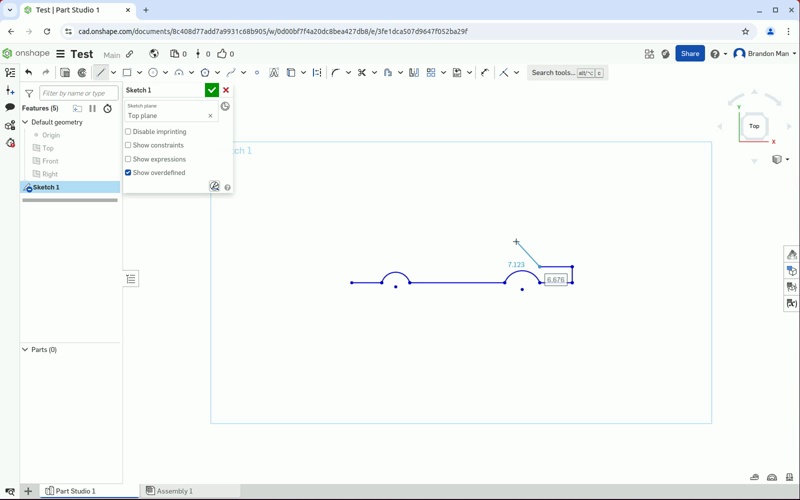
key_up(shift)
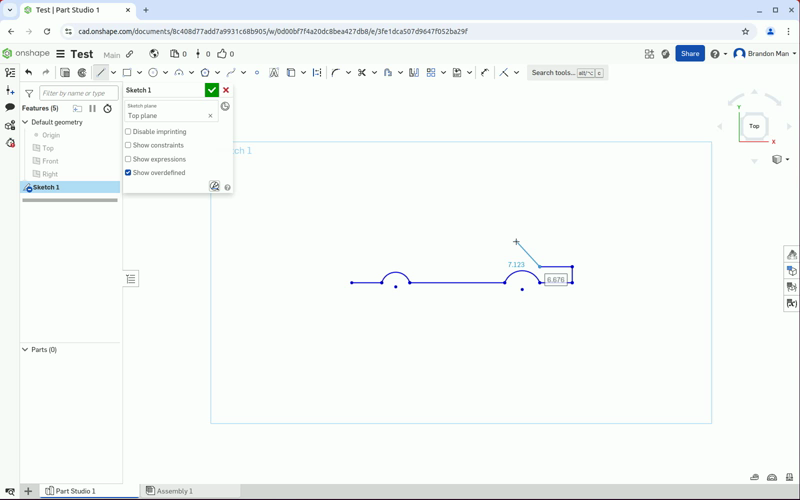
key_down(shift)
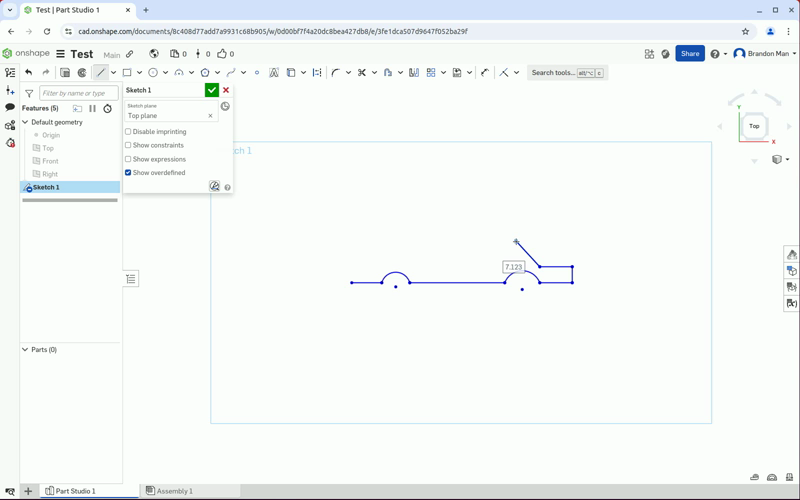
mouse_move(409, 241)
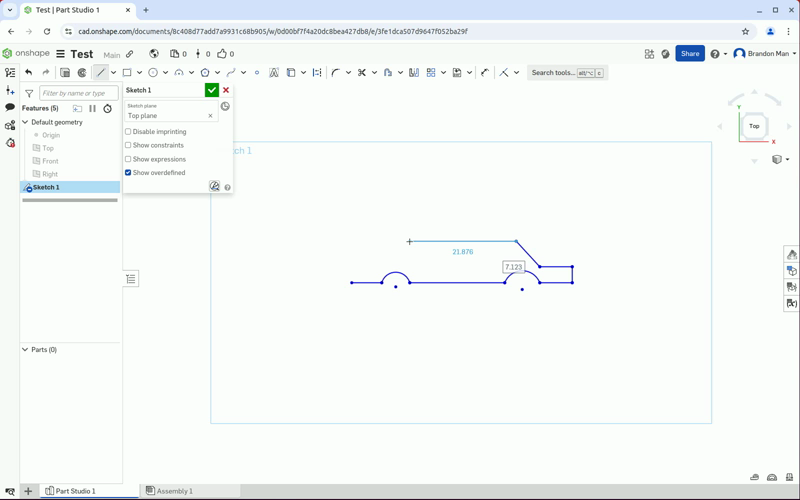
click(409, 241)
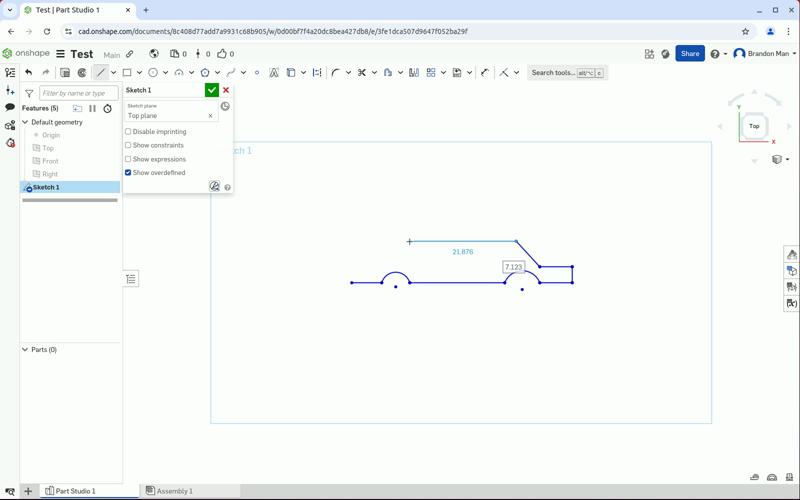
key_up(shift)
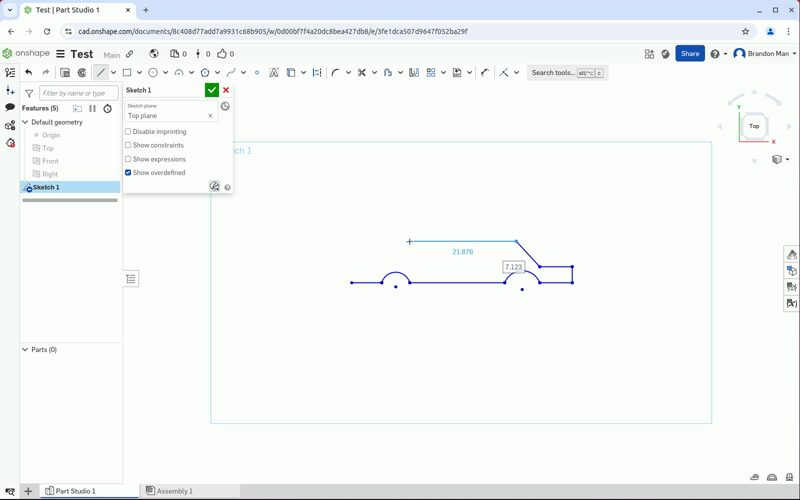
key_down(shift)
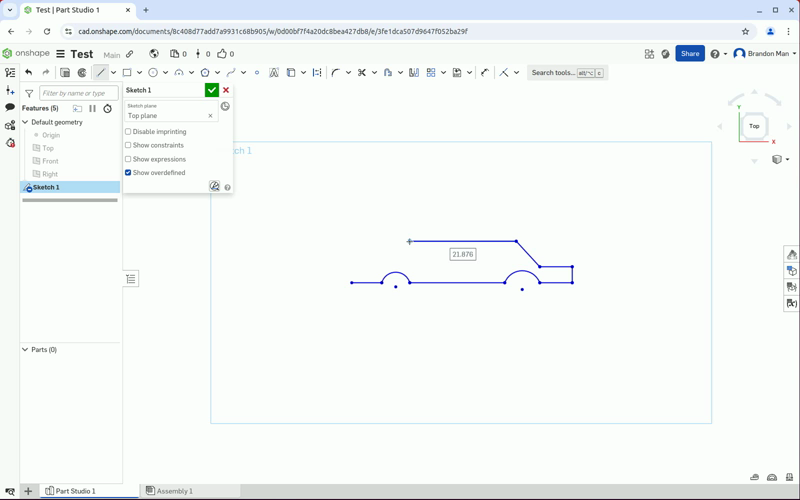
mouse_move(439, 241)
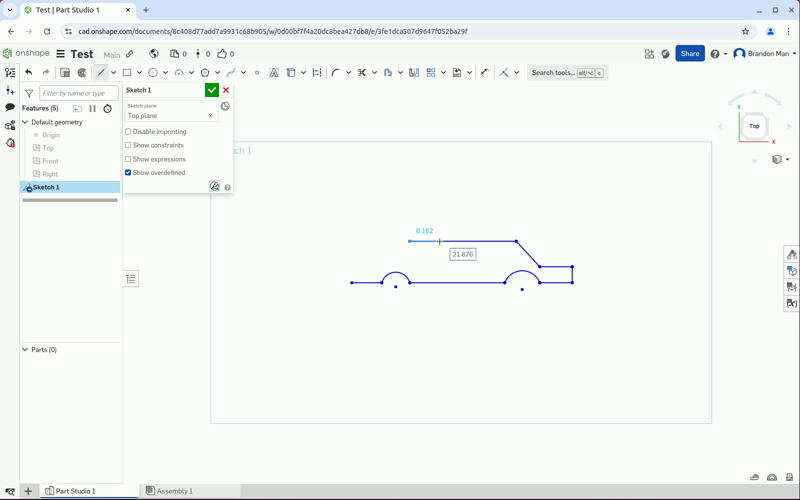
mouse_move(381, 266)
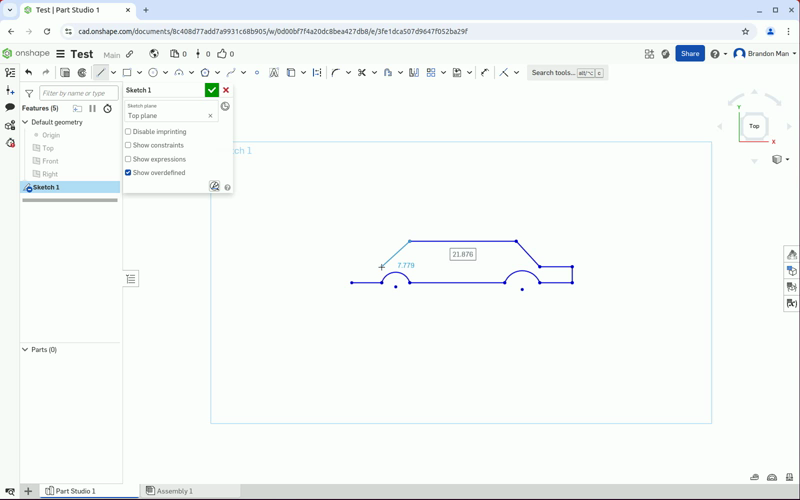
click(381, 266)
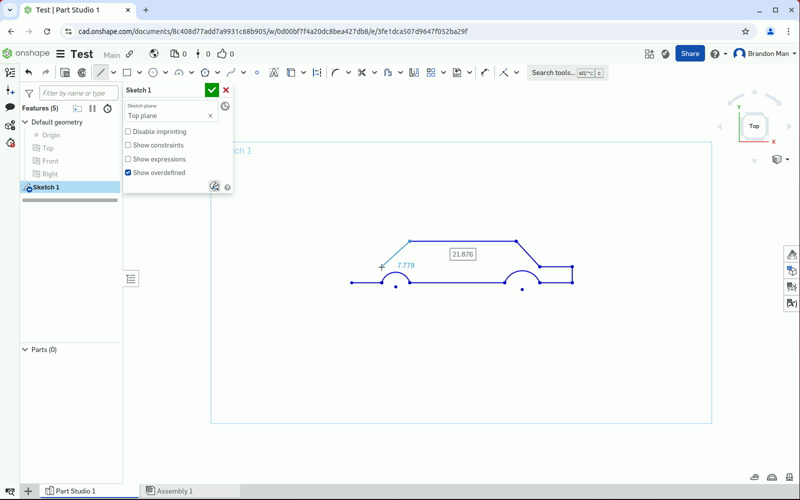
key_up(shift)
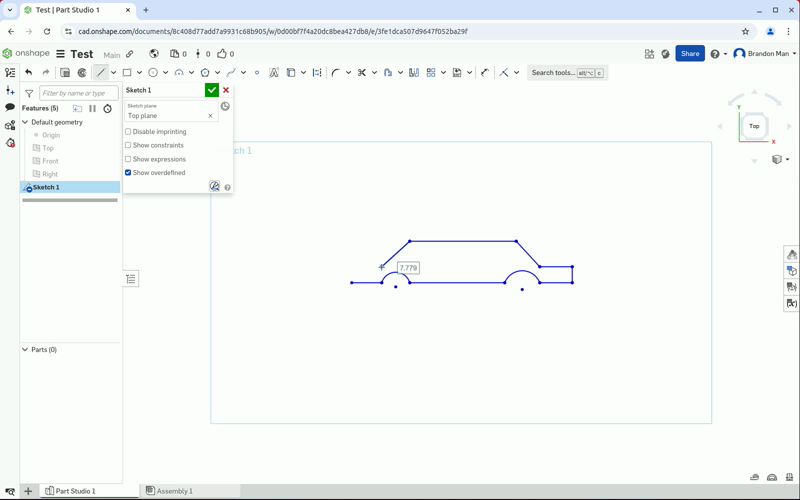
key_down(shift)
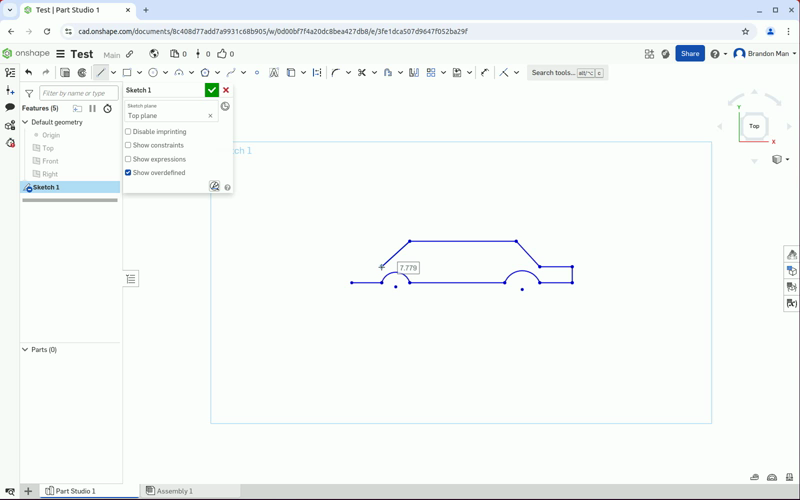
mouse_move(411, 266)
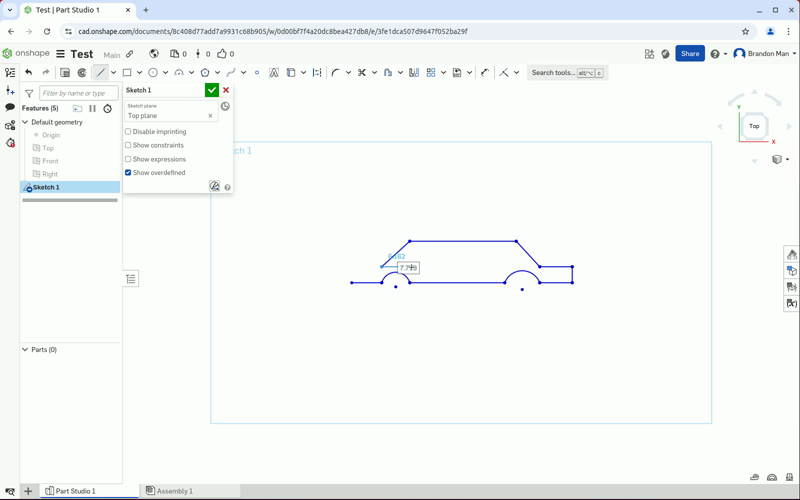
mouse_move(351, 266)
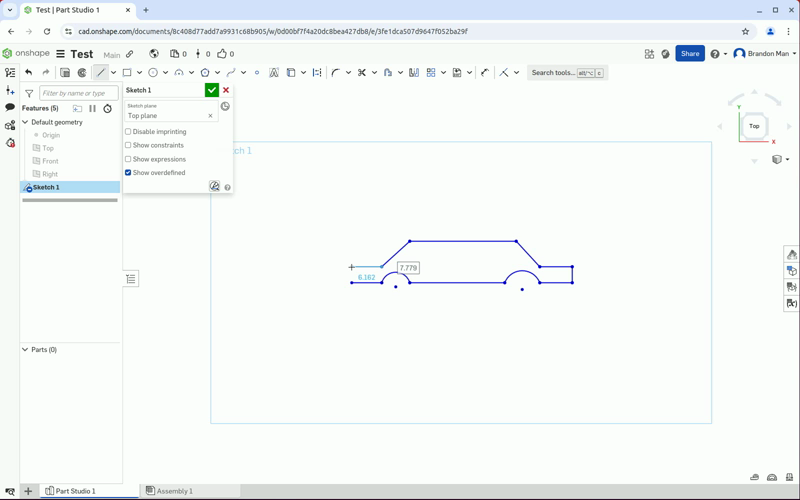
click(351, 266)
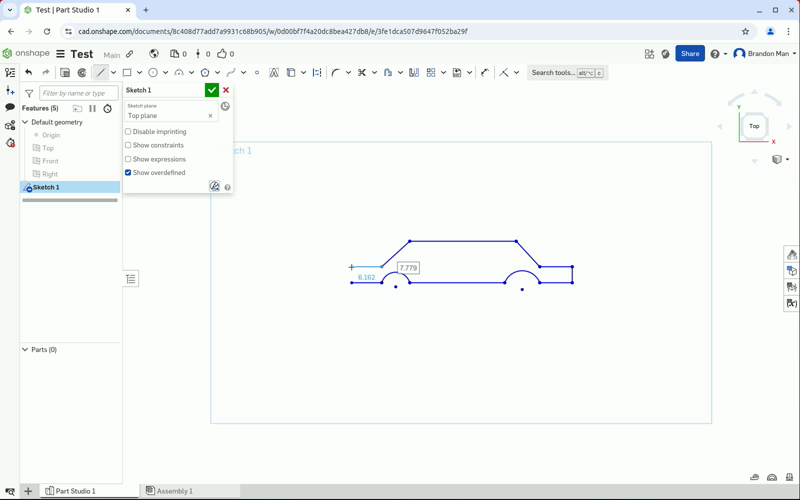
key_up(shift)
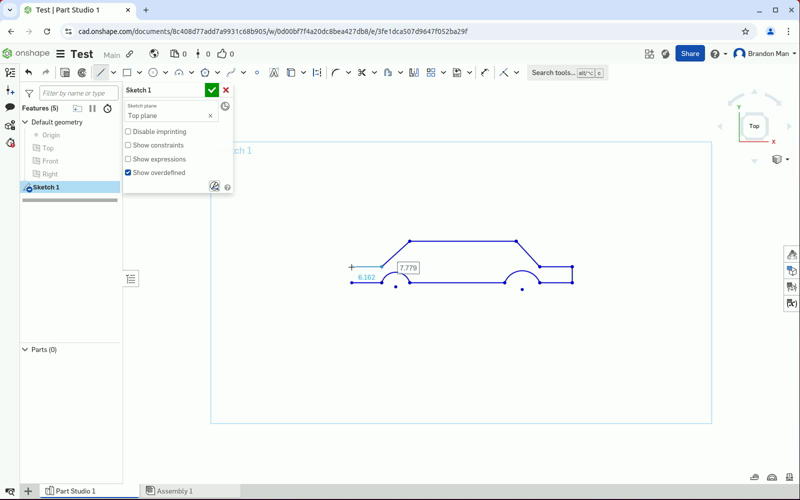
mouse_move(381, 266)
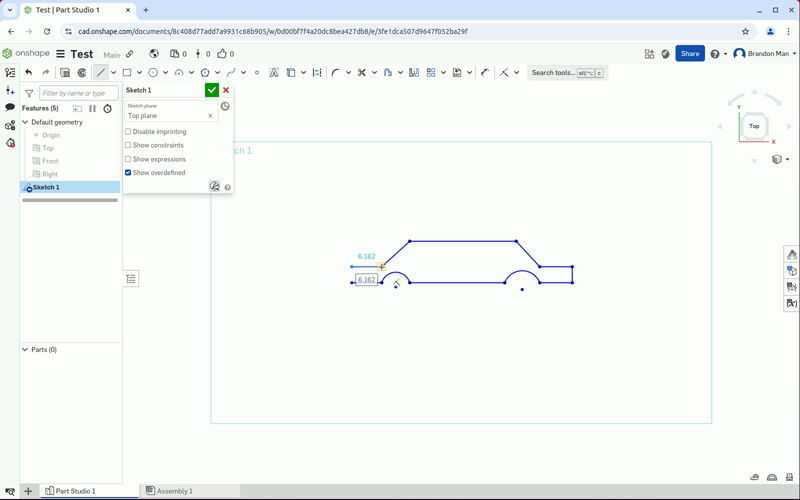
key_down(shift)
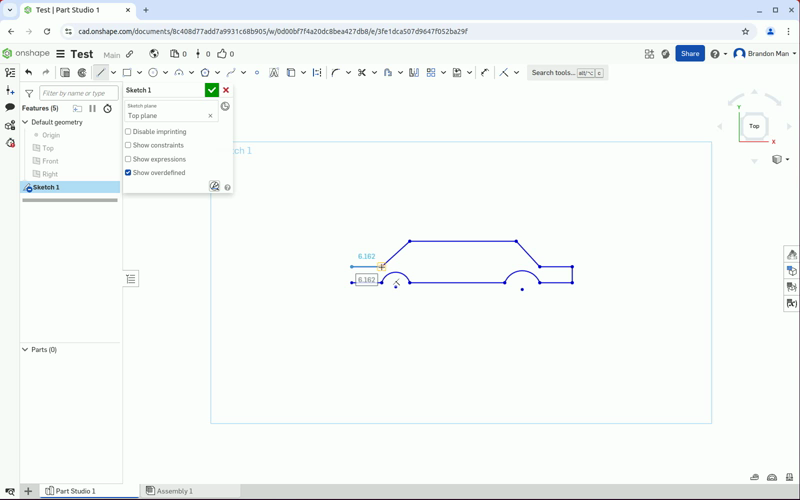
mouse_move(351, 282)
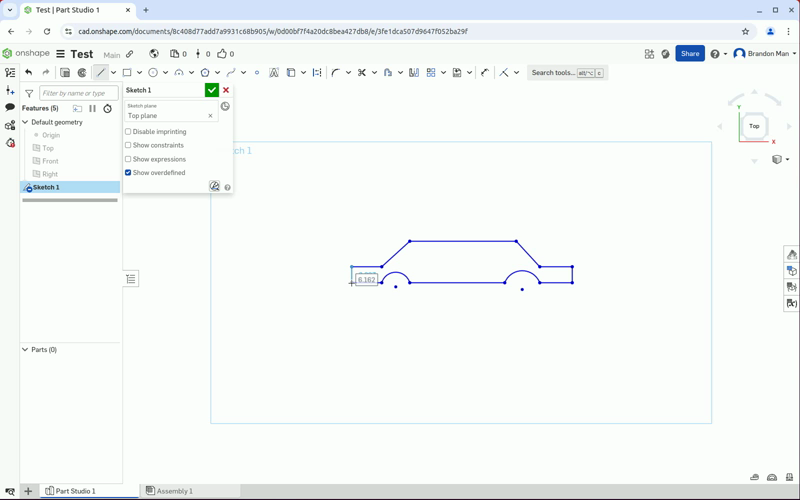
key_up(shift)
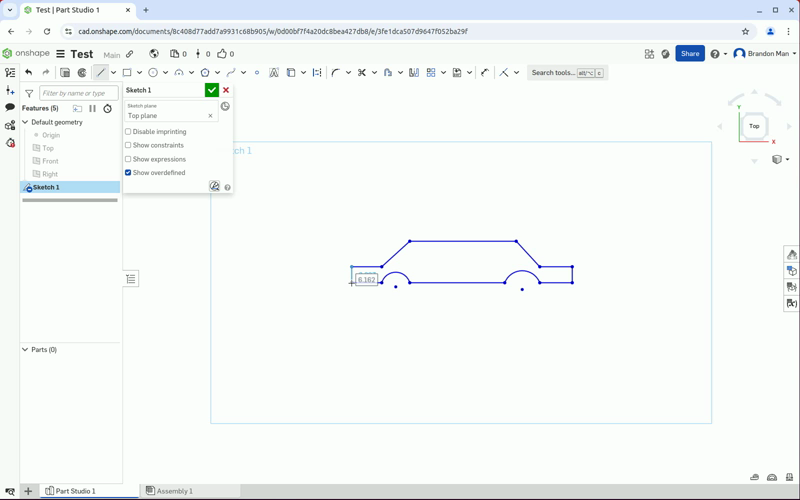
click(351, 282)
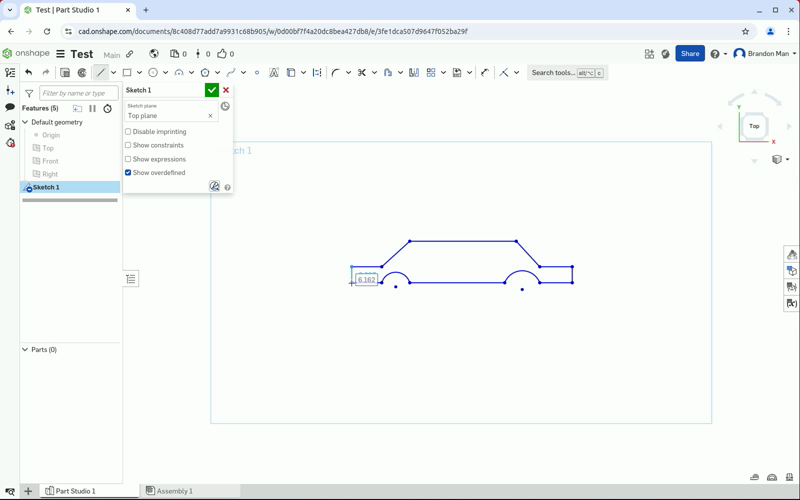
key(esc)
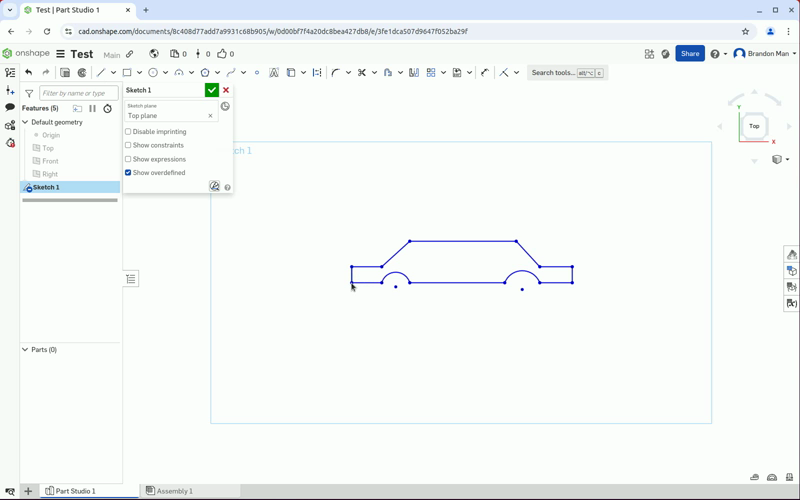
mouse_move(515, 257)
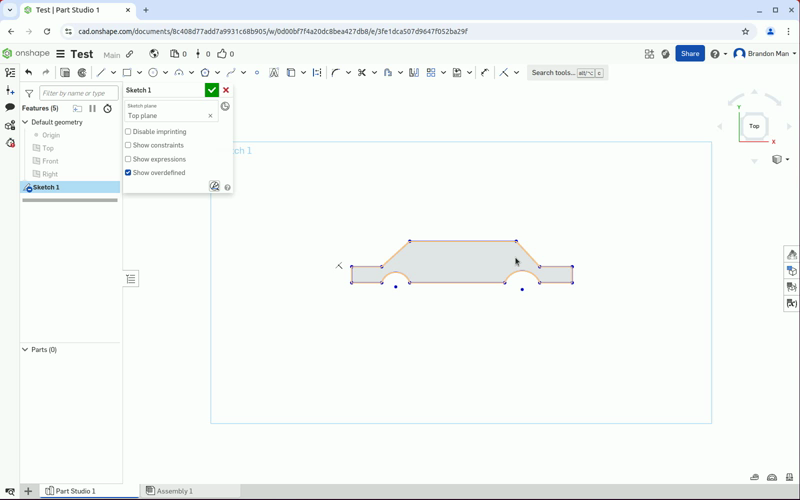
click(515, 257)
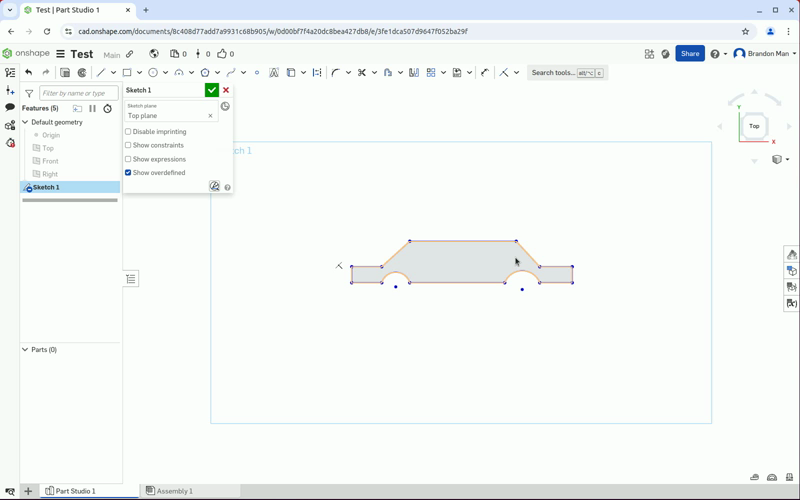
mouse_move(73, 352)
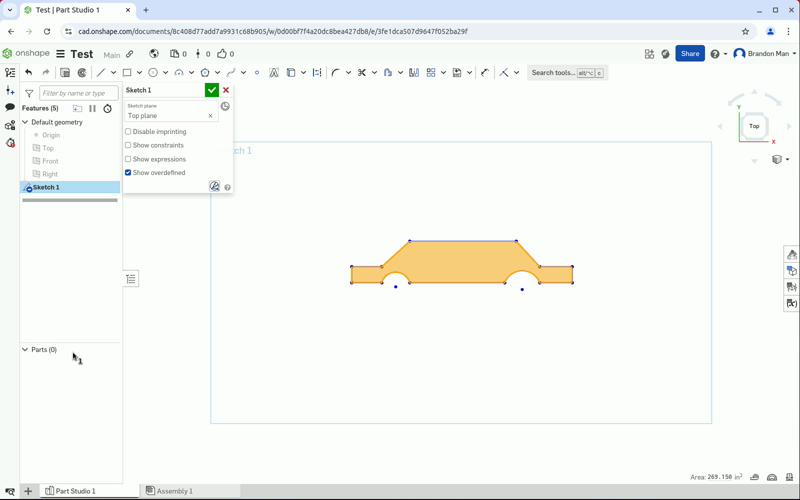
key(shift+y)
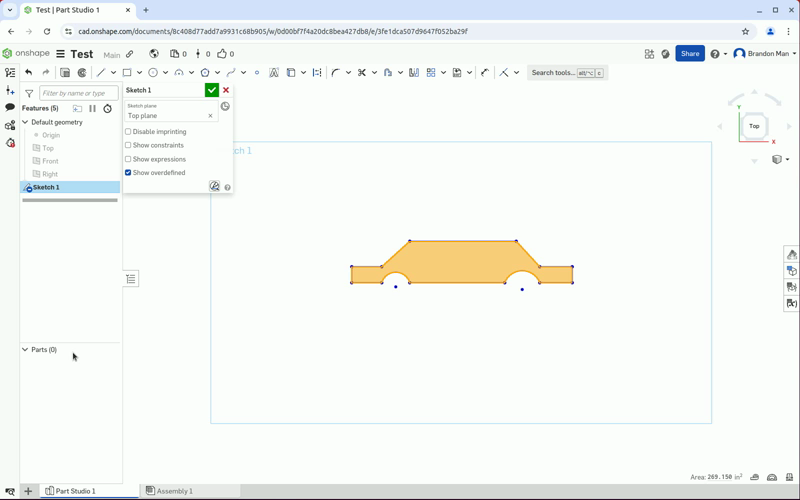
key(shift+e)
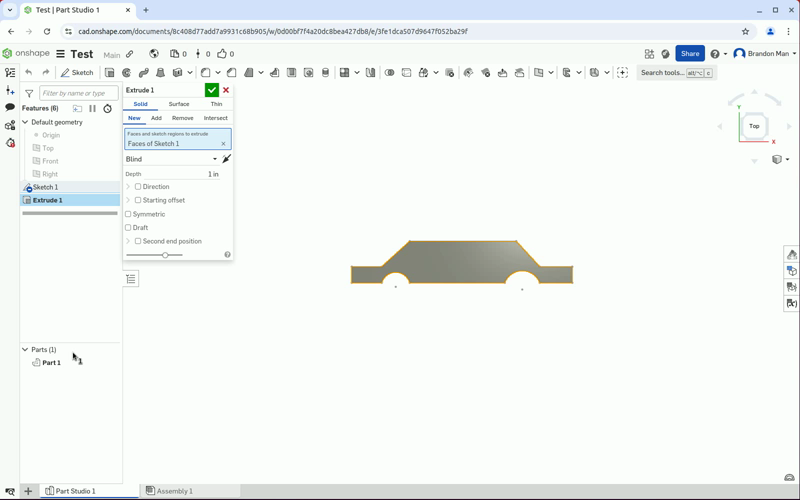
mouse_move(143, 106)
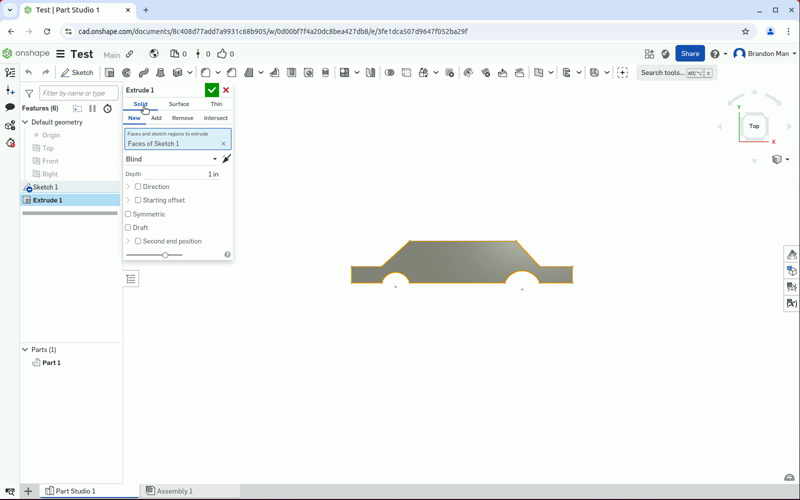
click(143, 106)
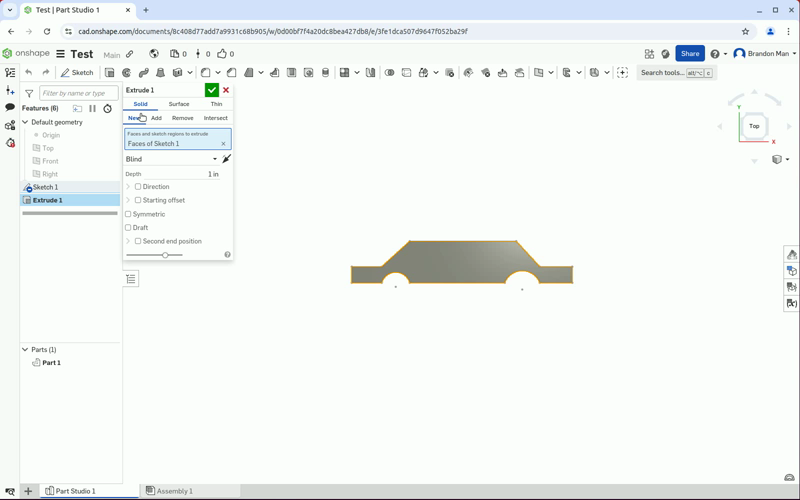
mouse_move(137, 120)
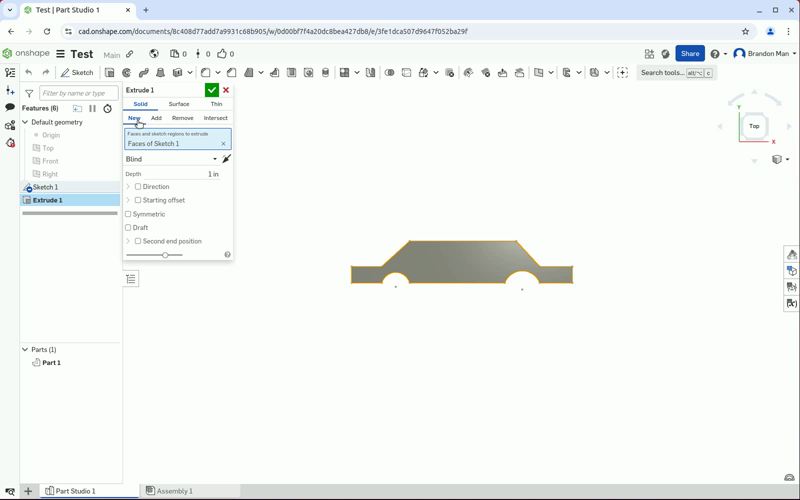
click(137, 120)
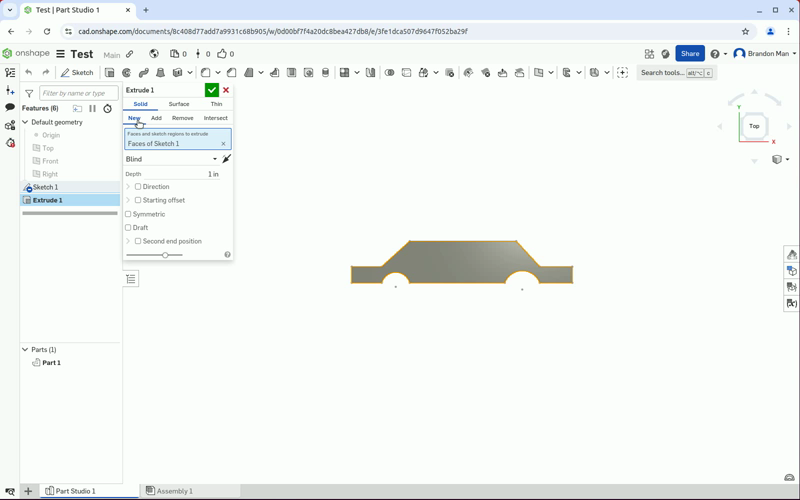
key(tab, 4)
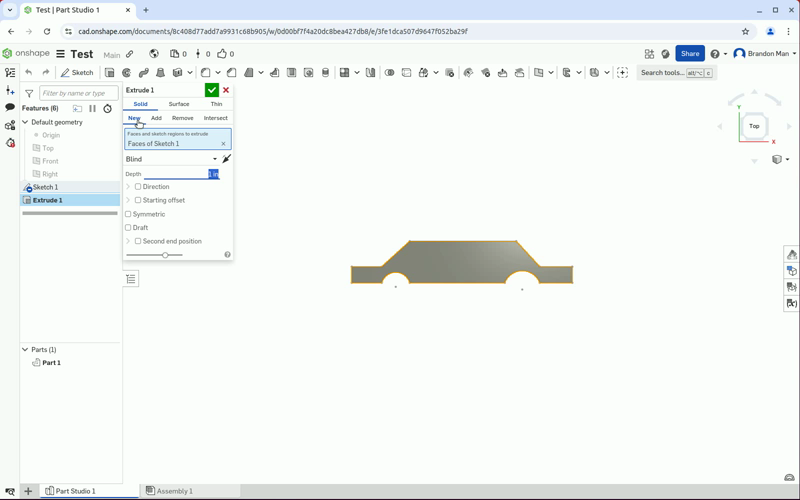
text(-11.073)
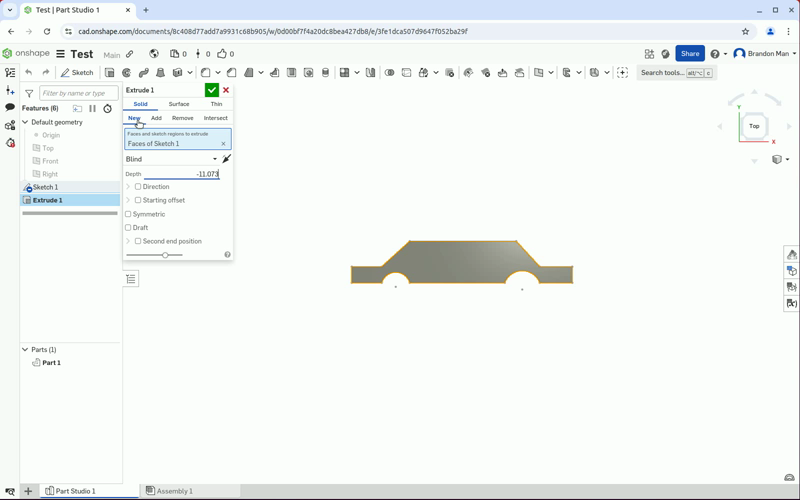
key(enter)
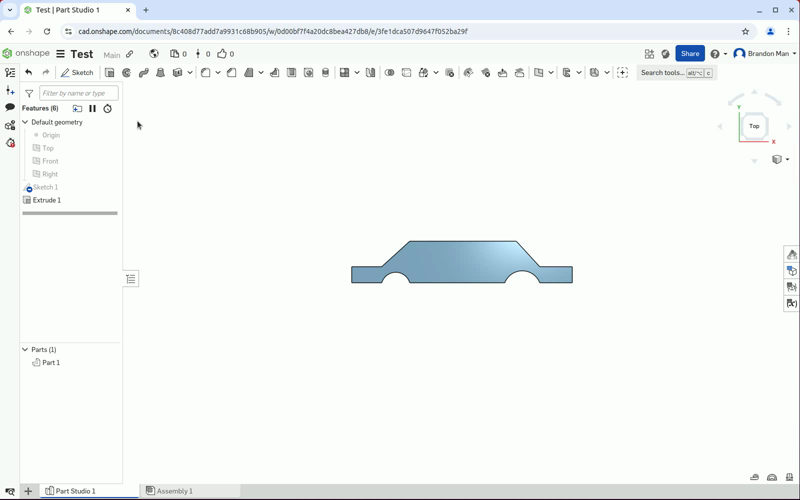
key(shift+h)
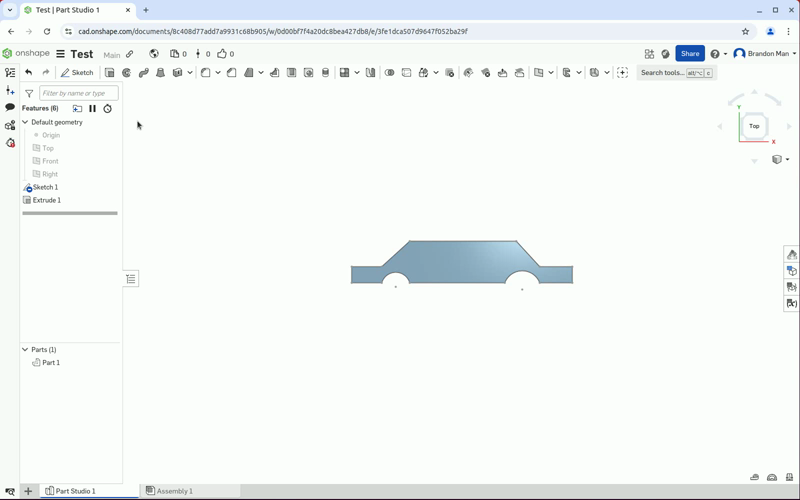
key(shift+h)
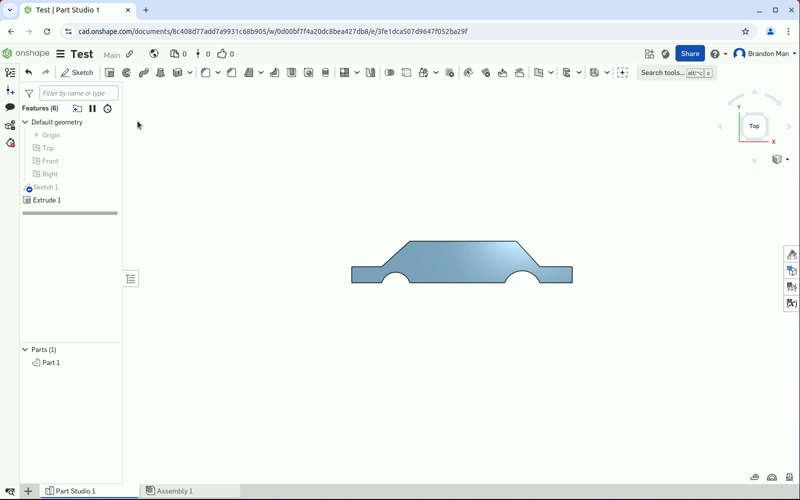
mouse_move(73, 189)
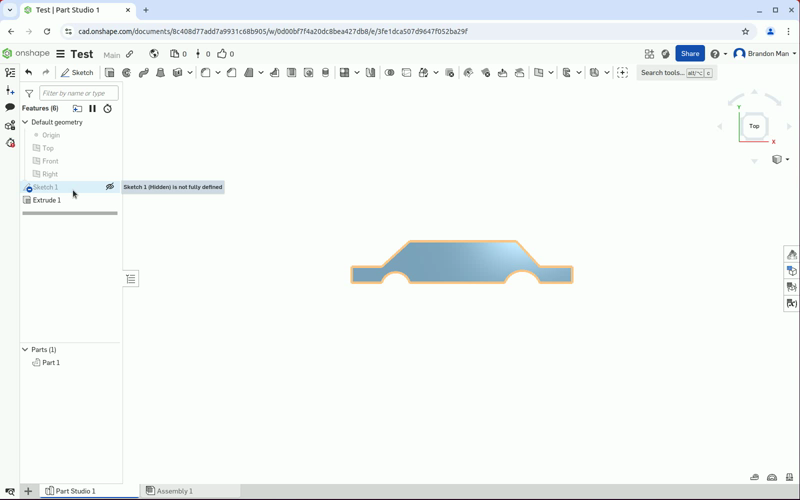
click(73, 189)
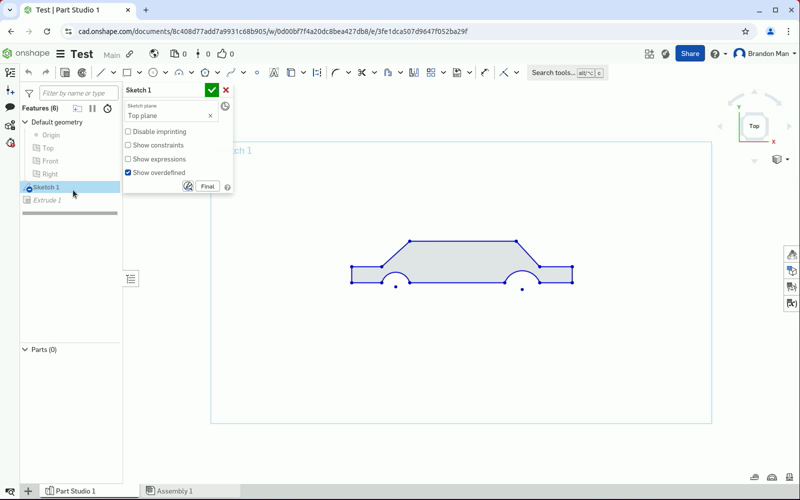
mouse_move(229, 92)
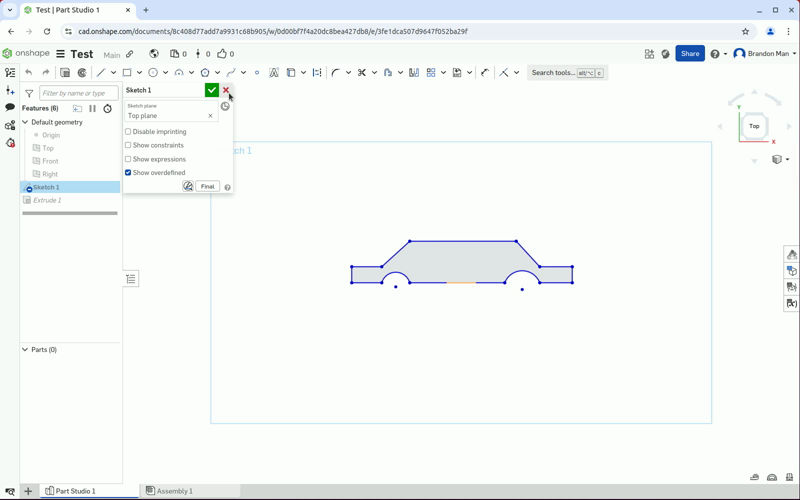
click(229, 92)
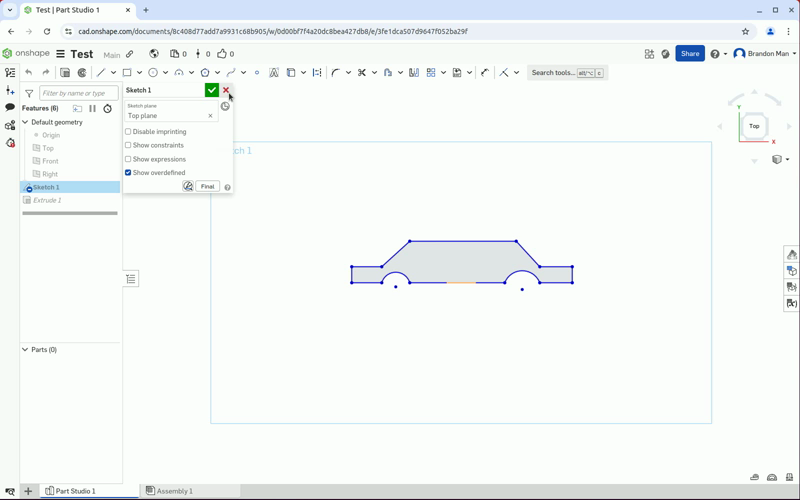
key(shift+s)
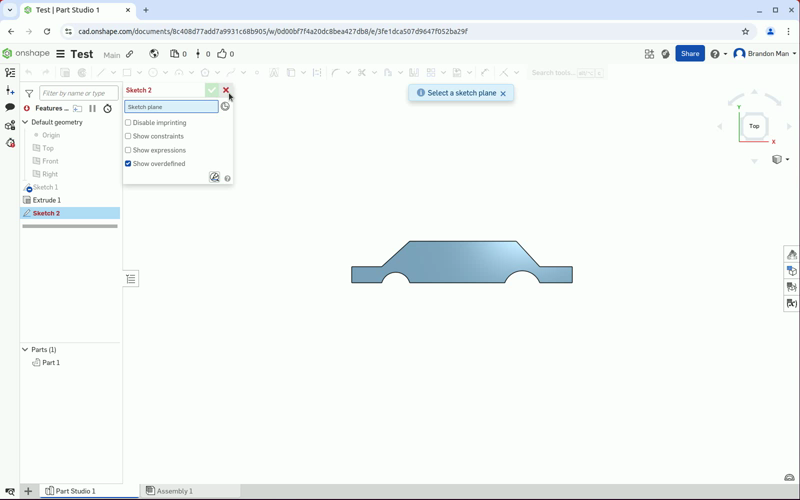
mouse_move(73, 150)
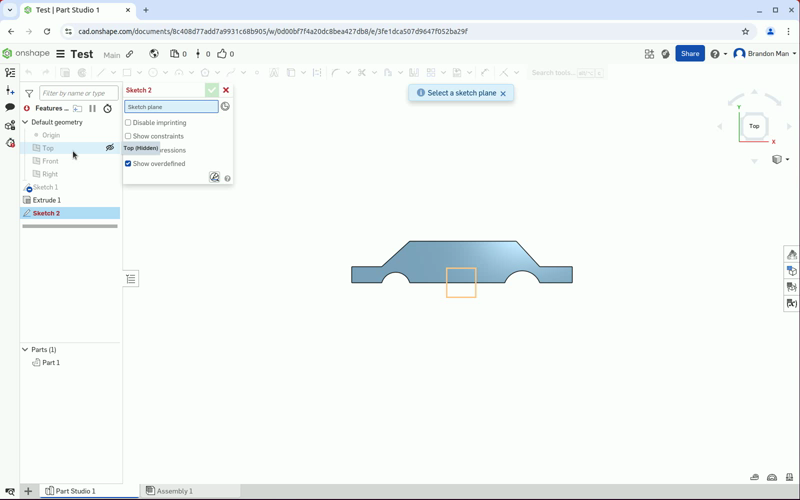
click(73, 150)
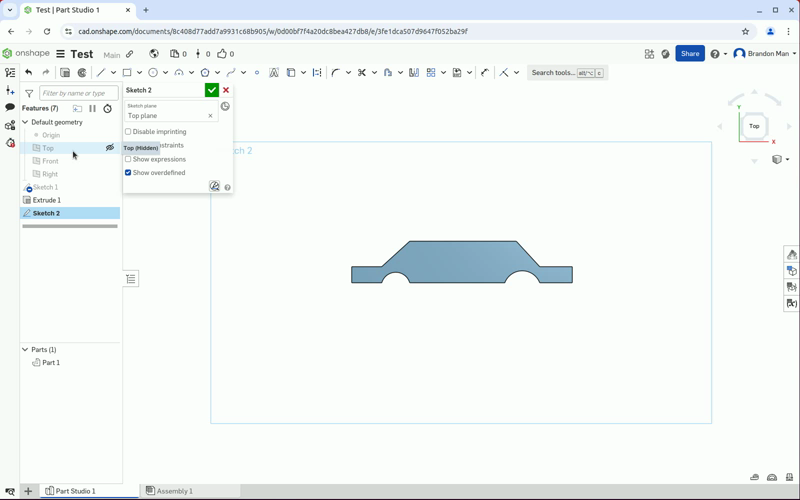
mouse_move(73, 352)
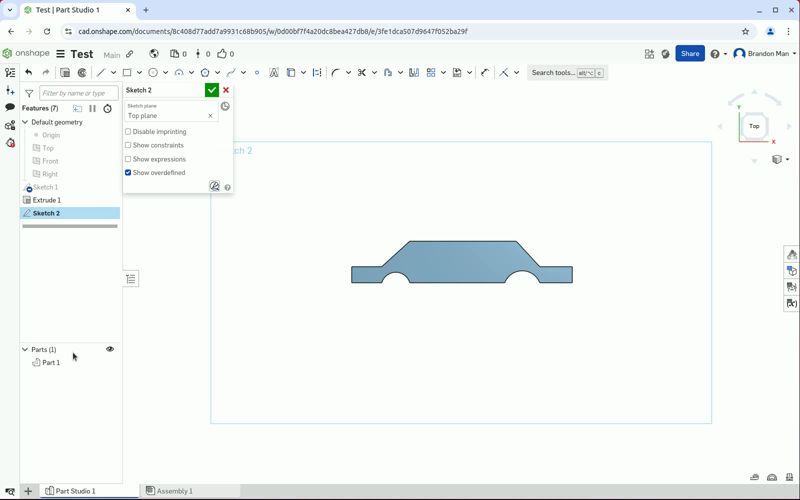
key(y)
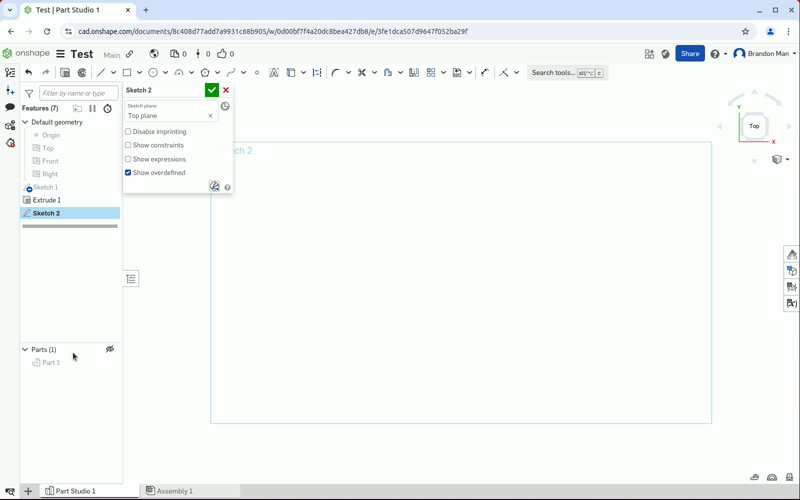
key(c)
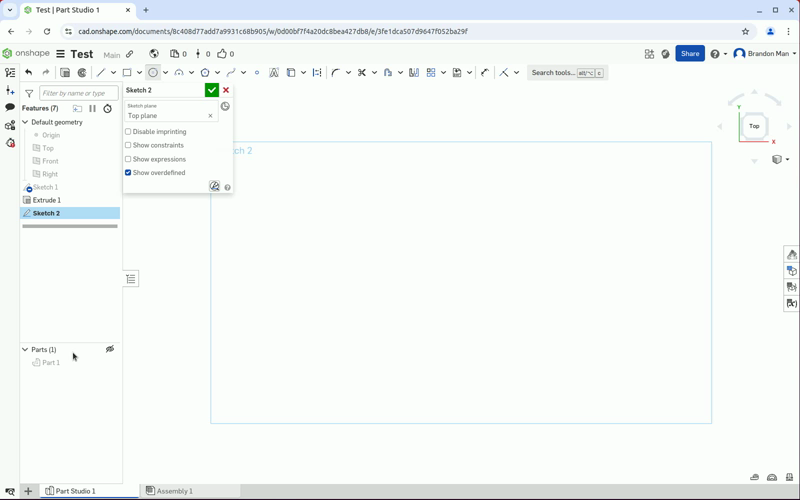
key_down(shift)
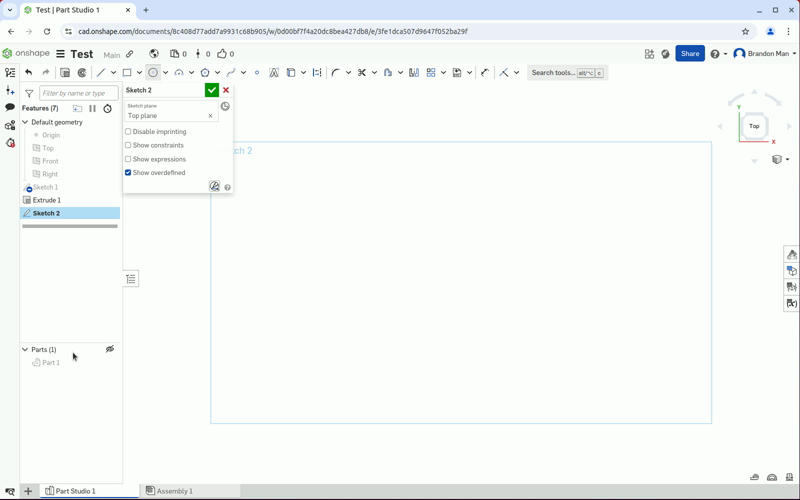
mouse_move(396, 287)
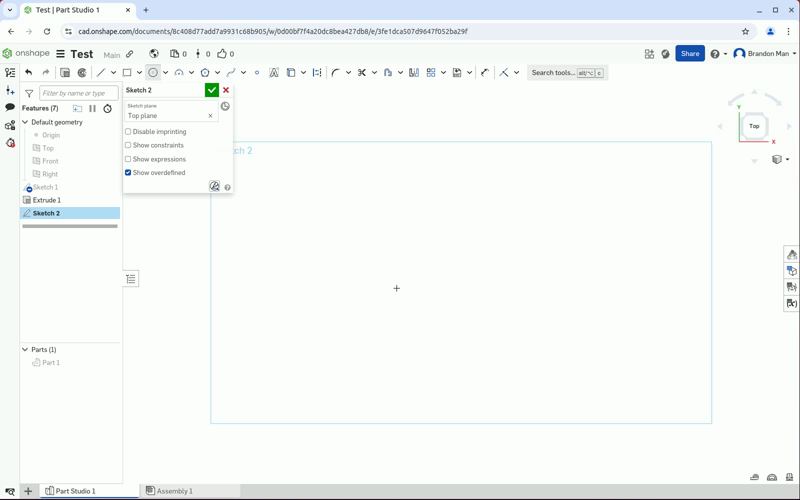
click(396, 287)
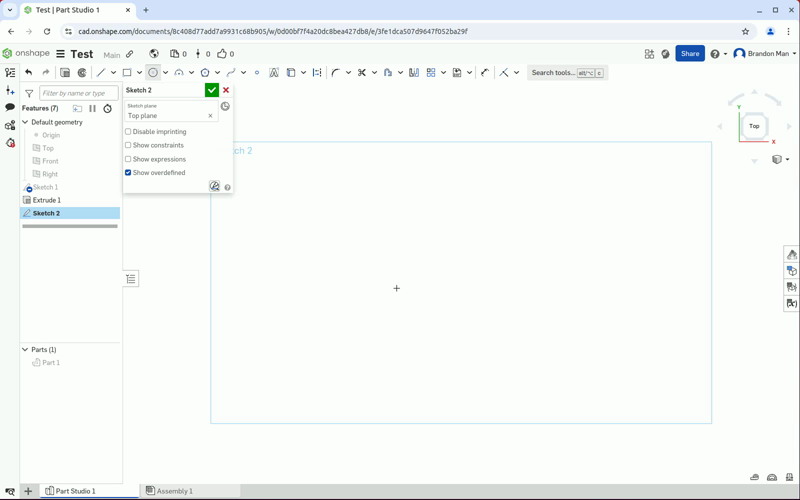
key_up(shift)
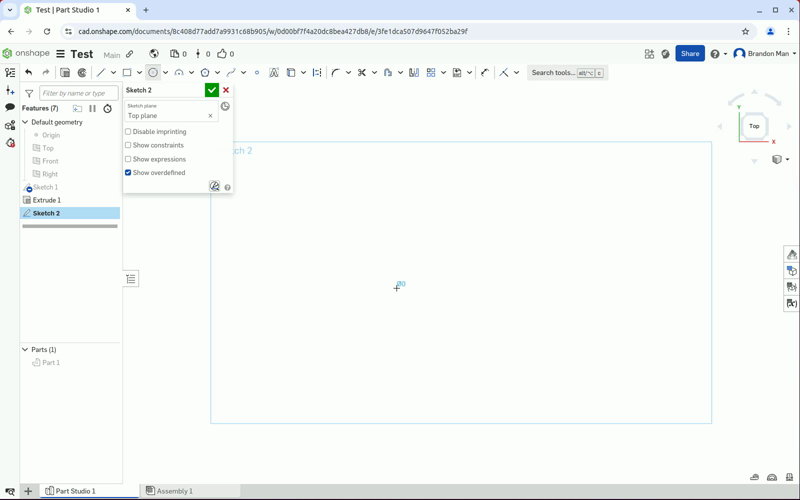
mouse_move(411, 287)
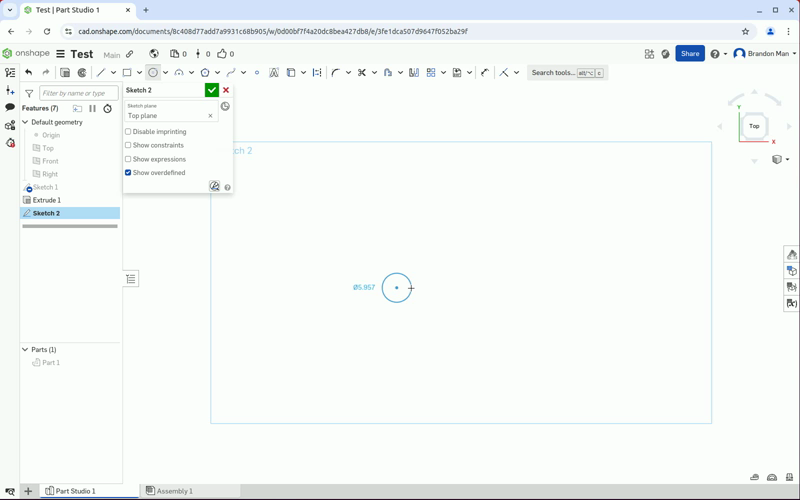
click(411, 287)
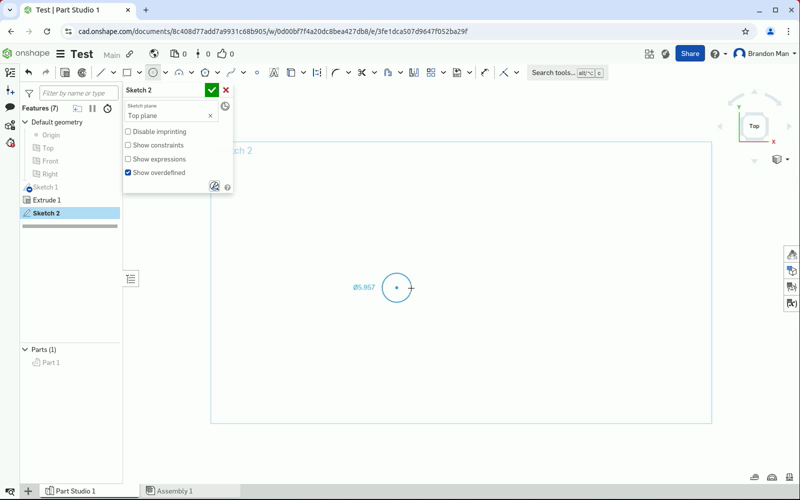
key(esc)
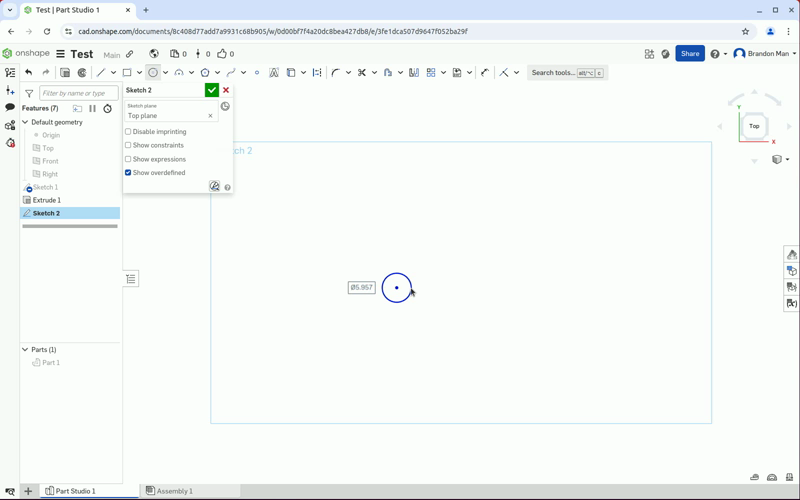
mouse_move(393, 295)
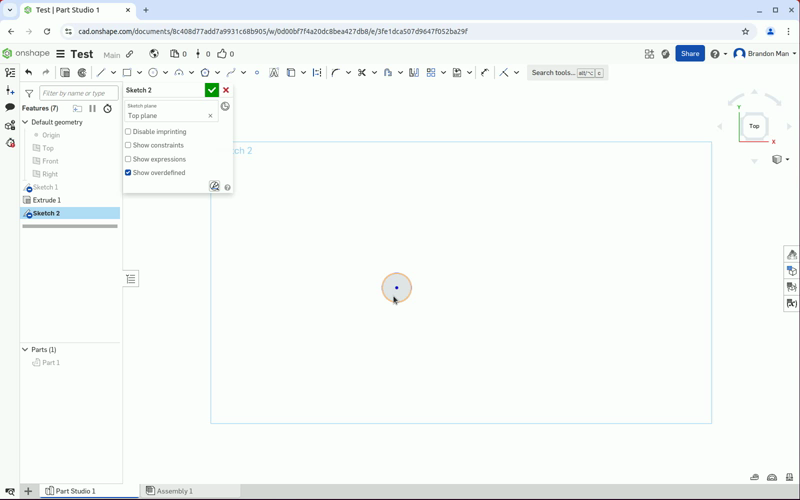
scroll(6)
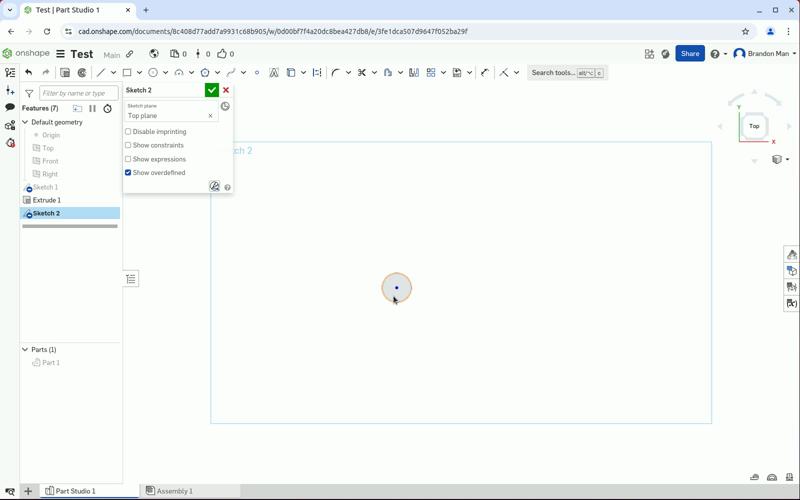
scroll(6)
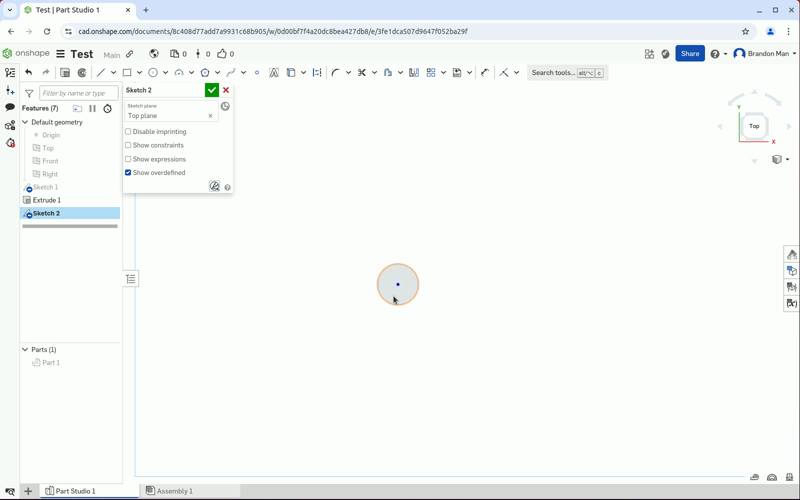
scroll(6)
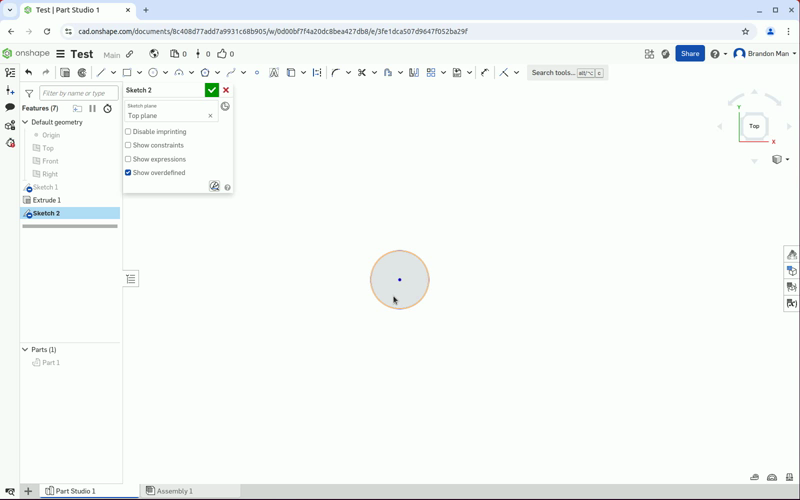
scroll(6)
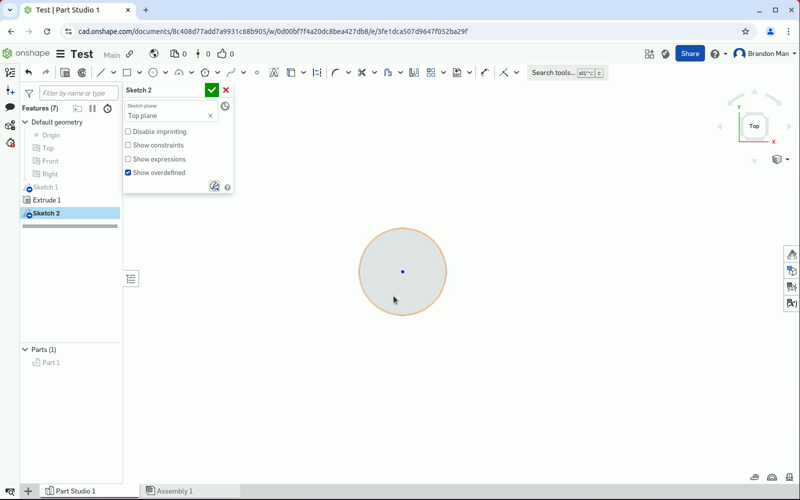
scroll(6)
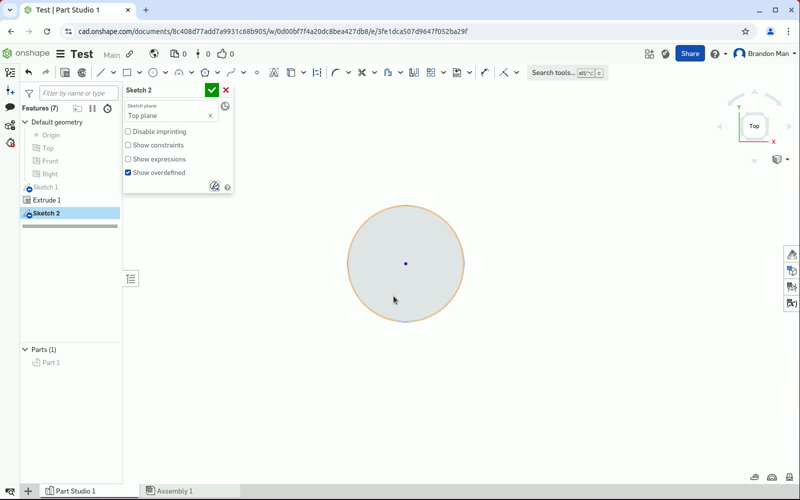
scroll(6)
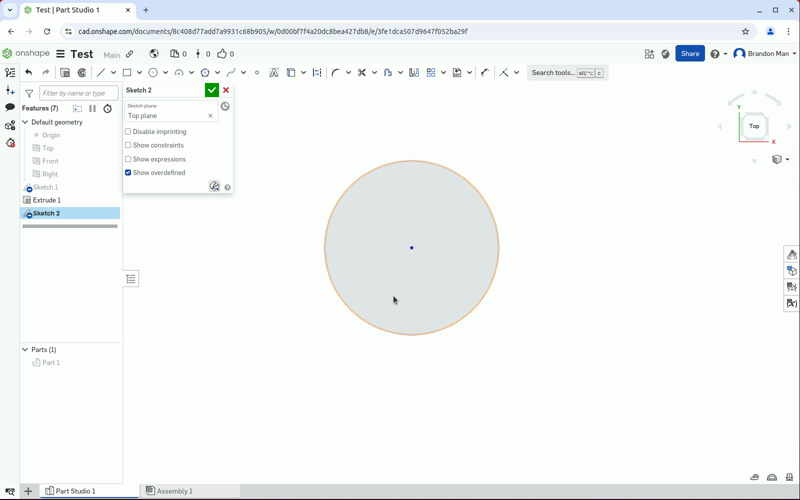
scroll(6)
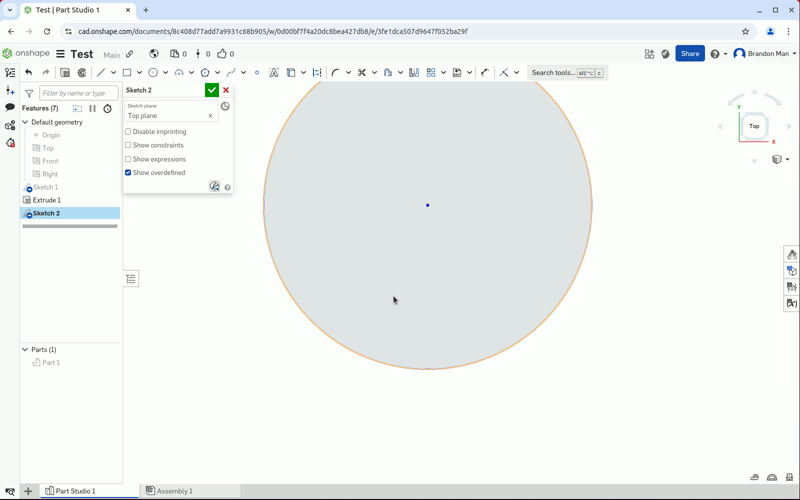
click(393, 295)
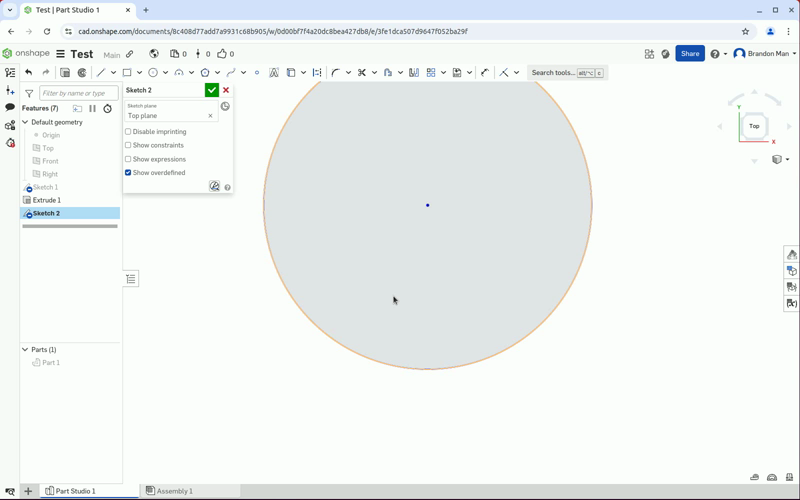
scroll(-6)
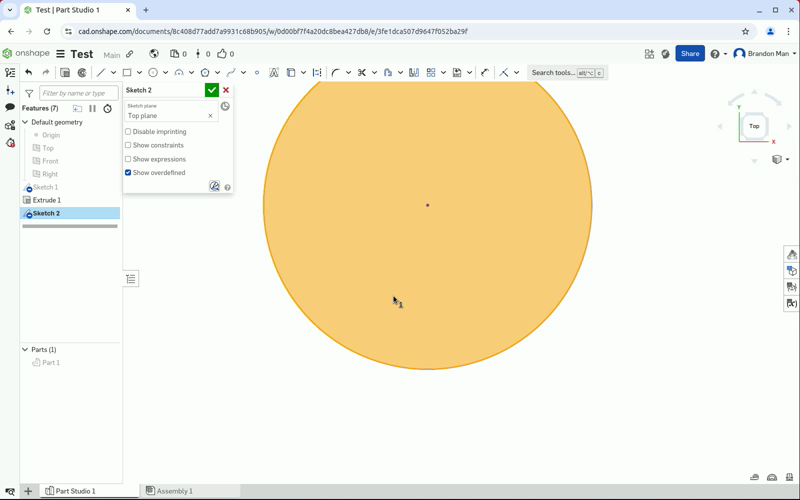
scroll(-6)
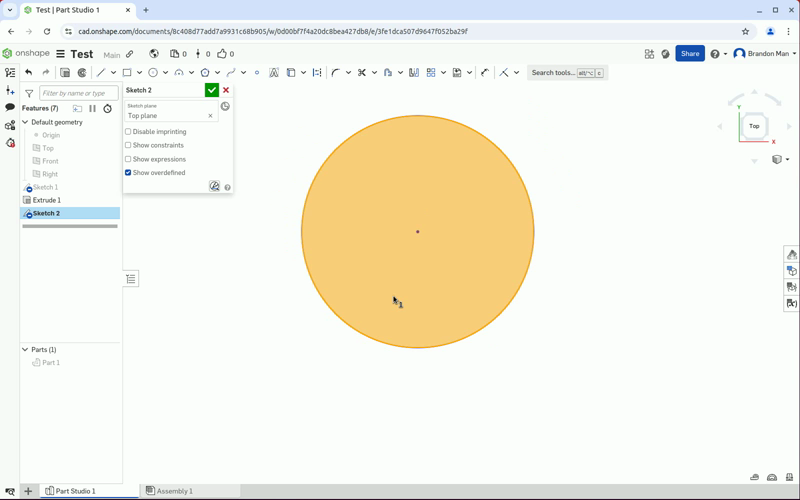
scroll(-6)
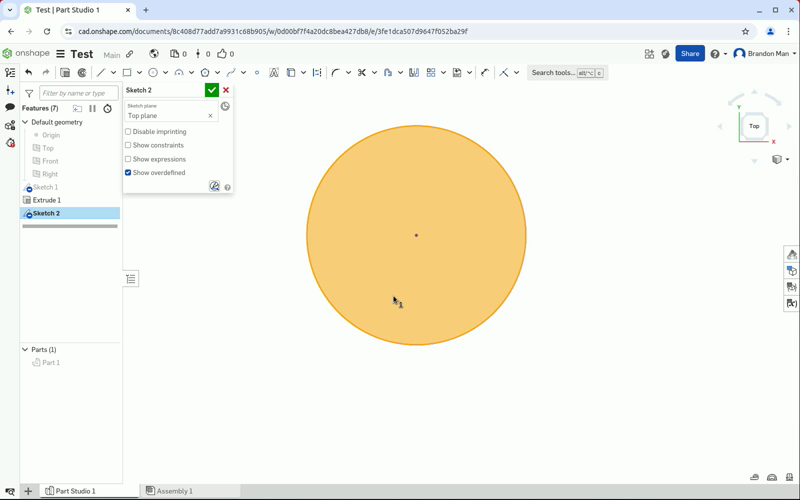
scroll(-6)
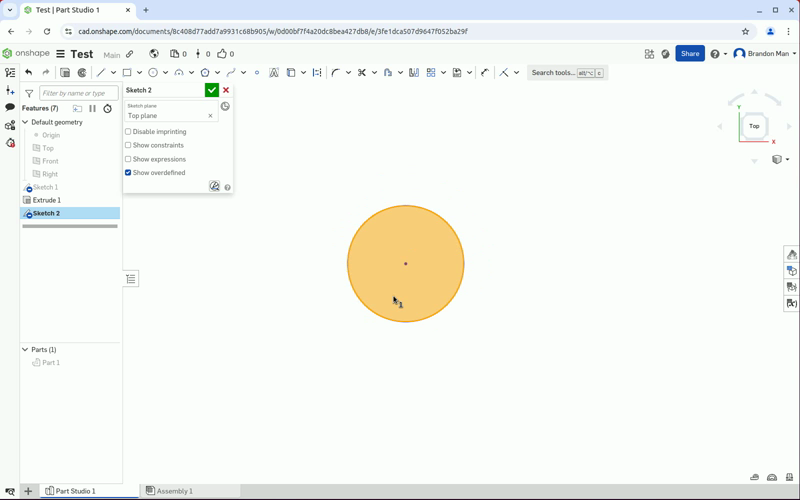
scroll(-6)
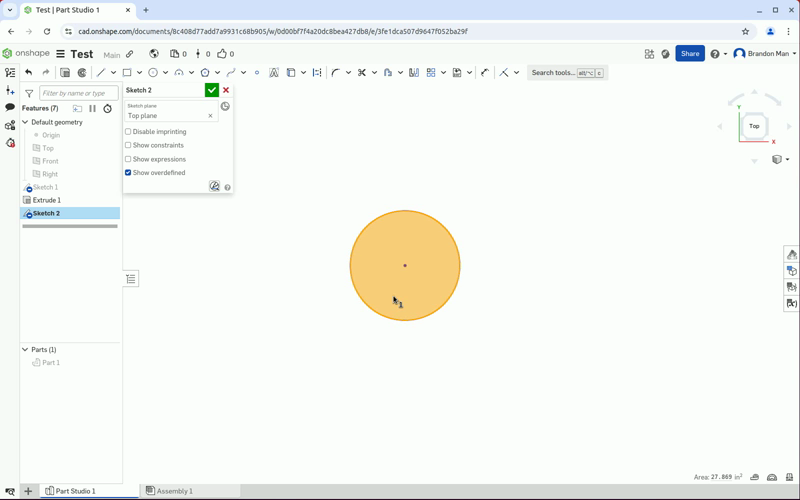
scroll(-6)
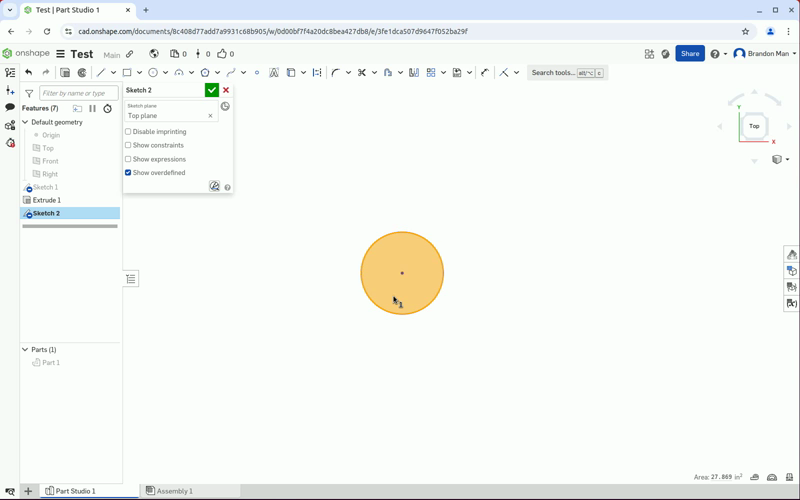
scroll(-6)
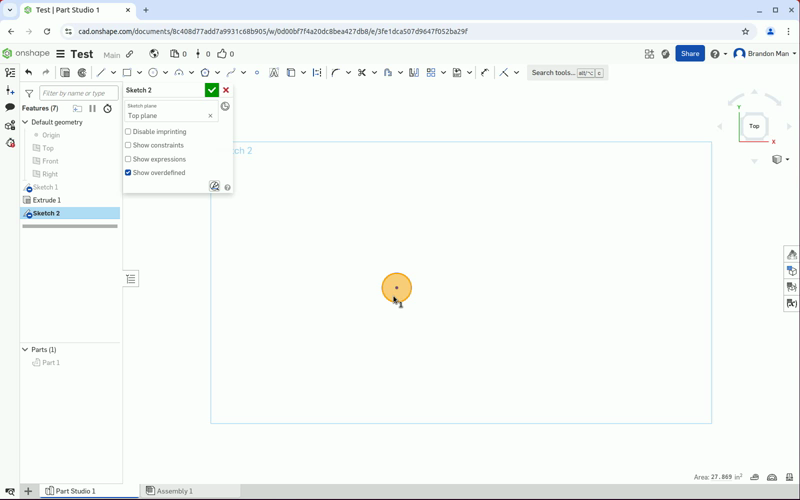
mouse_move(73, 352)
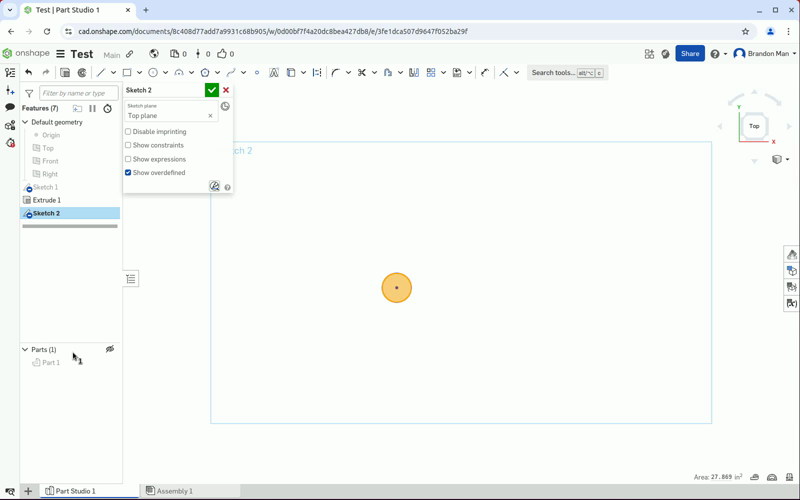
key(shift+y)
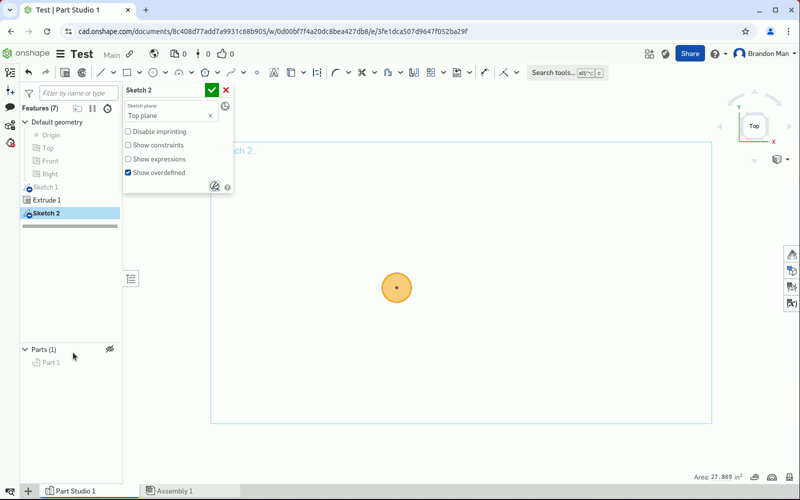
key(shift+e)
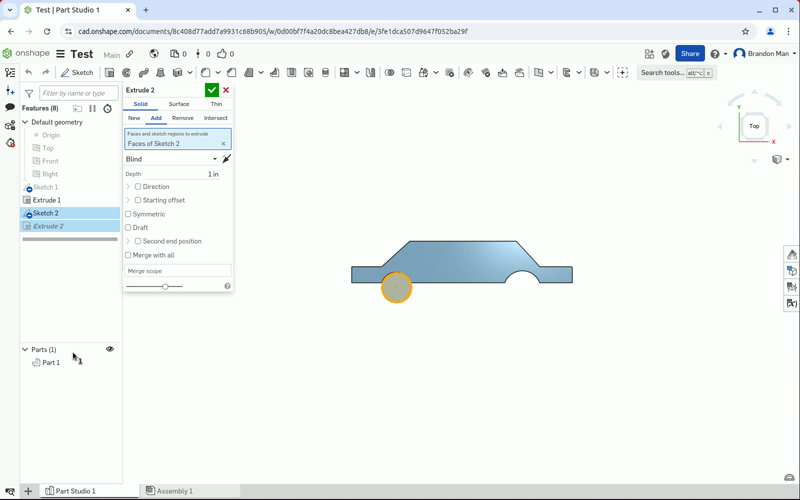
mouse_move(143, 106)
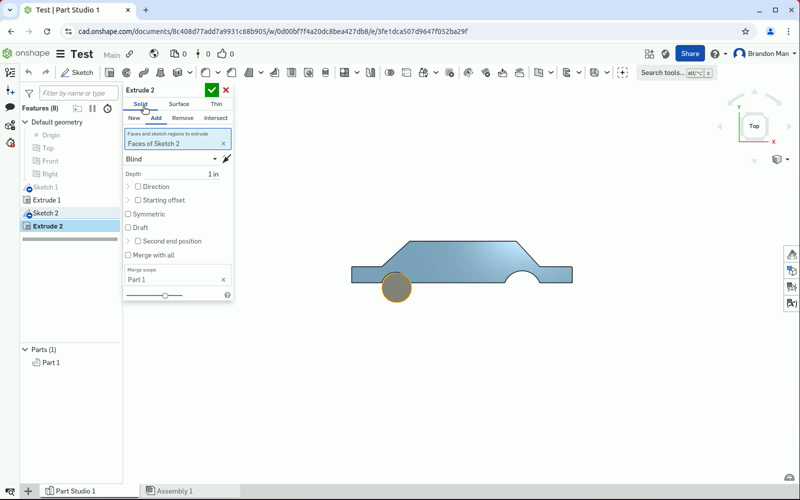
click(143, 106)
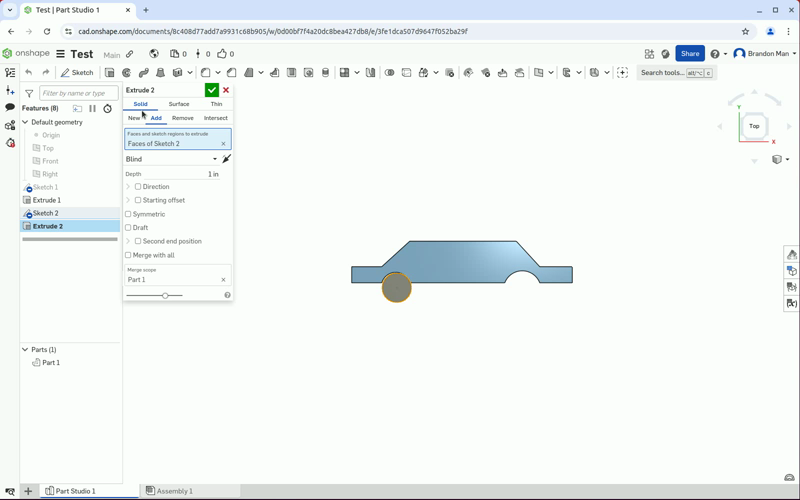
mouse_move(137, 120)
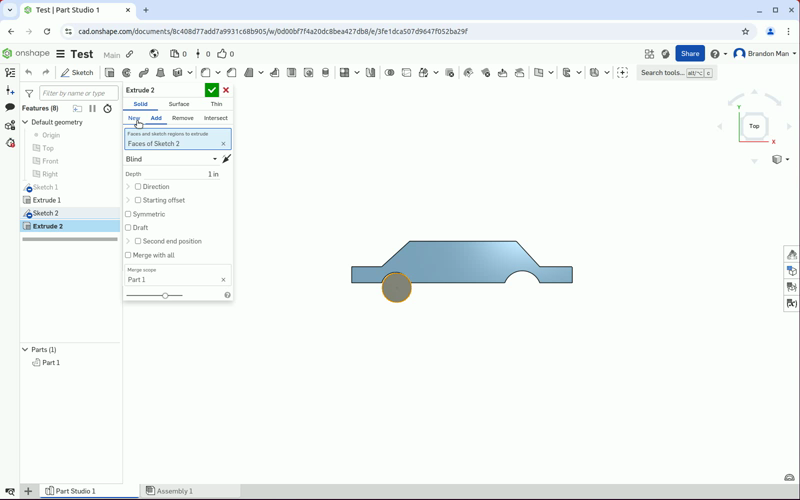
click(137, 120)
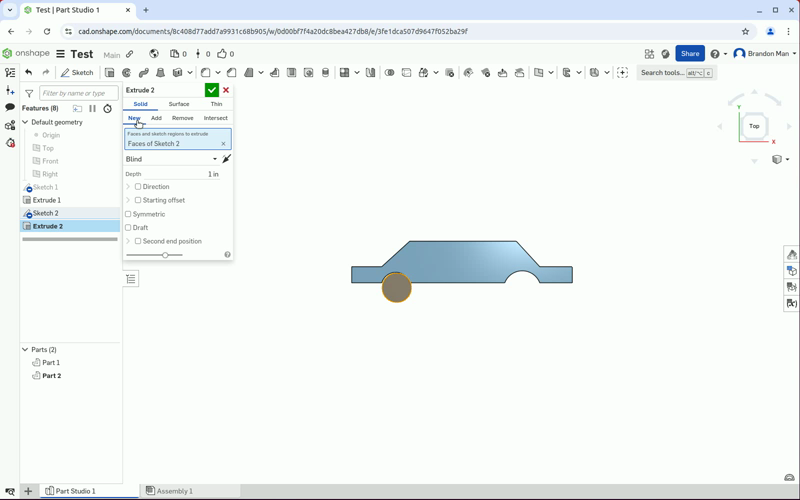
key(tab, 4)
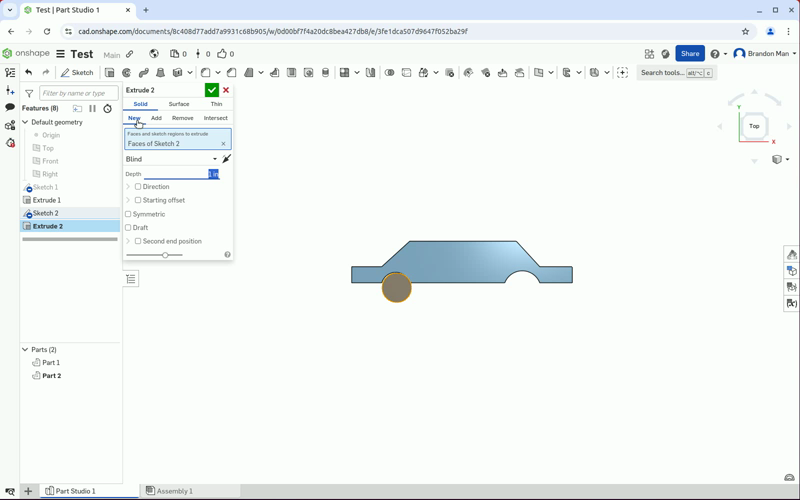
text(-11.073)
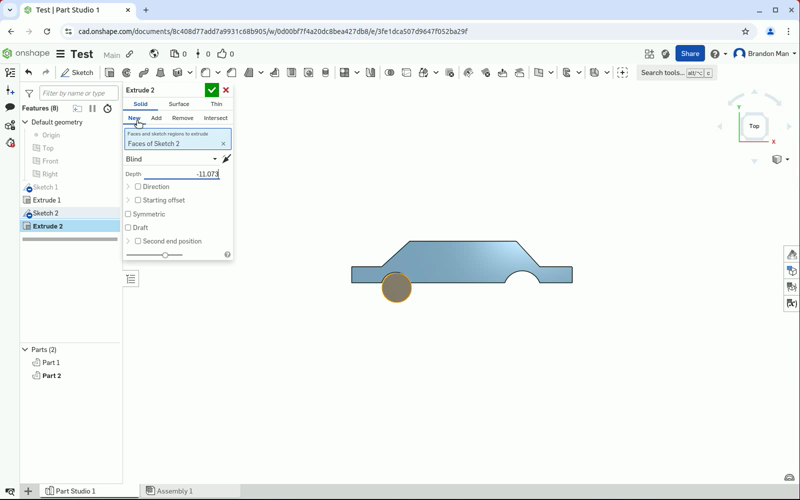
key(enter)
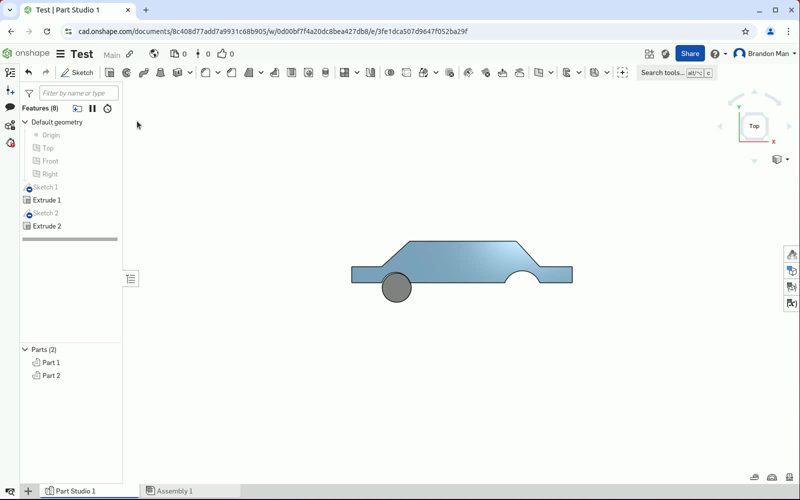
key(shift+h)
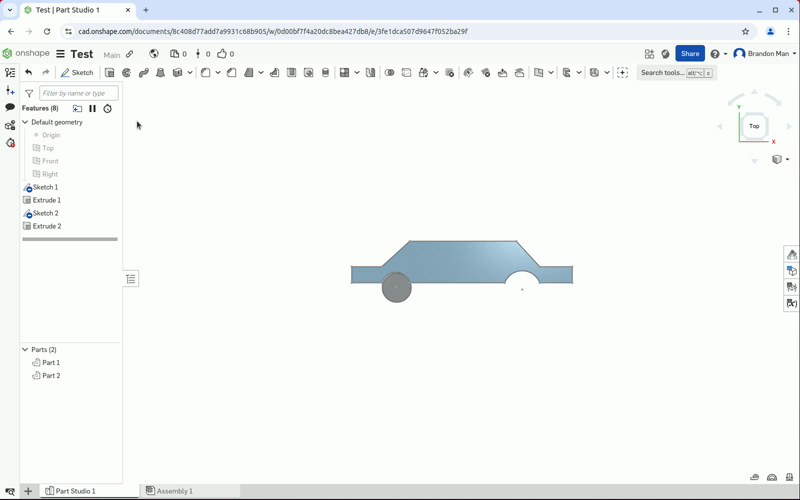
key(shift+h)
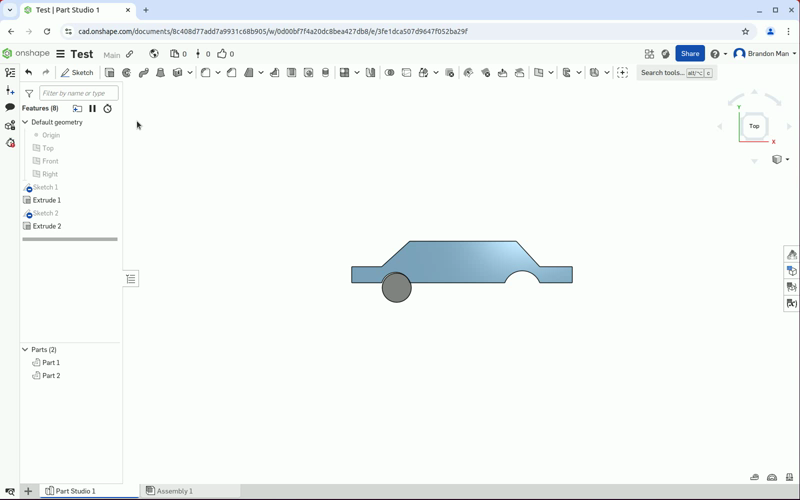
mouse_move(73, 189)
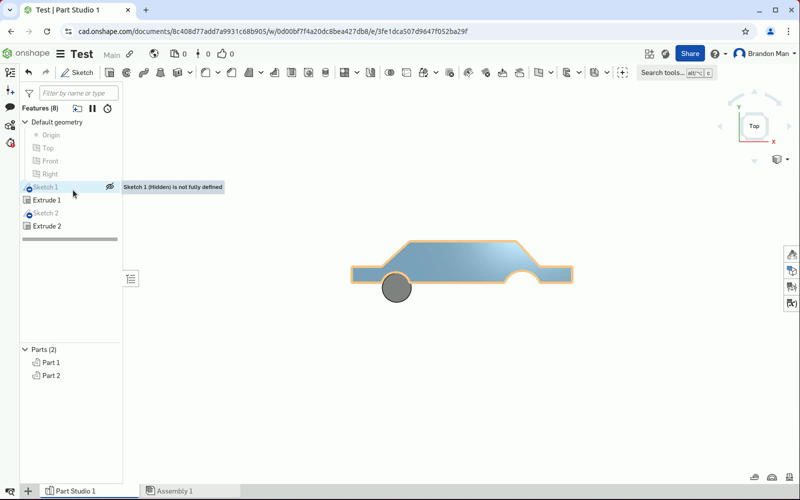
click(73, 189)
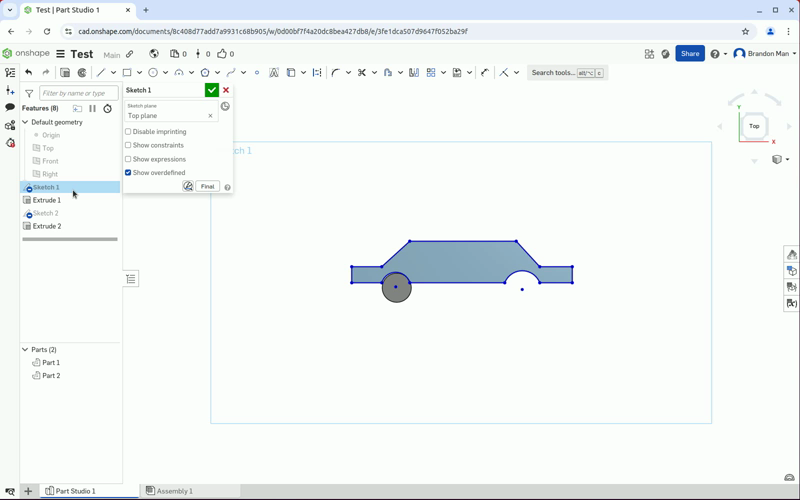
mouse_move(229, 92)
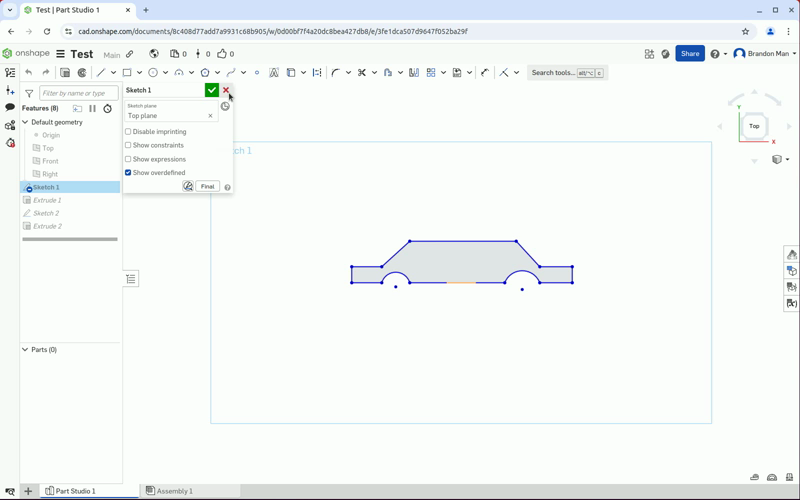
click(229, 92)
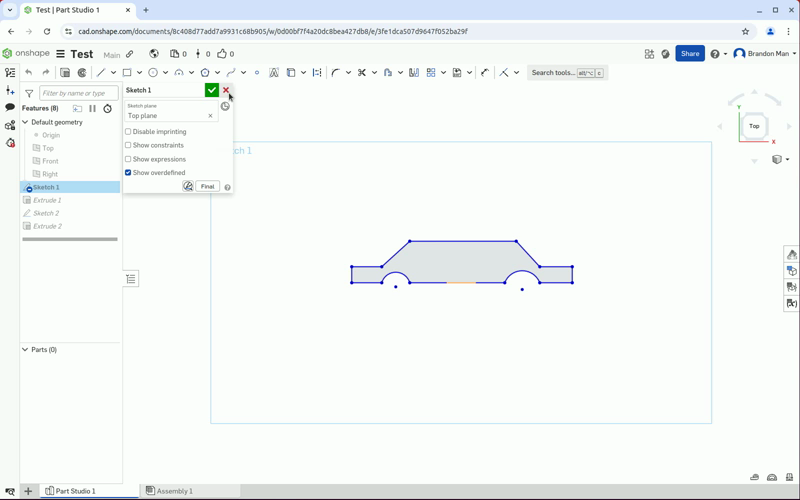
key(shift+s)
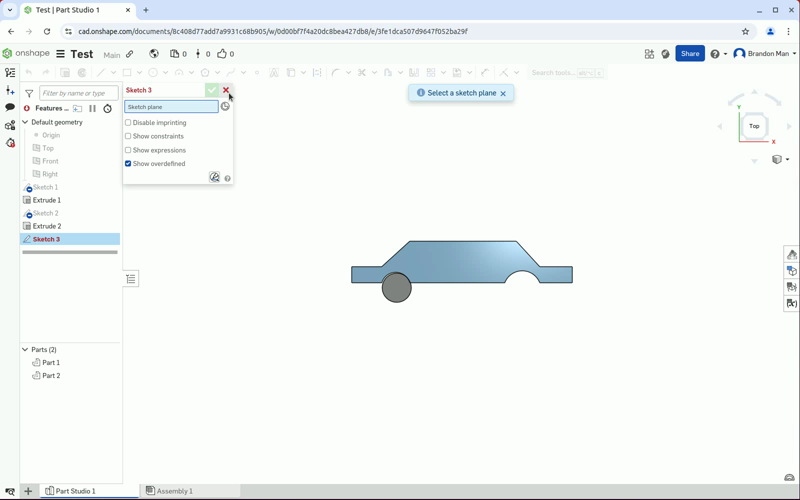
mouse_move(73, 150)
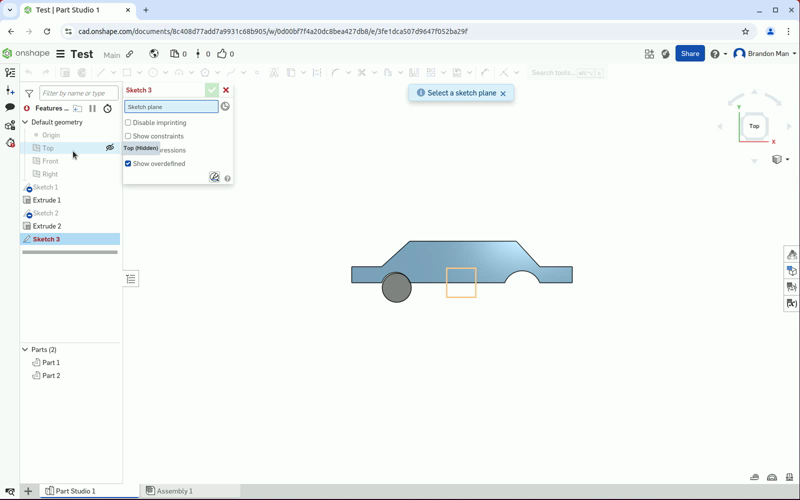
click(73, 150)
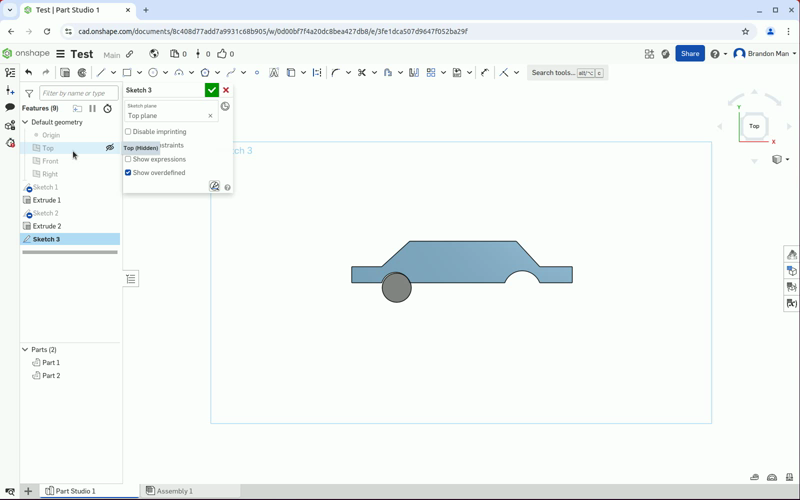
mouse_move(73, 352)
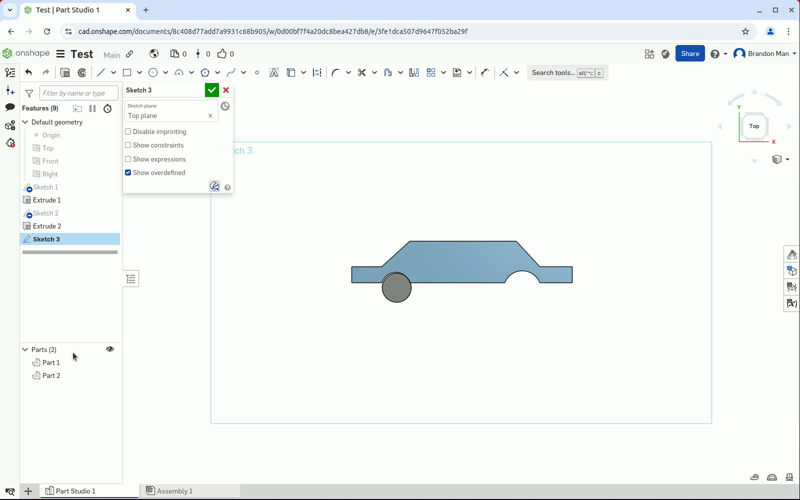
key(y)
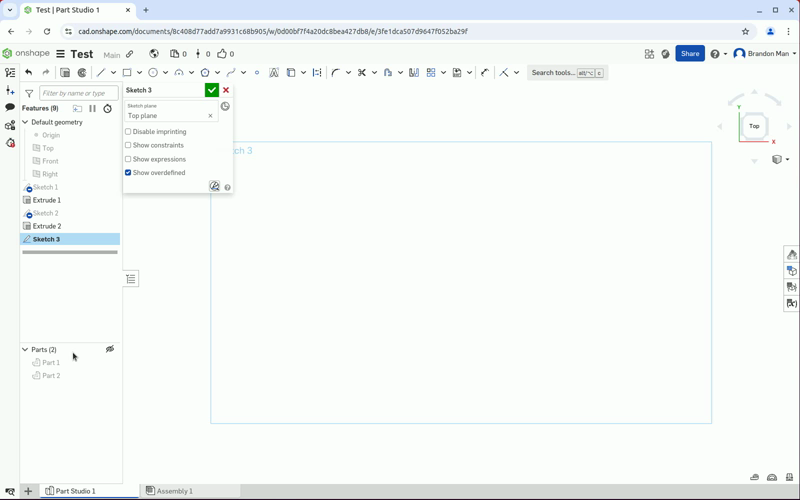
key(c)
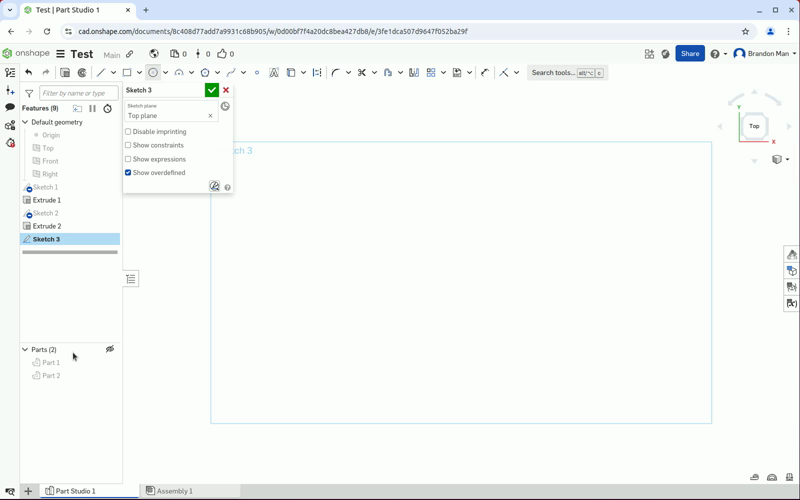
key_down(shift)
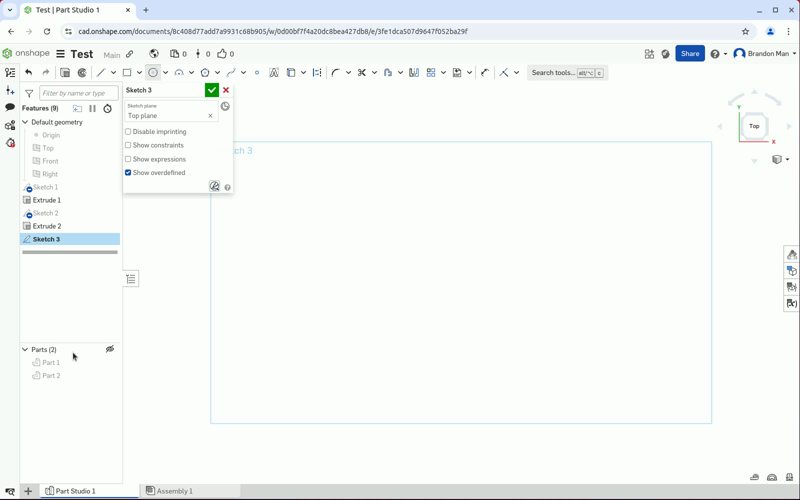
mouse_move(524, 287)
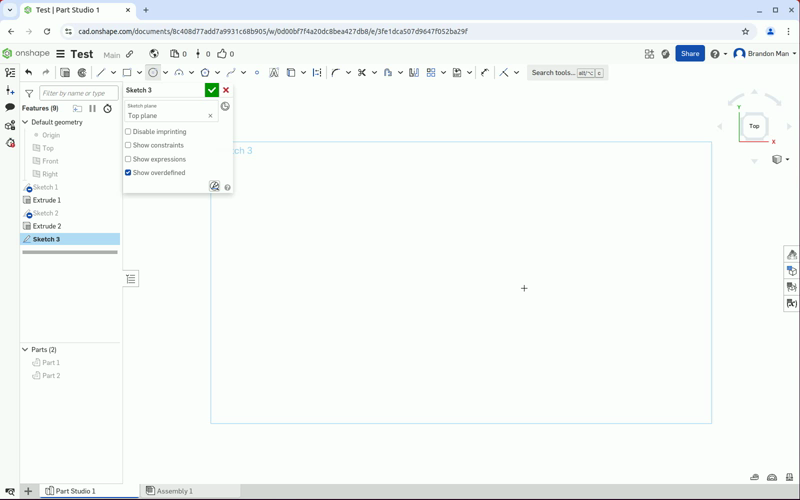
click(524, 287)
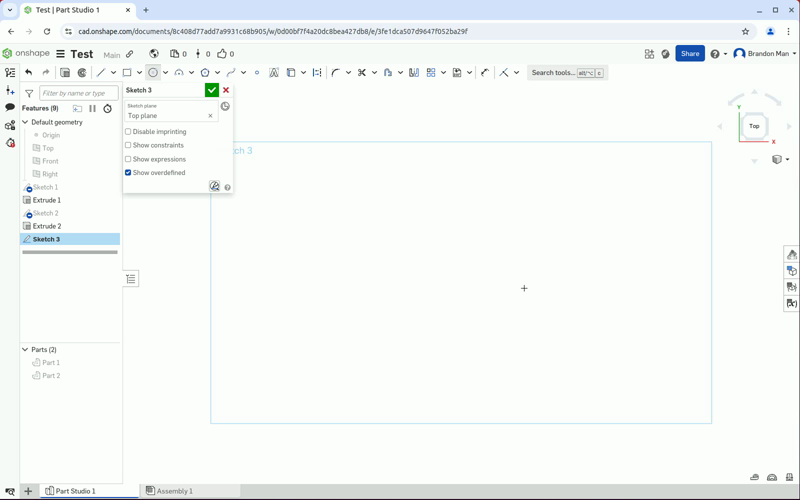
key_up(shift)
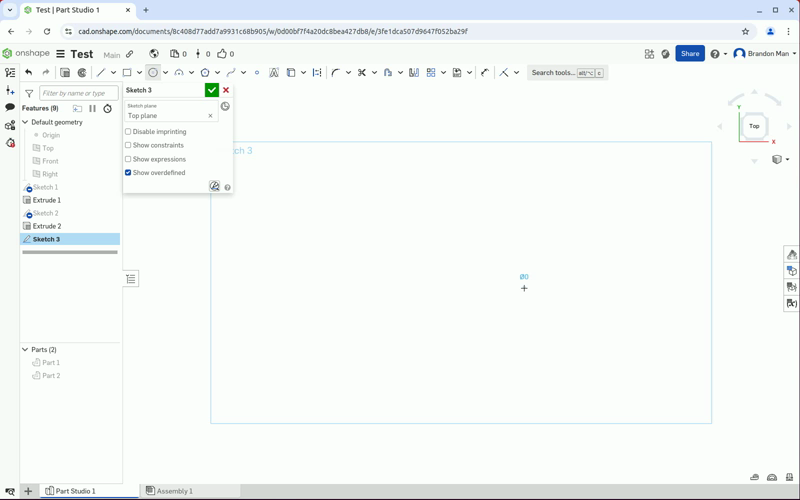
mouse_move(541, 287)
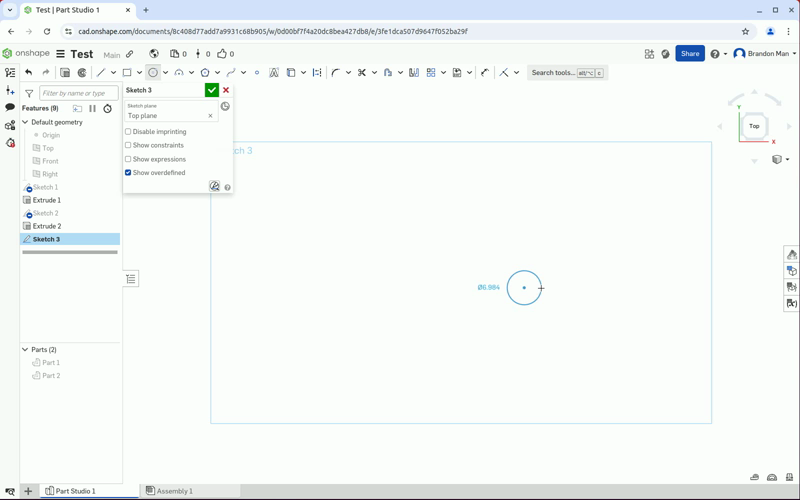
click(541, 287)
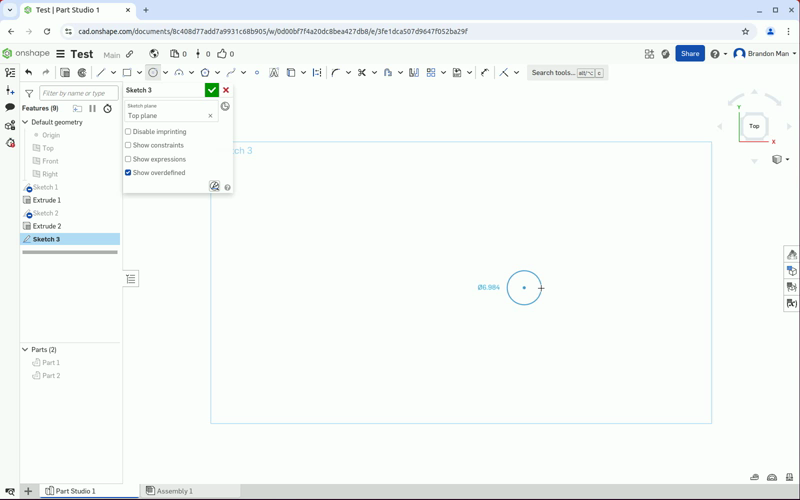
key(esc)
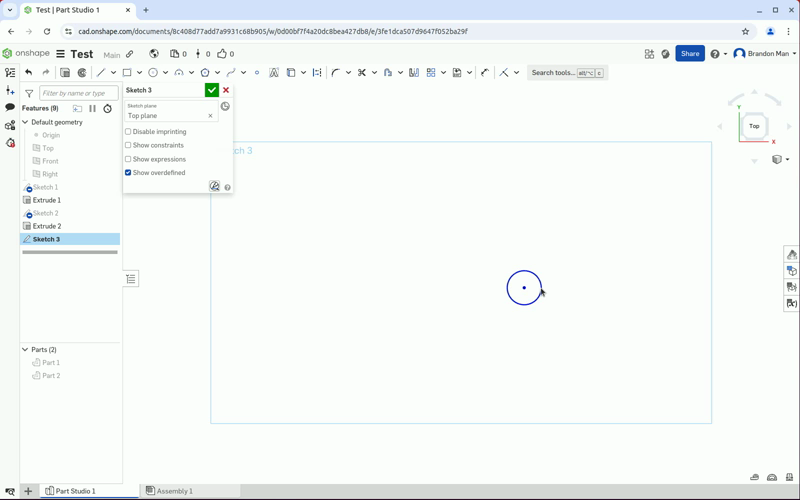
mouse_move(514, 278)
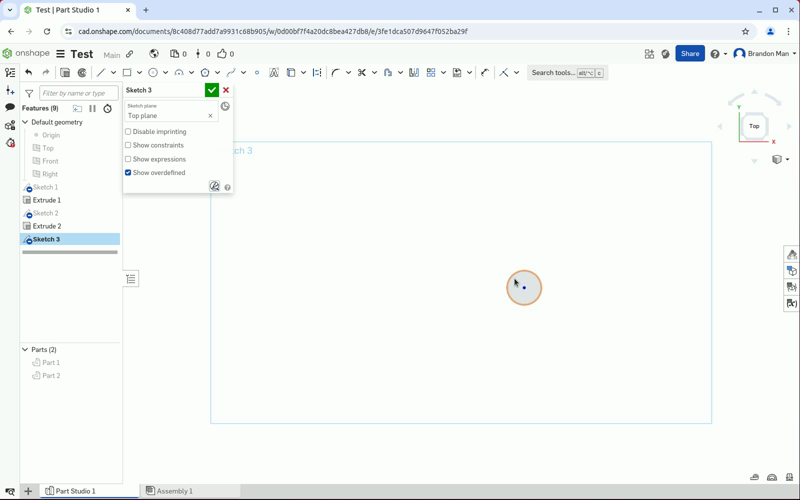
scroll(6)
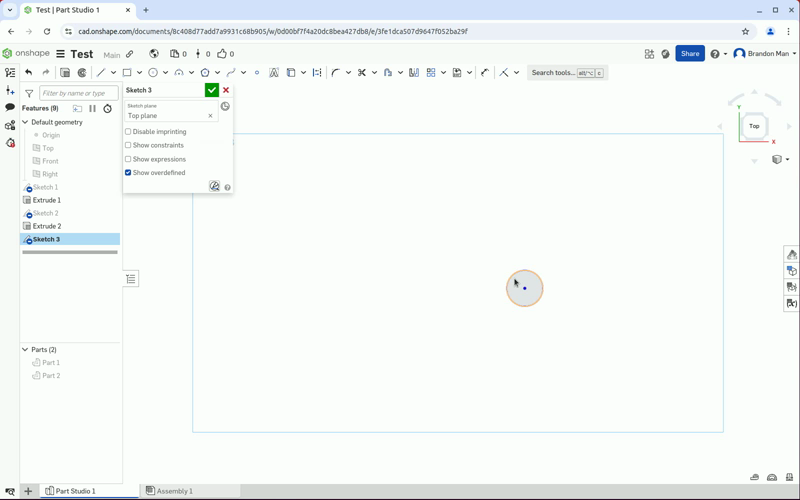
scroll(6)
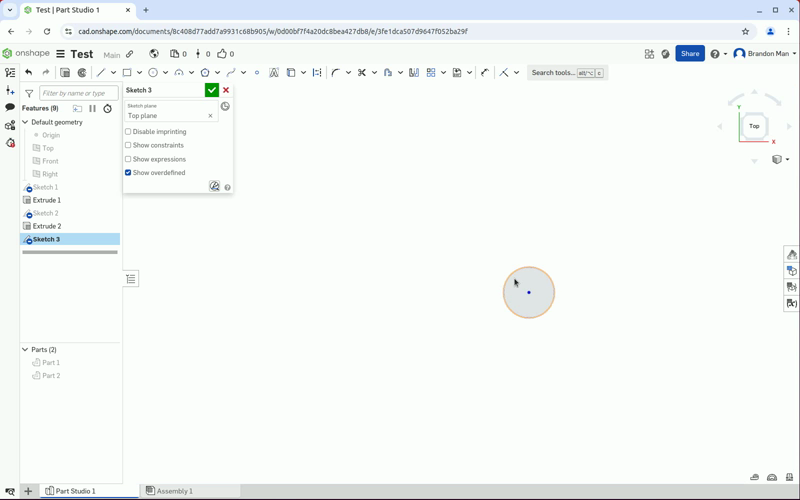
scroll(6)
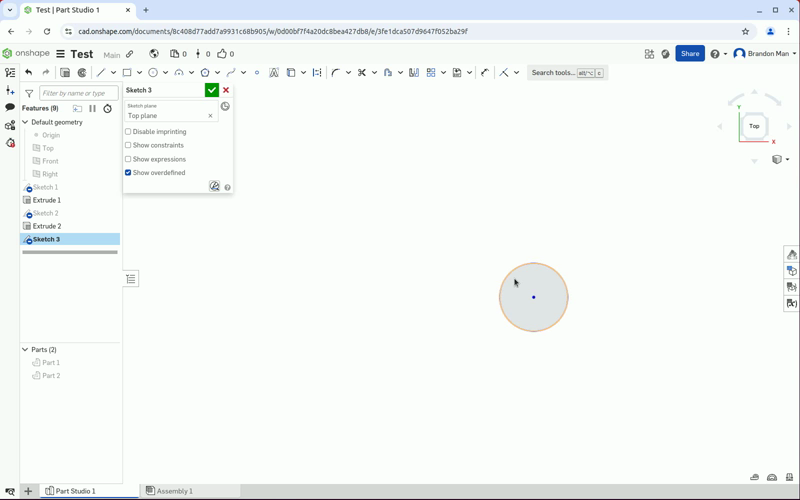
scroll(6)
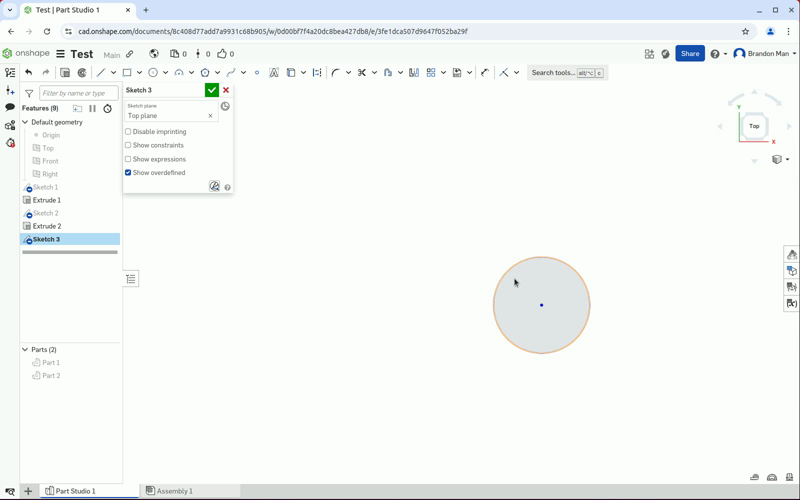
scroll(6)
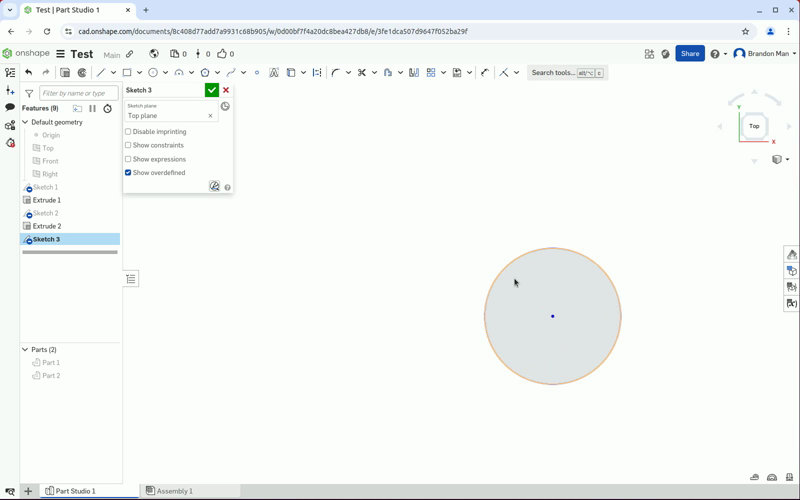
scroll(6)
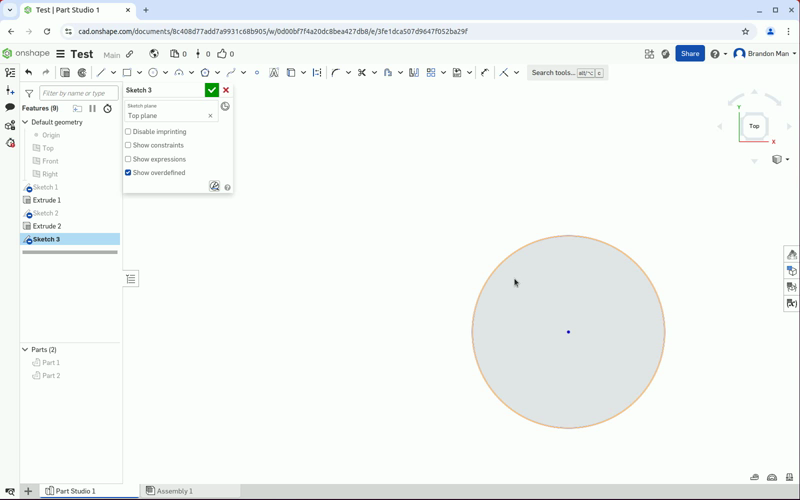
scroll(6)
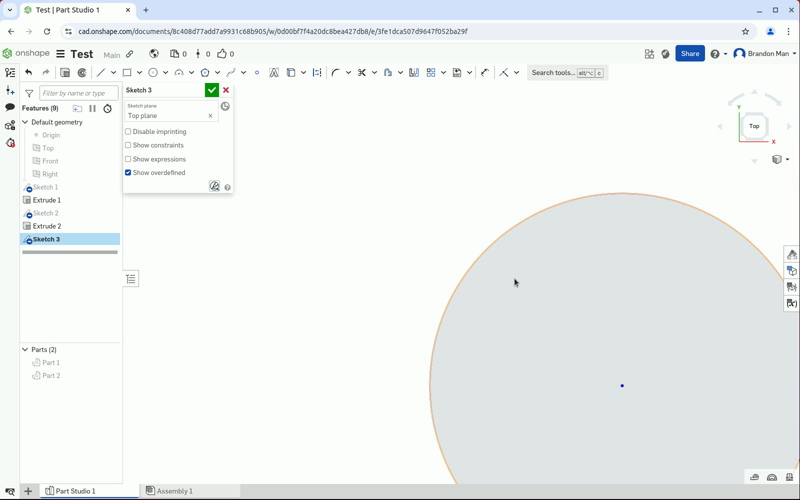
click(514, 278)
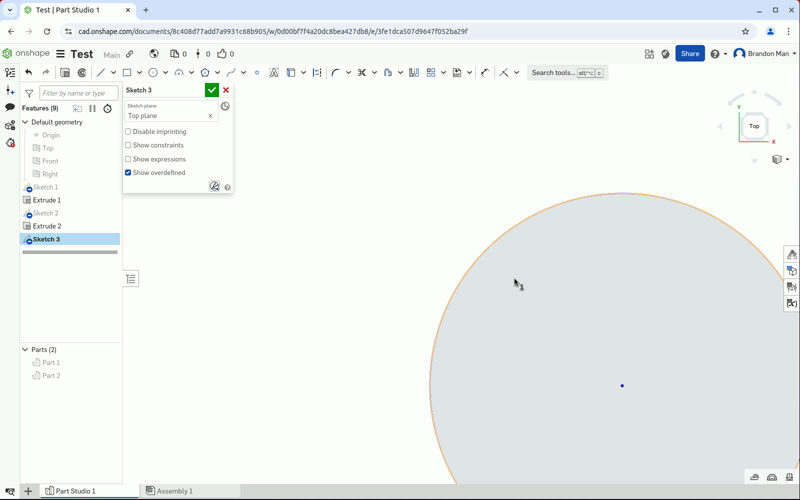
scroll(-6)
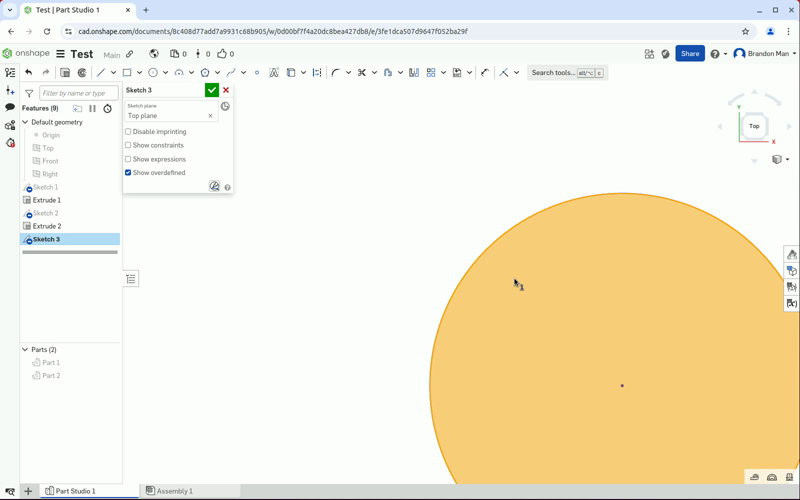
scroll(-6)
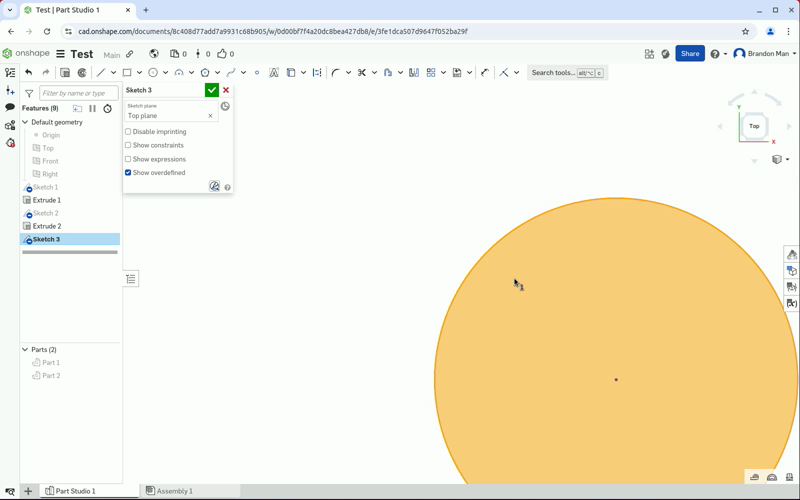
scroll(-6)
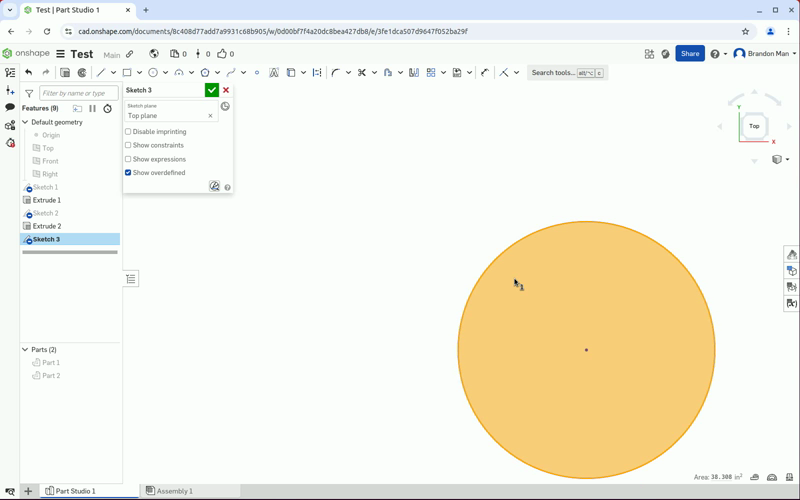
scroll(-6)
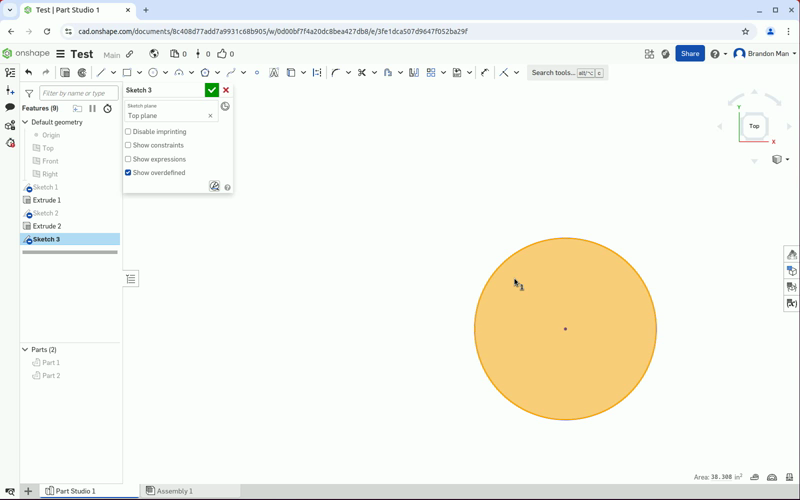
scroll(-6)
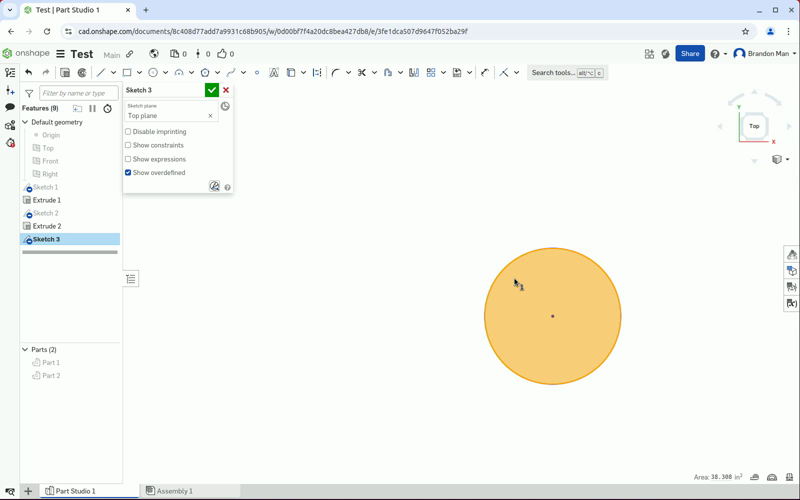
scroll(-6)
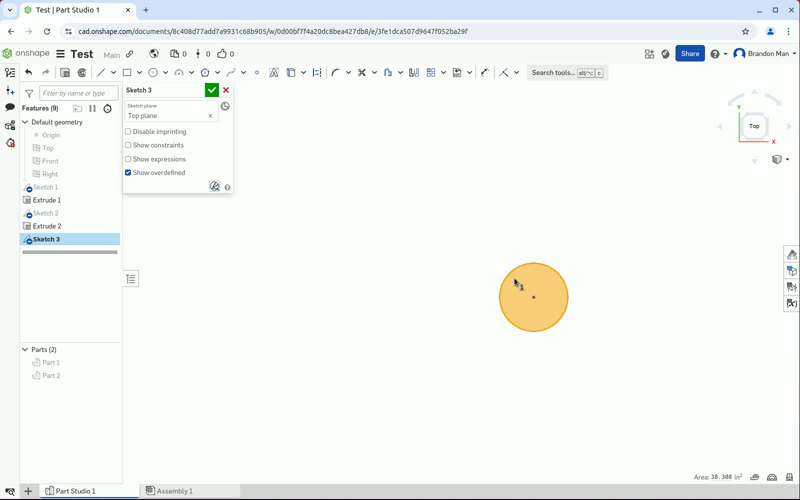
scroll(-6)
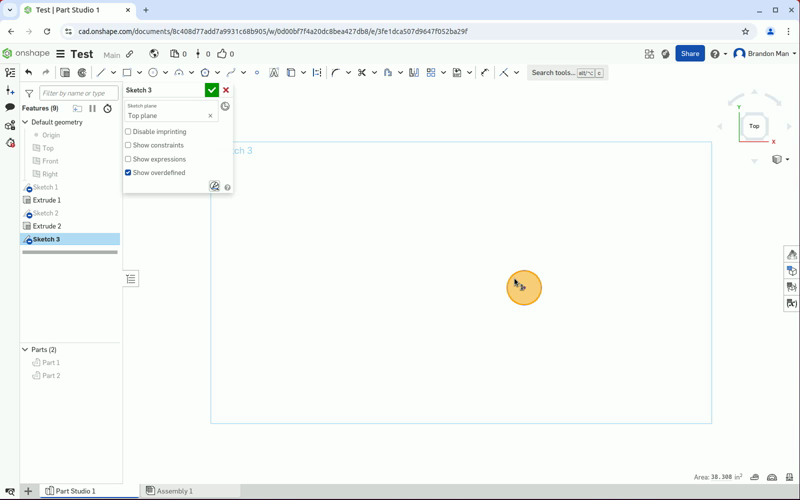
mouse_move(73, 352)
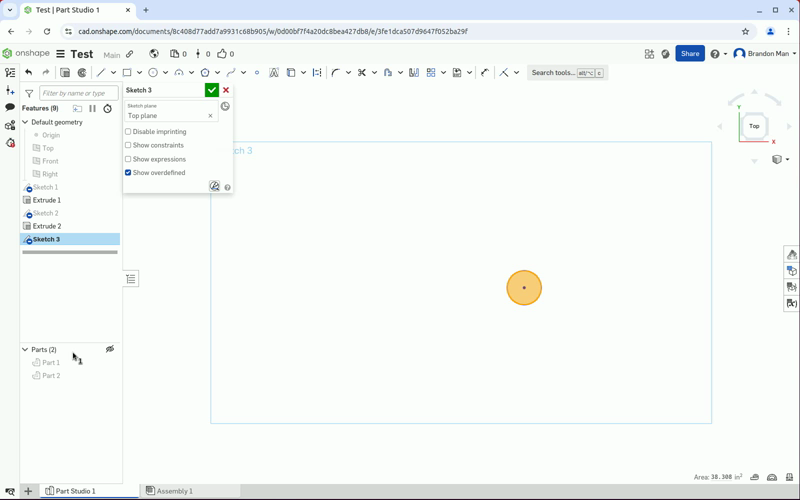
key(shift+y)
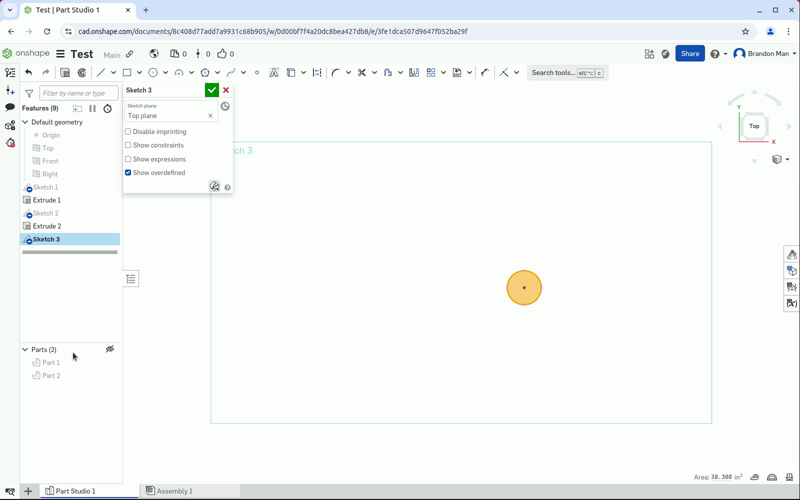
key(shift+e)
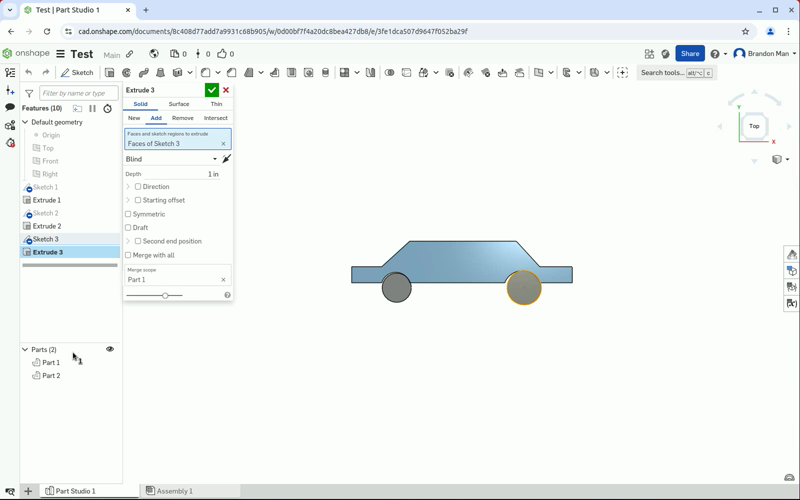
mouse_move(143, 106)
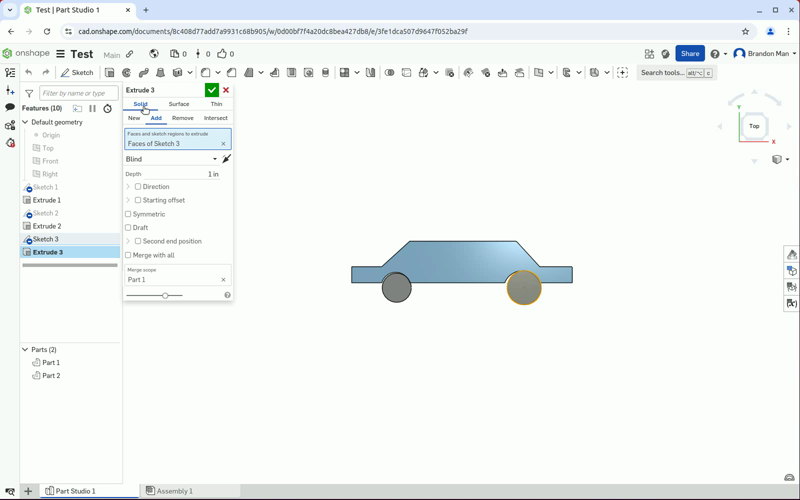
click(143, 106)
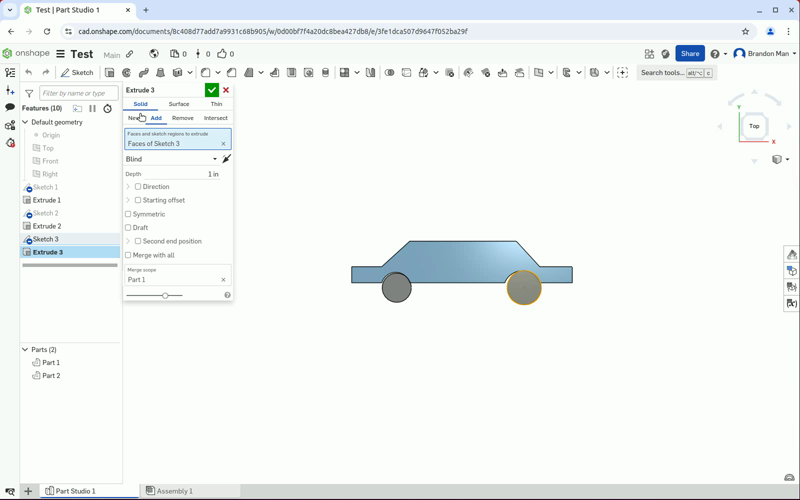
mouse_move(137, 120)
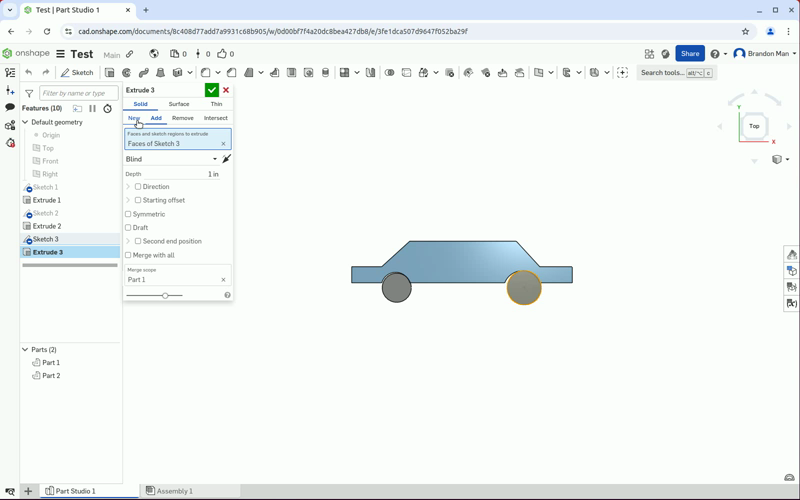
click(137, 120)
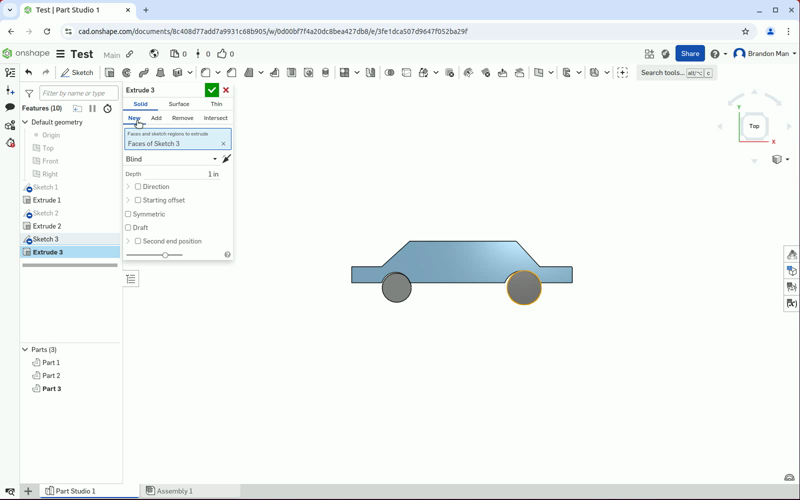
key(tab, 4)
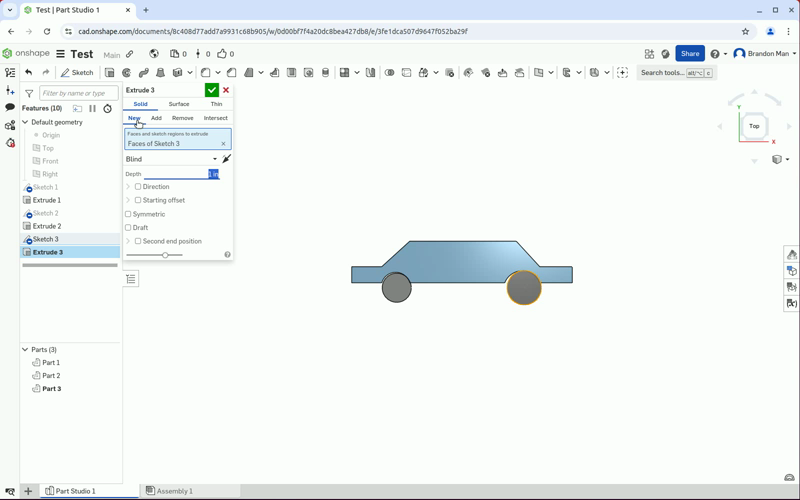
text(-11.073)
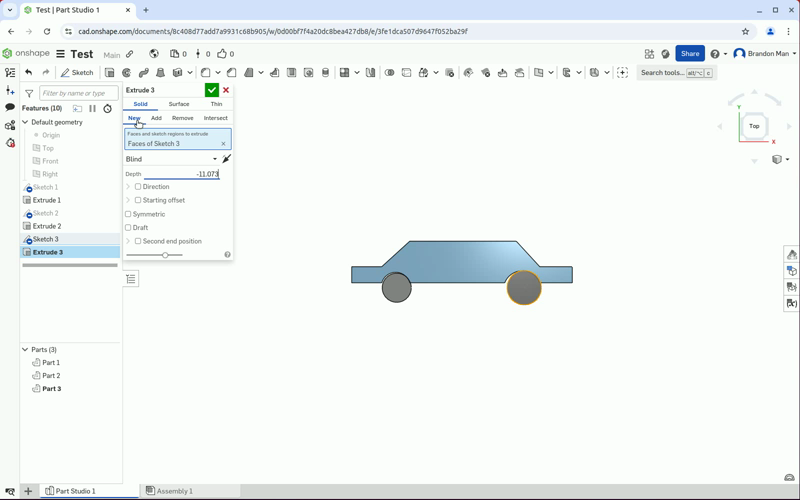
key(enter)
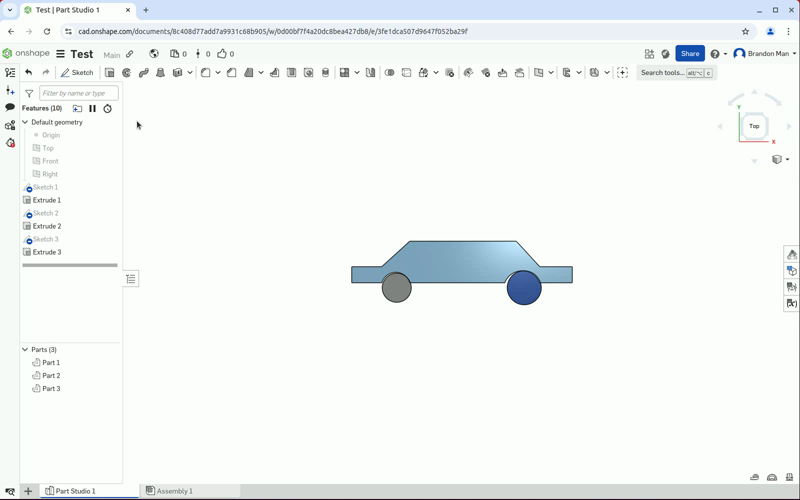
key(shift+h)
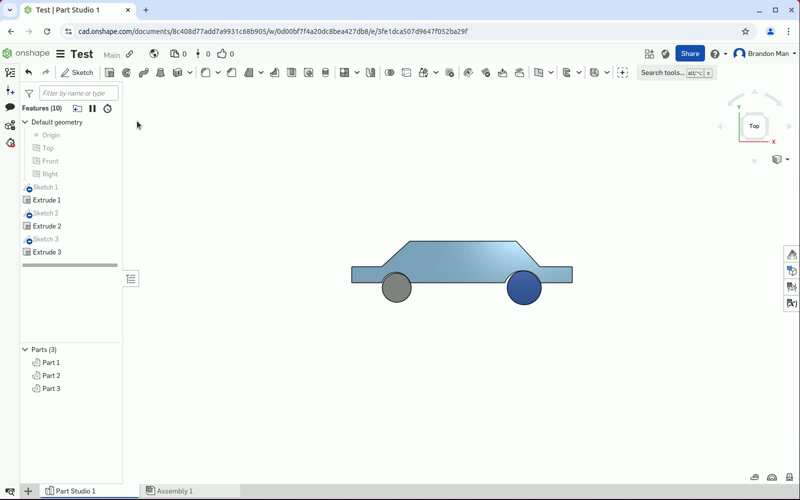
key(shift+h)
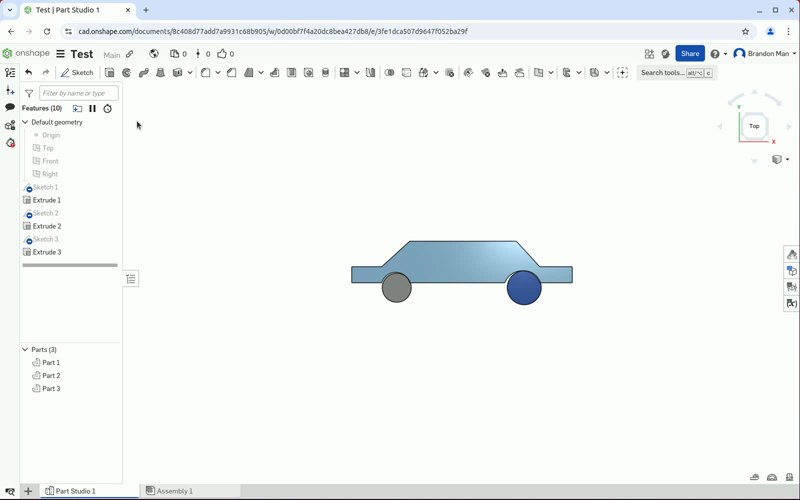
mouse_move(73, 189)
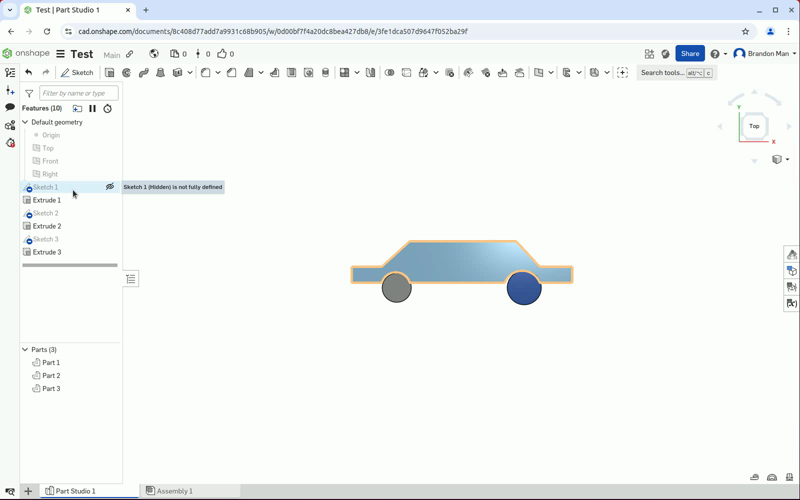
click(73, 189)
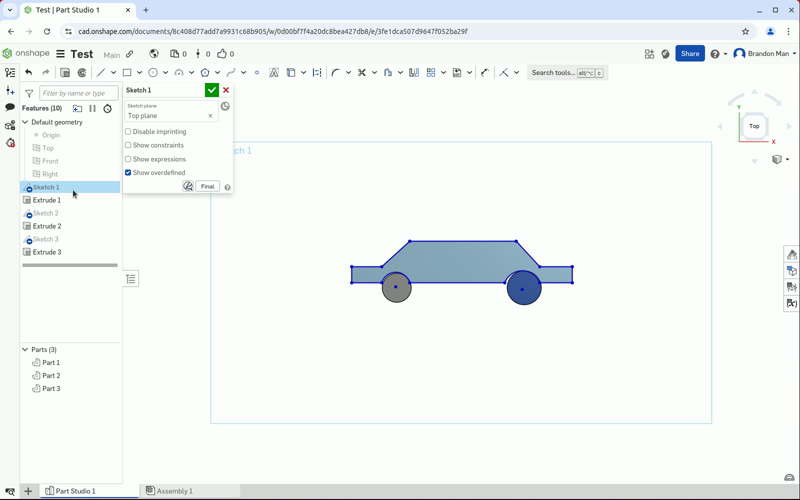
mouse_move(229, 92)
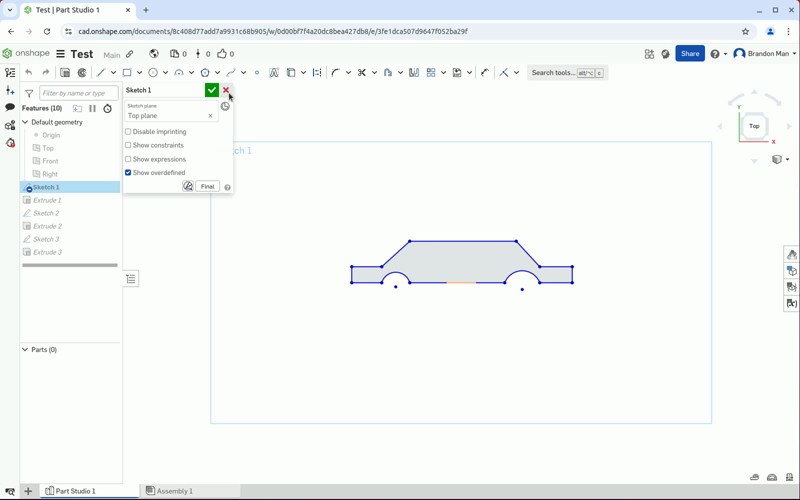
click(229, 92)
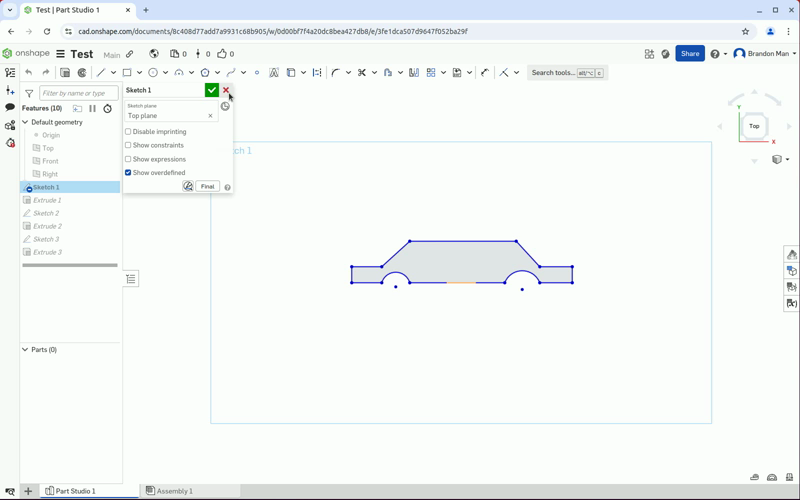
key(shift+s)
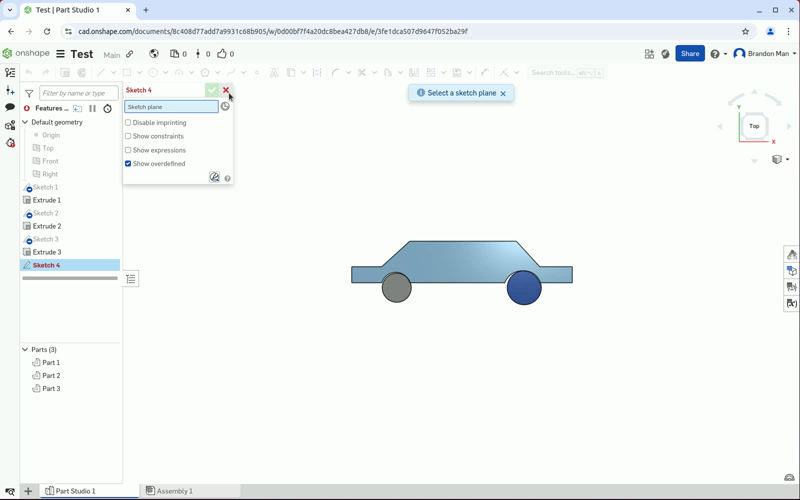
mouse_move(73, 150)
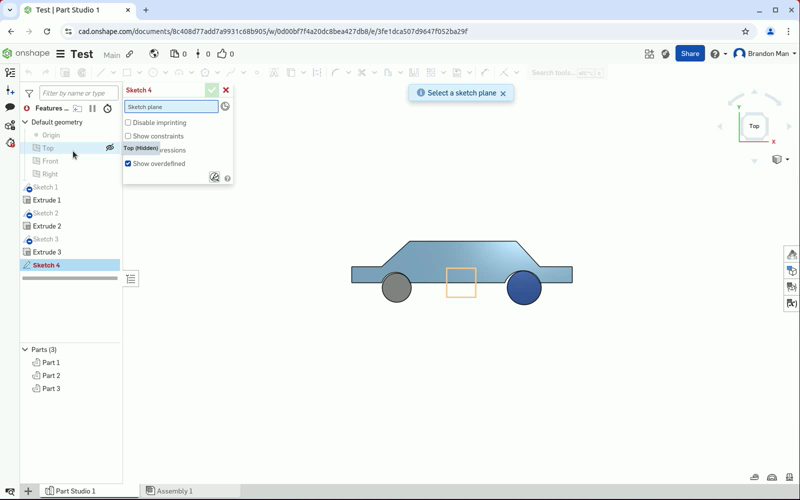
click(73, 150)
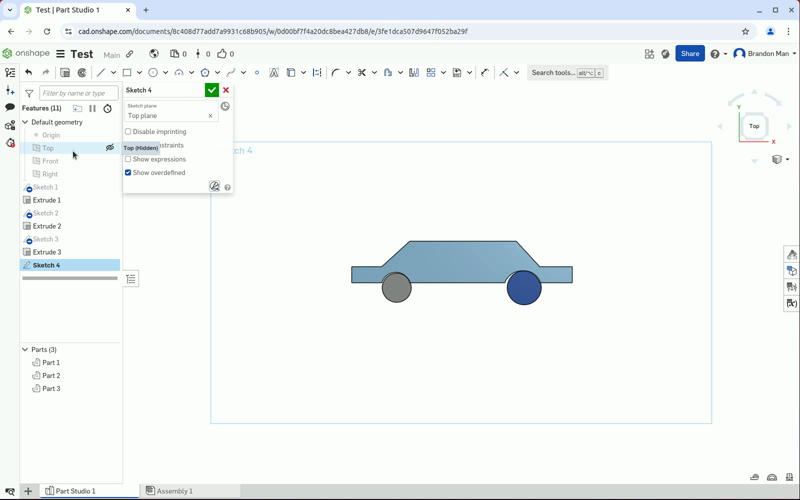
mouse_move(73, 352)
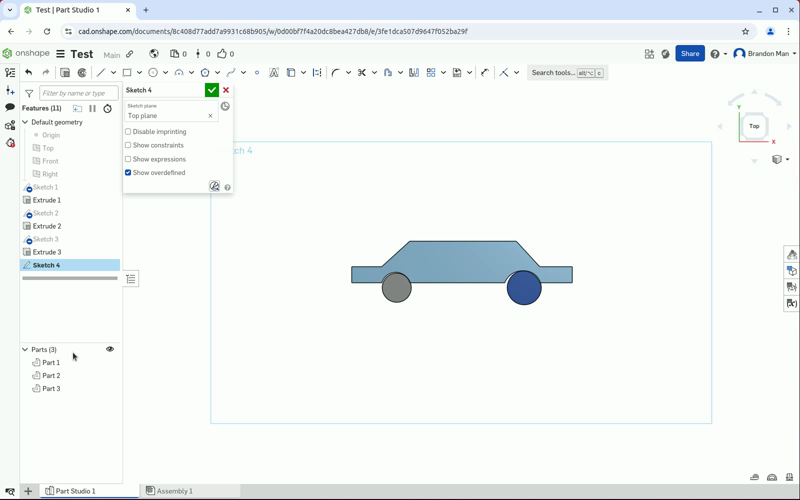
key(y)
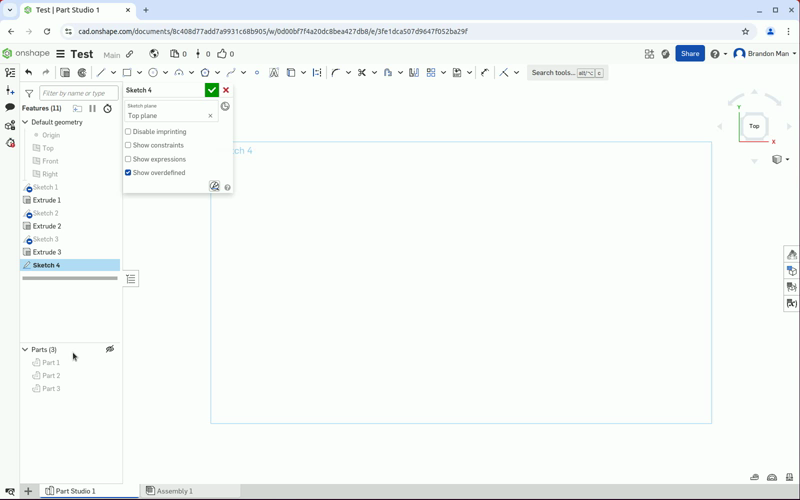
key(l)
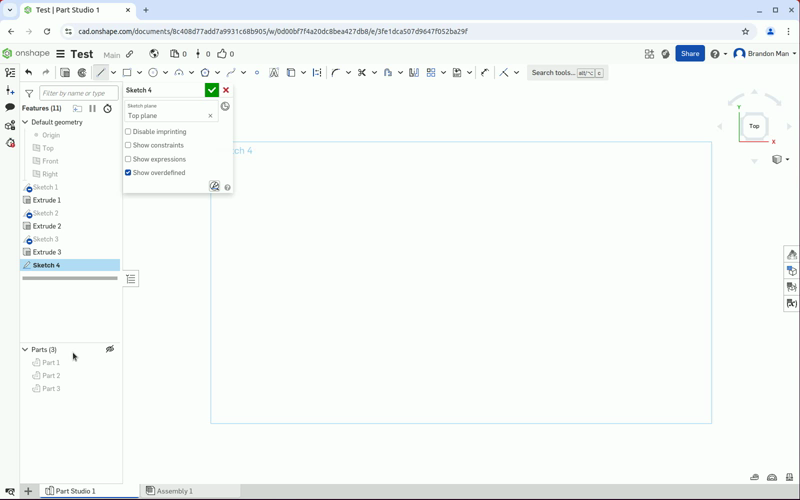
key_down(shift)
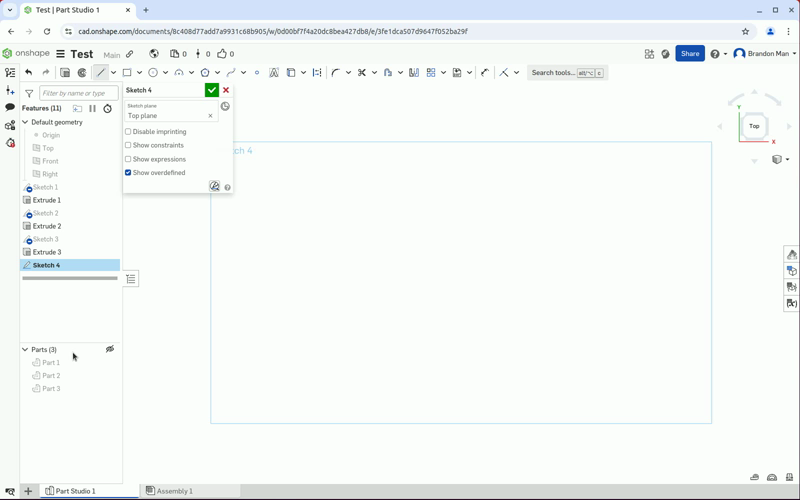
mouse_move(380, 282)
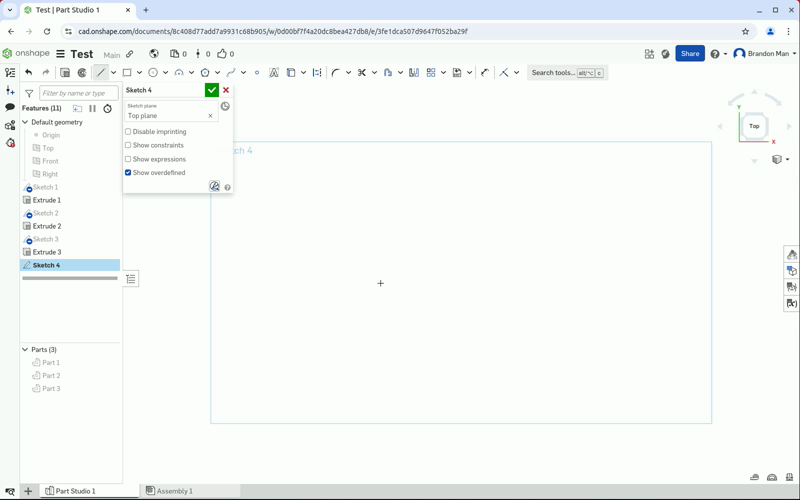
click(380, 282)
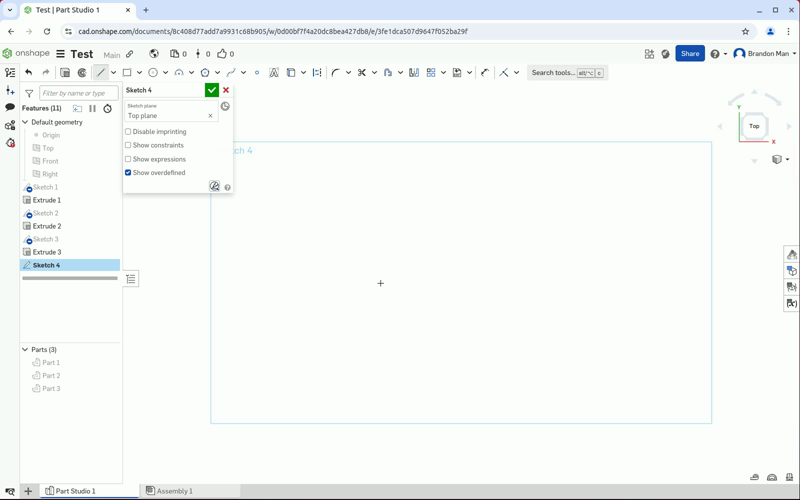
key_up(shift)
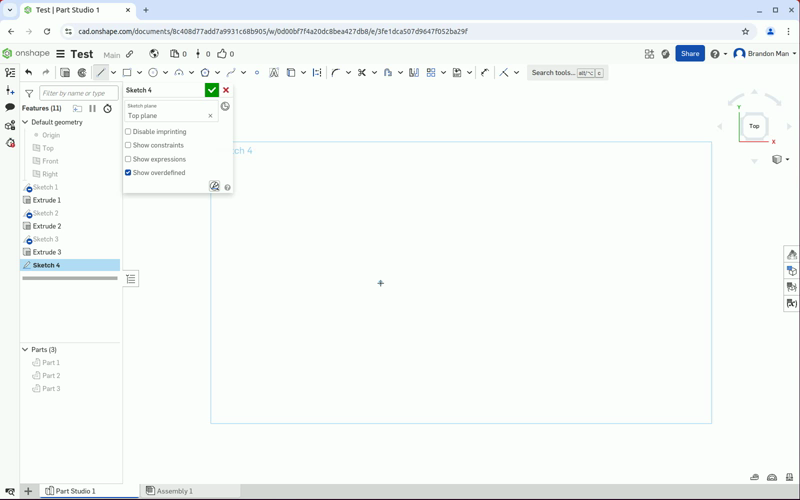
key_down(shift)
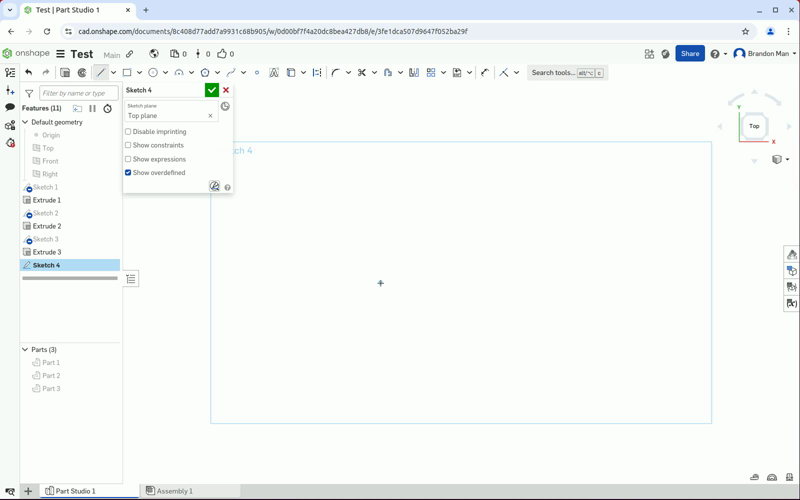
mouse_move(410, 282)
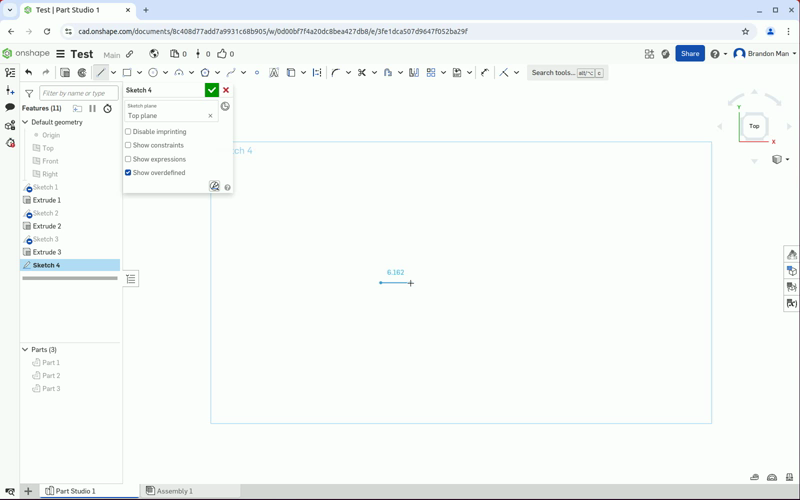
mouse_move(384, 282)
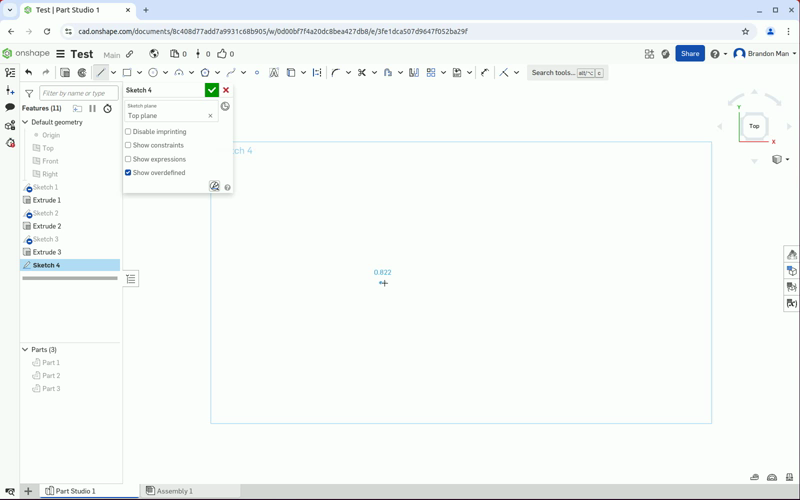
scroll(6)
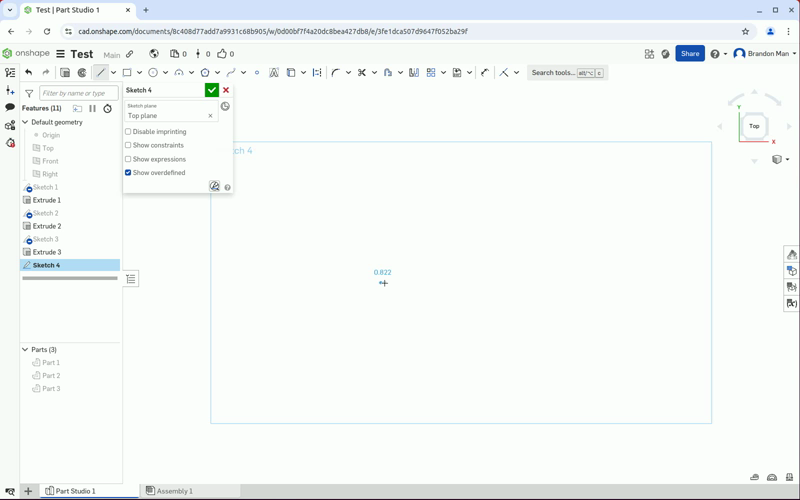
scroll(6)
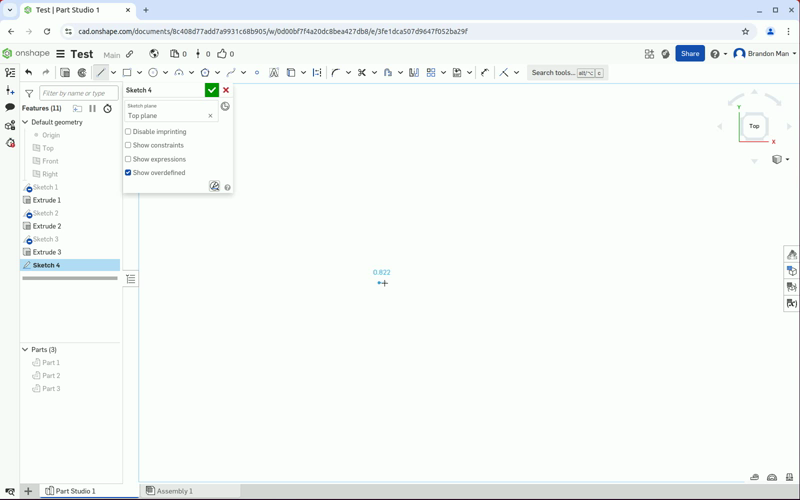
scroll(6)
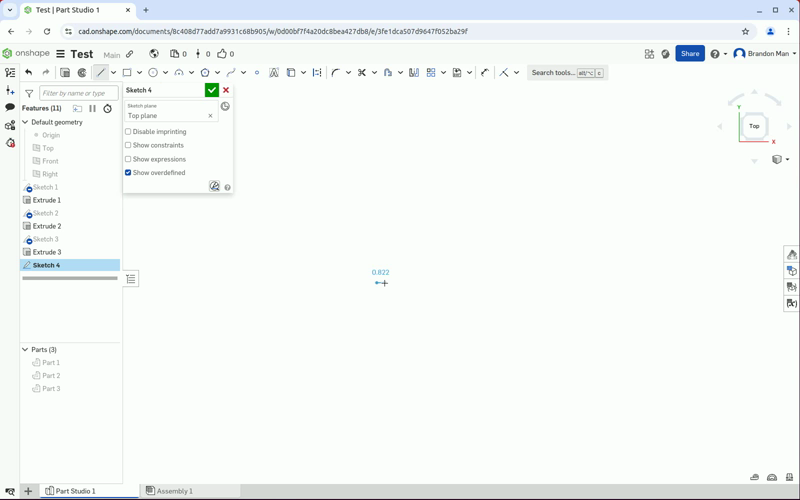
scroll(6)
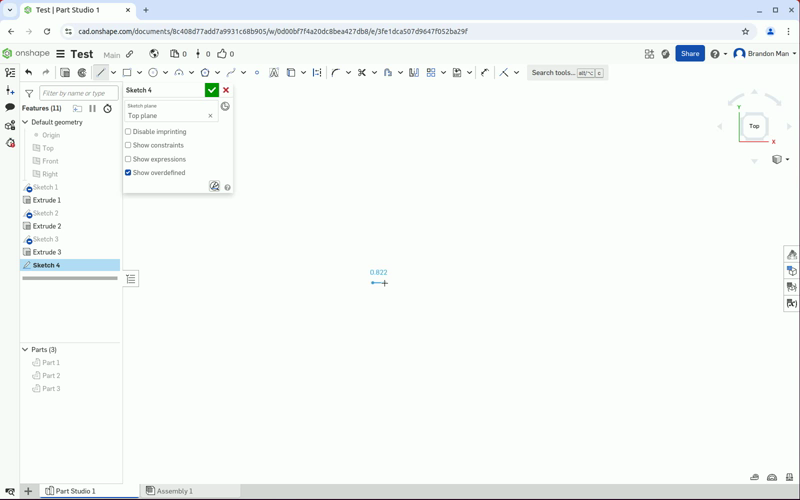
scroll(6)
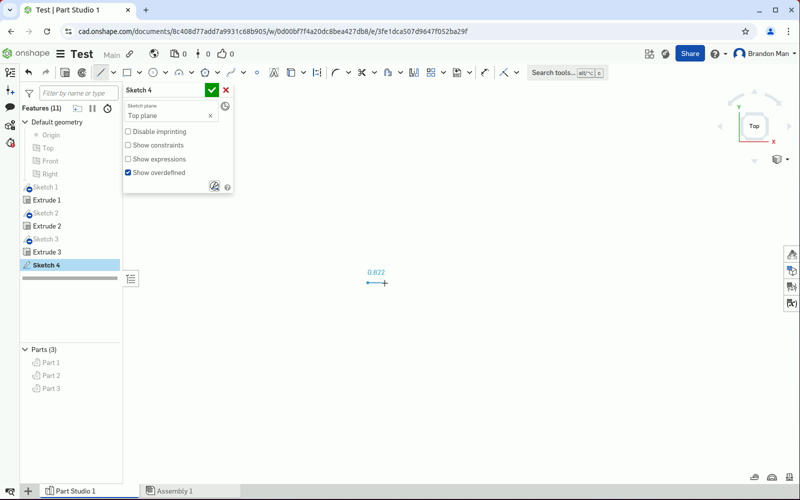
scroll(6)
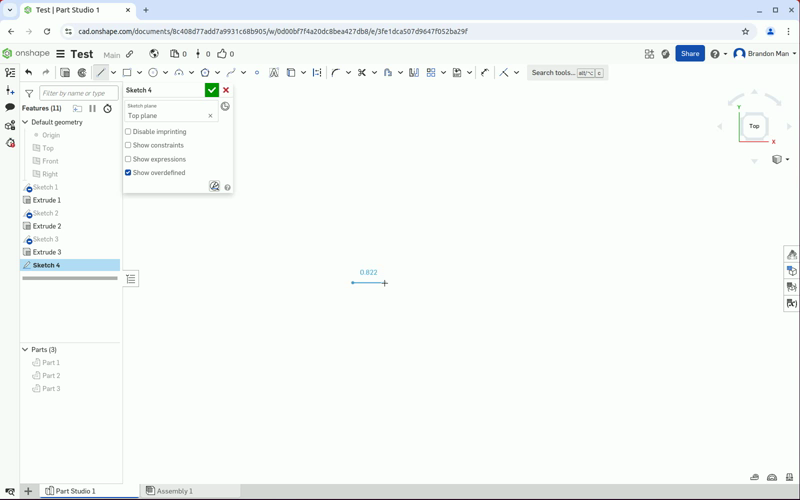
scroll(6)
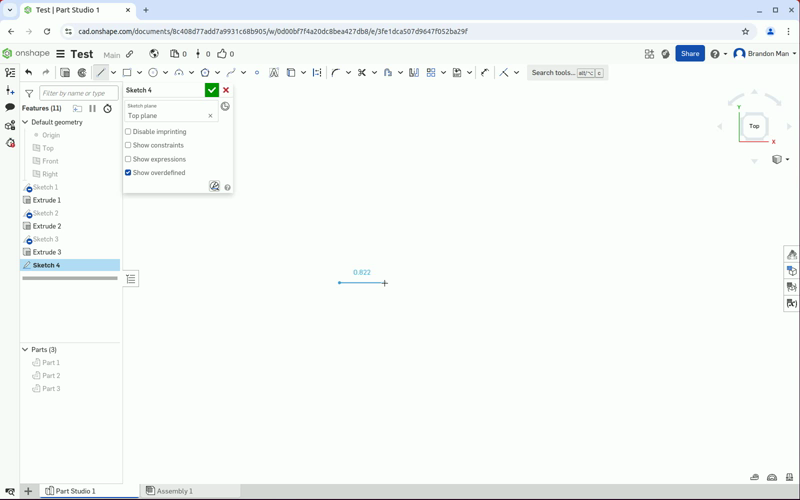
click(384, 282)
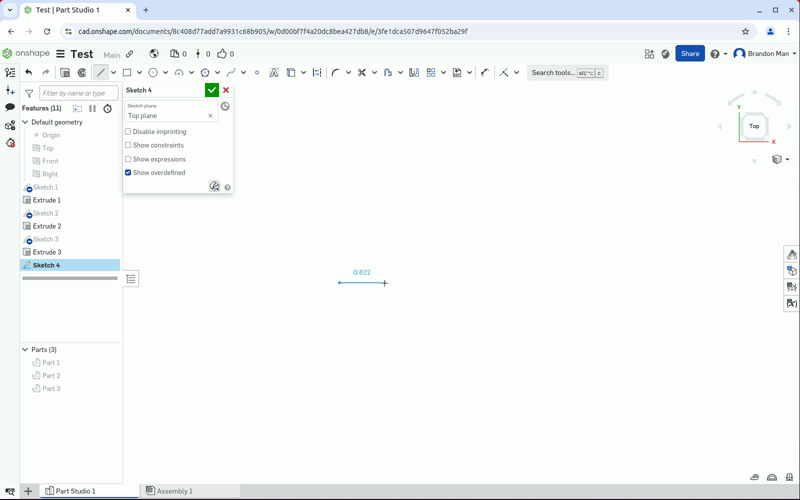
scroll(-6)
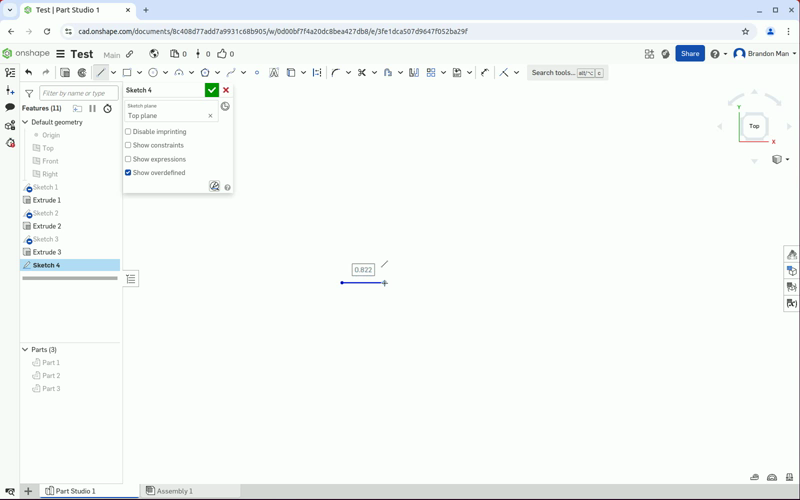
scroll(-6)
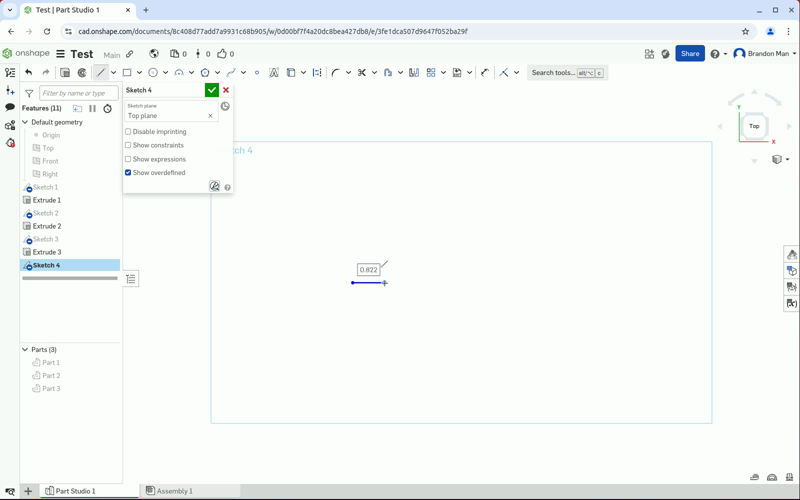
scroll(-6)
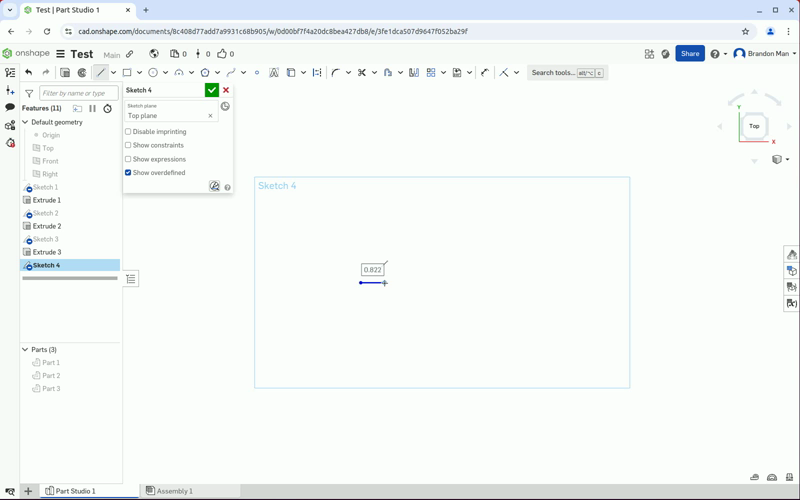
scroll(-6)
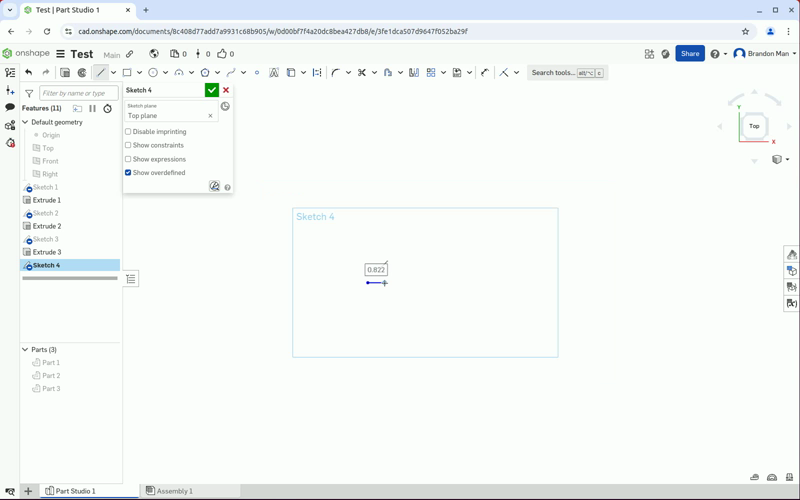
scroll(-6)
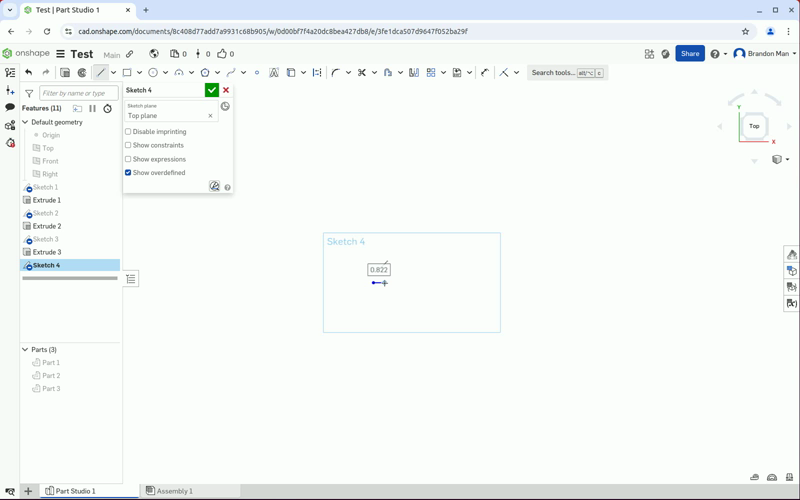
scroll(-6)
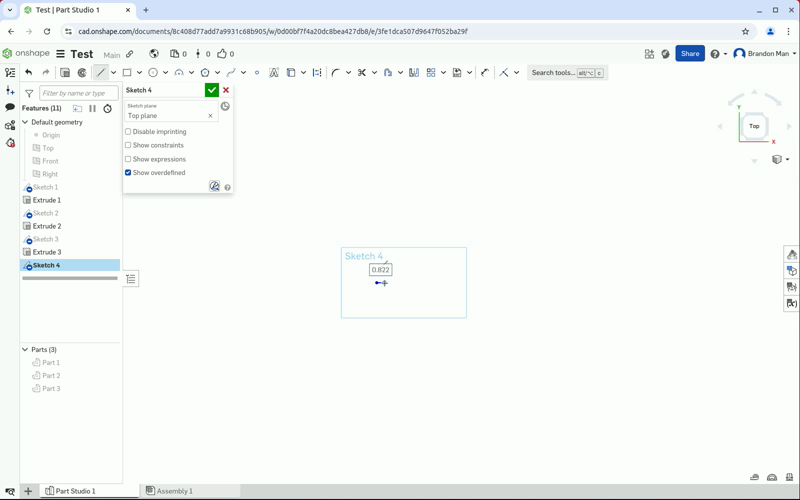
scroll(-6)
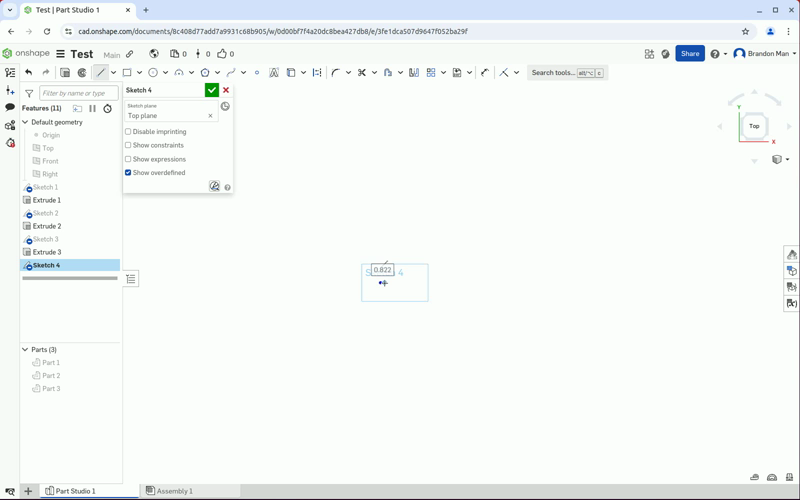
key_up(shift)
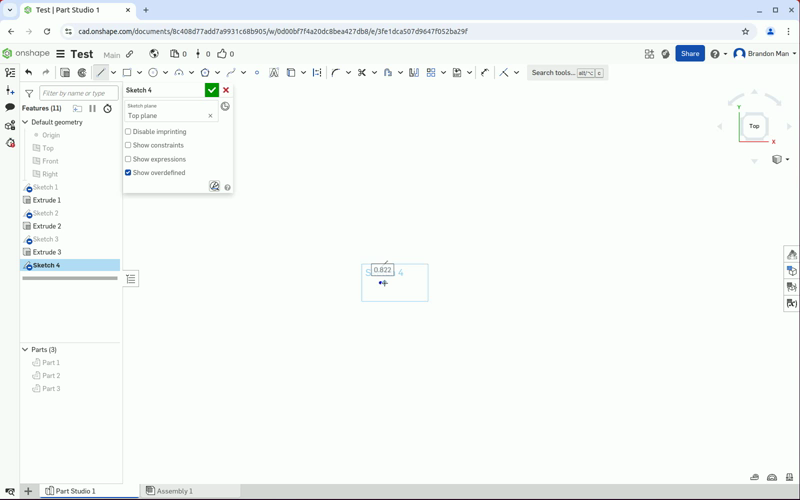
key(esc)
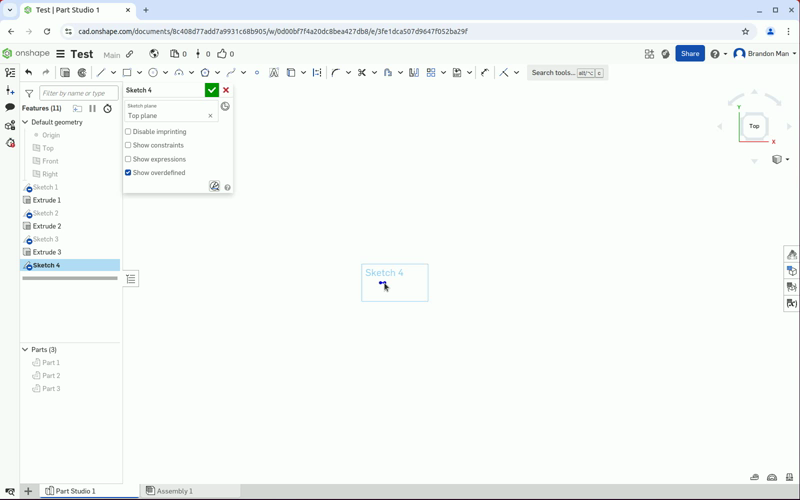
key(a)
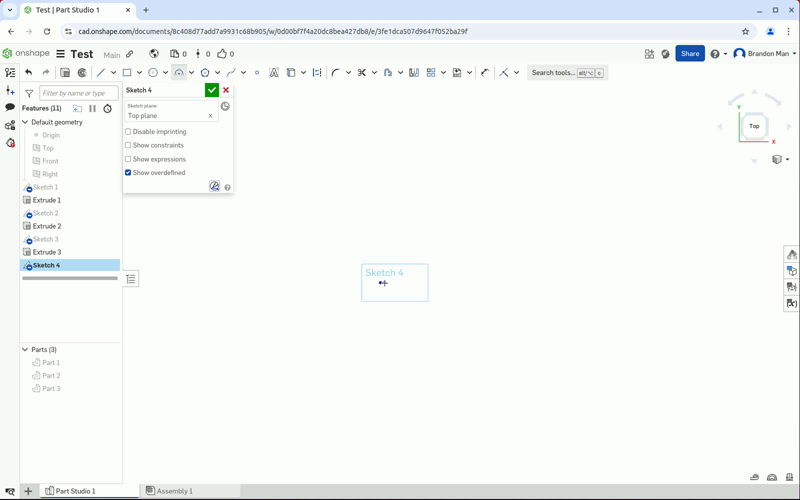
mouse_move(384, 282)
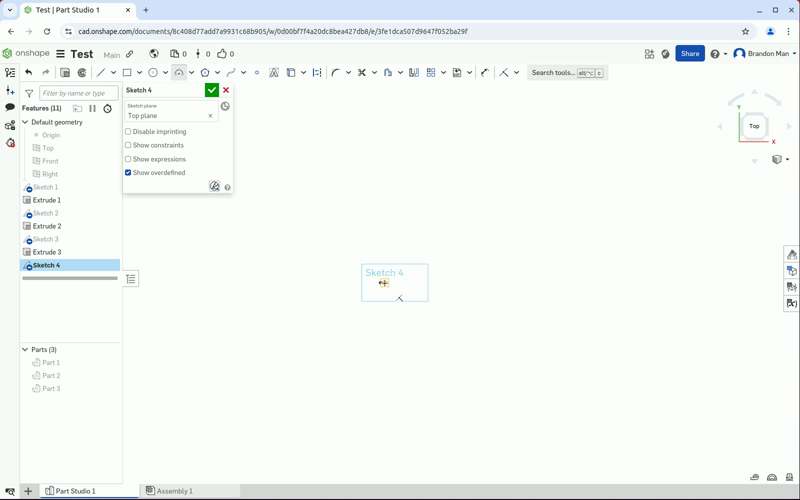
scroll(6)
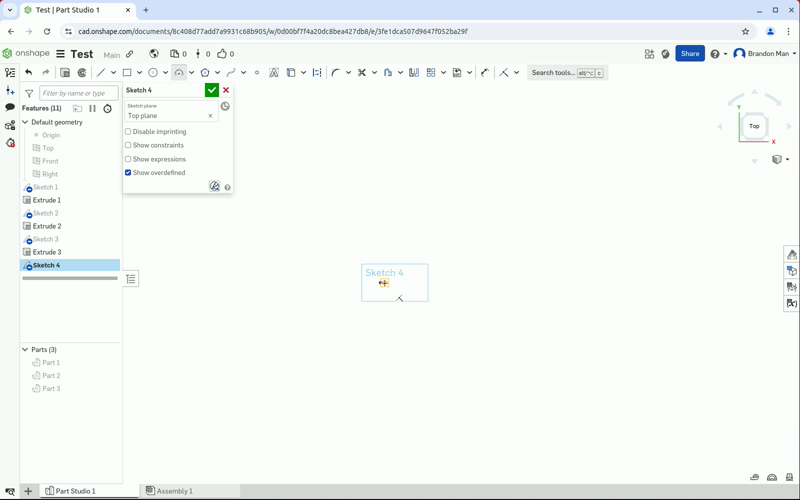
scroll(6)
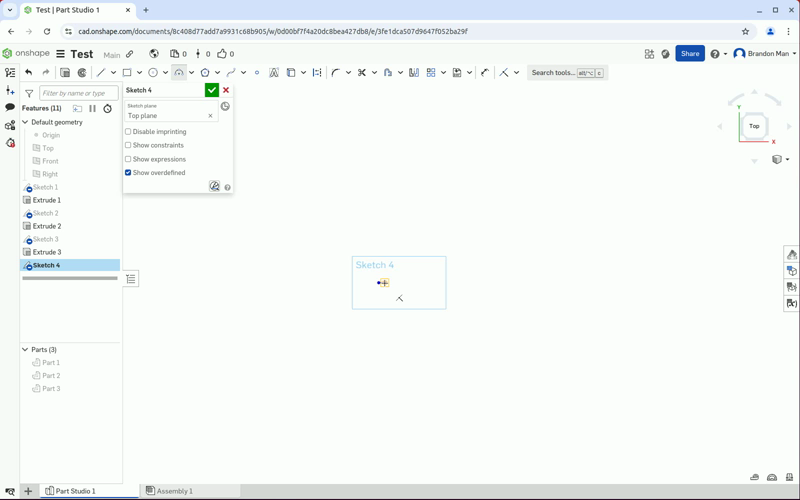
scroll(6)
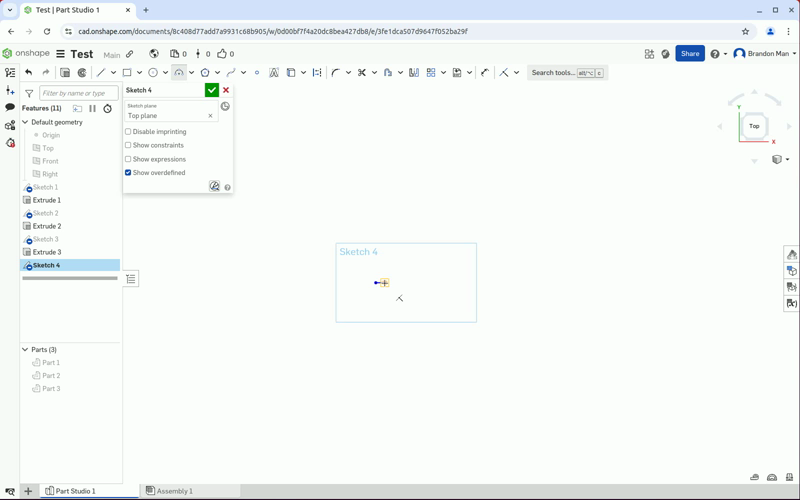
scroll(6)
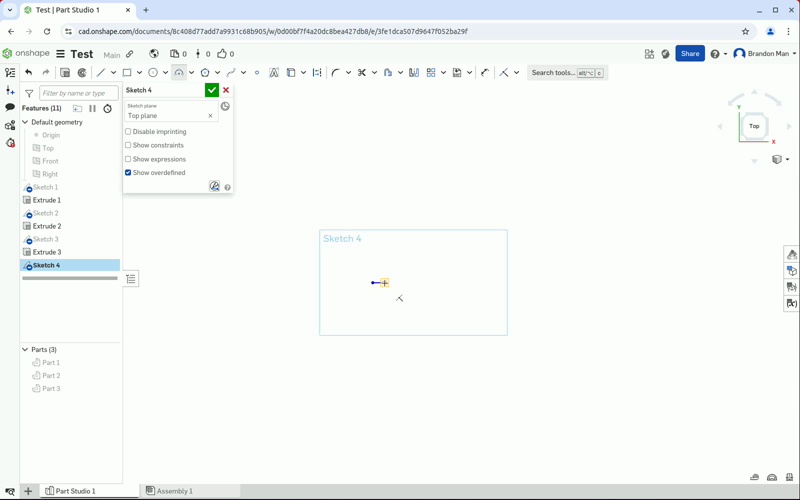
scroll(6)
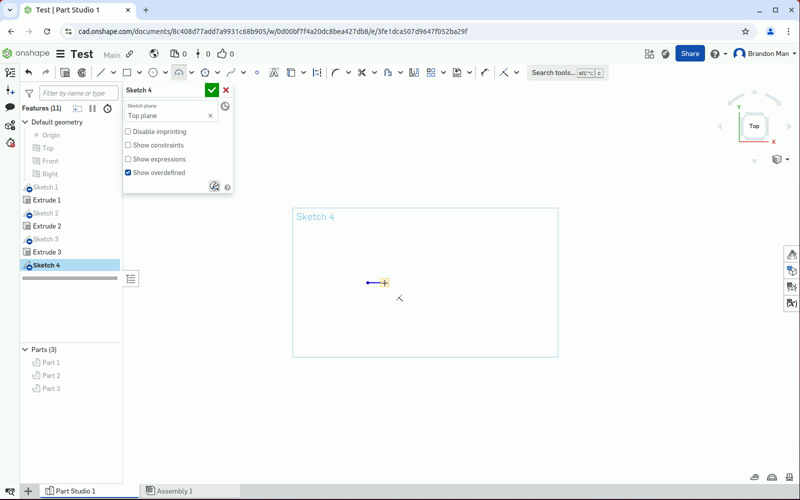
scroll(6)
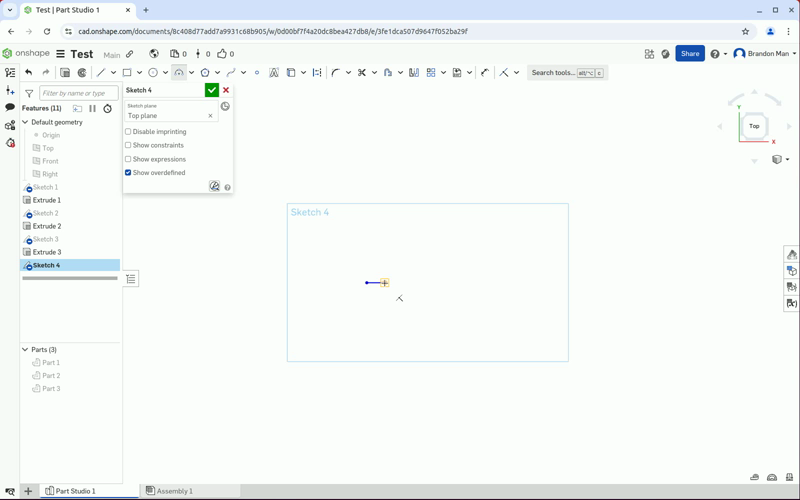
scroll(6)
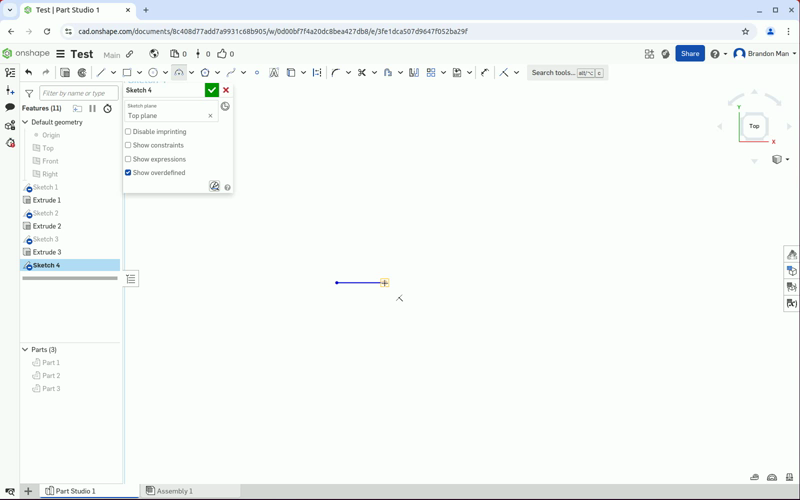
click(384, 282)
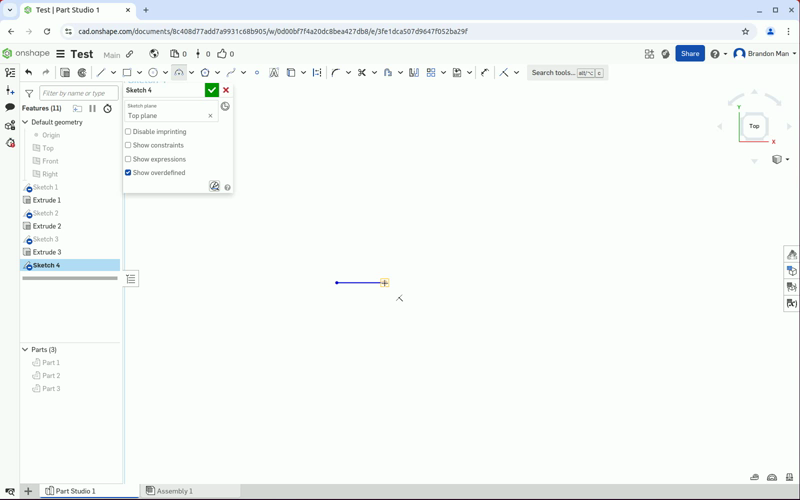
scroll(-6)
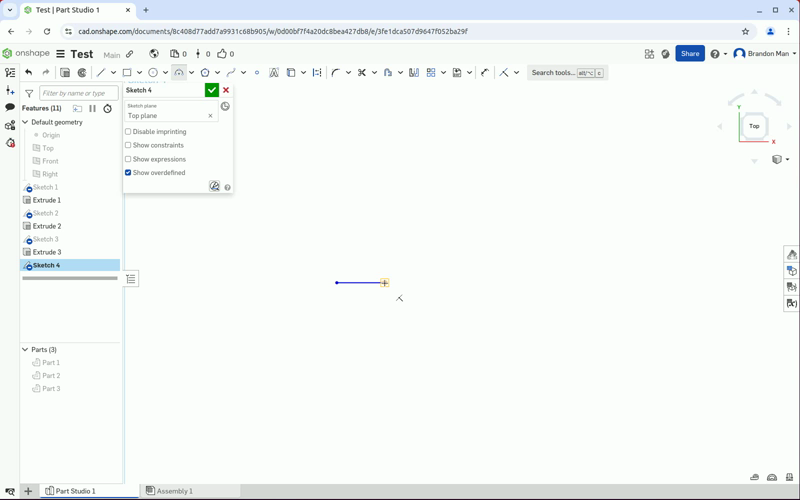
scroll(-6)
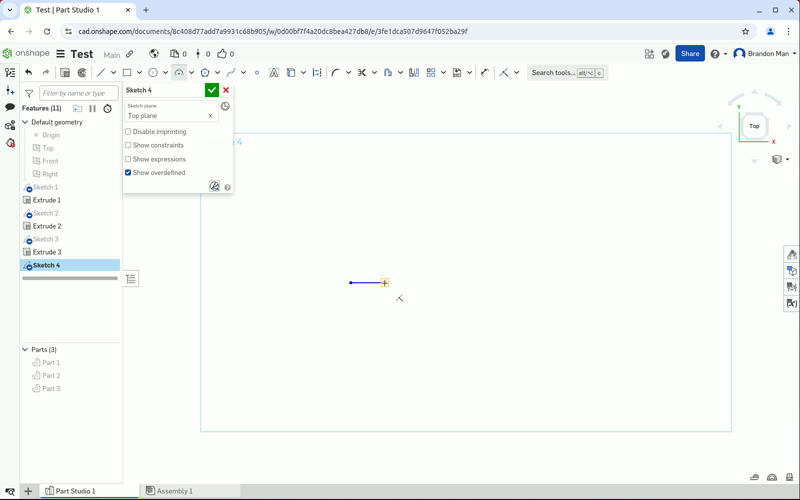
scroll(-6)
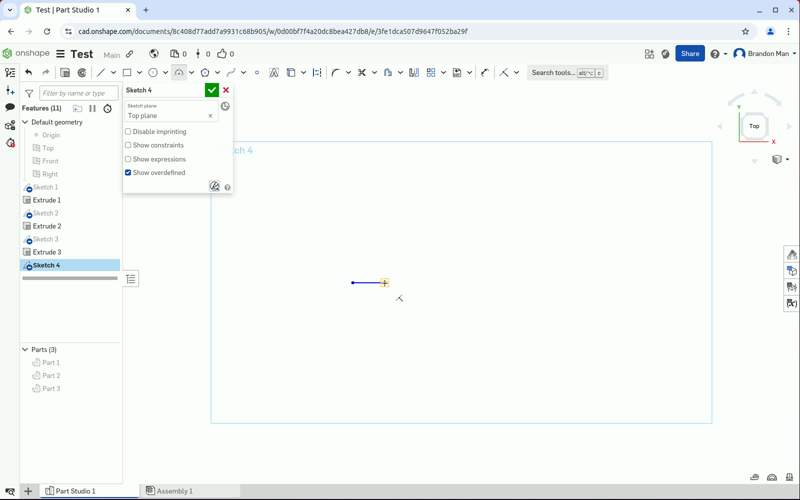
scroll(-6)
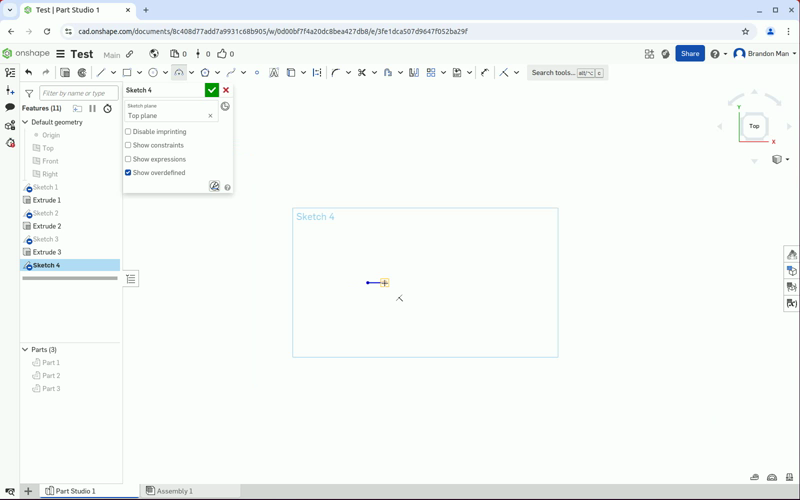
scroll(-6)
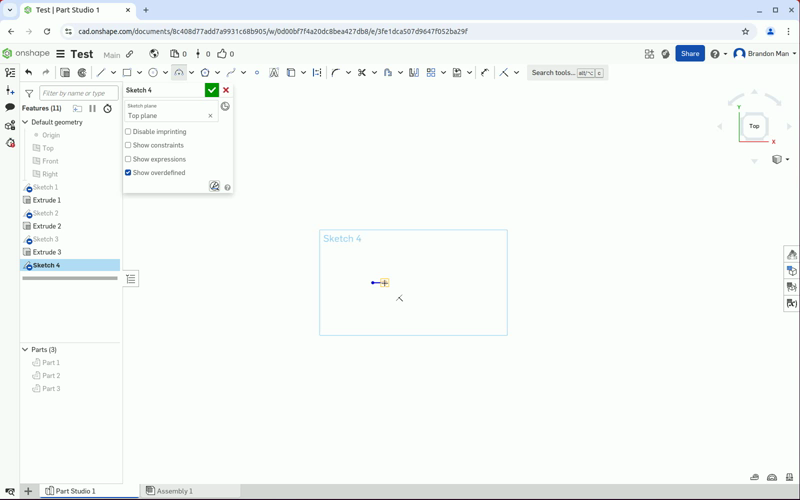
scroll(-6)
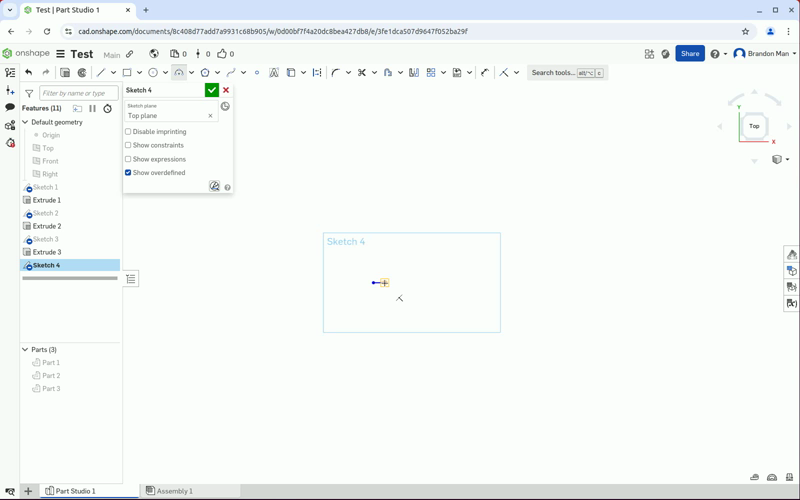
scroll(-6)
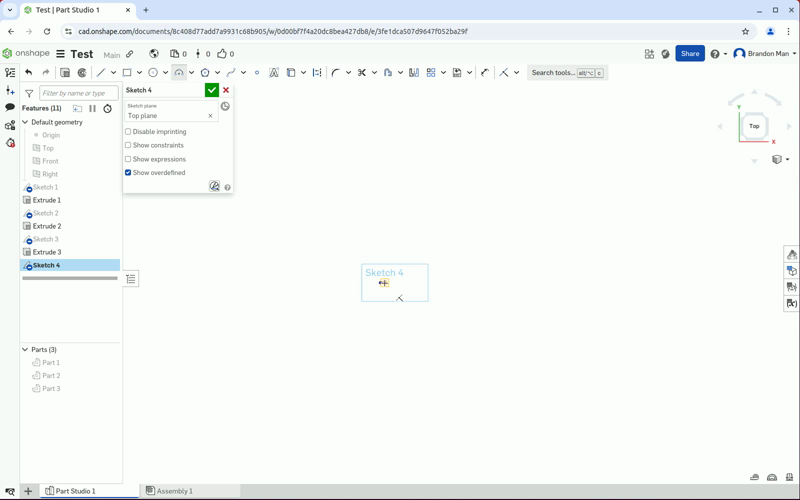
key_down(shift)
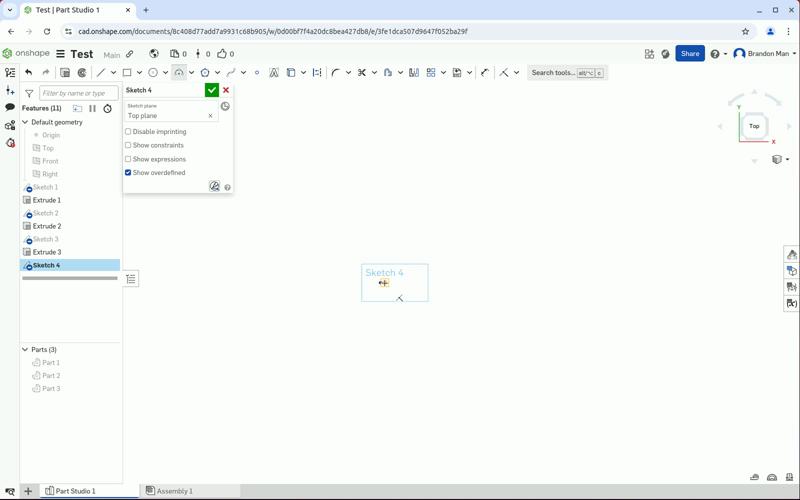
mouse_move(407, 282)
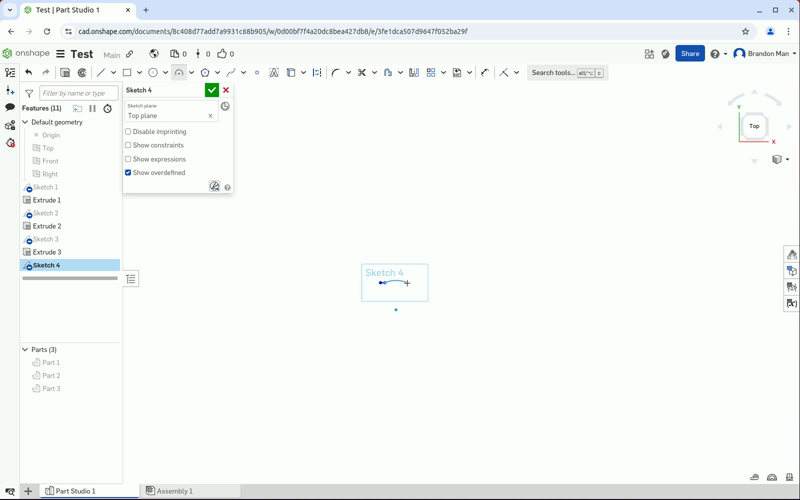
click(407, 282)
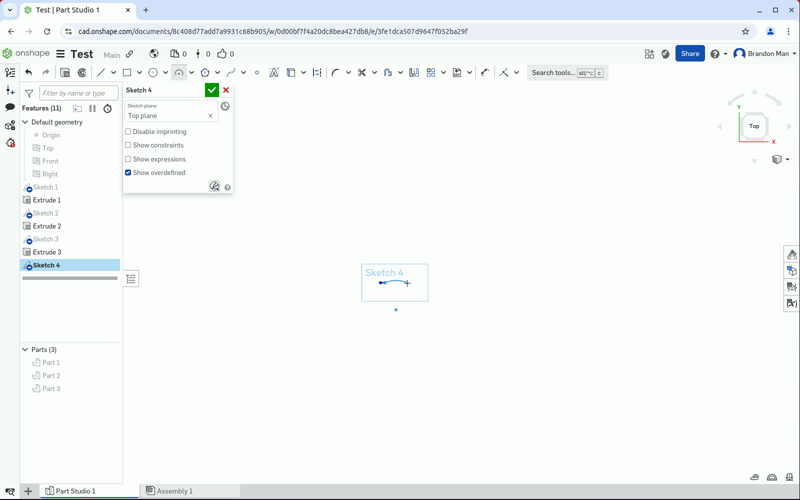
mouse_move(396, 272)
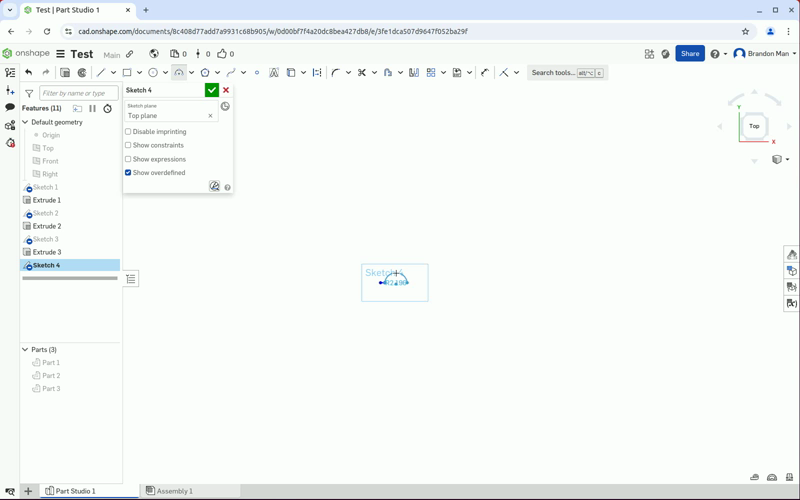
click(396, 272)
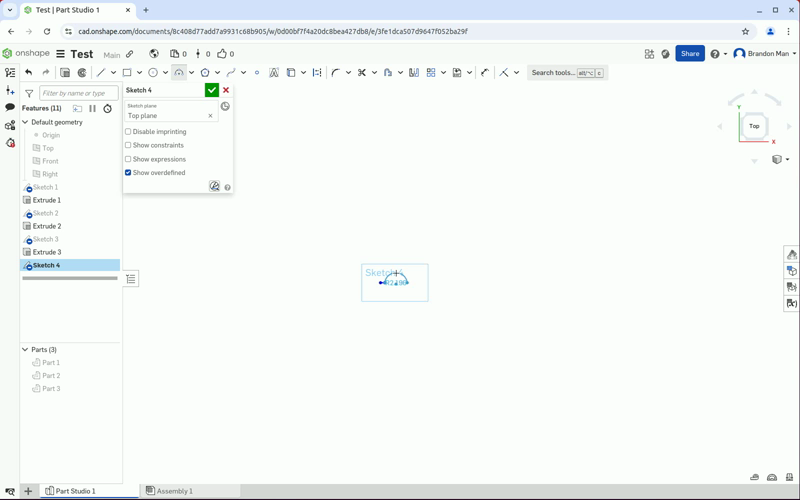
key_up(shift)
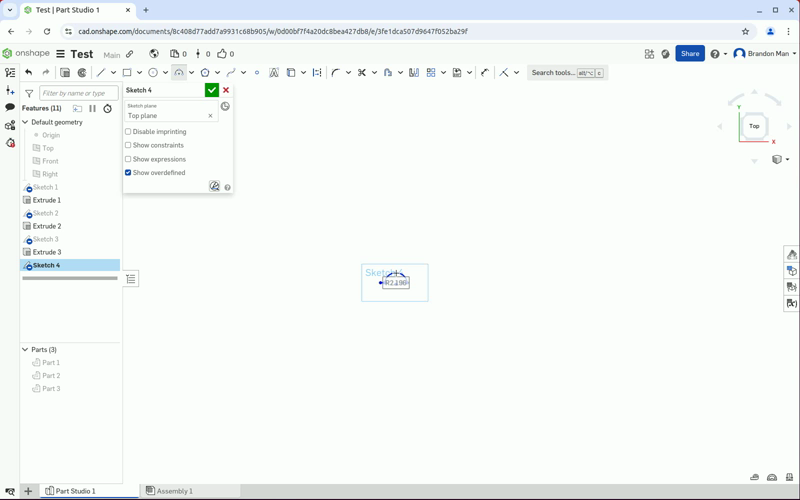
key(esc)
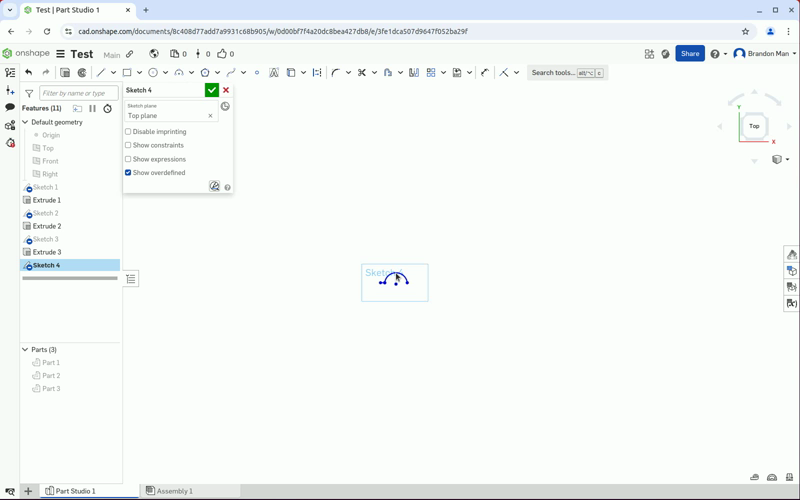
key(l)
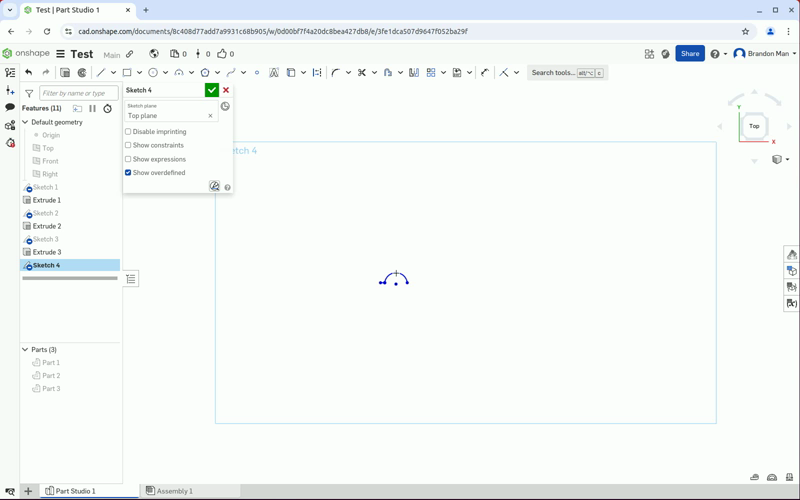
mouse_move(407, 282)
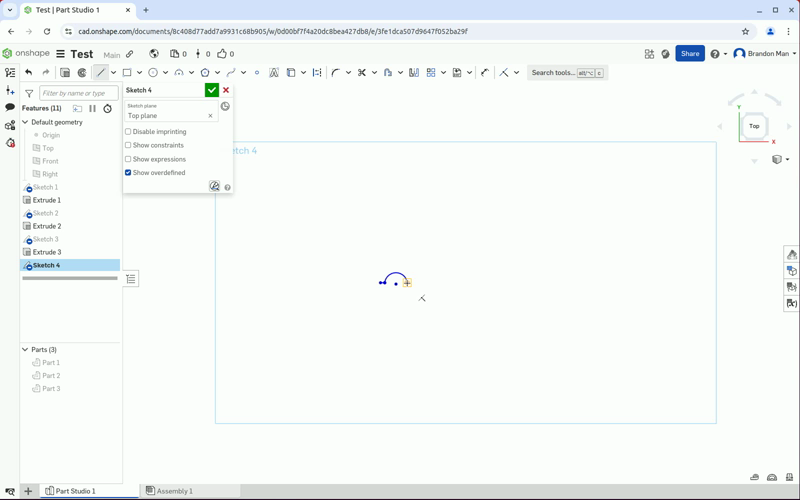
click(407, 282)
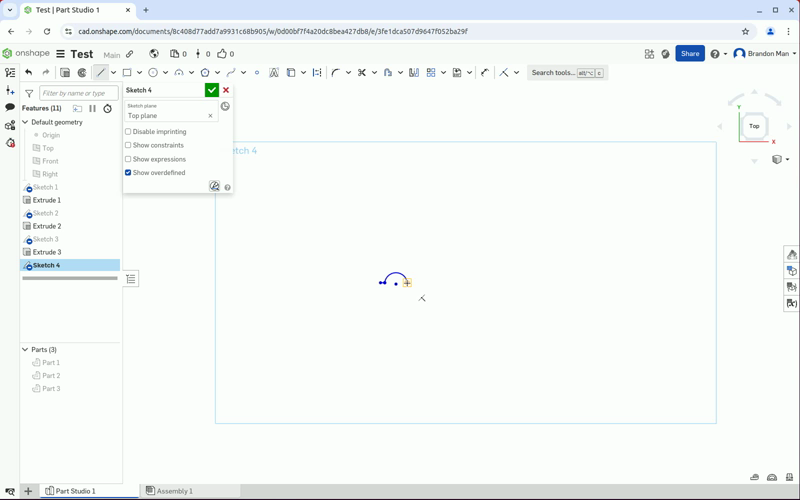
key_down(shift)
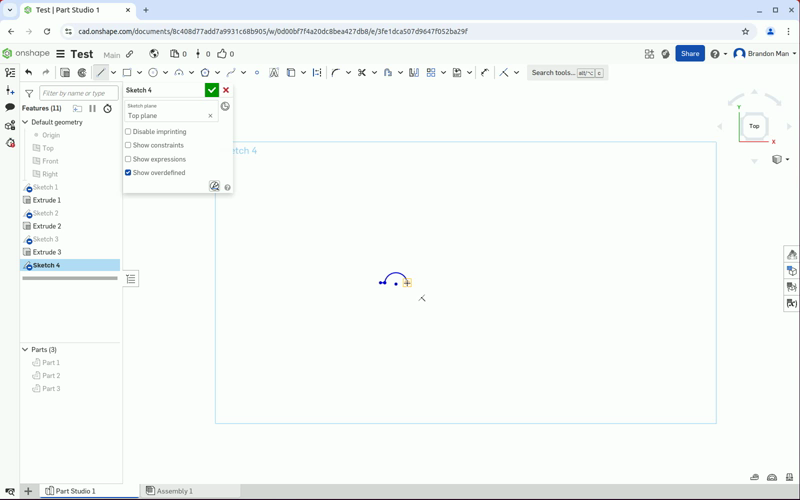
mouse_move(437, 282)
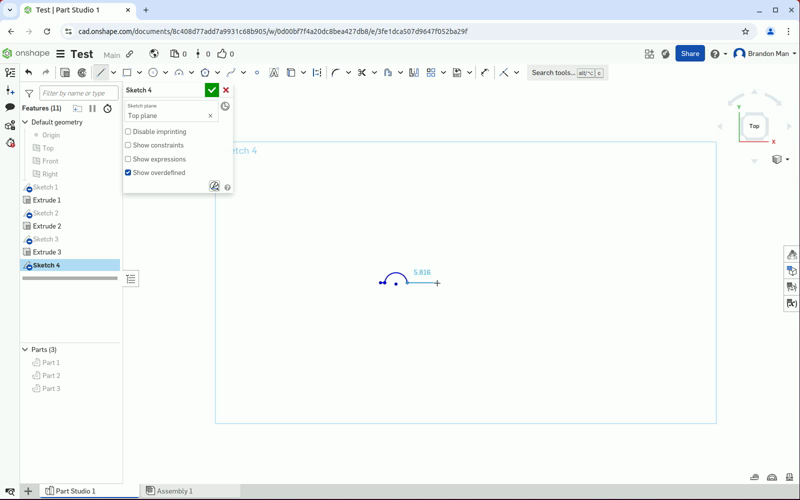
mouse_move(411, 282)
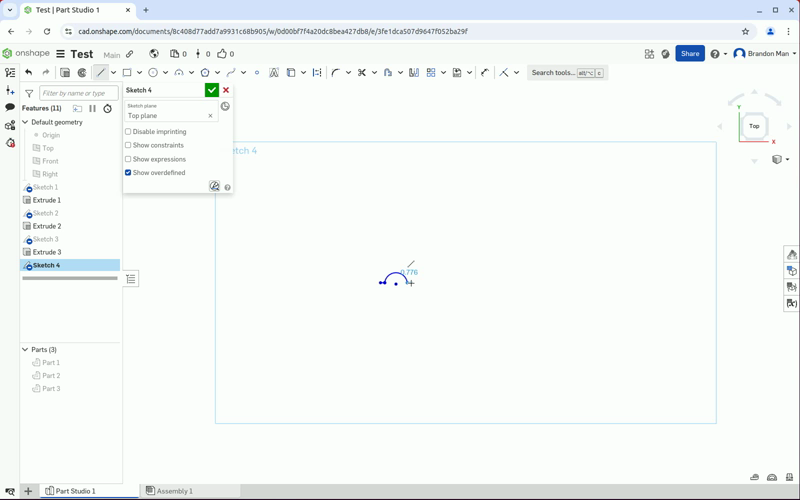
scroll(6)
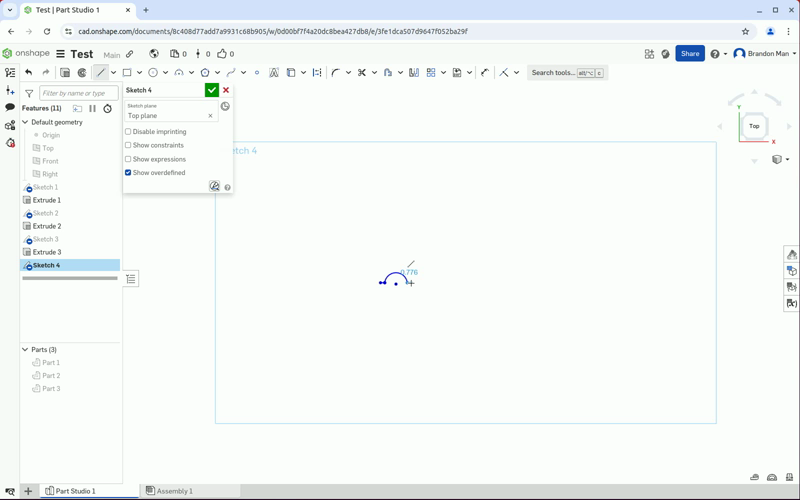
scroll(6)
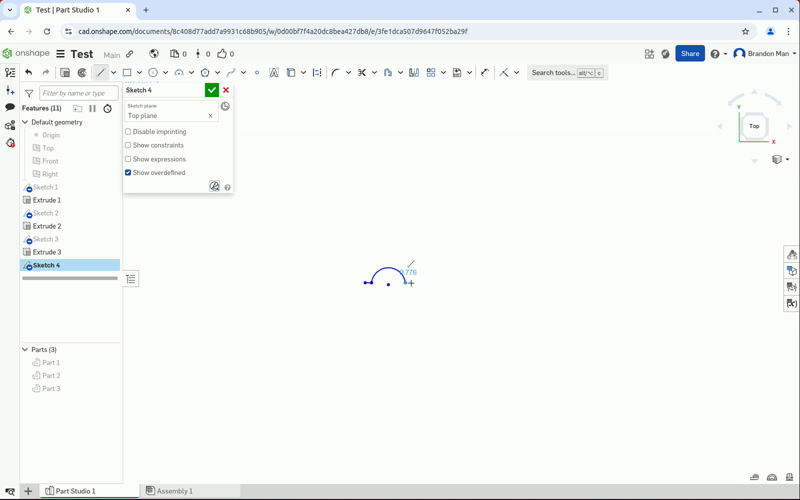
scroll(6)
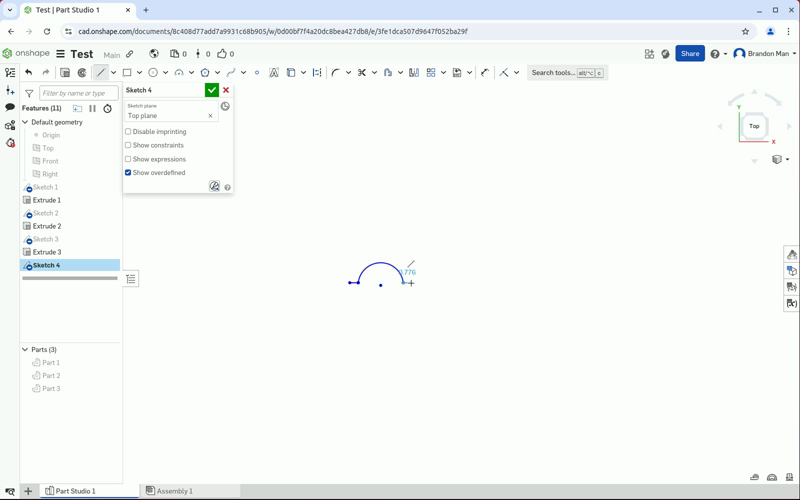
scroll(6)
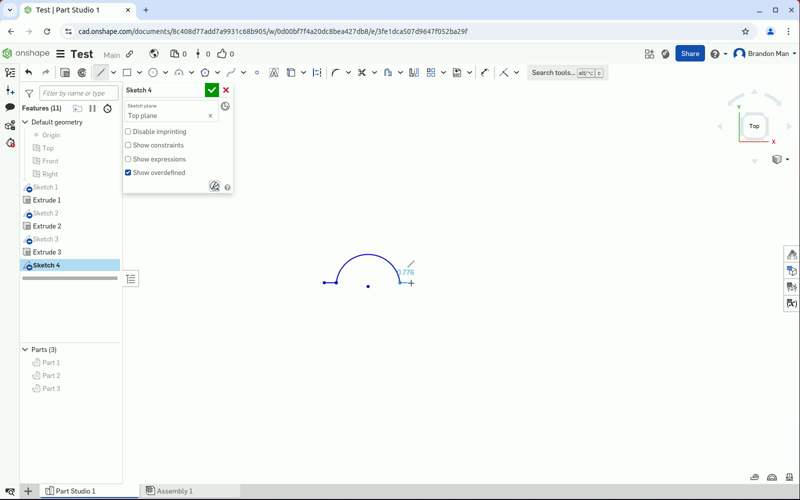
scroll(6)
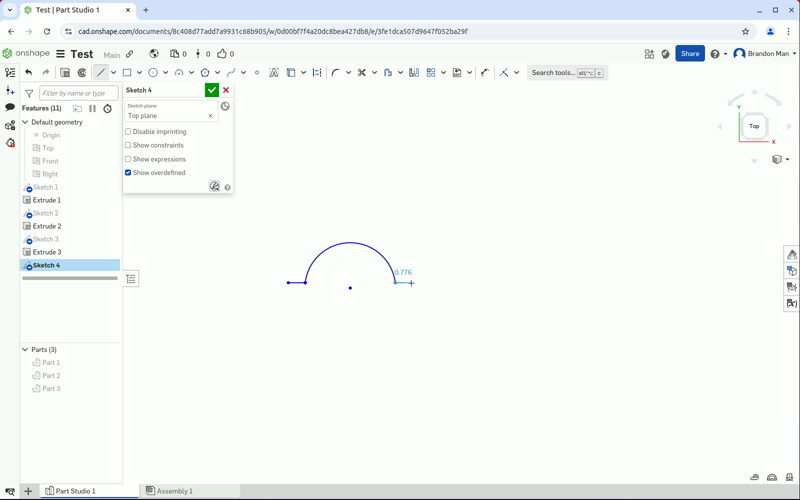
scroll(6)
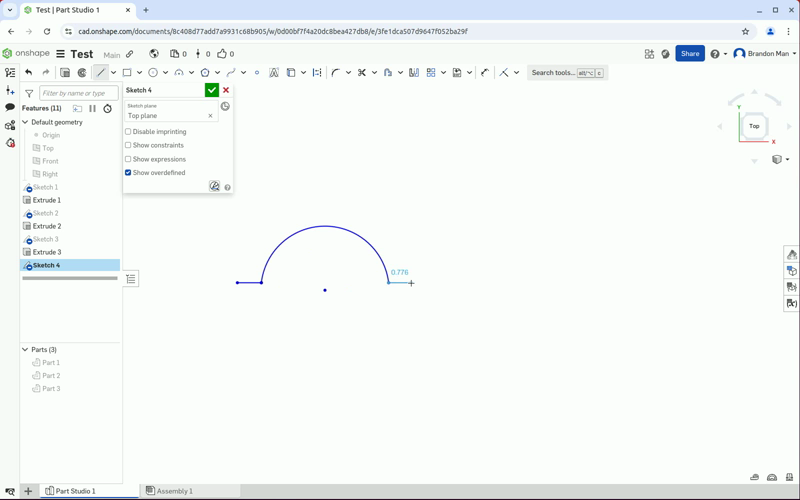
scroll(6)
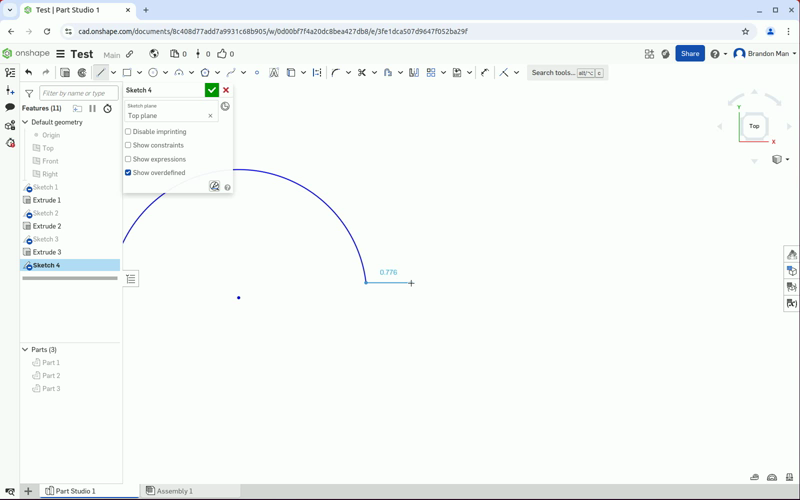
click(411, 282)
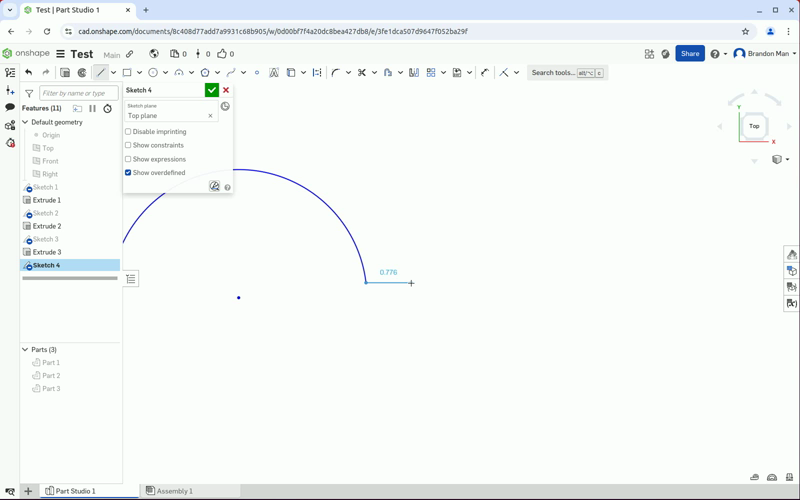
scroll(-6)
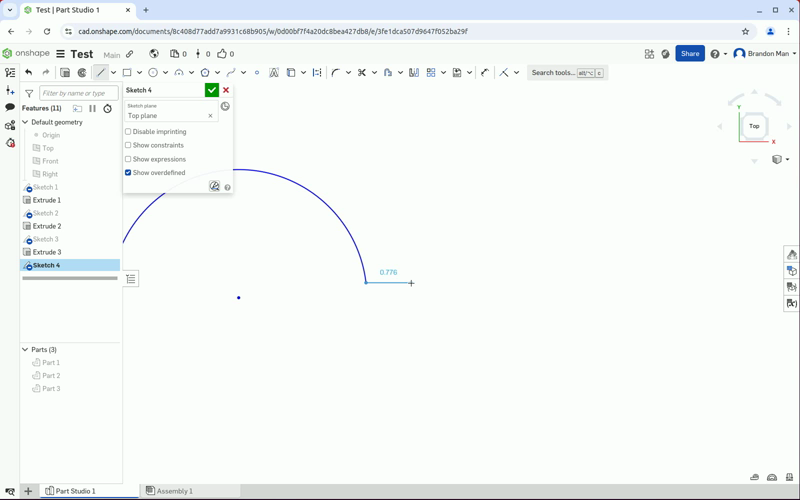
scroll(-6)
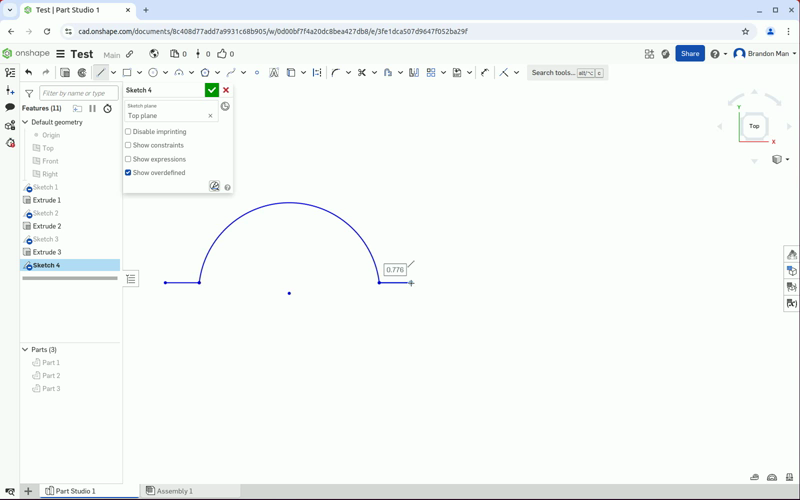
scroll(-6)
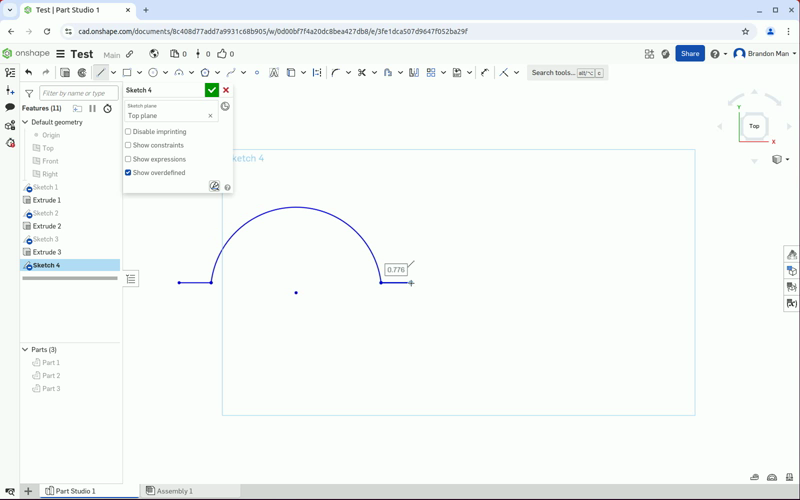
scroll(-6)
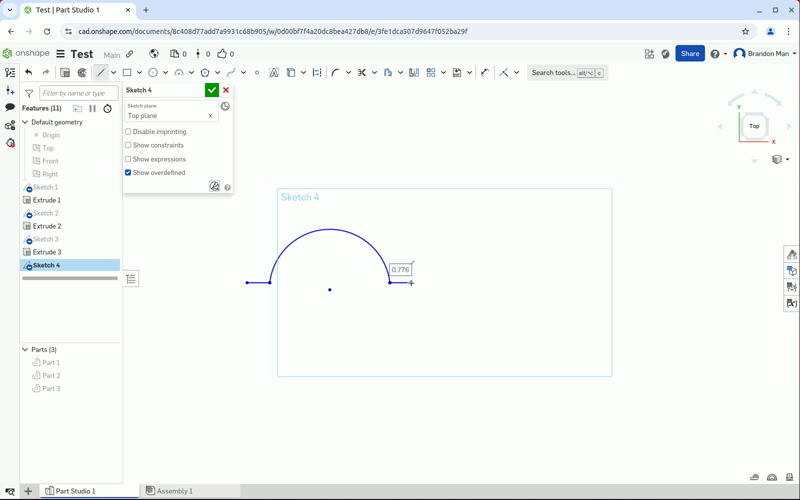
scroll(-6)
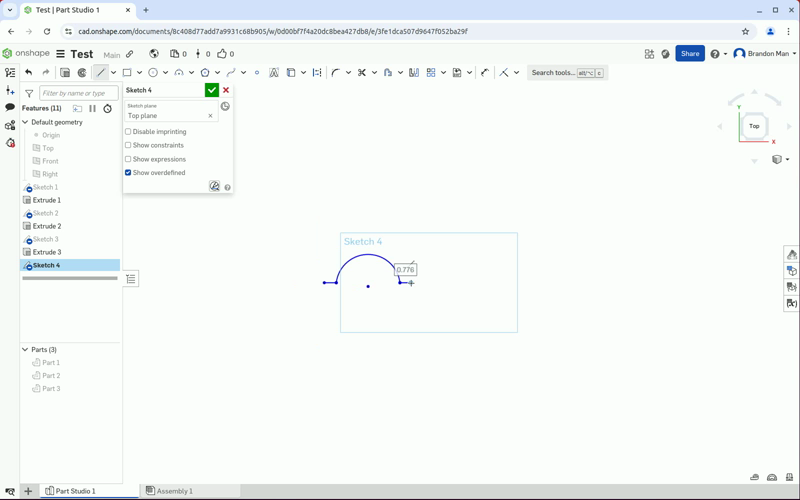
scroll(-6)
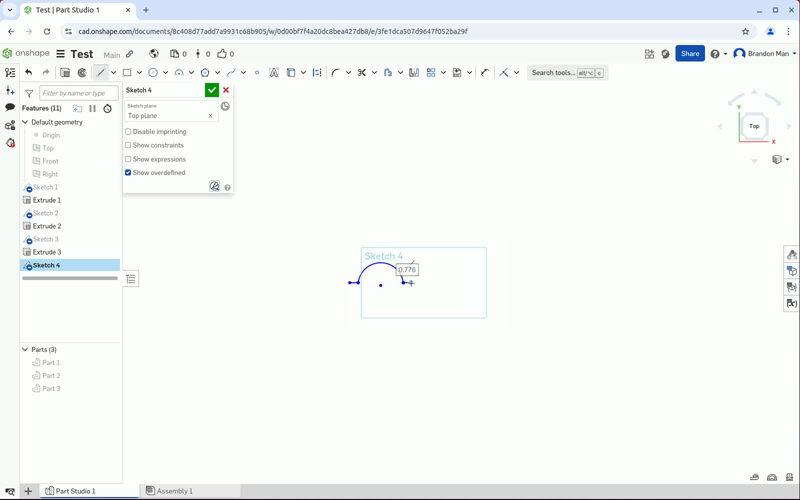
scroll(-6)
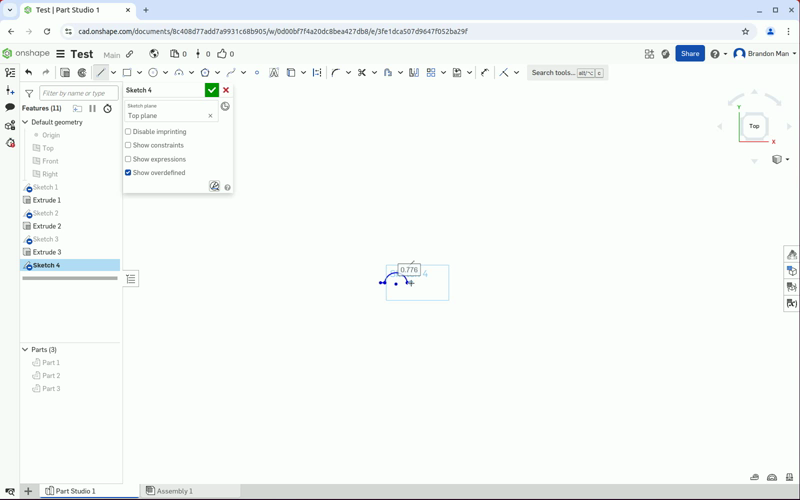
key_up(shift)
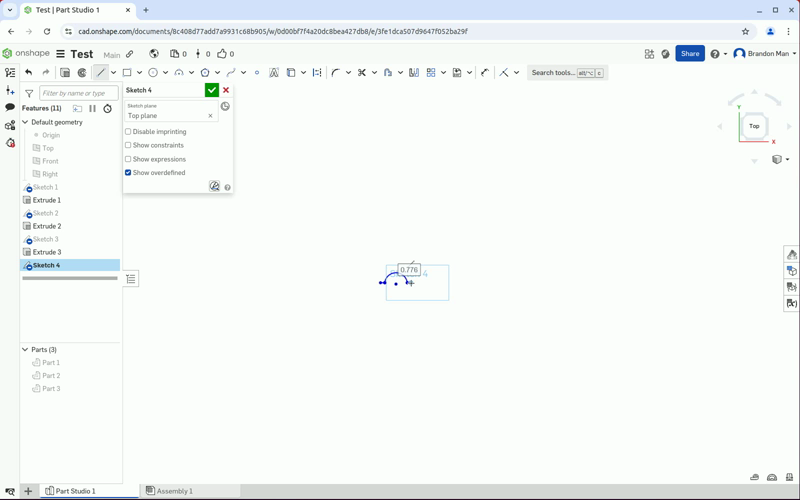
key(esc)
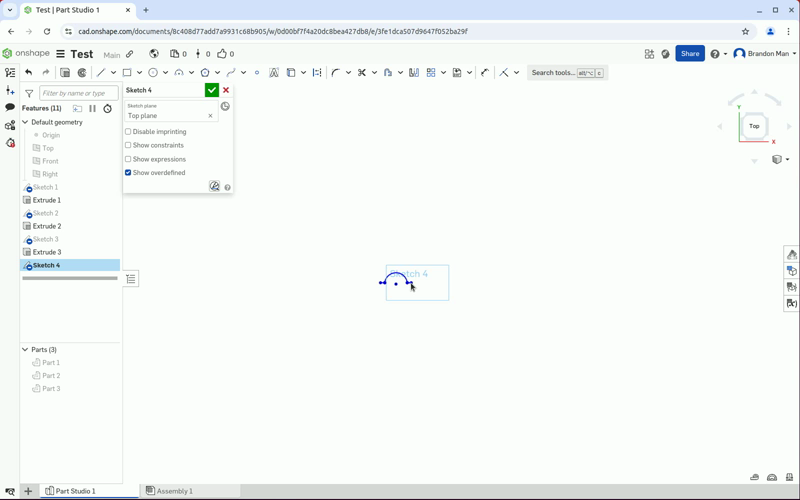
key(a)
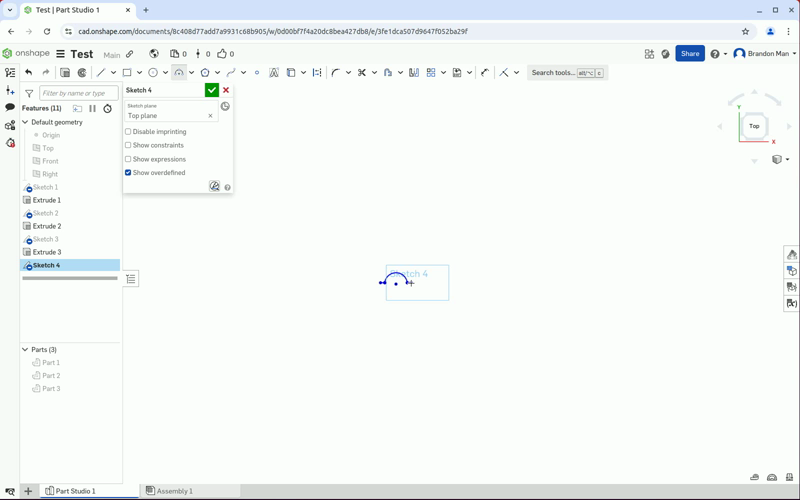
mouse_move(411, 282)
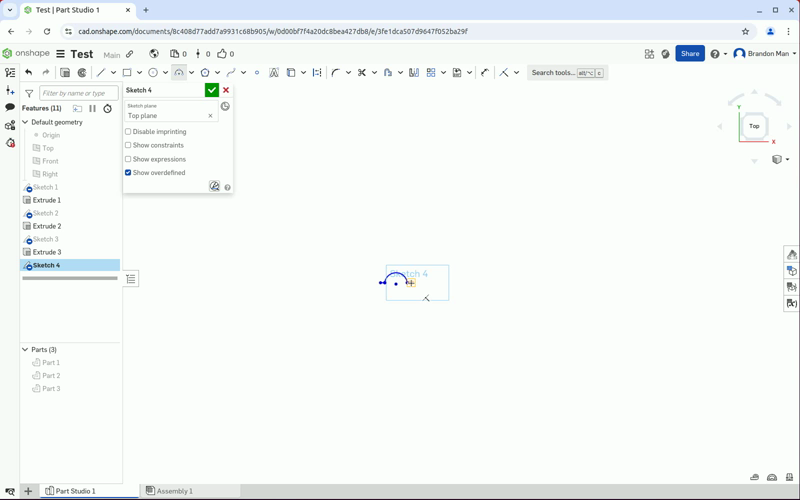
scroll(6)
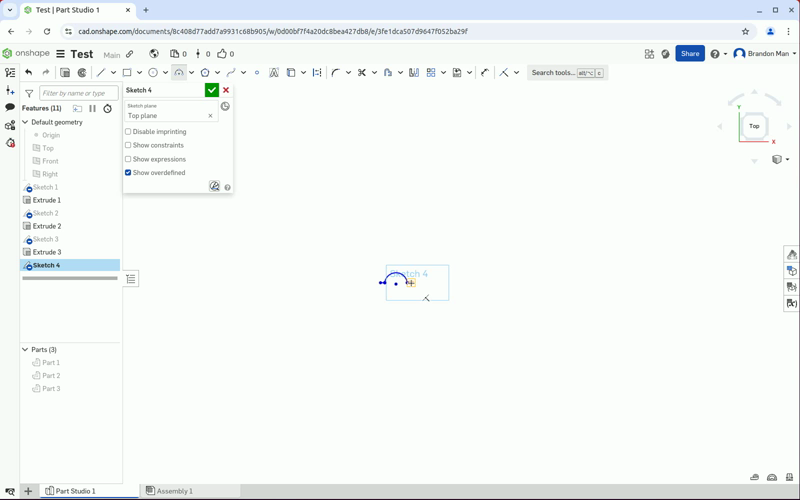
scroll(6)
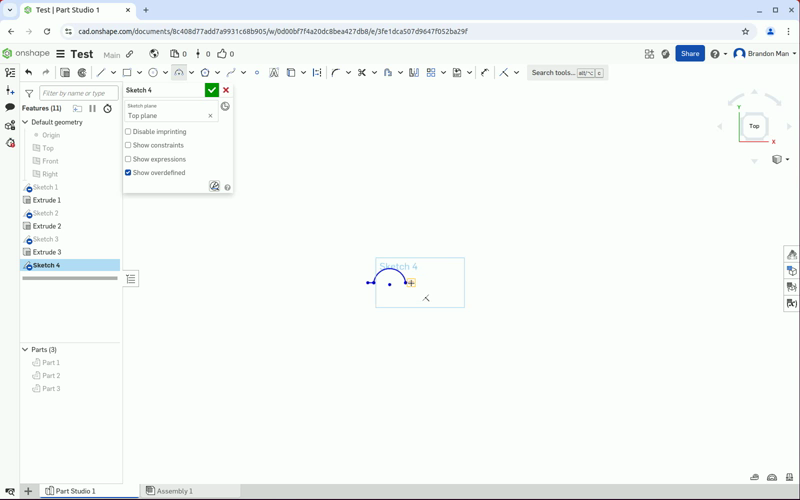
scroll(6)
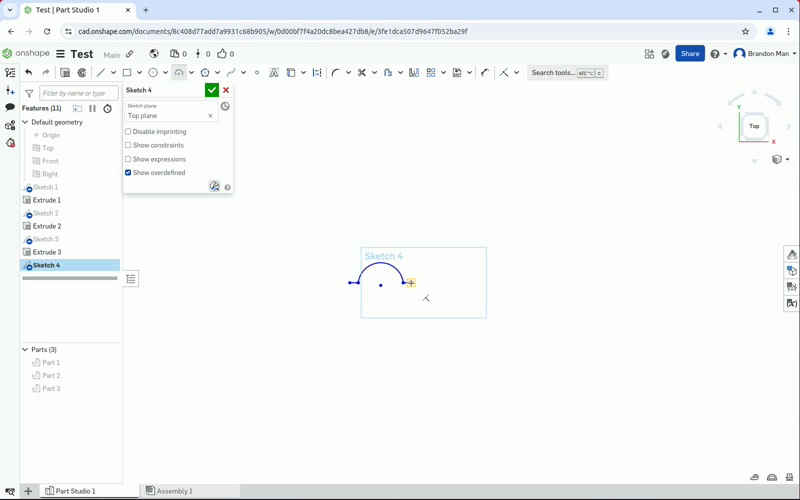
scroll(6)
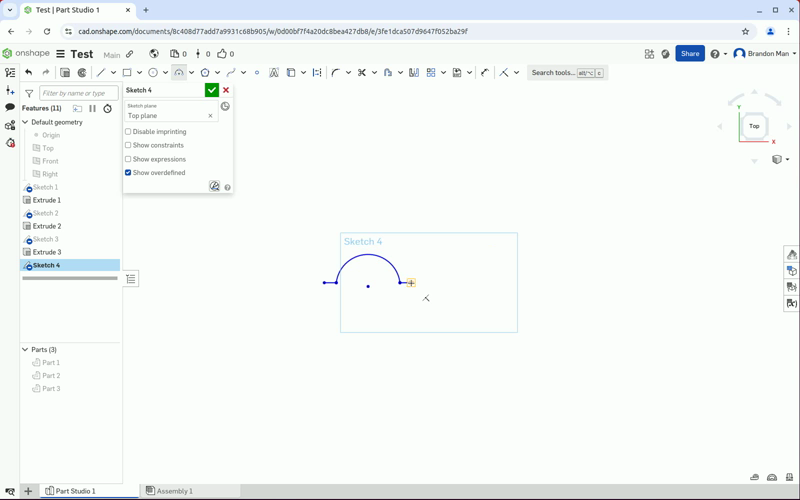
scroll(6)
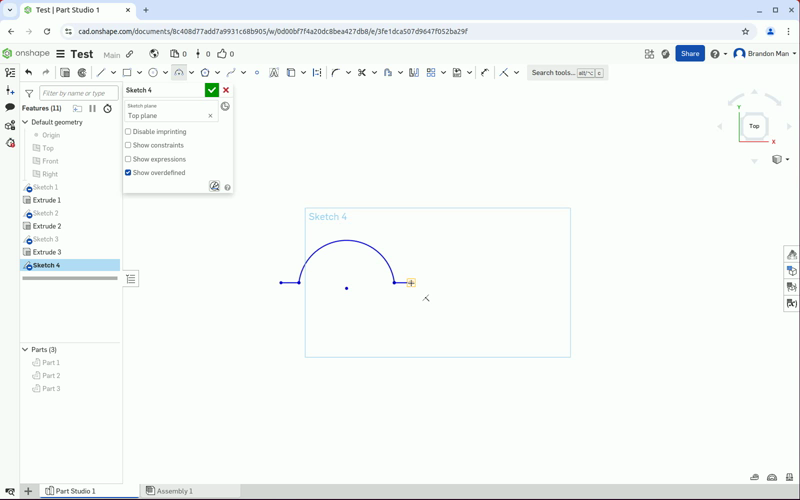
scroll(6)
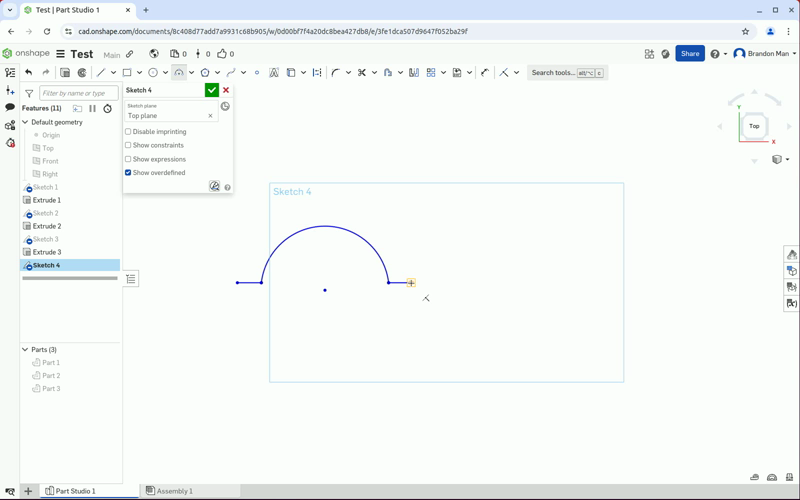
scroll(6)
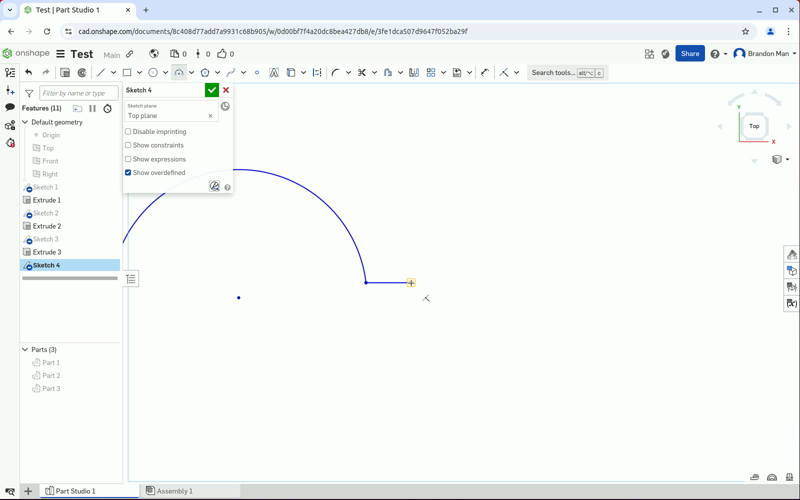
click(411, 282)
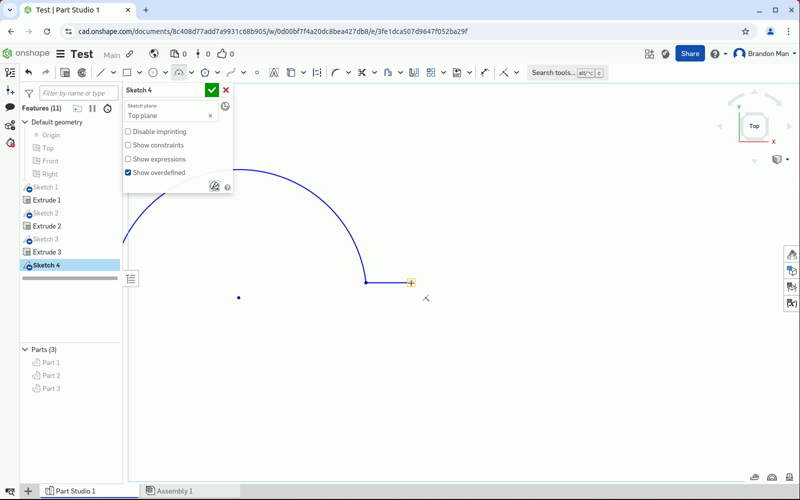
scroll(-6)
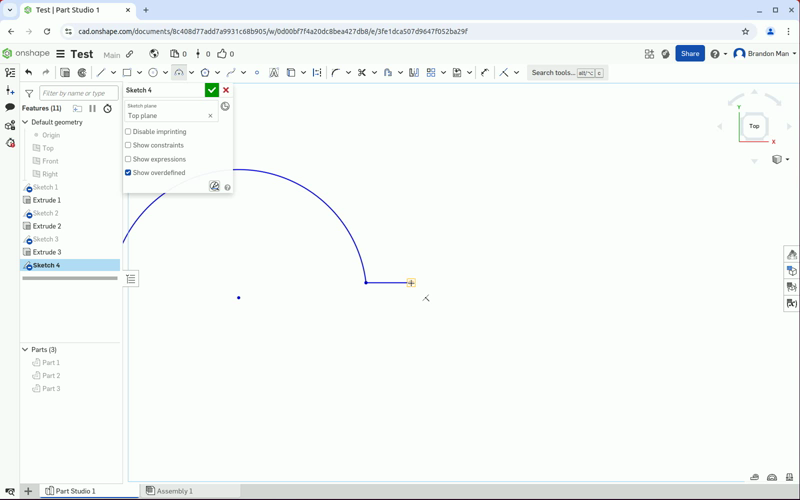
scroll(-6)
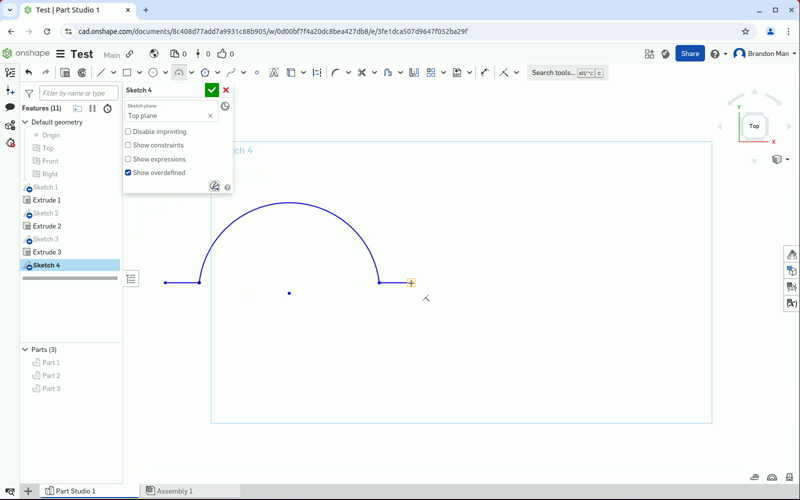
scroll(-6)
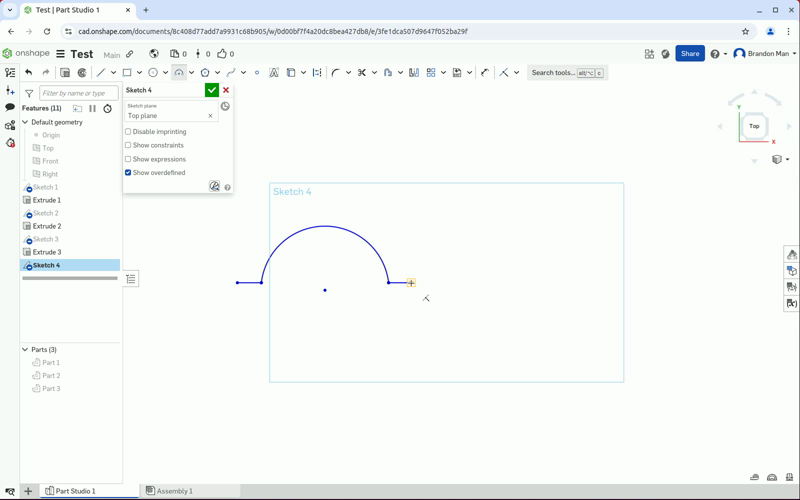
scroll(-6)
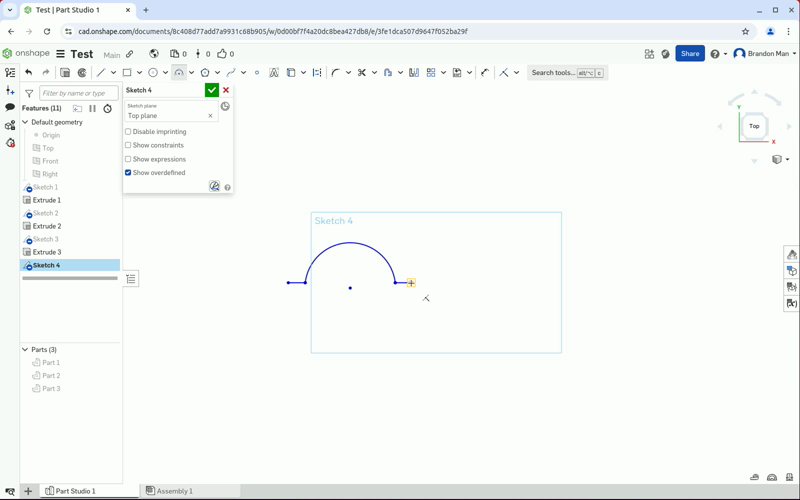
scroll(-6)
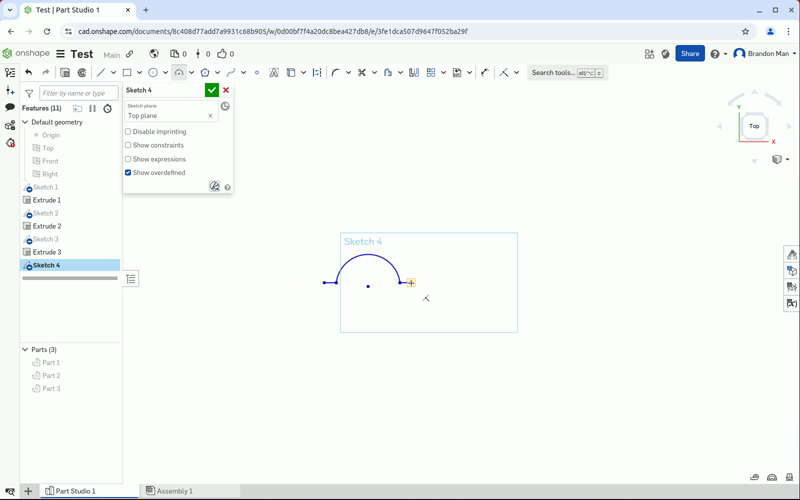
scroll(-6)
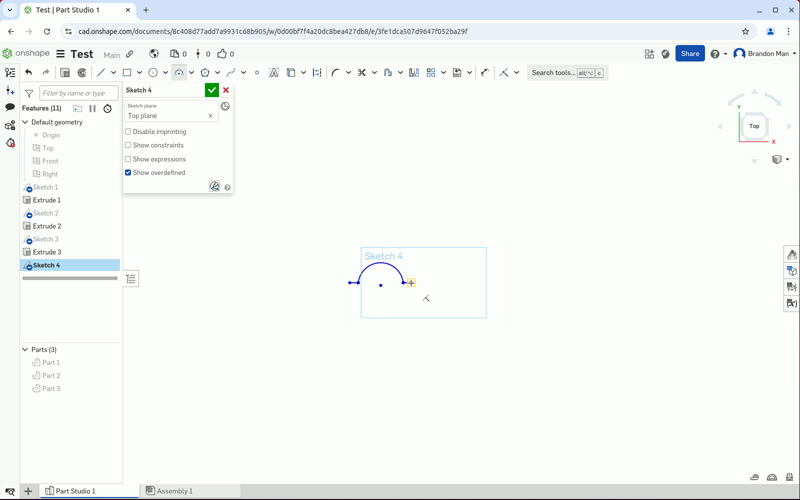
scroll(-6)
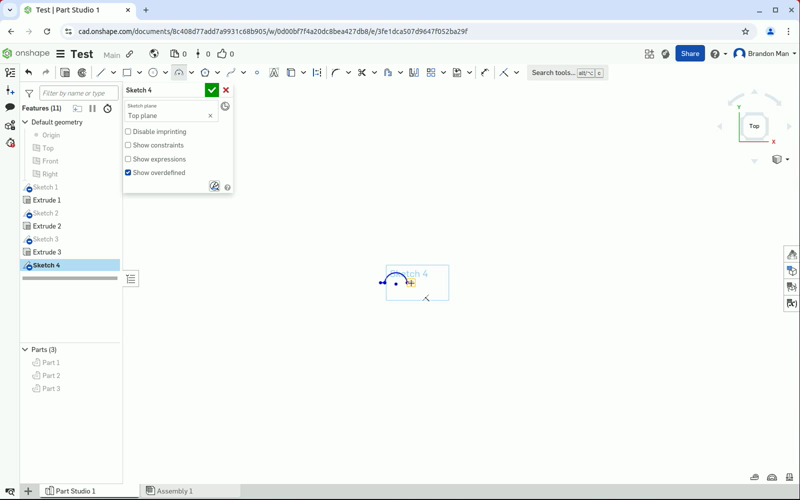
mouse_move(380, 282)
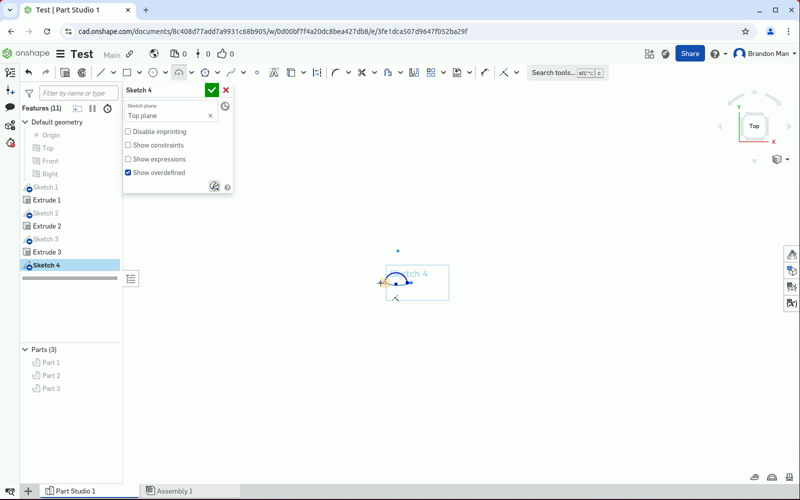
scroll(6)
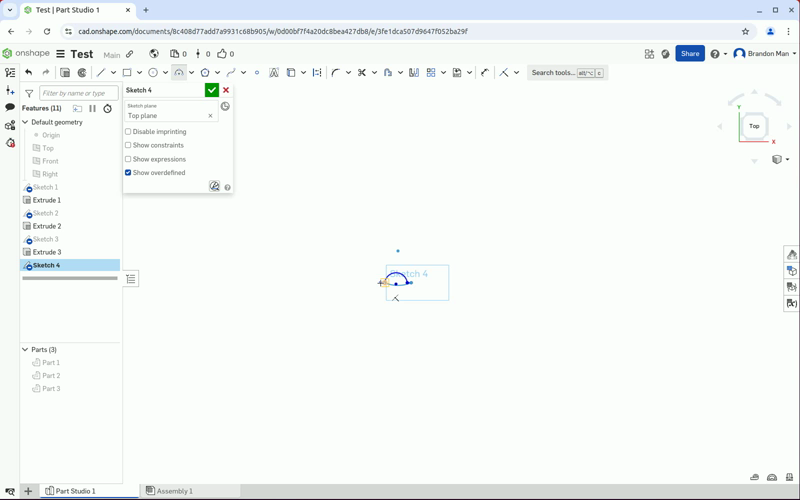
scroll(6)
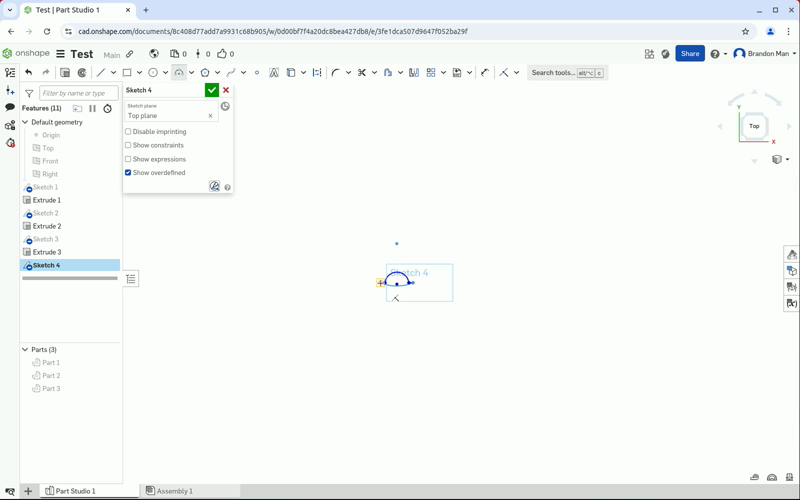
scroll(6)
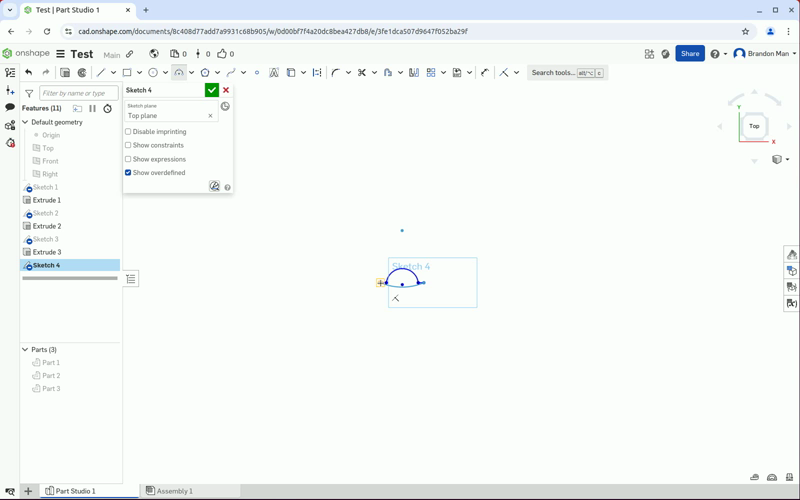
scroll(6)
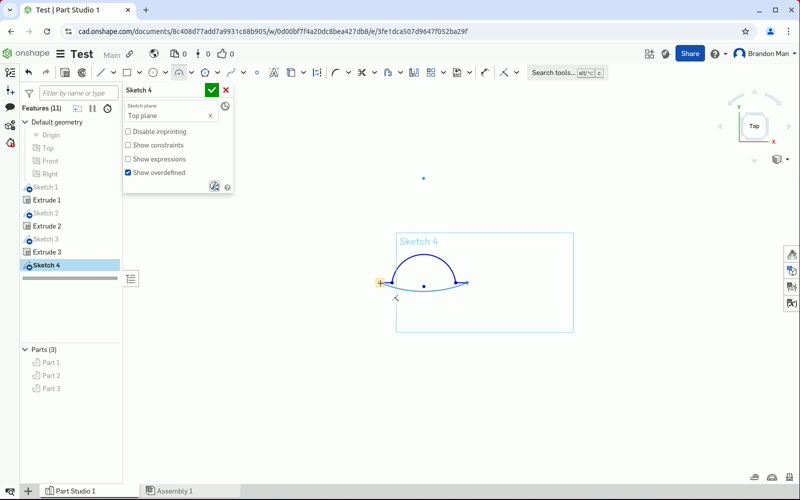
scroll(6)
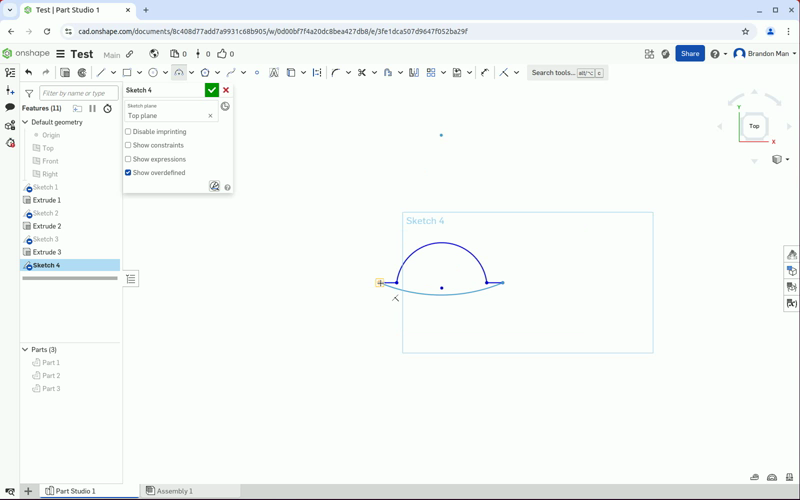
scroll(6)
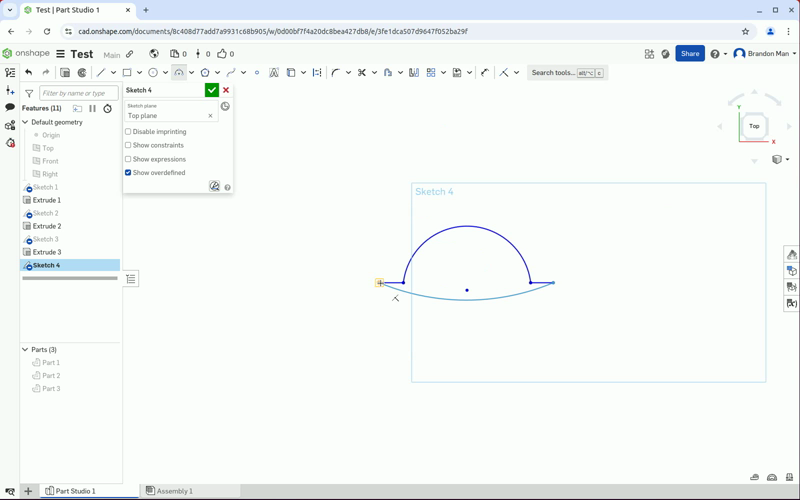
scroll(6)
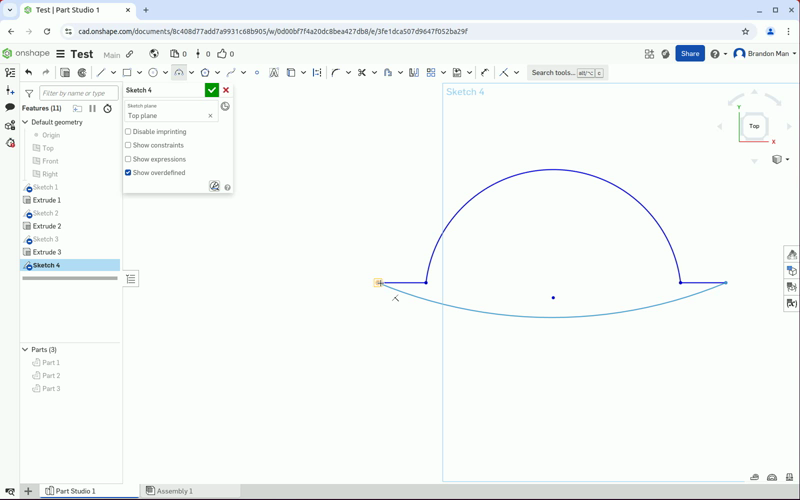
click(380, 282)
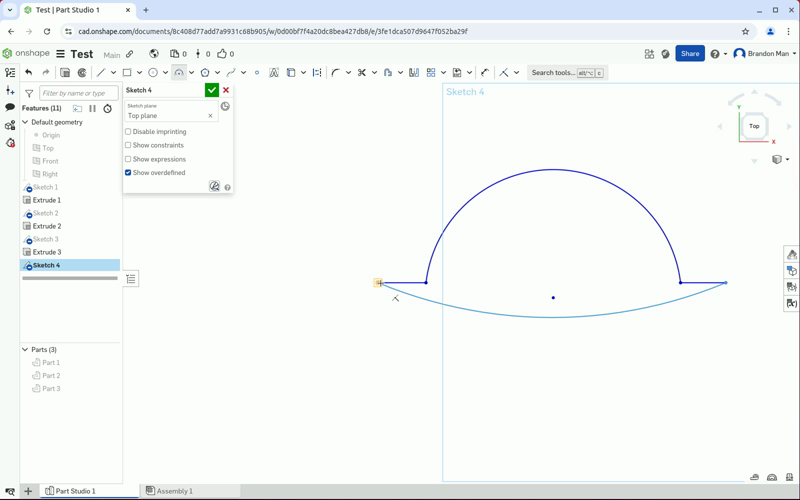
scroll(-6)
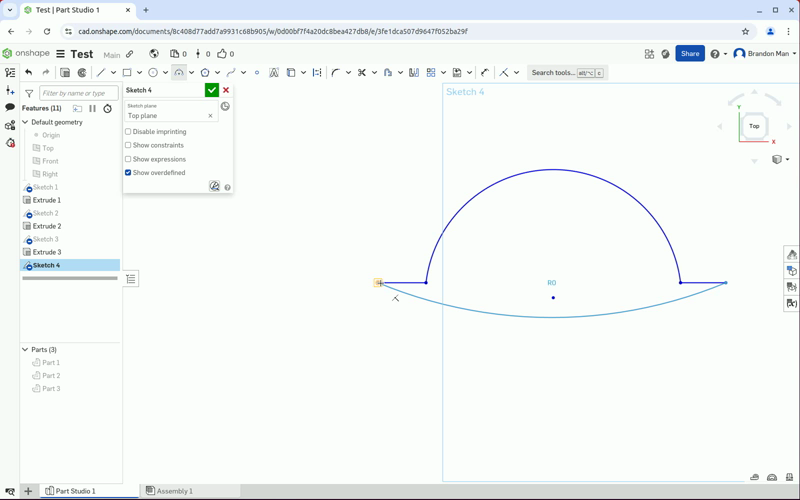
scroll(-6)
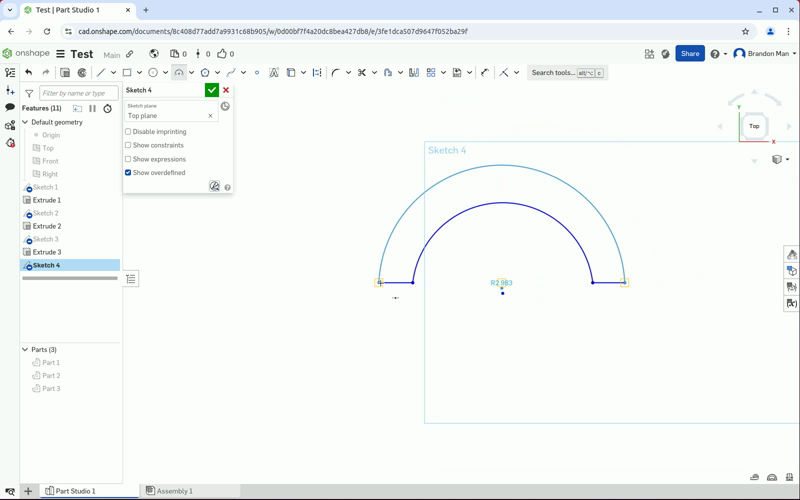
scroll(-6)
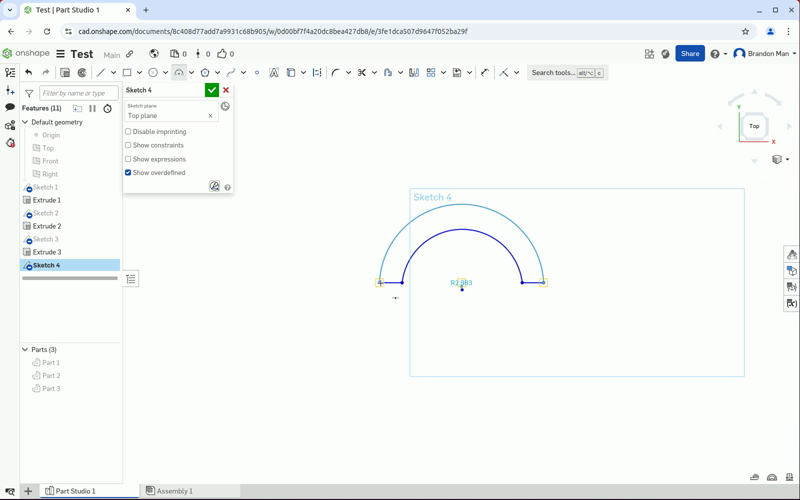
scroll(-6)
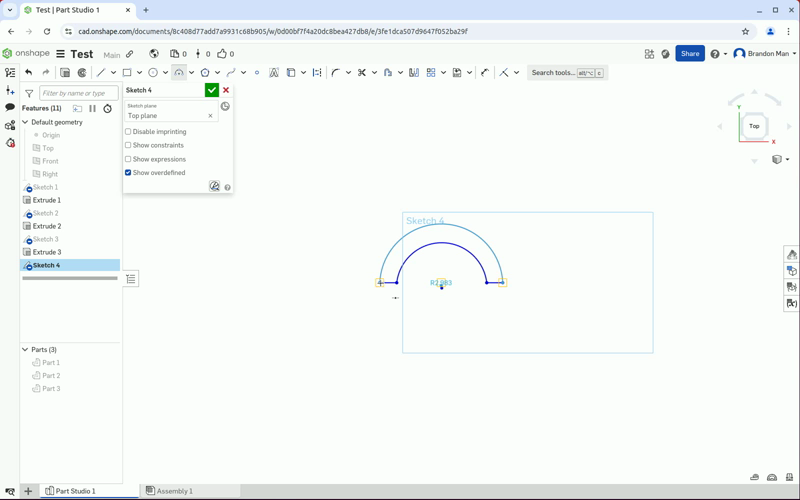
scroll(-6)
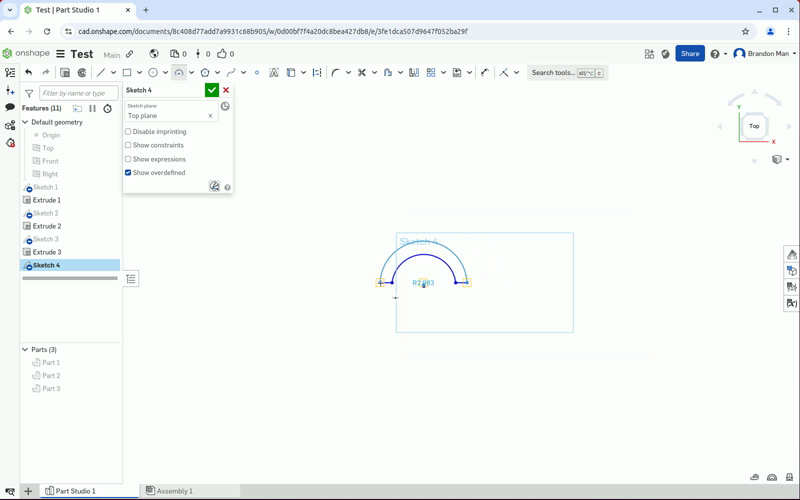
scroll(-6)
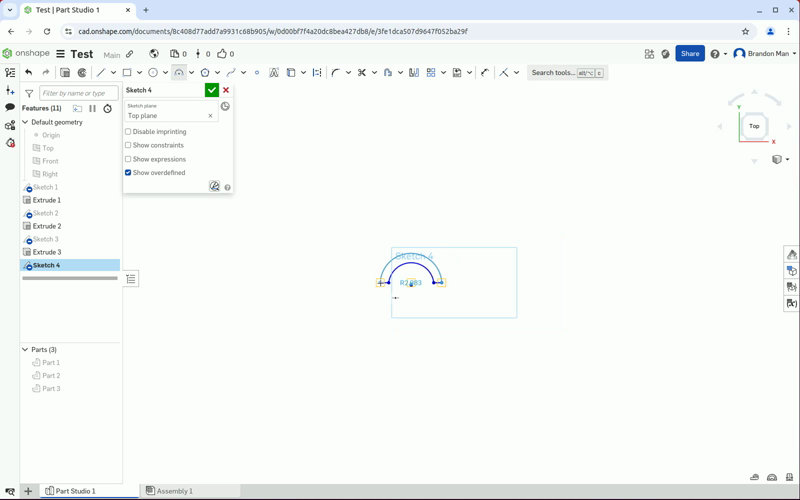
scroll(-6)
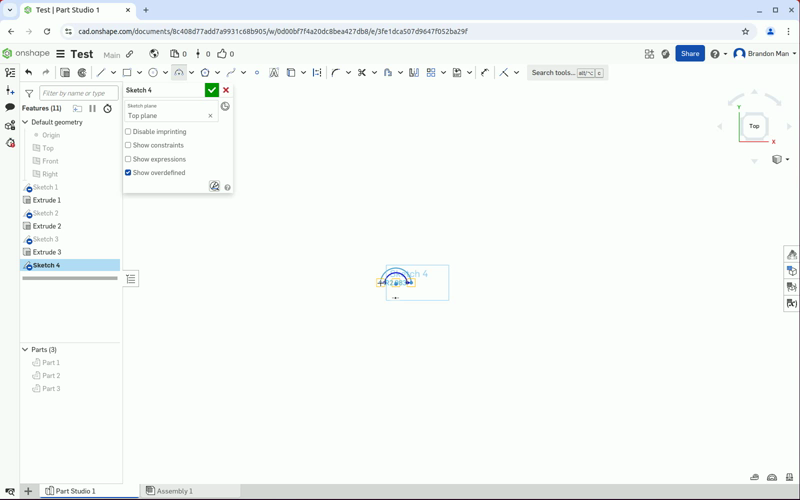
key_down(shift)
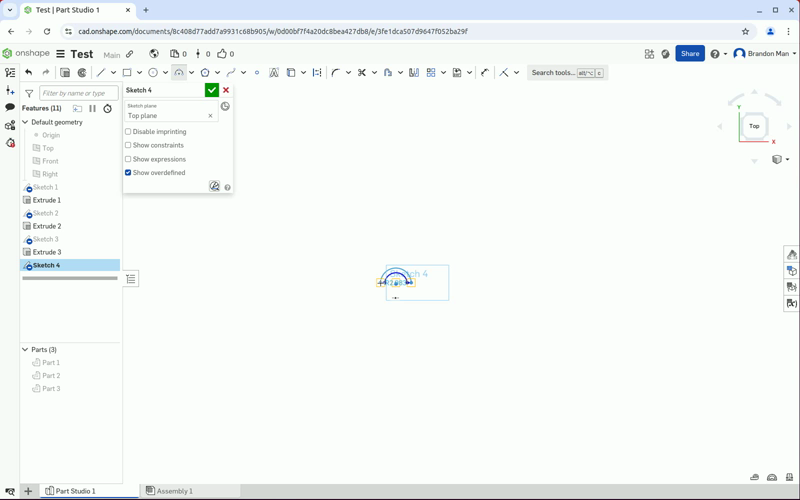
mouse_move(396, 269)
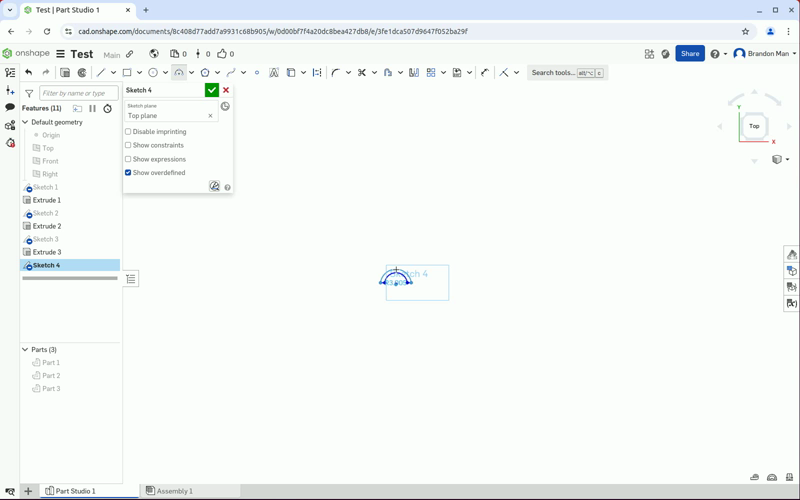
scroll(6)
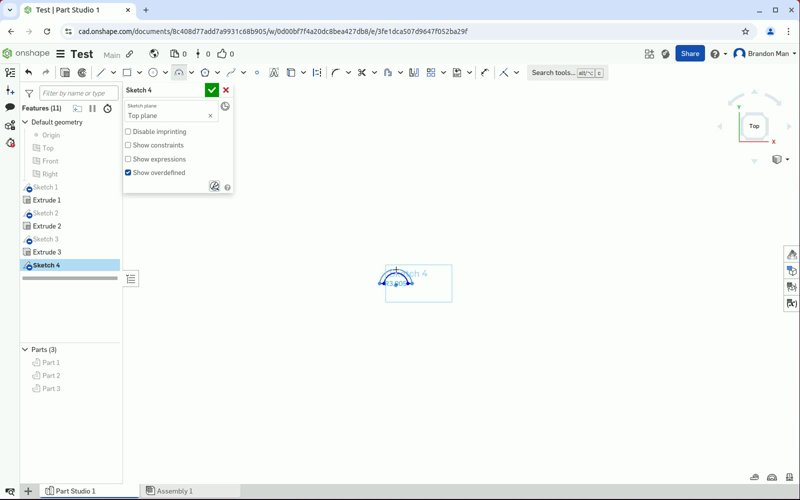
scroll(6)
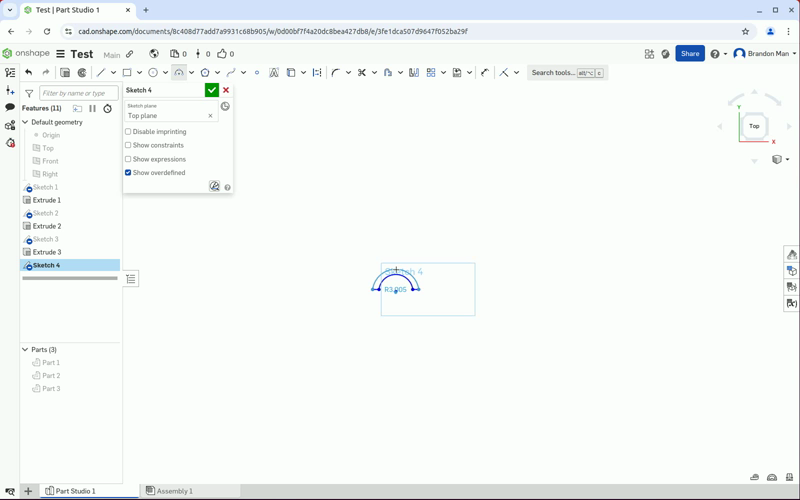
scroll(6)
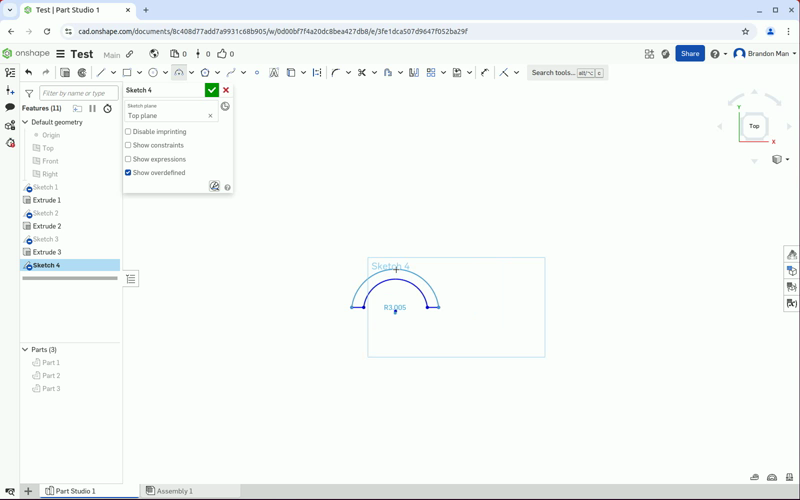
scroll(6)
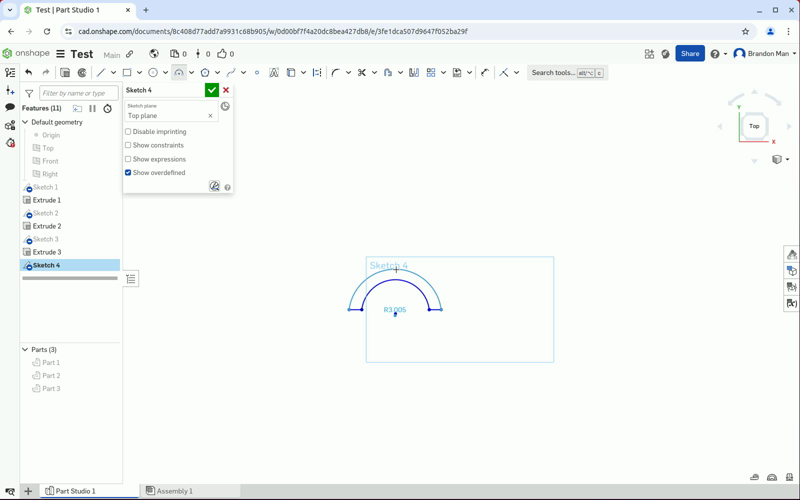
scroll(6)
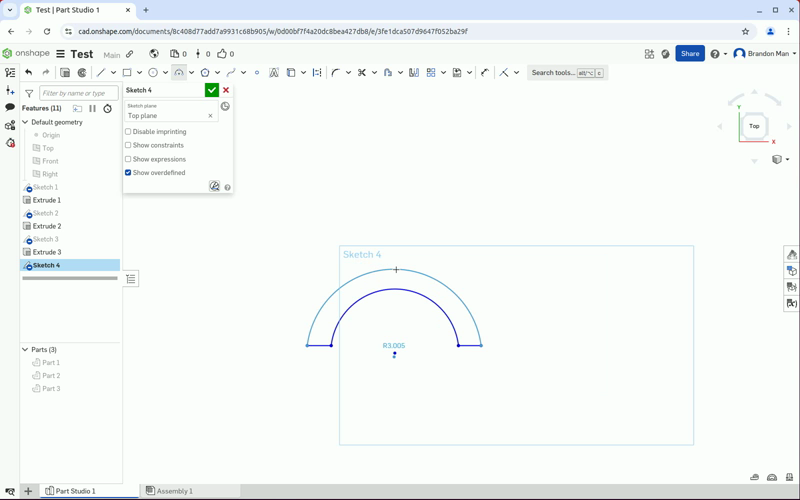
scroll(6)
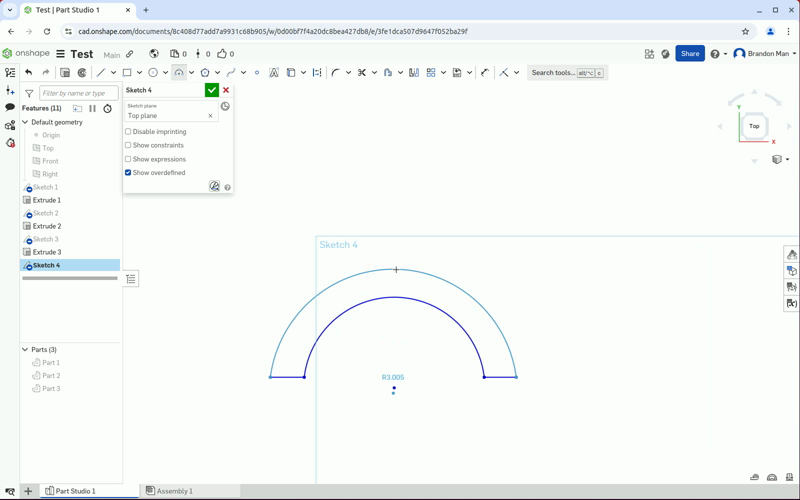
scroll(6)
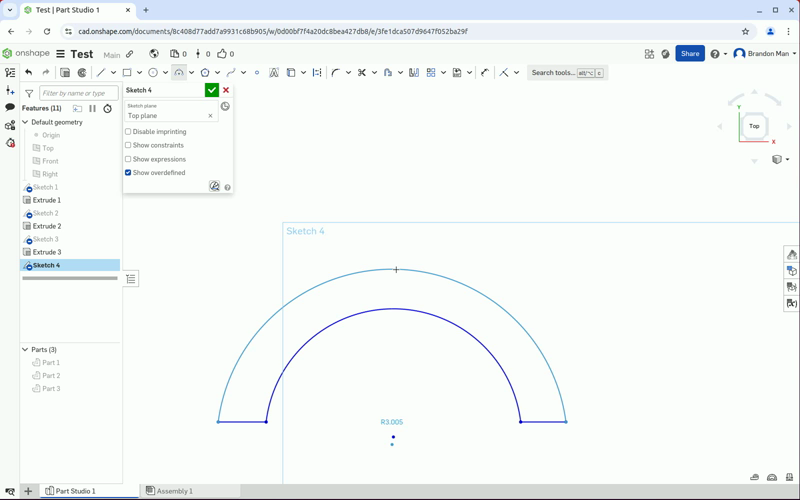
click(396, 269)
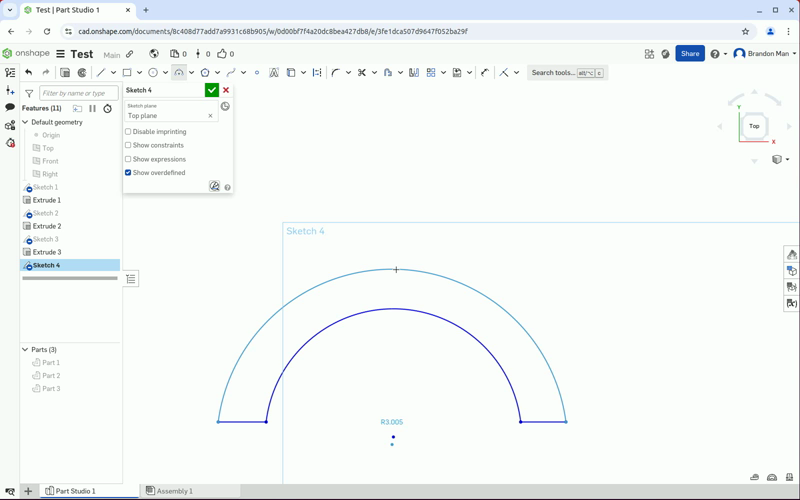
scroll(-6)
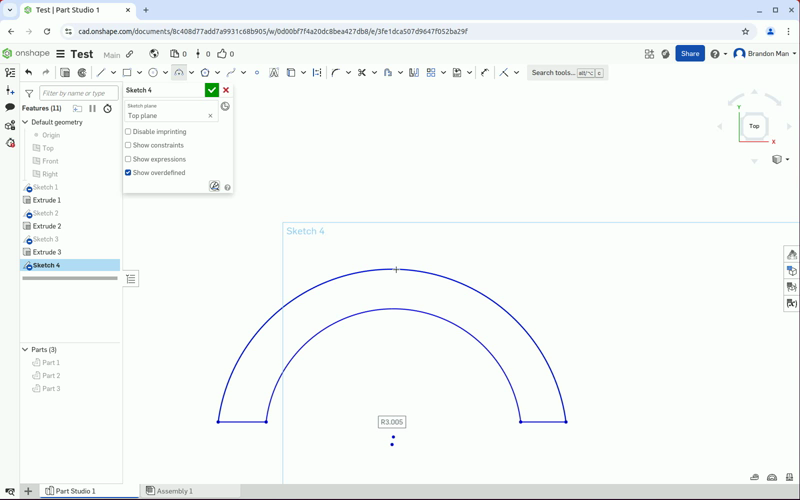
scroll(-6)
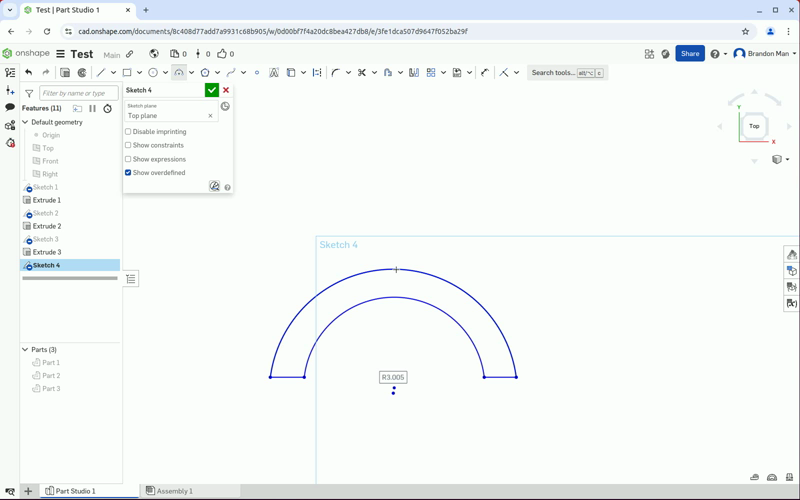
scroll(-6)
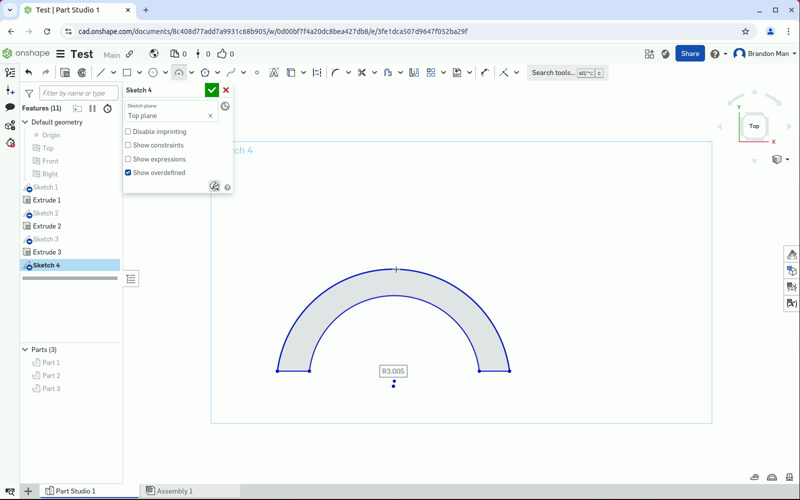
scroll(-6)
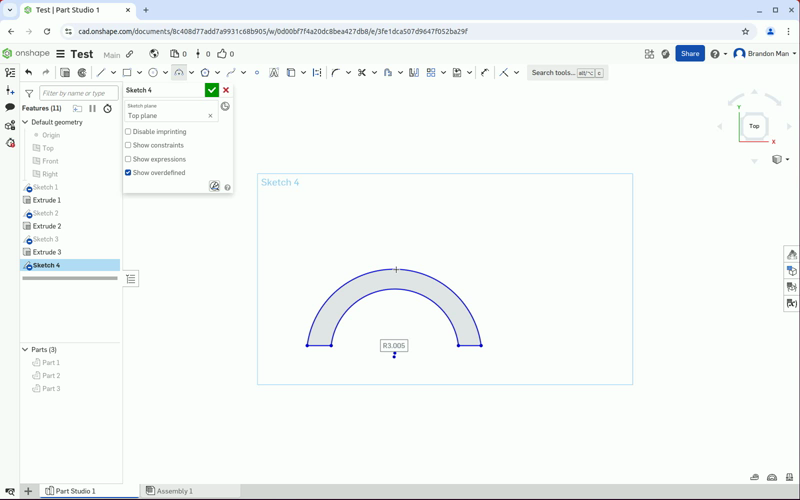
scroll(-6)
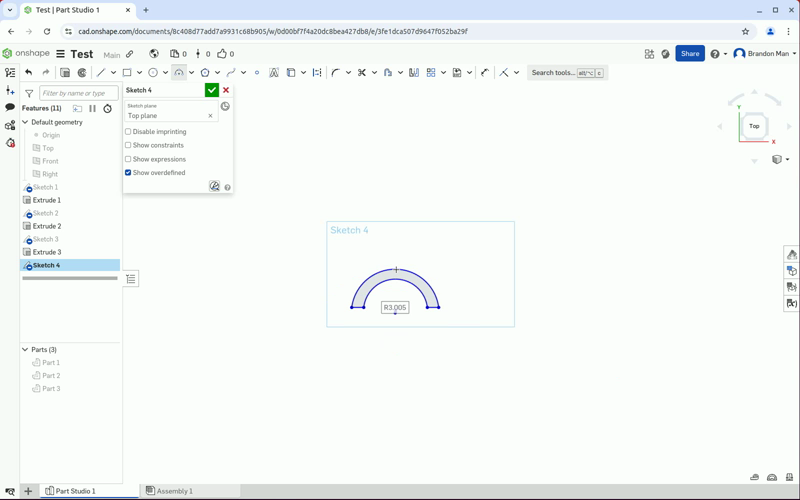
scroll(-6)
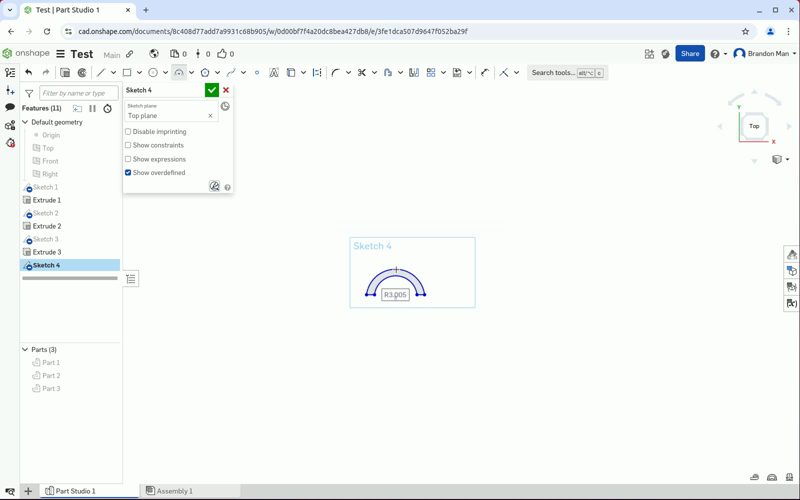
scroll(-6)
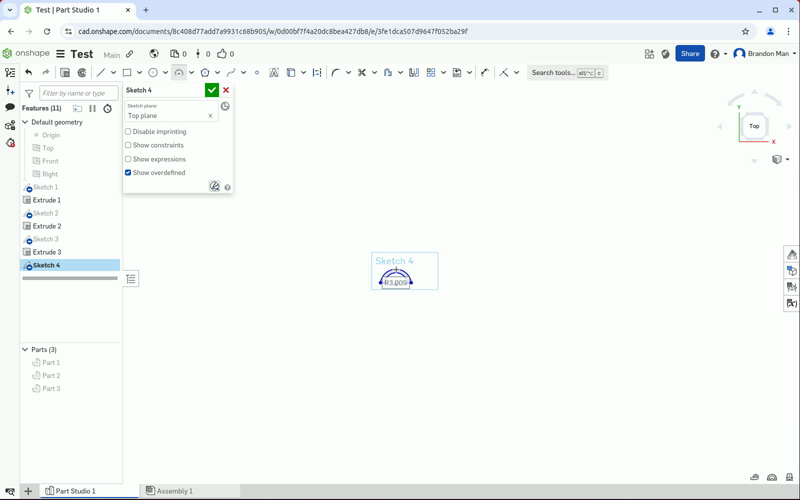
key_up(shift)
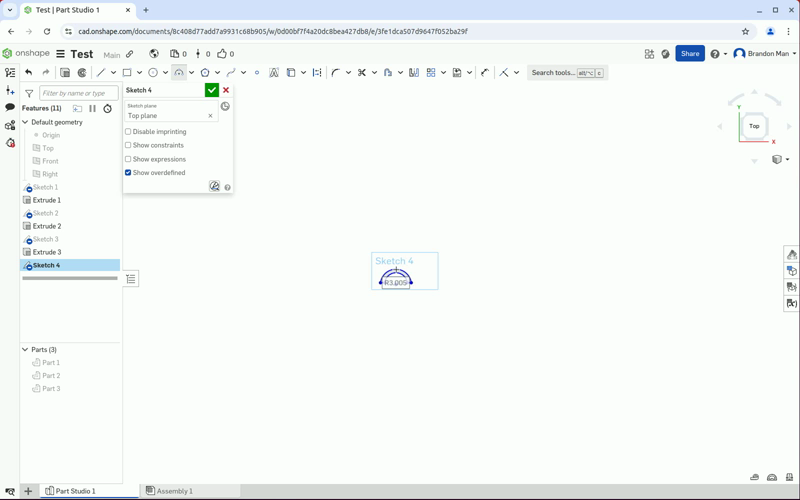
key(esc)
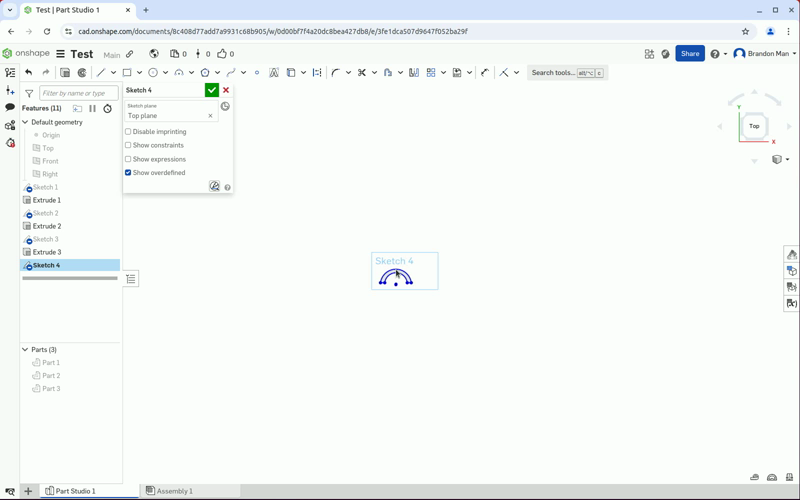
mouse_move(407, 280)
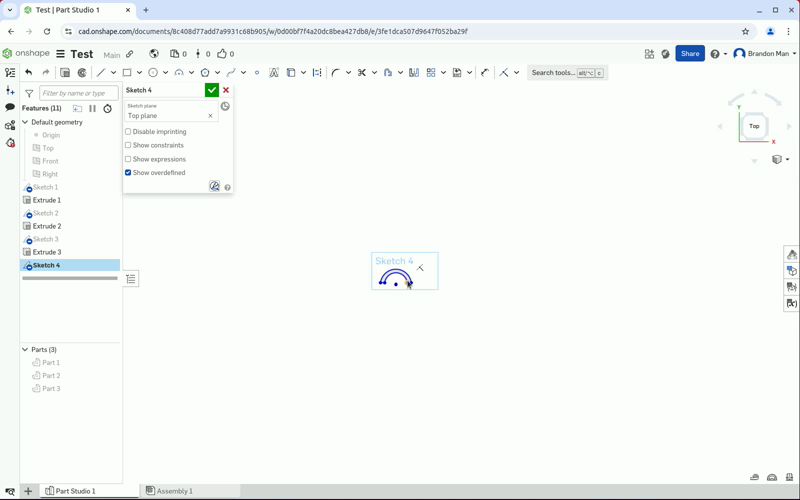
scroll(6)
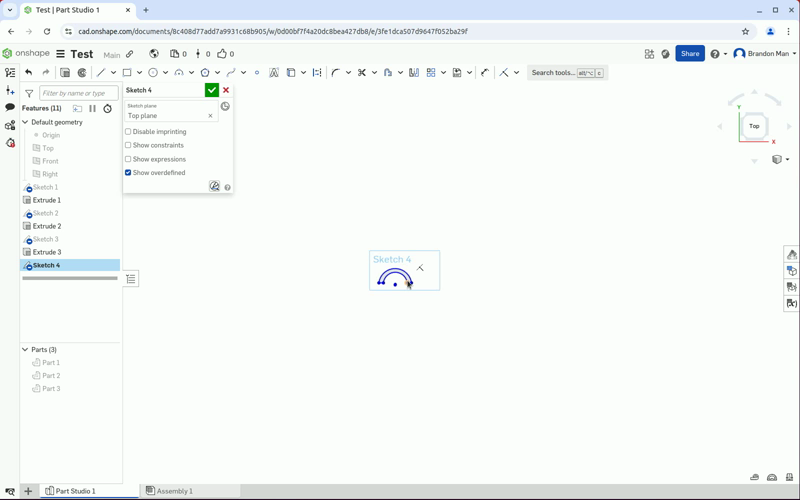
scroll(6)
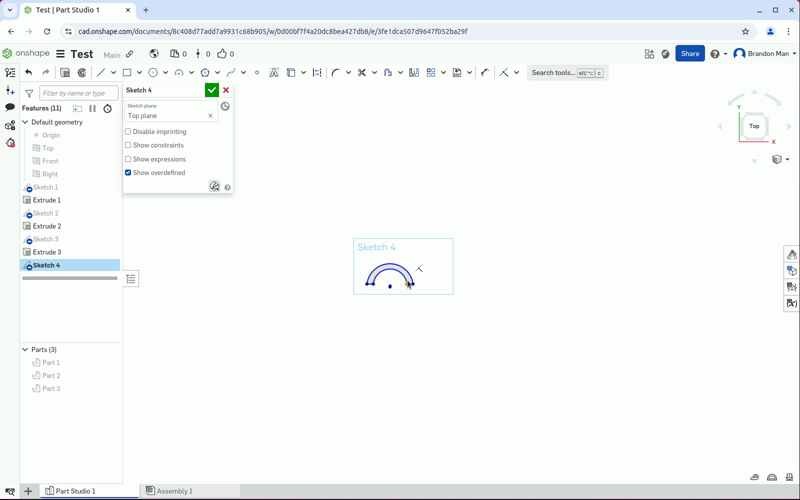
scroll(6)
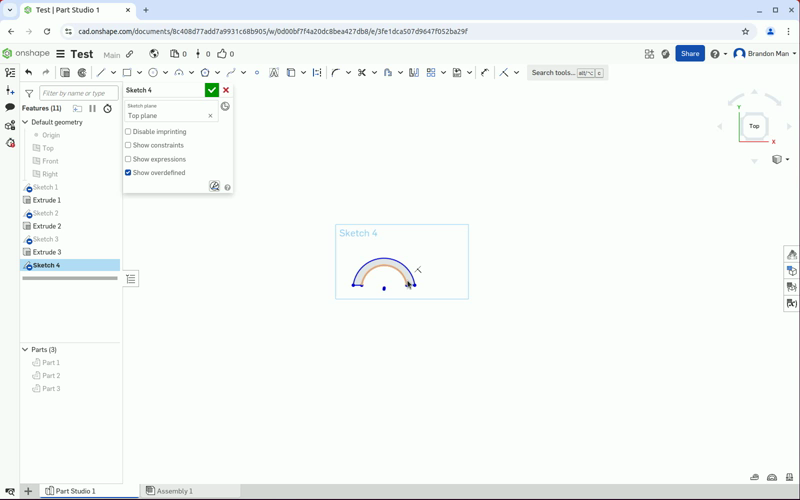
scroll(6)
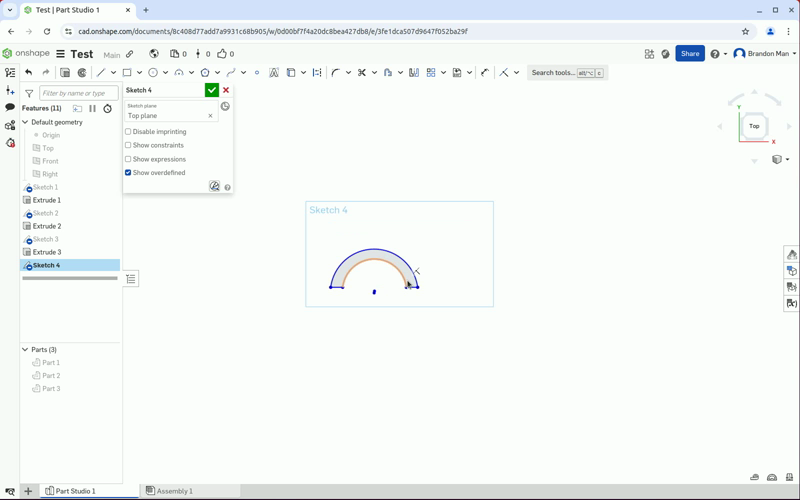
scroll(6)
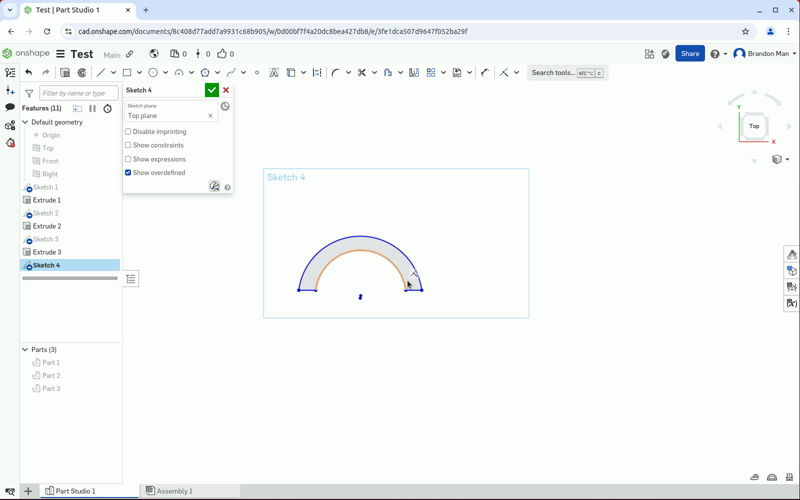
scroll(6)
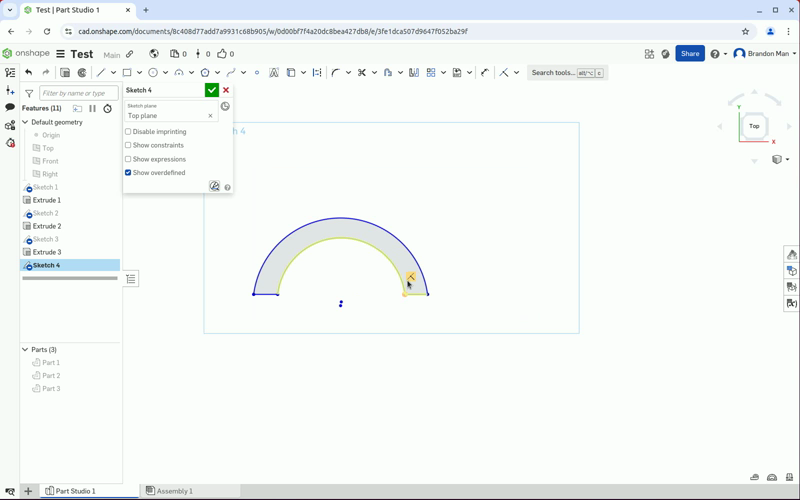
scroll(6)
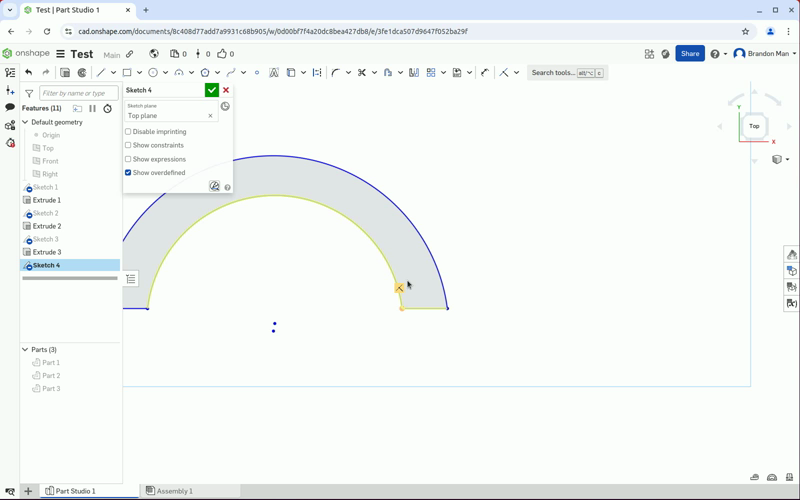
click(407, 280)
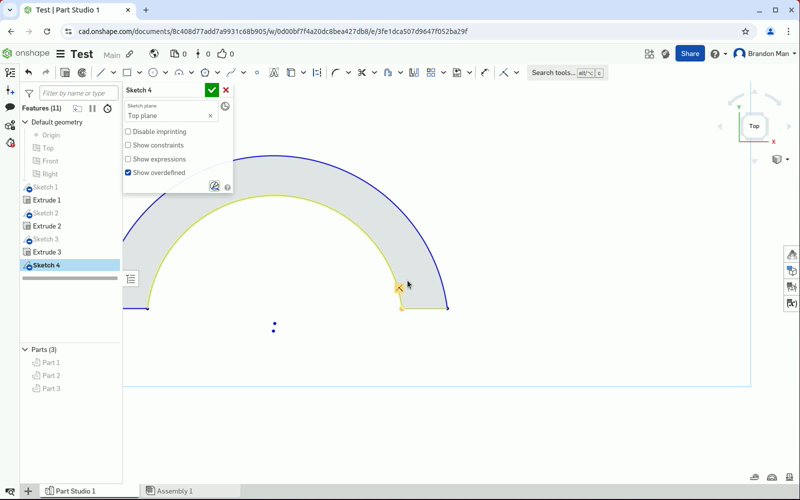
scroll(-6)
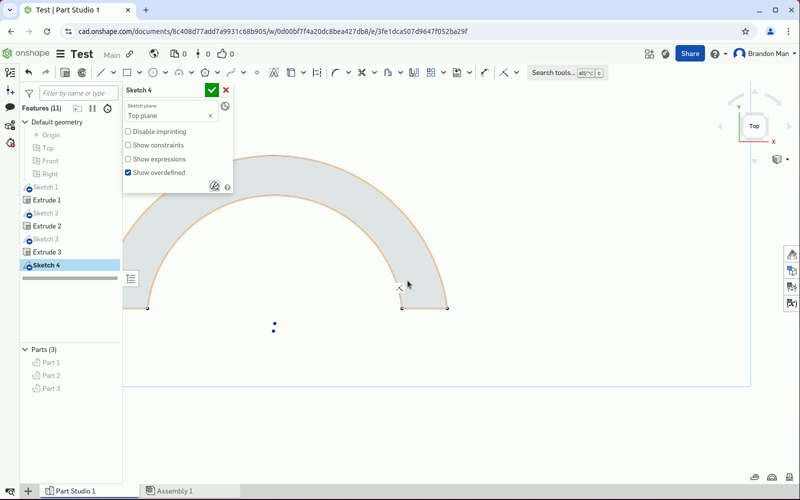
scroll(-6)
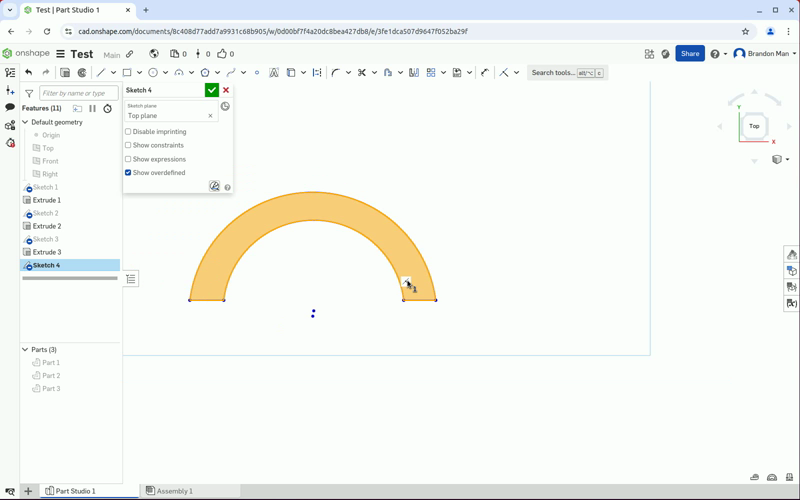
scroll(-6)
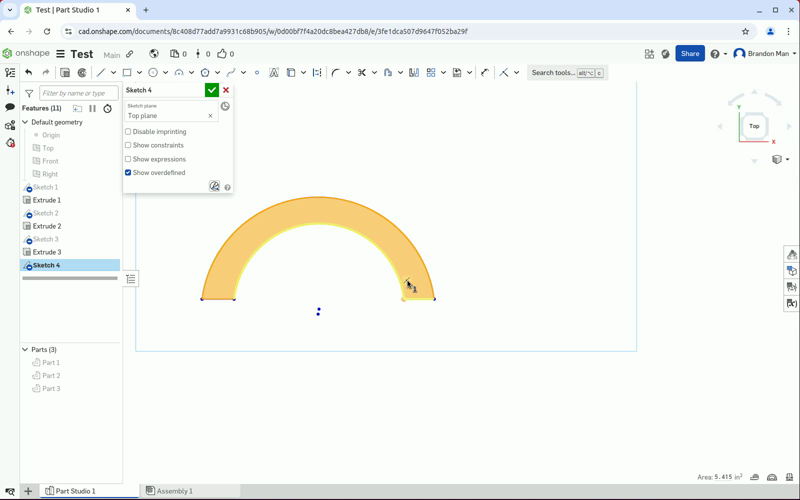
scroll(-6)
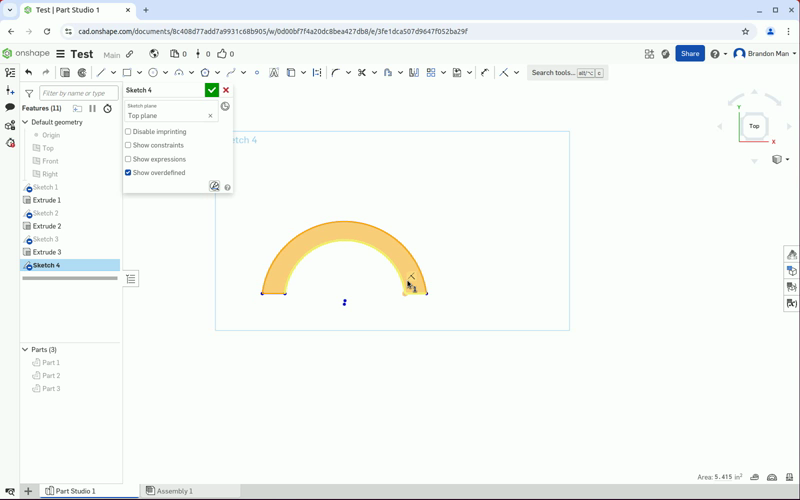
scroll(-6)
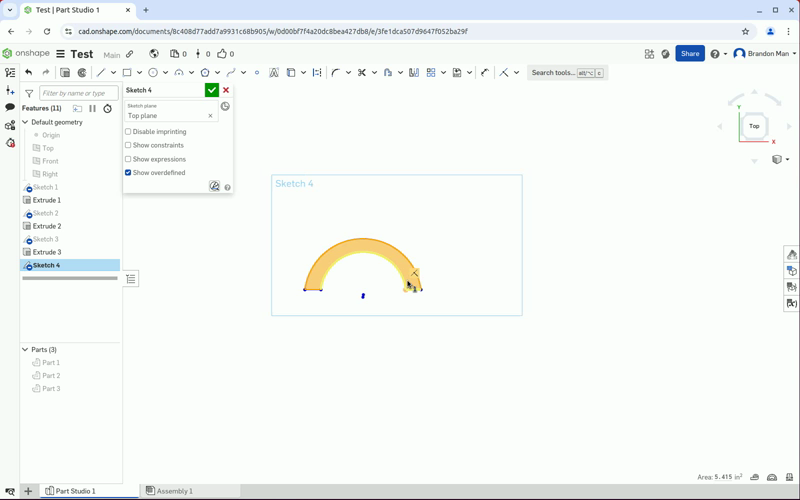
scroll(-6)
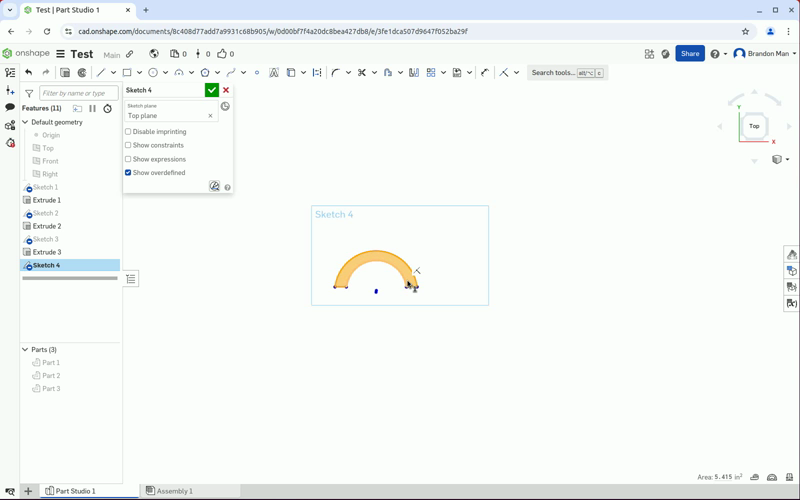
scroll(-6)
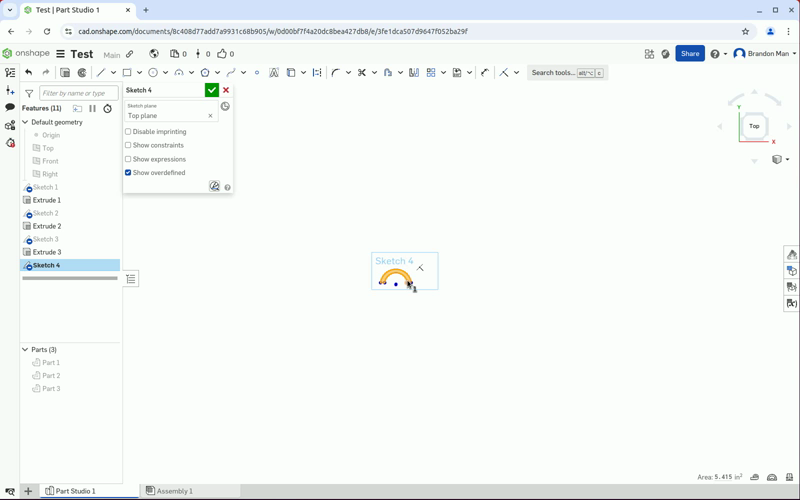
mouse_move(73, 352)
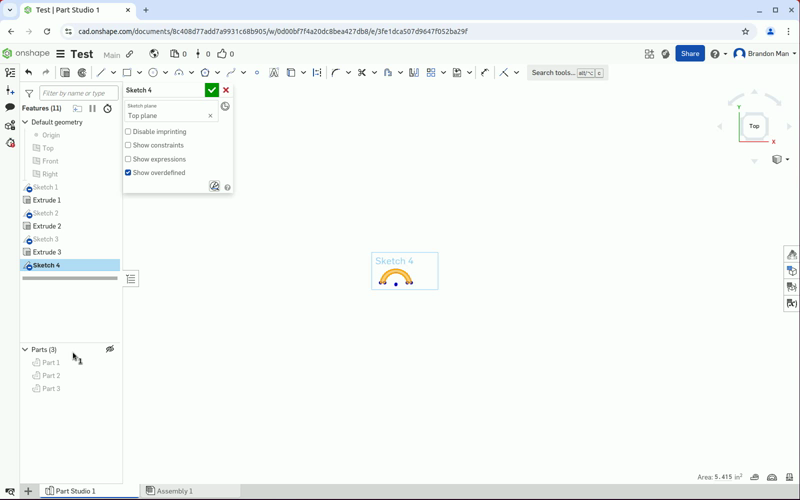
key(shift+y)
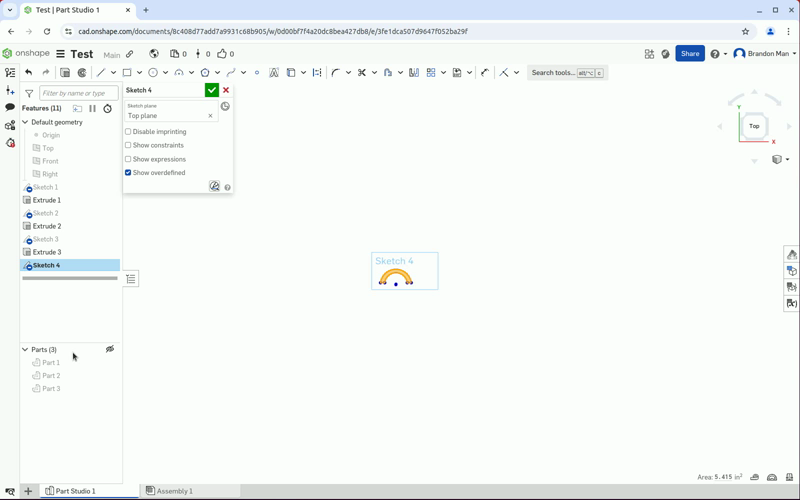
key(shift+e)
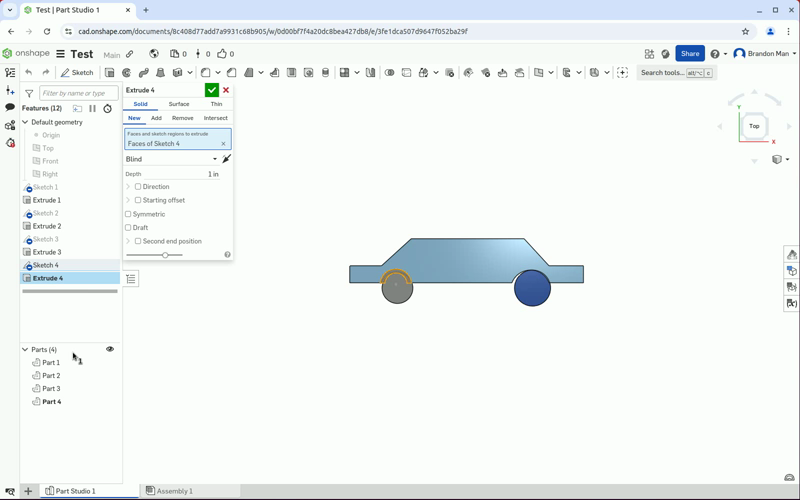
mouse_move(143, 106)
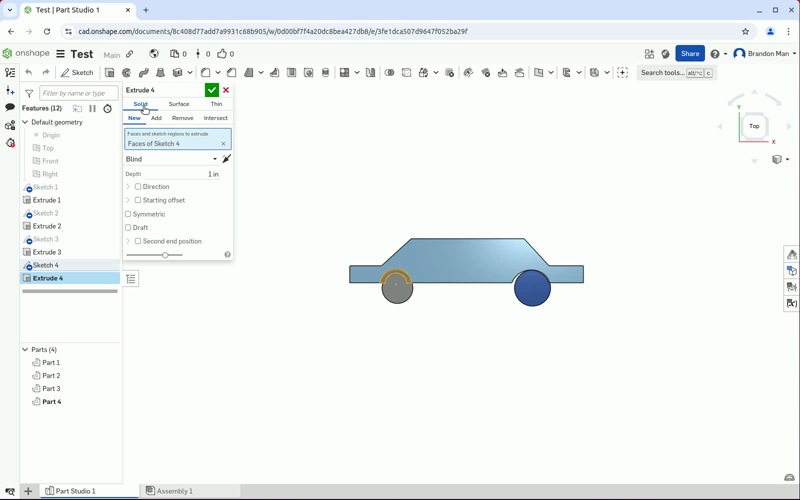
click(143, 106)
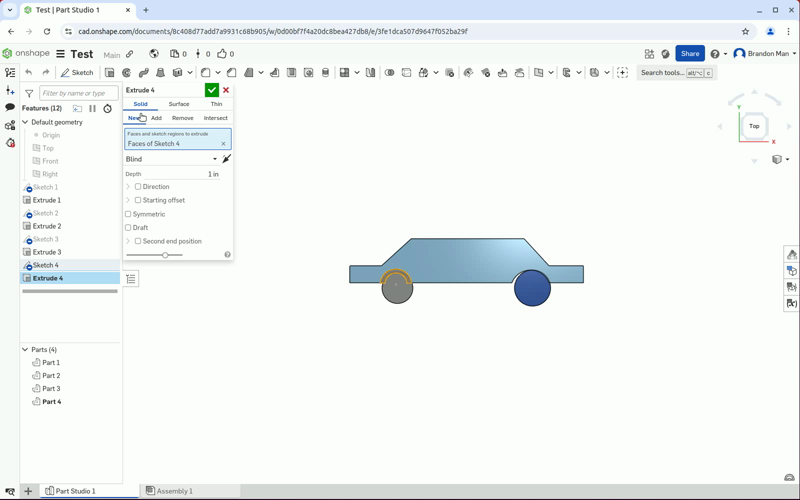
mouse_move(137, 120)
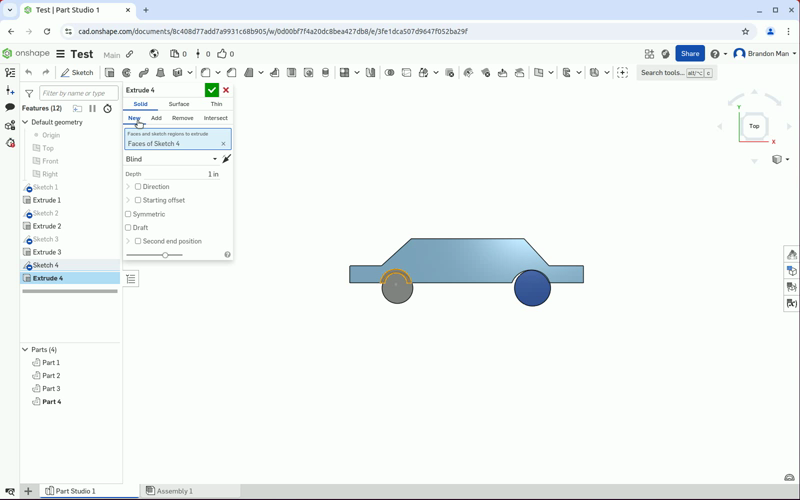
click(137, 120)
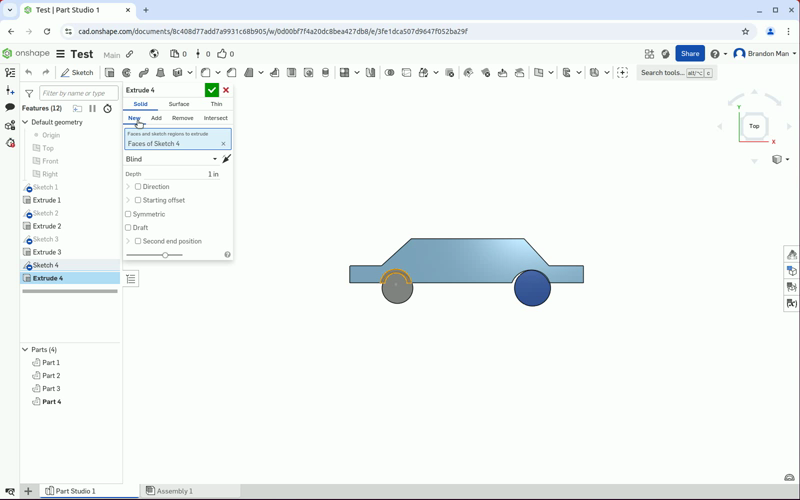
key(tab, 4)
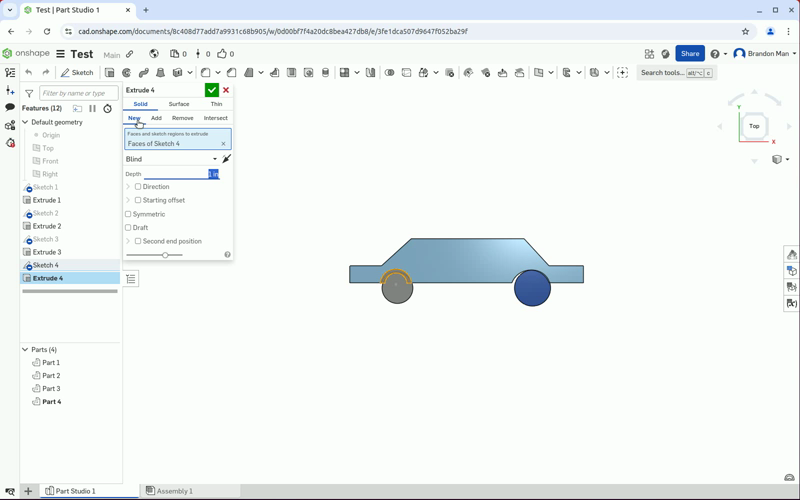
text(-13.239)
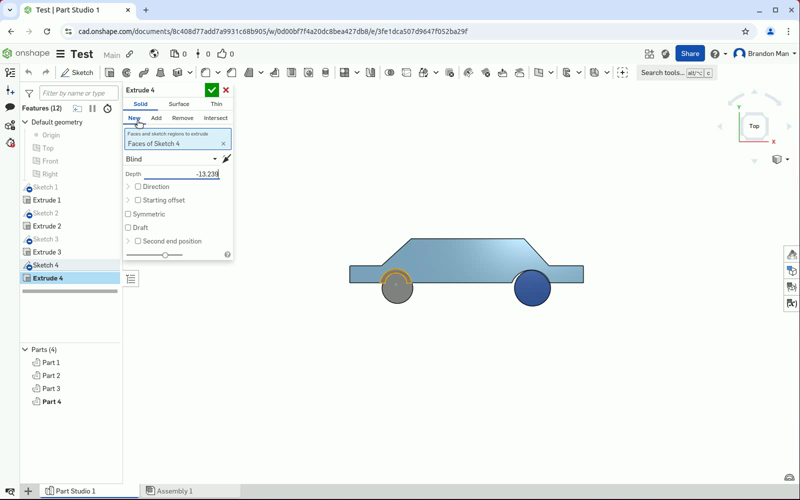
key(enter)
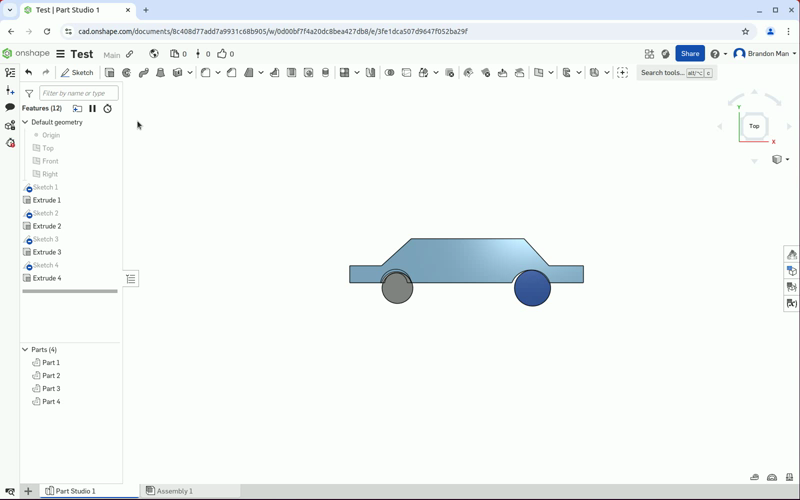
key(shift+h)
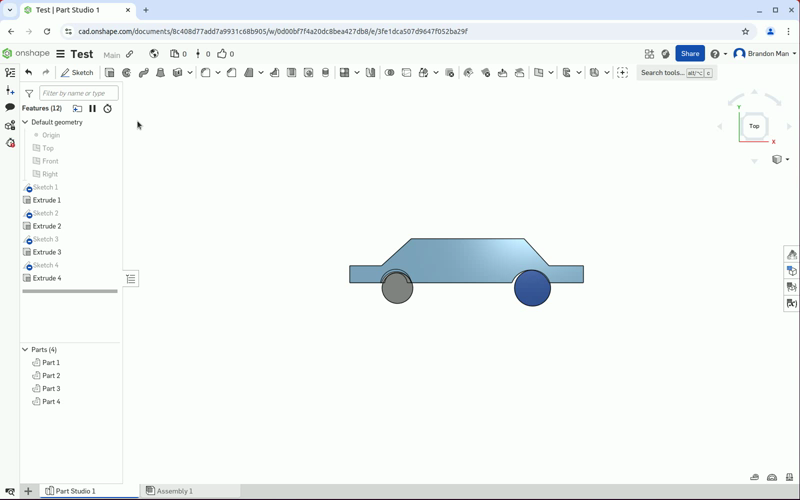
key(shift+h)
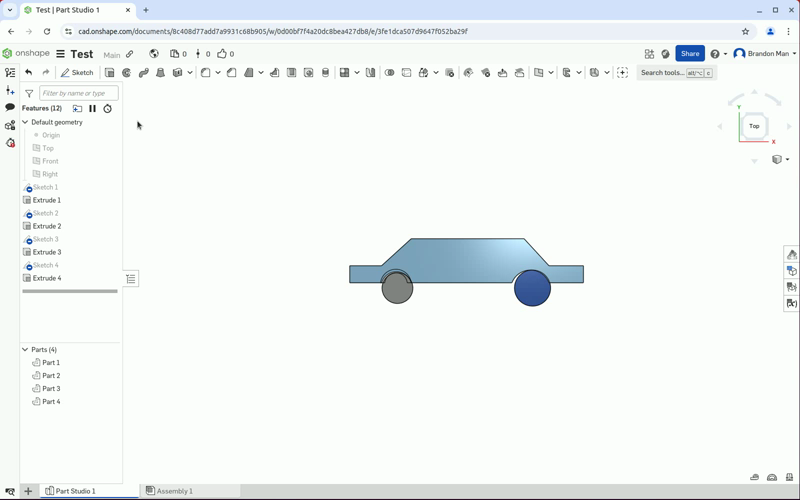
mouse_move(73, 189)
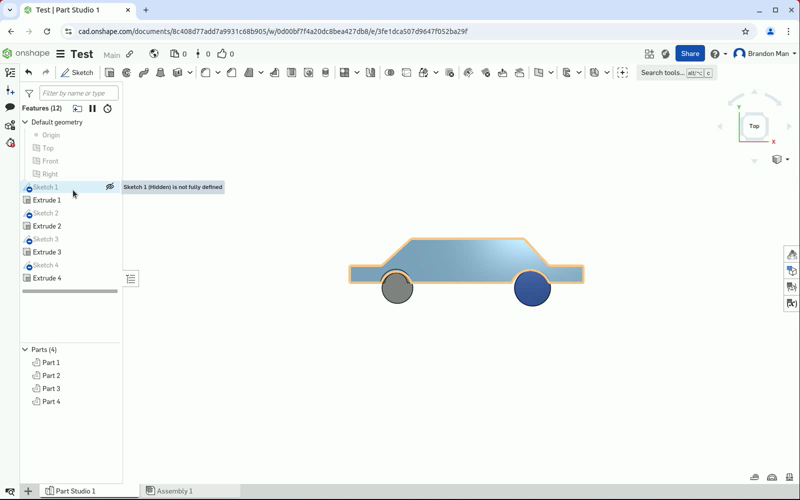
click(73, 189)
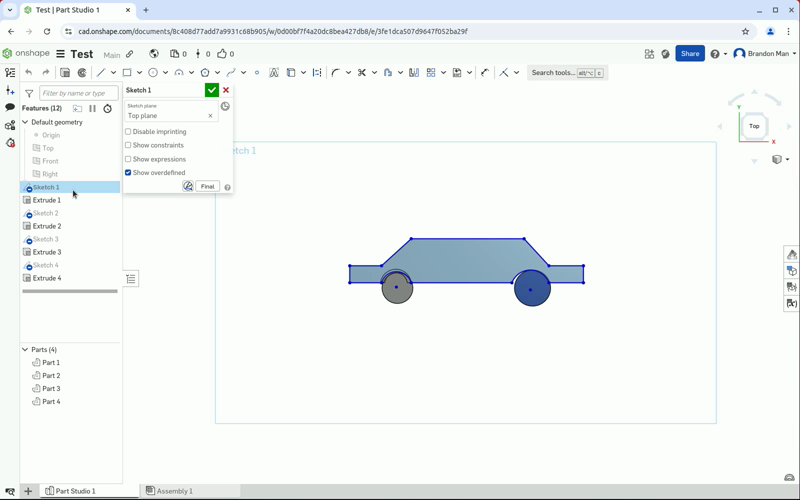
mouse_move(229, 92)
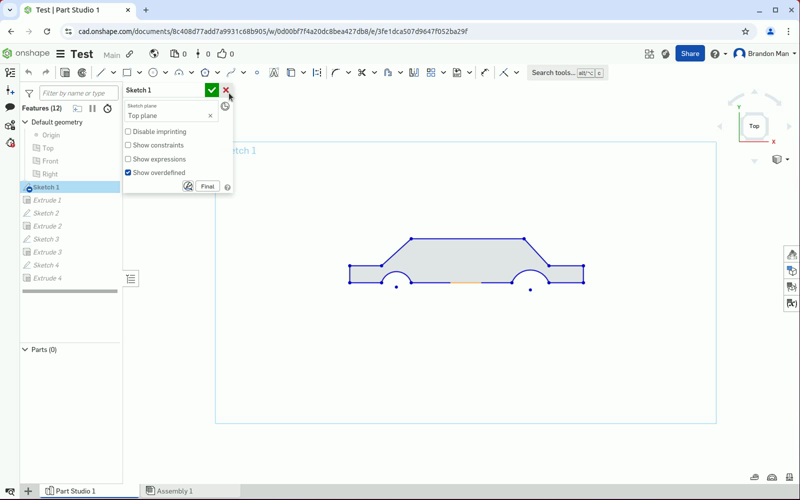
click(229, 92)
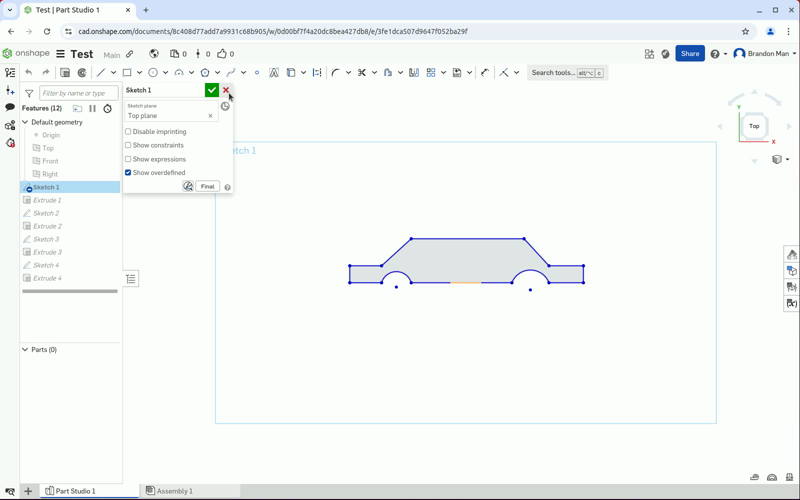
key(shift+s)
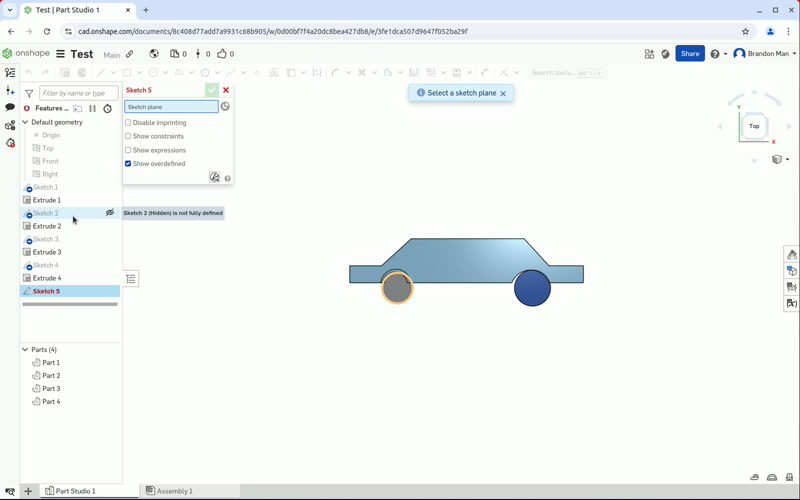
scroll(3)
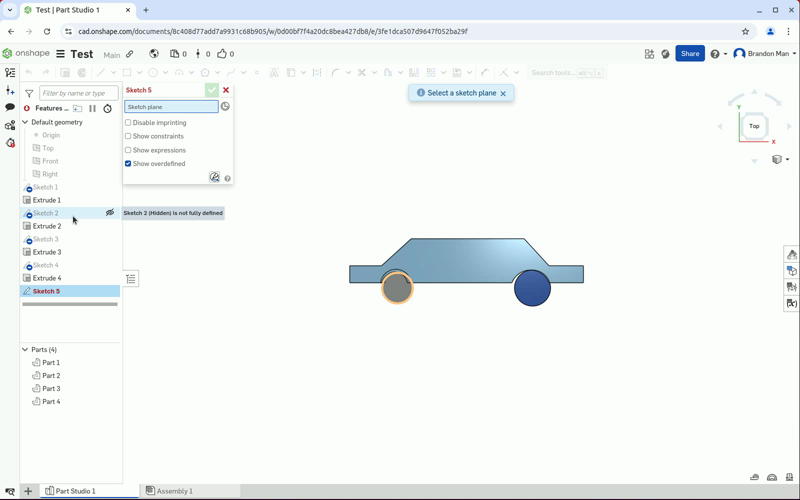
mouse_move(73, 150)
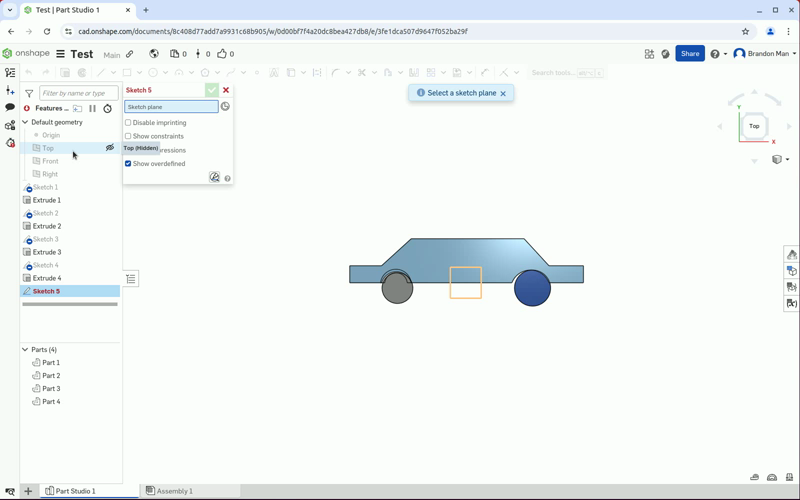
click(73, 150)
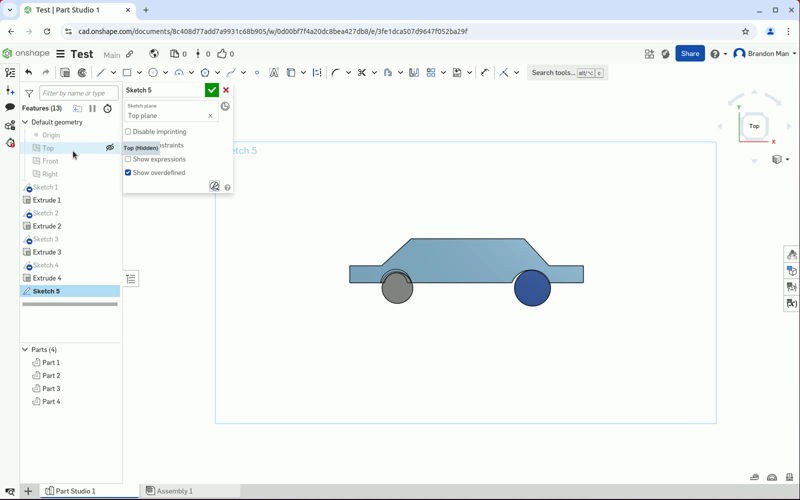
mouse_move(73, 352)
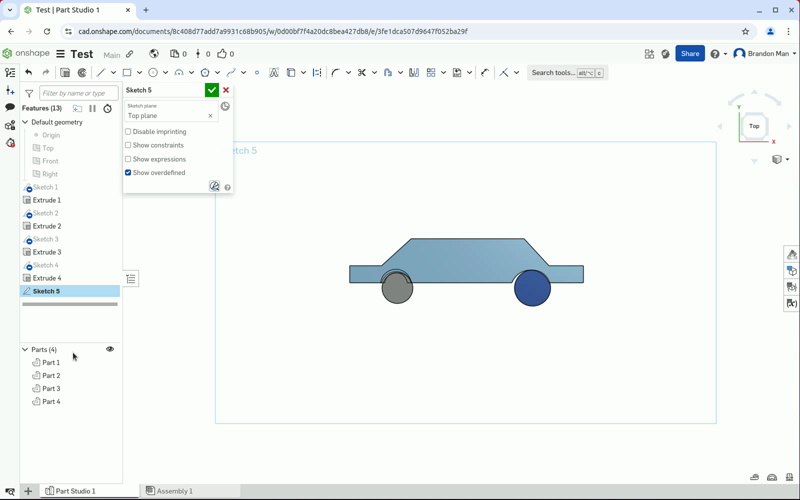
key(y)
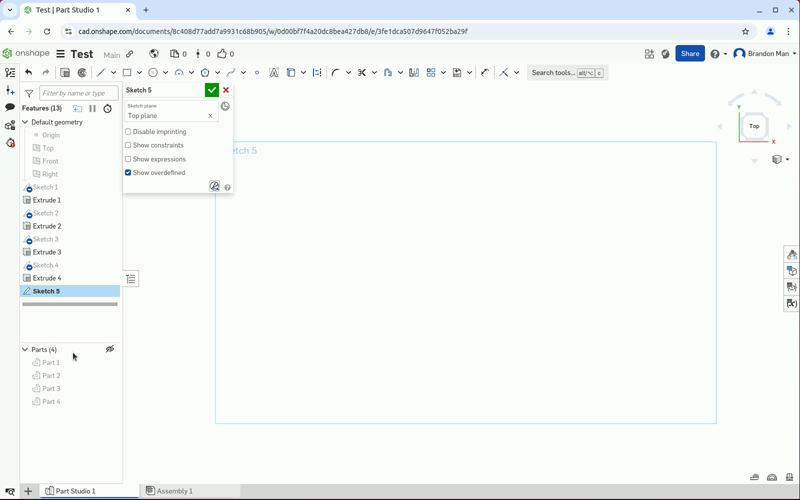
key(l)
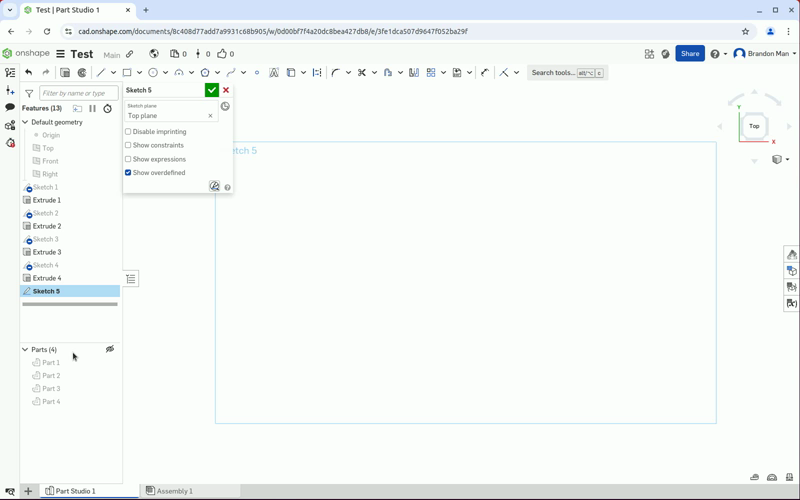
key_down(shift)
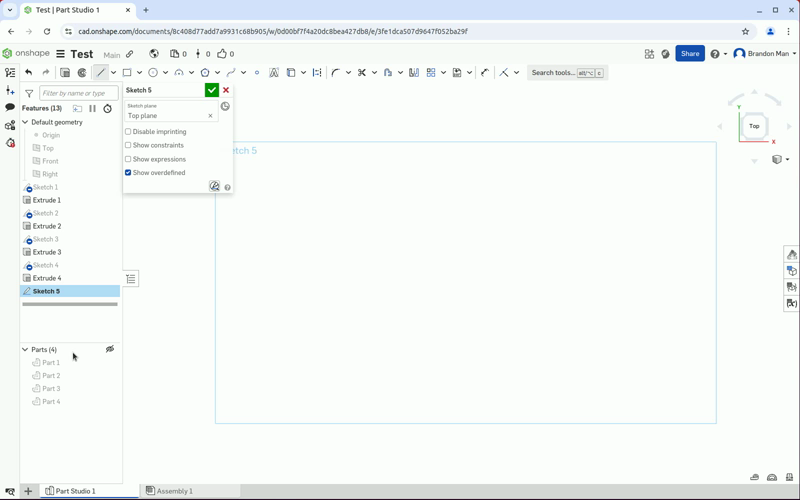
mouse_move(505, 282)
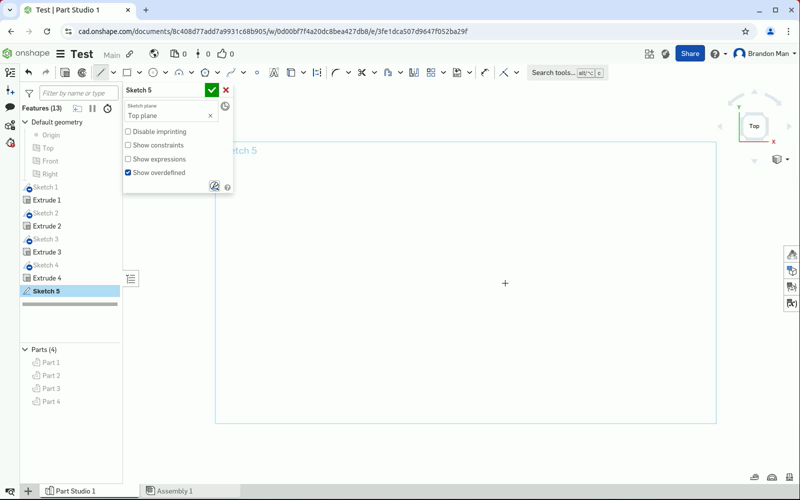
click(505, 282)
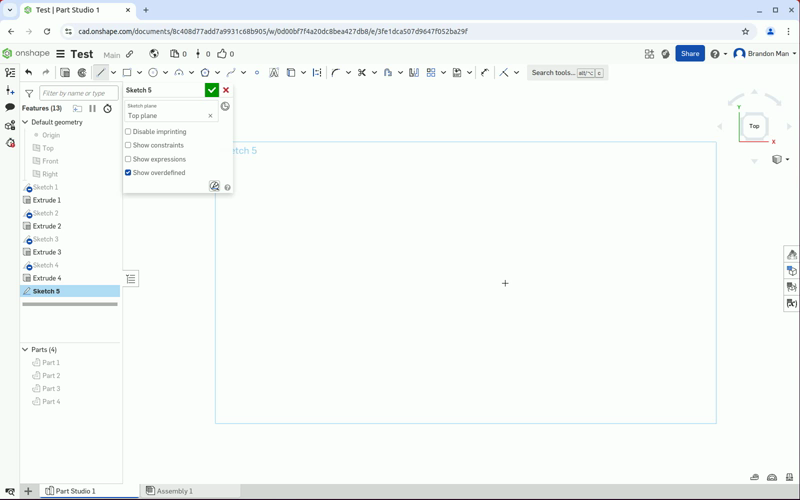
key_up(shift)
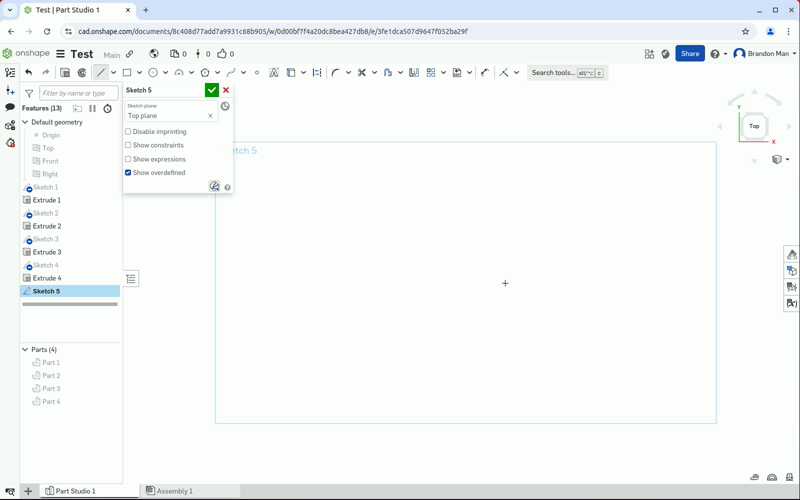
key_down(shift)
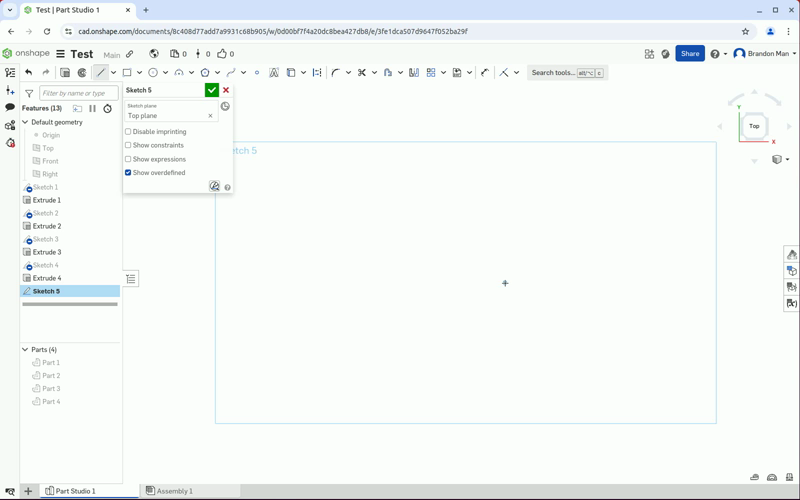
mouse_move(535, 282)
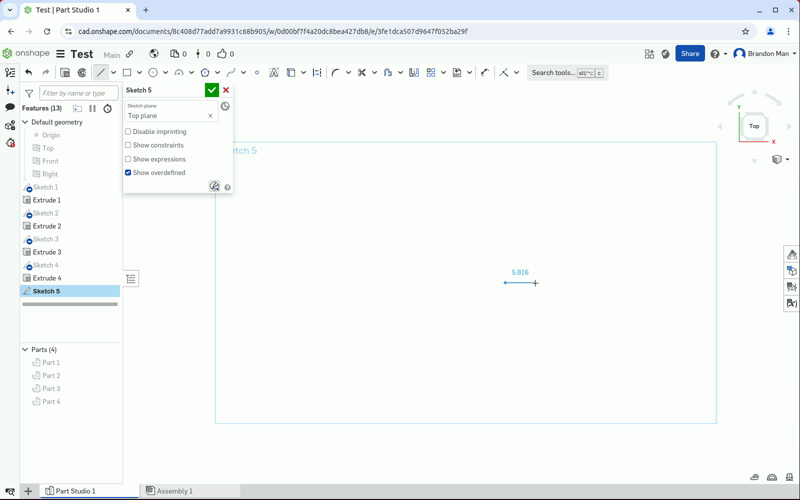
mouse_move(509, 282)
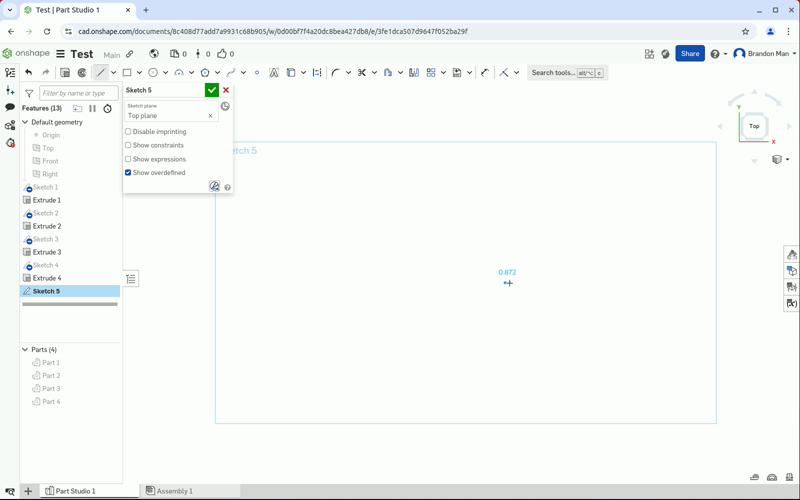
scroll(6)
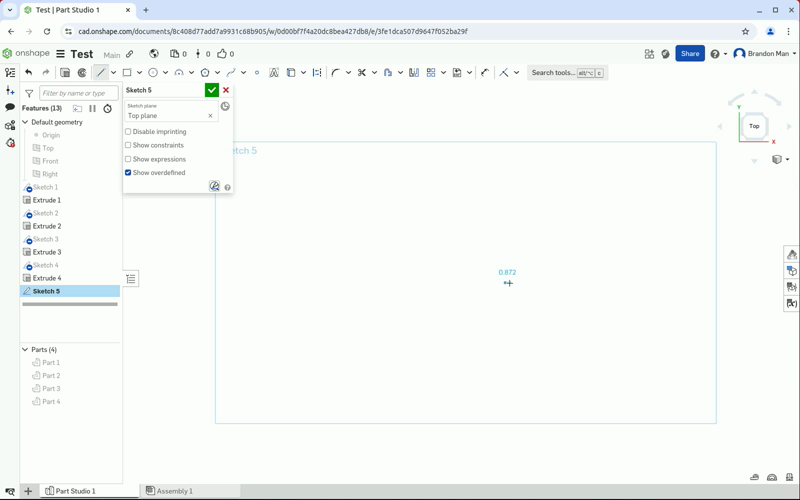
scroll(6)
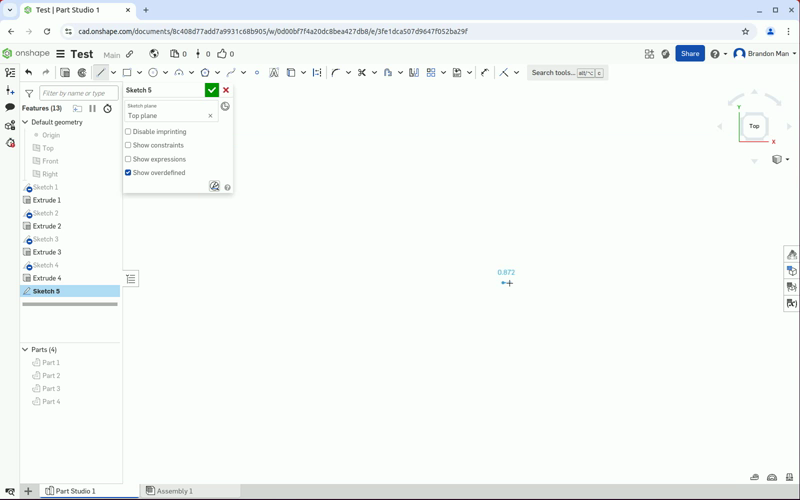
scroll(6)
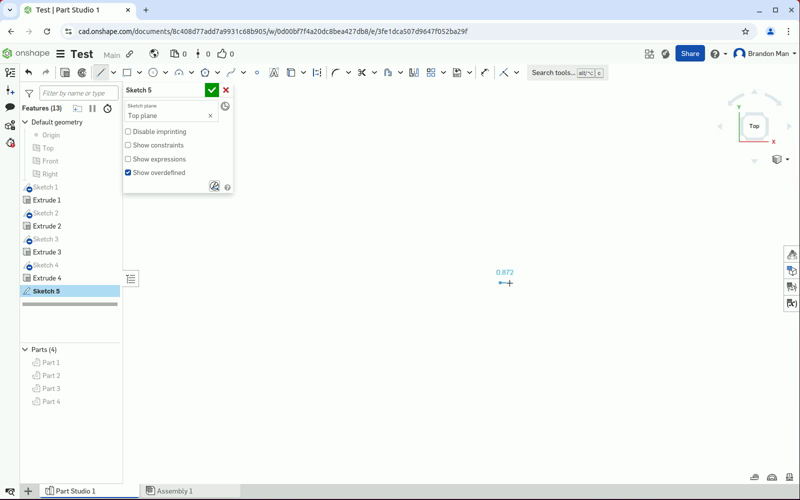
scroll(6)
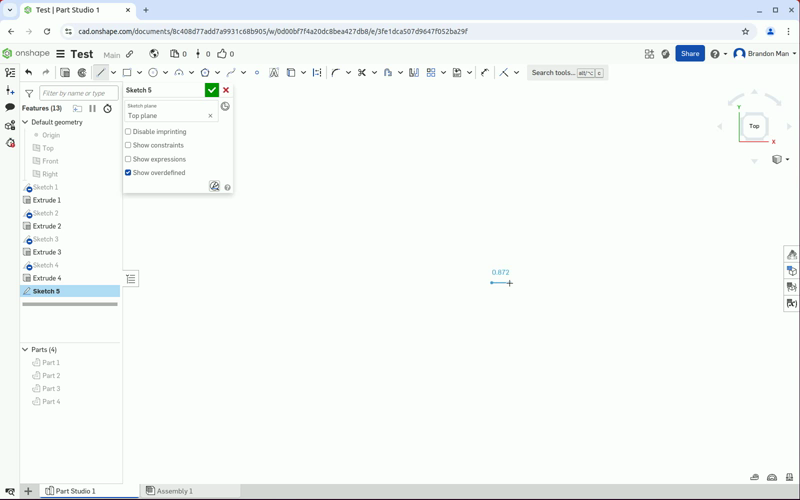
scroll(6)
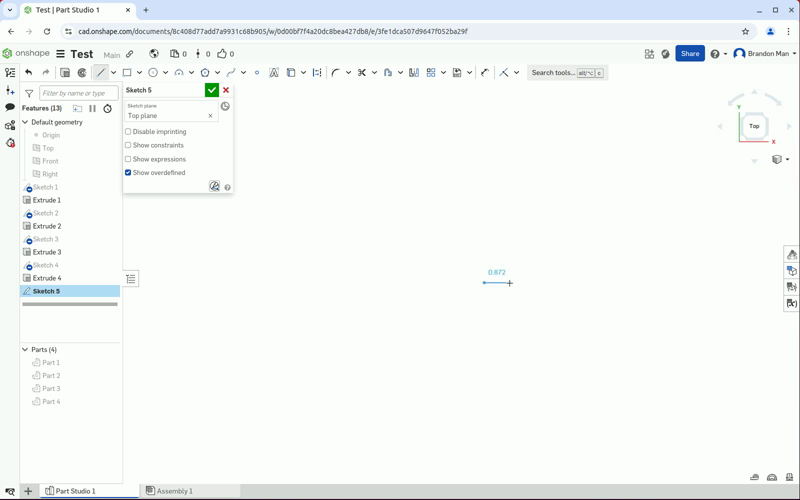
scroll(6)
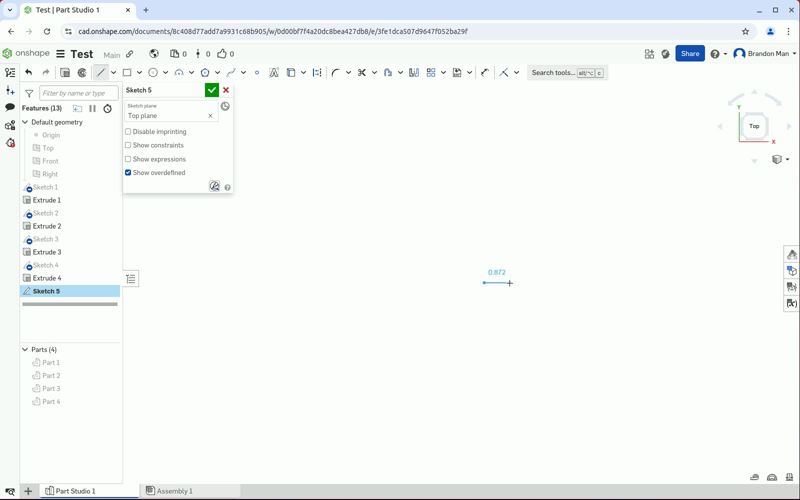
scroll(6)
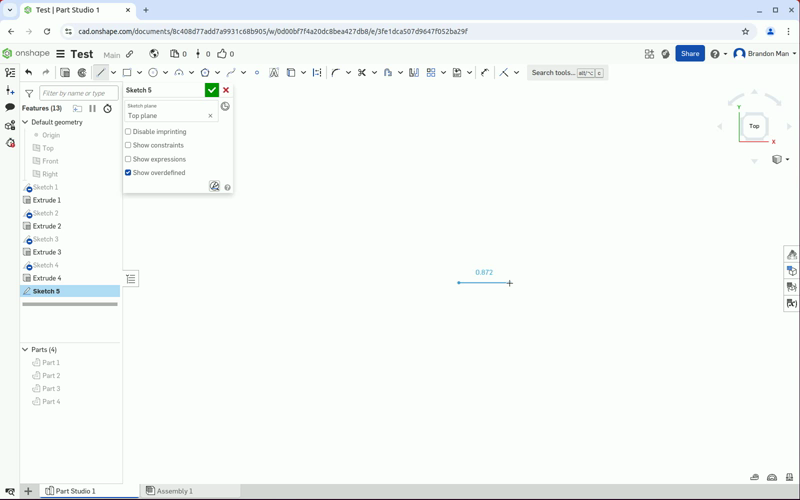
click(509, 282)
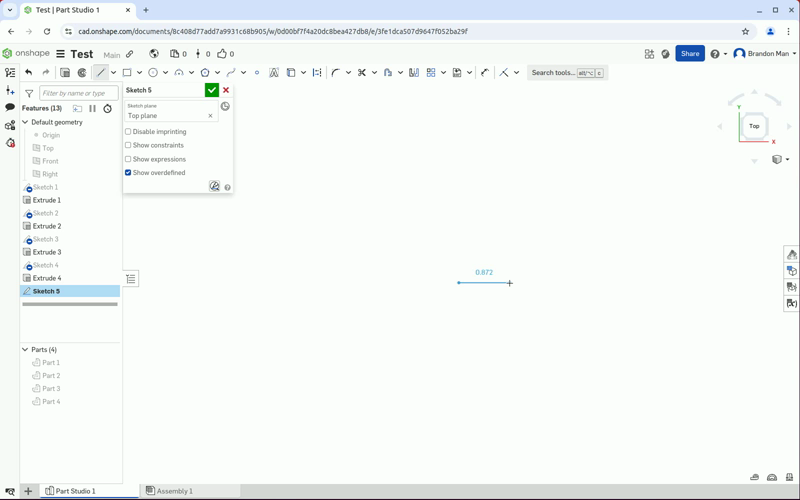
scroll(-6)
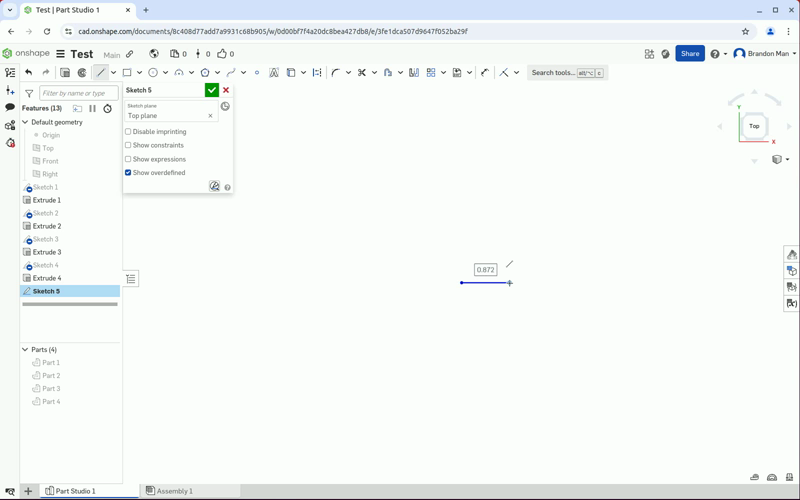
scroll(-6)
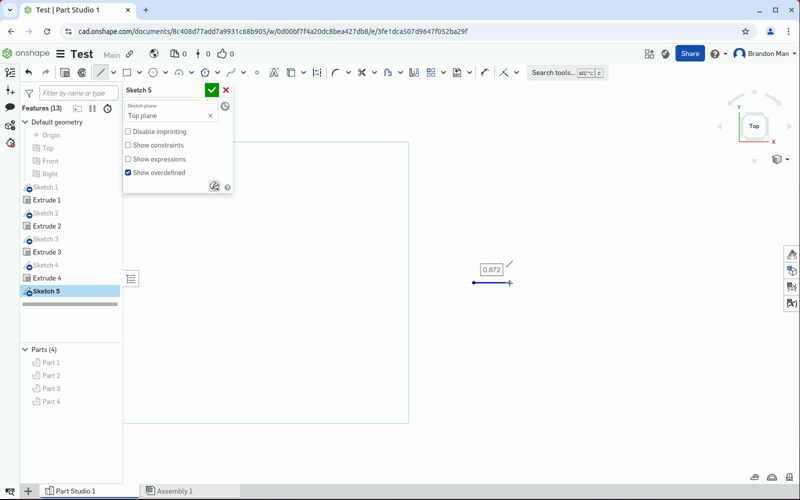
scroll(-6)
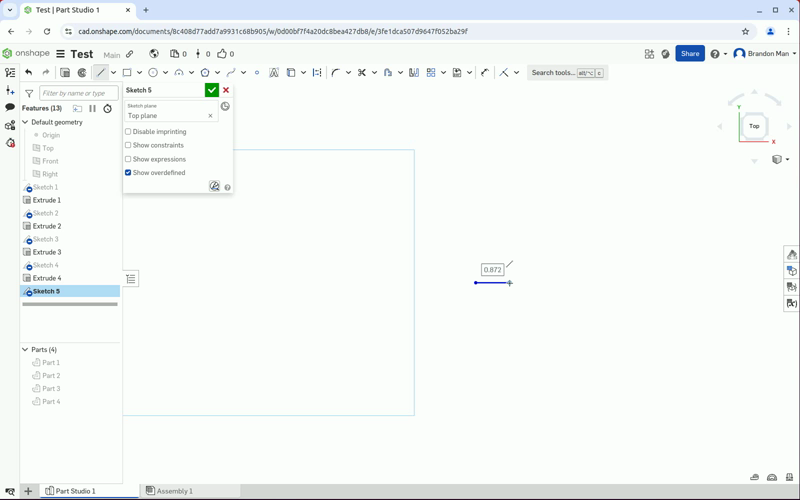
scroll(-6)
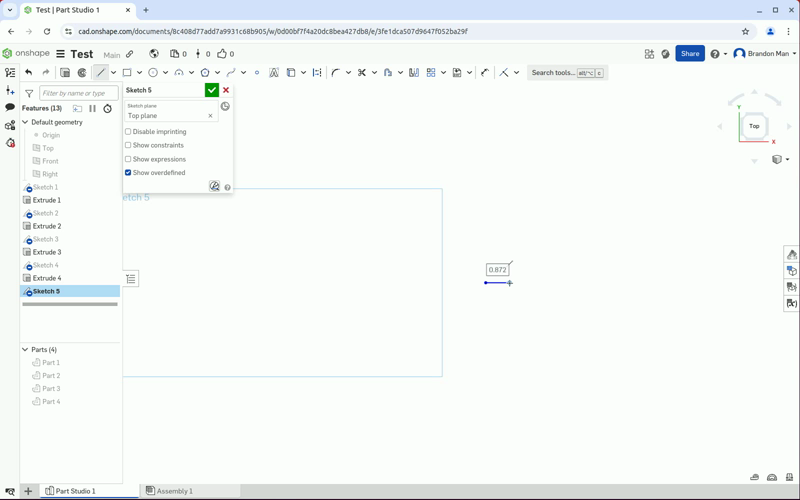
scroll(-6)
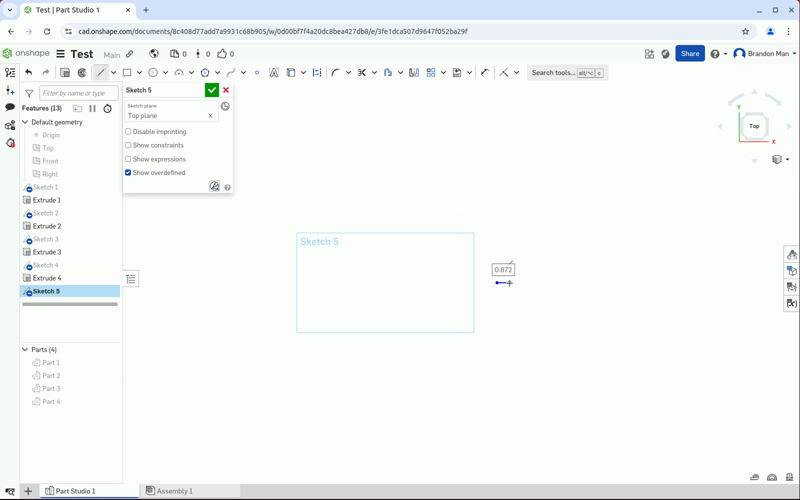
scroll(-6)
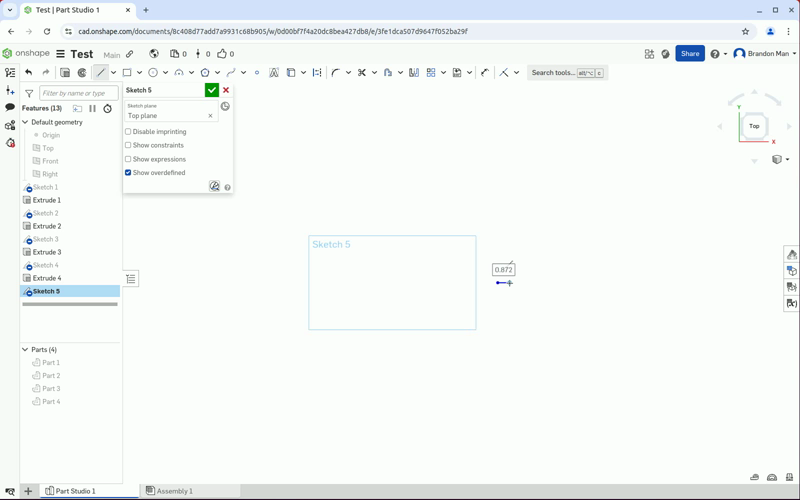
scroll(-6)
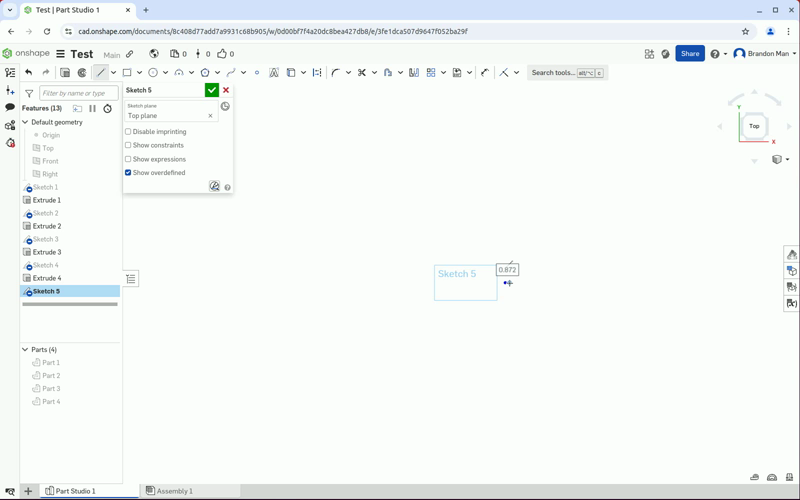
key_up(shift)
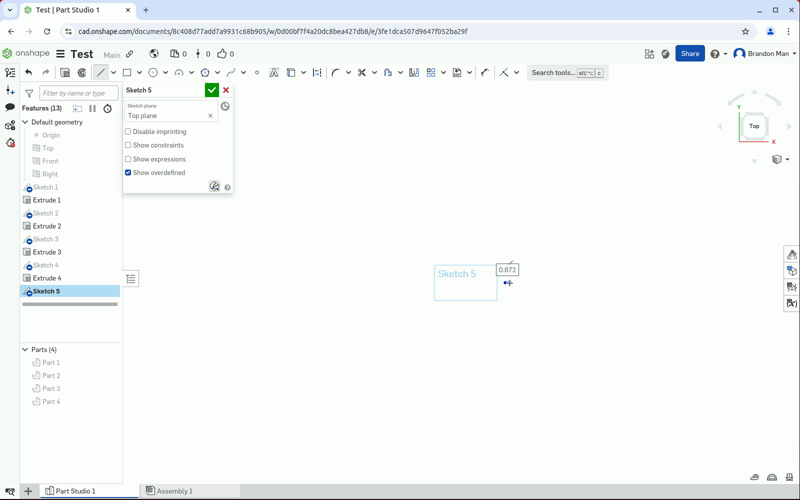
key(esc)
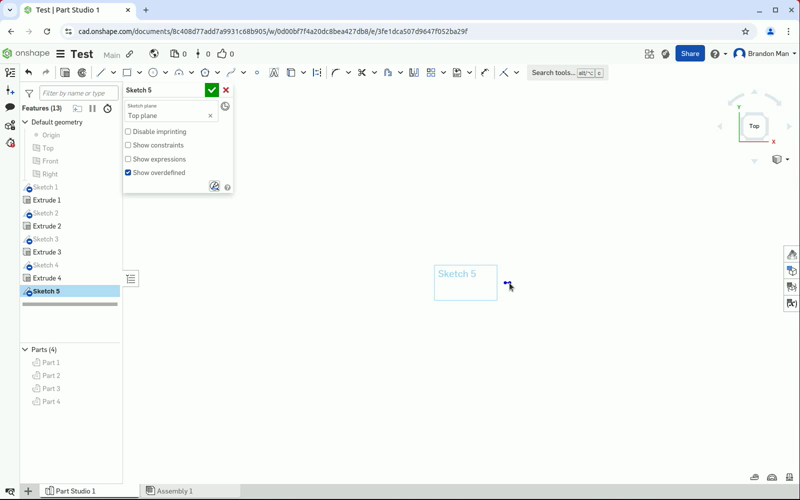
key(a)
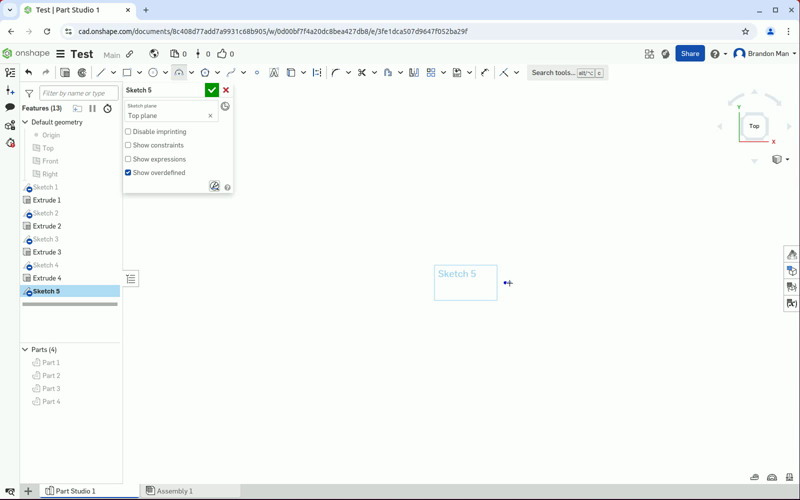
mouse_move(509, 282)
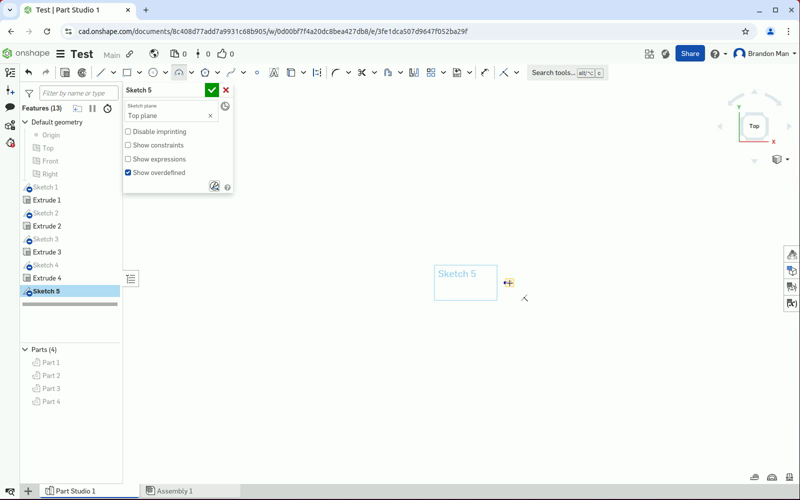
click(509, 282)
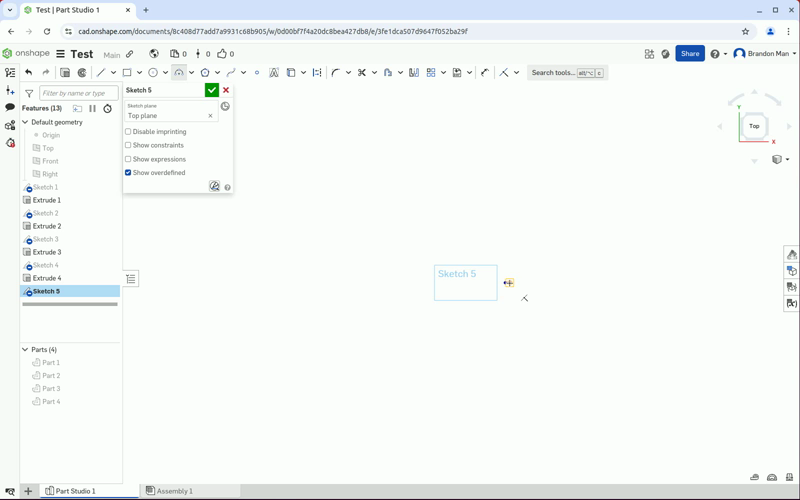
key_down(shift)
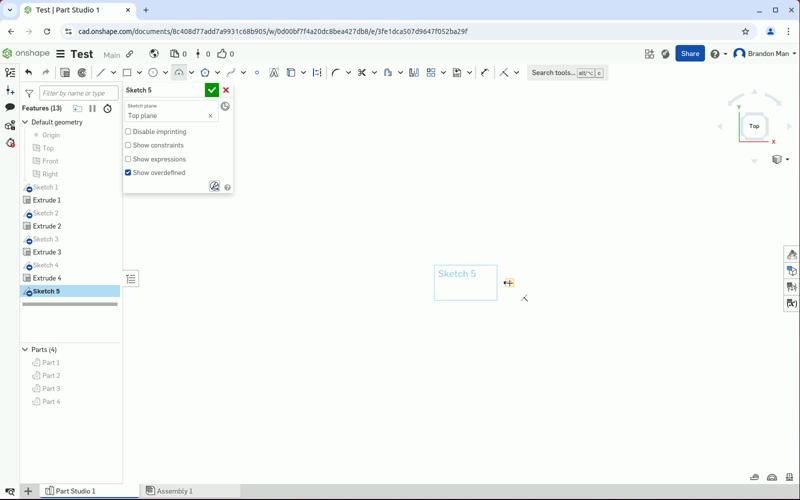
mouse_move(534, 282)
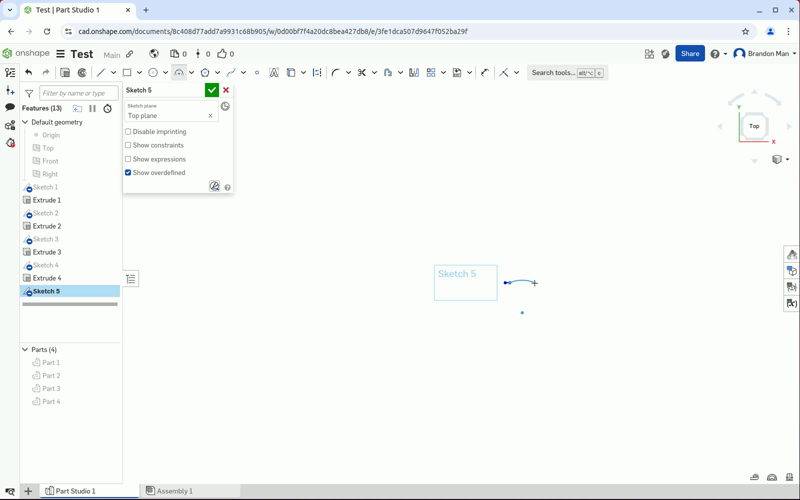
click(534, 282)
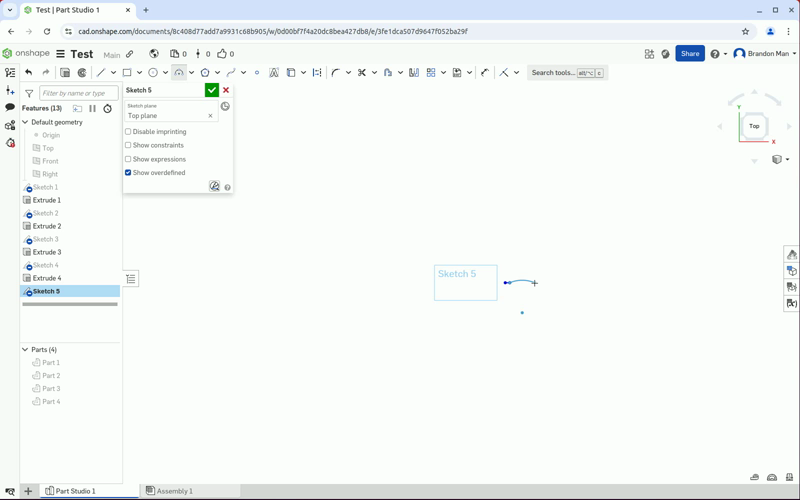
mouse_move(522, 274)
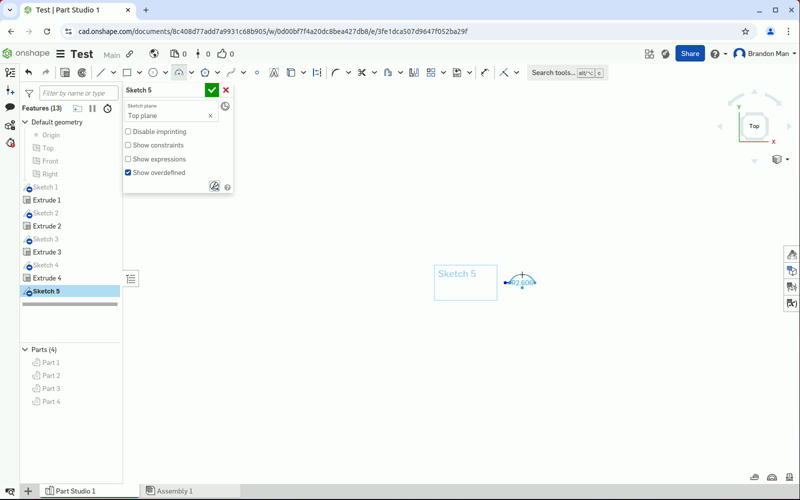
click(522, 274)
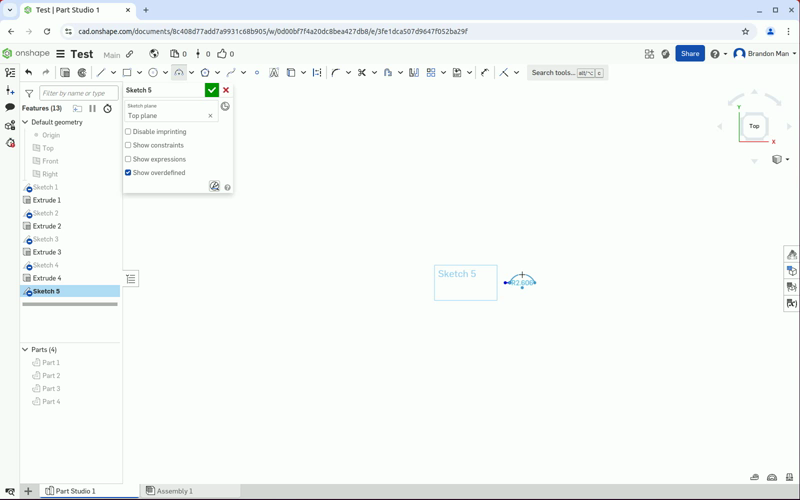
key_up(shift)
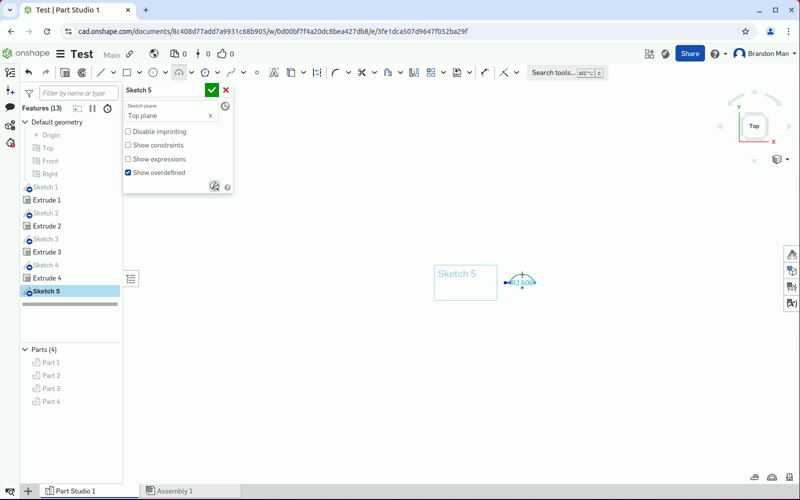
key(esc)
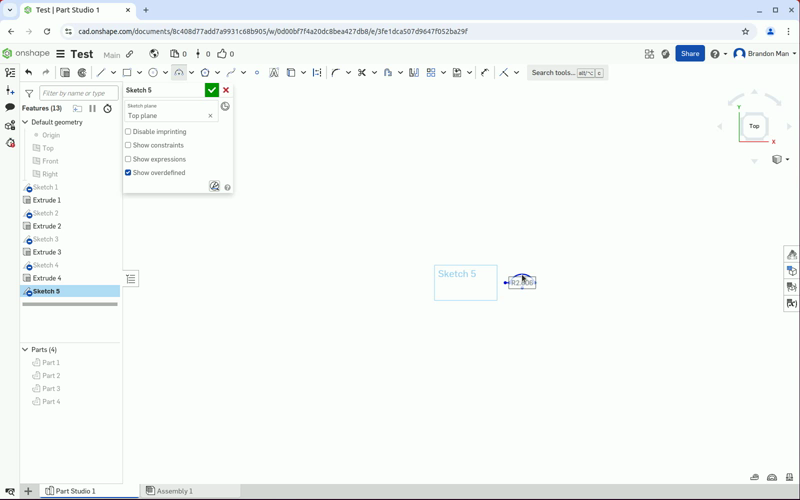
key(l)
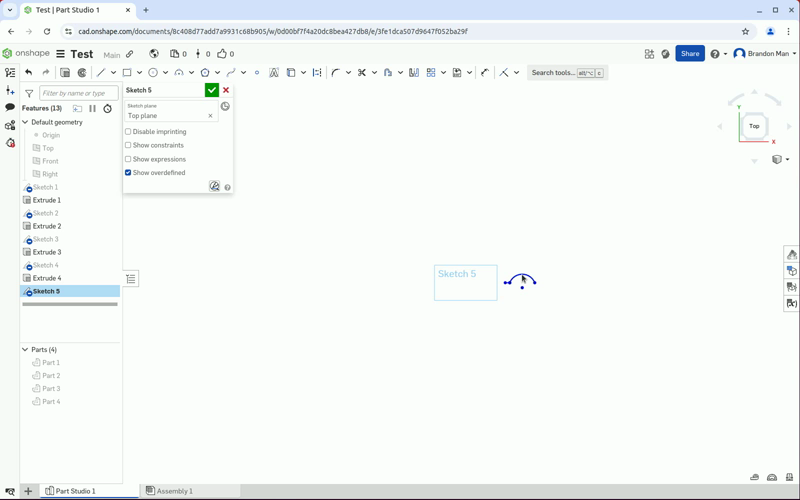
mouse_move(534, 282)
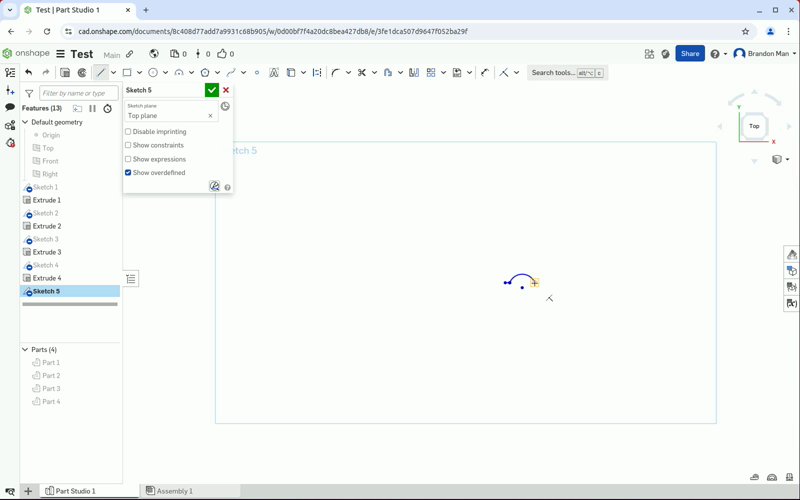
click(534, 282)
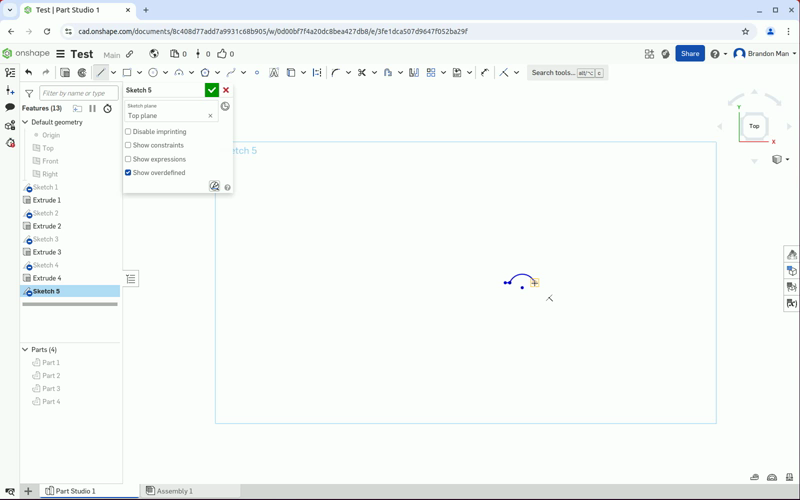
key_down(shift)
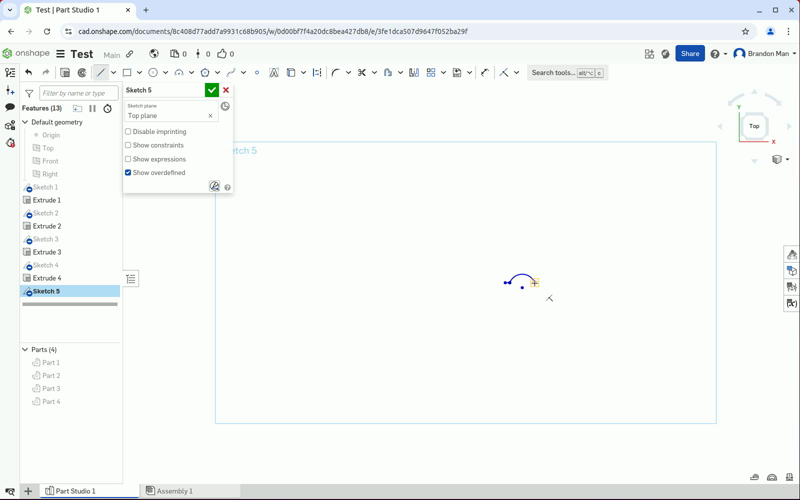
mouse_move(564, 282)
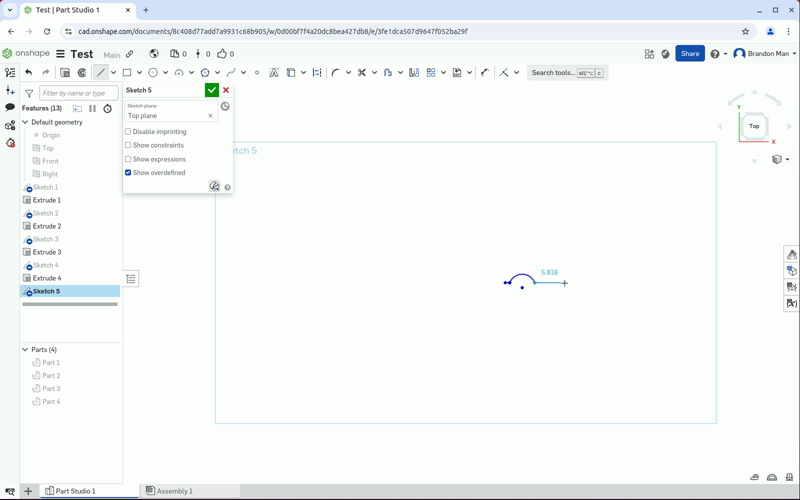
mouse_move(540, 282)
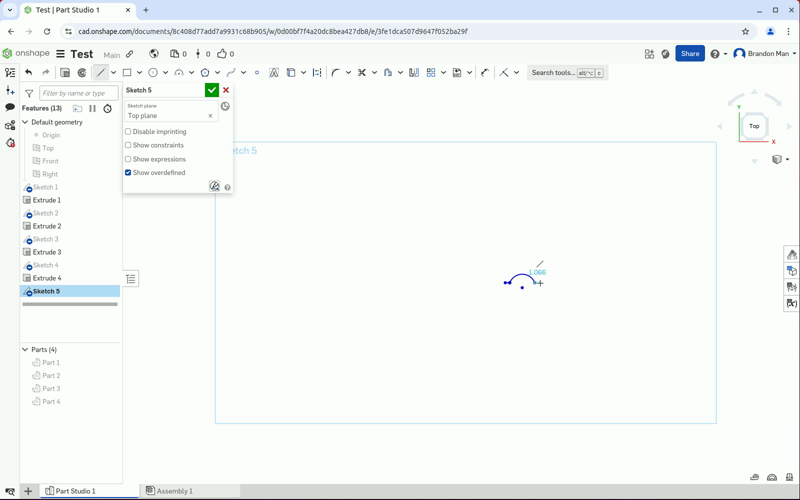
scroll(6)
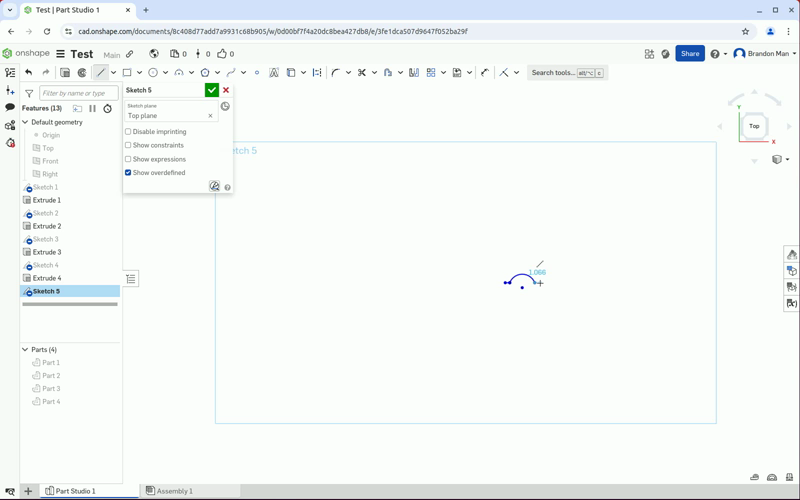
scroll(6)
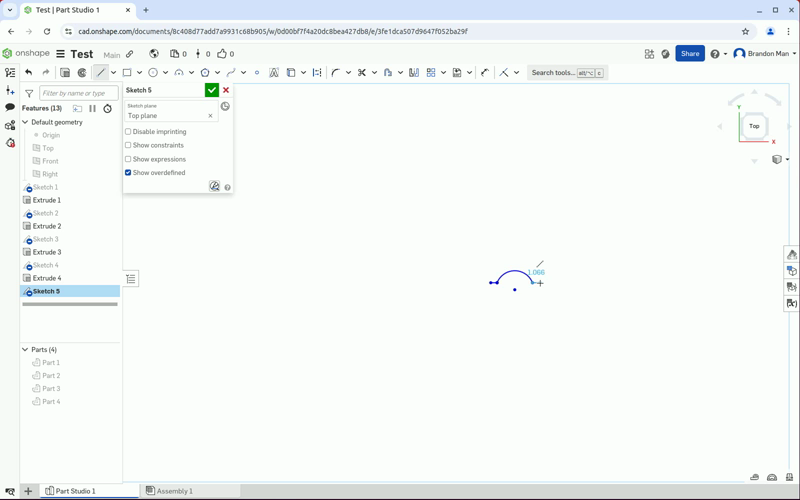
scroll(6)
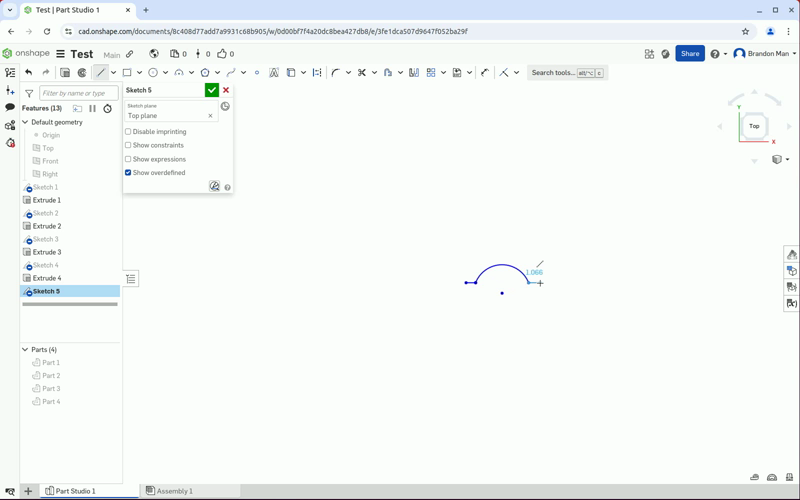
scroll(6)
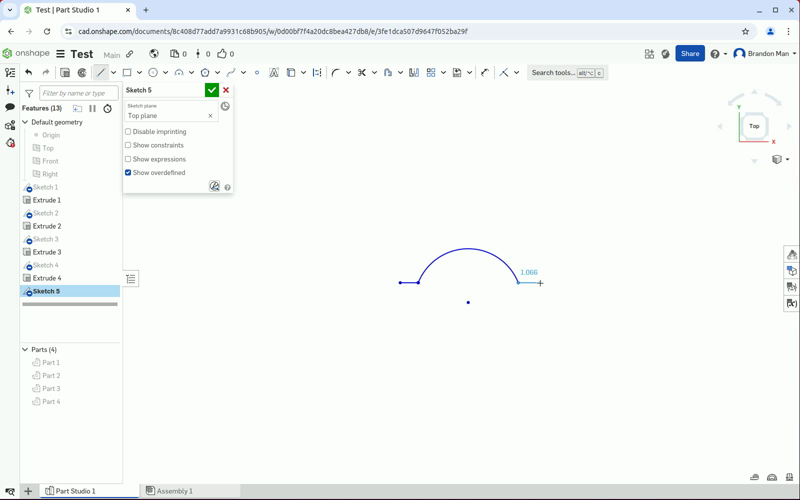
scroll(6)
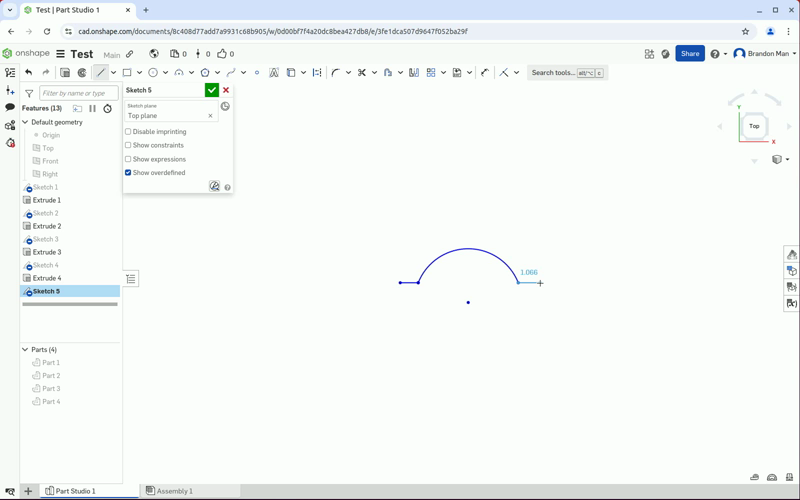
scroll(6)
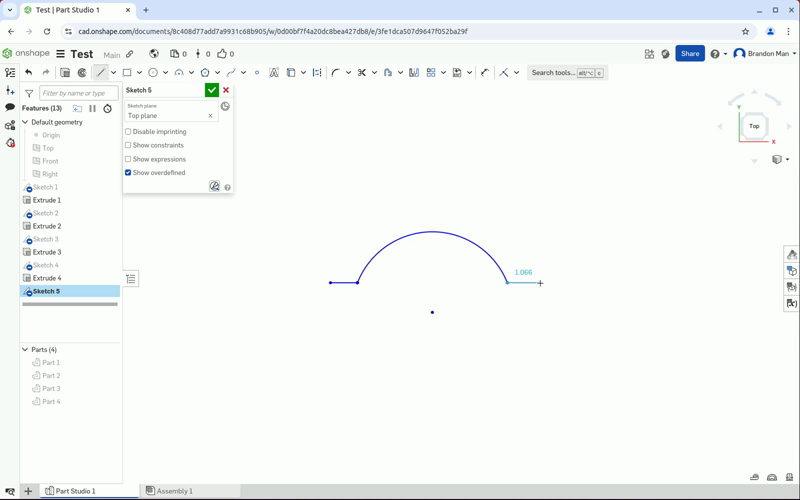
scroll(6)
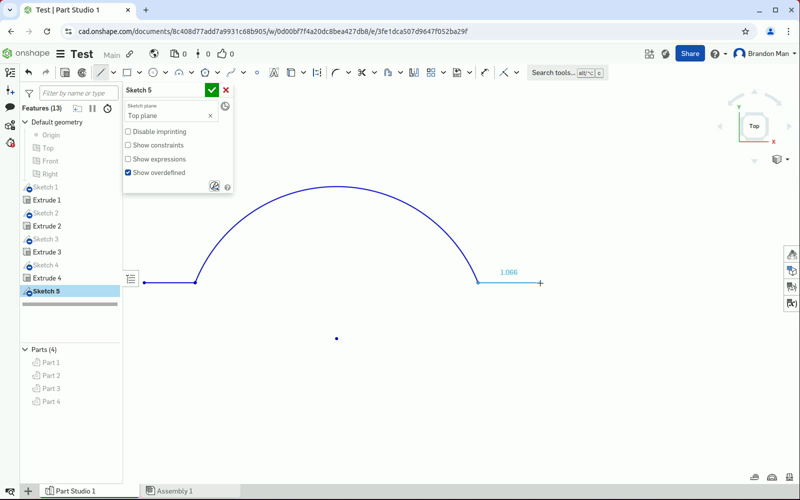
click(540, 282)
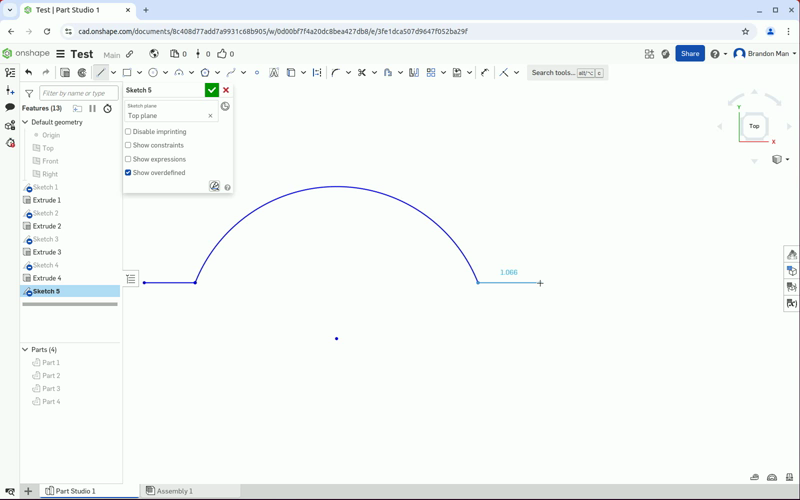
scroll(-6)
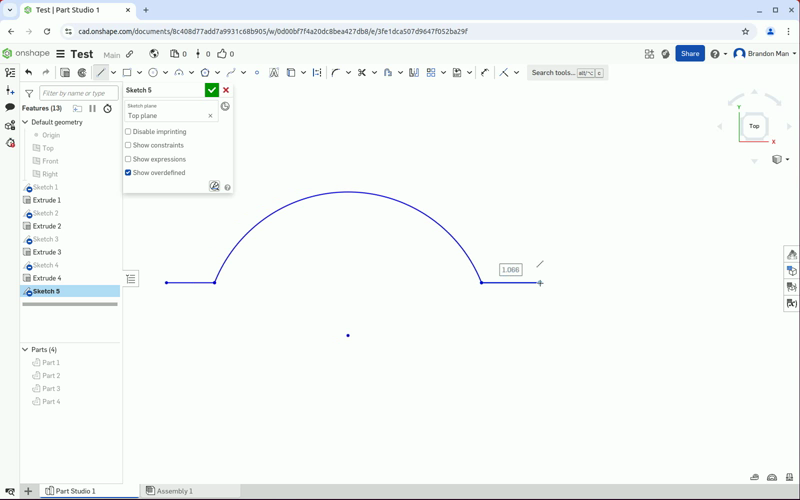
scroll(-6)
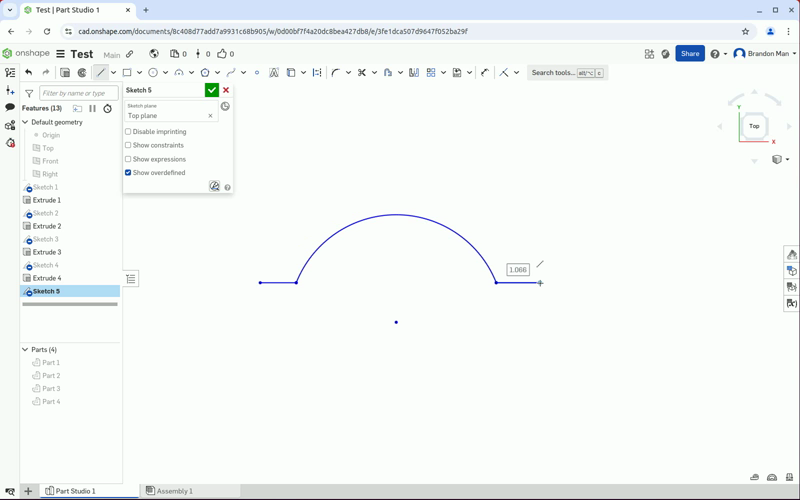
scroll(-6)
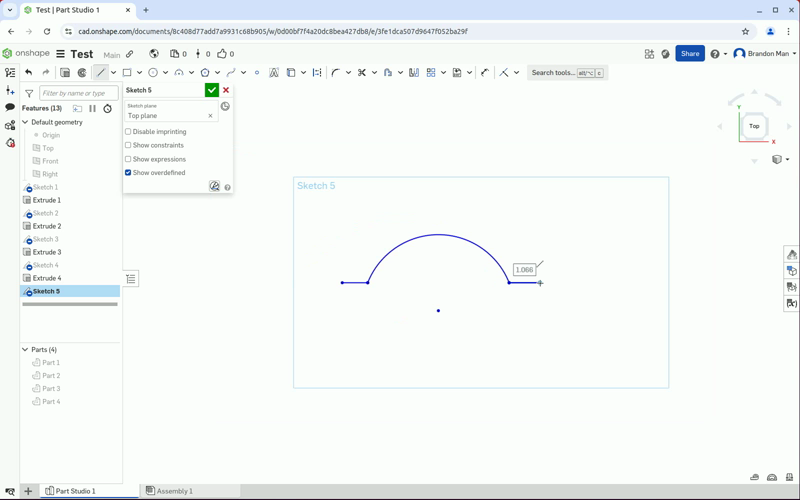
scroll(-6)
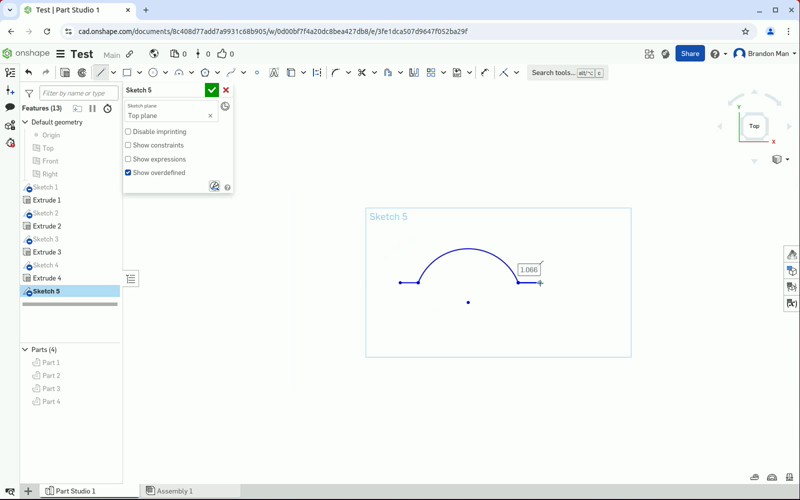
scroll(-6)
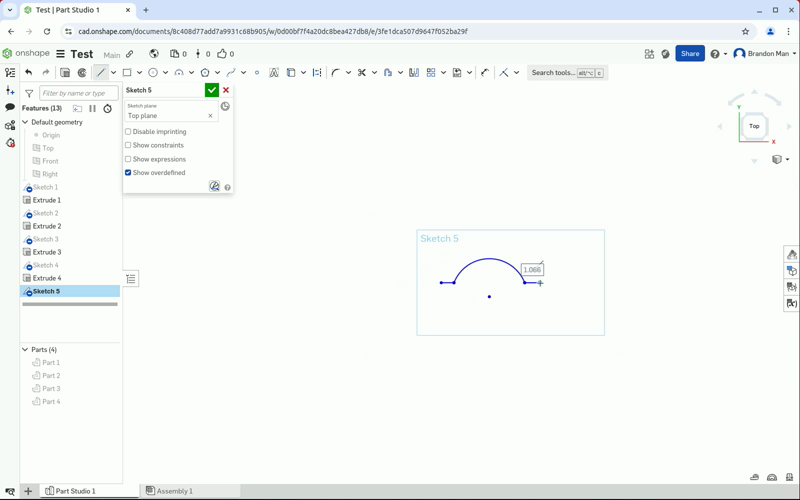
scroll(-6)
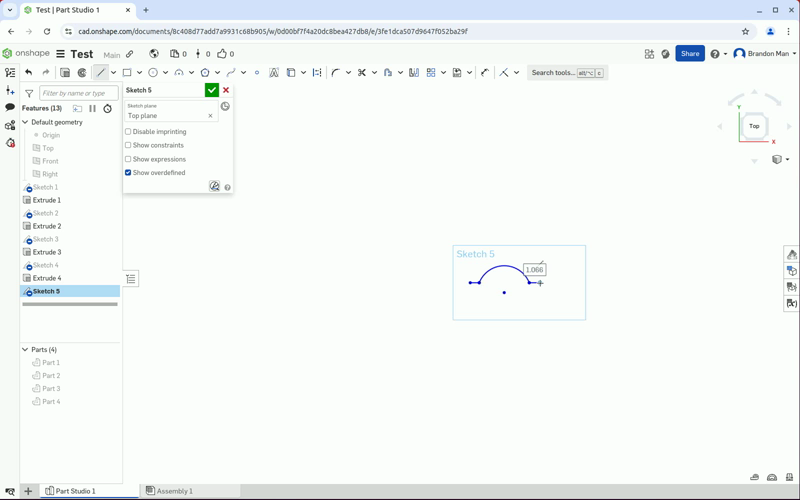
scroll(-6)
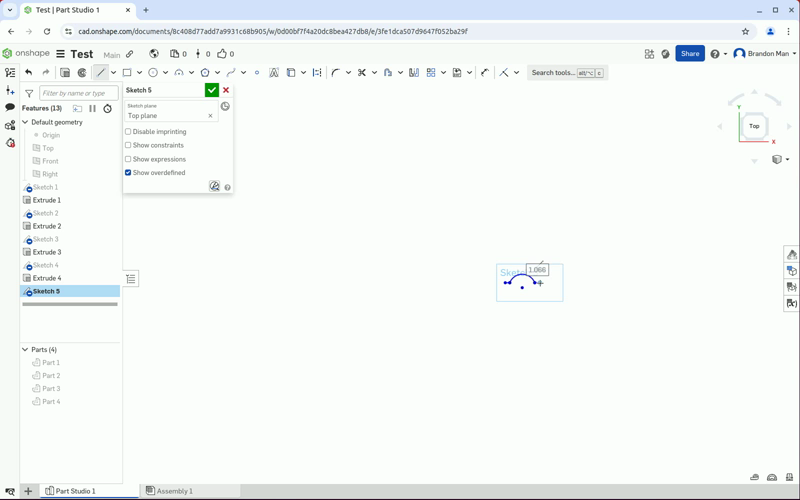
key_up(shift)
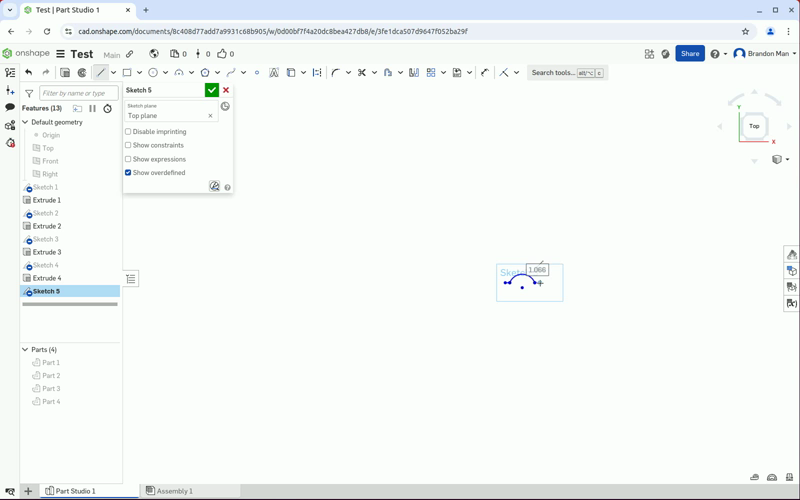
key(esc)
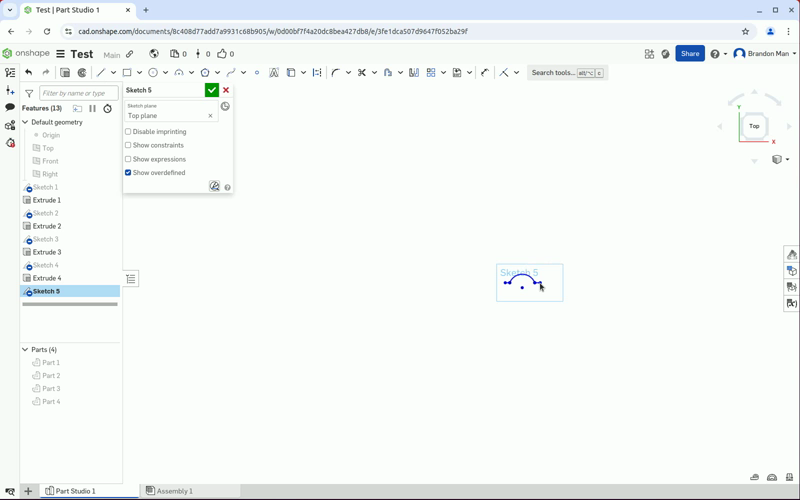
key(a)
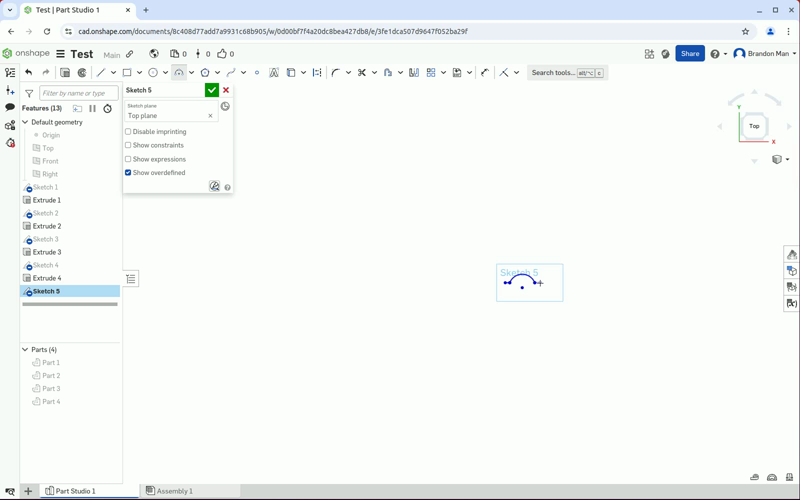
mouse_move(540, 282)
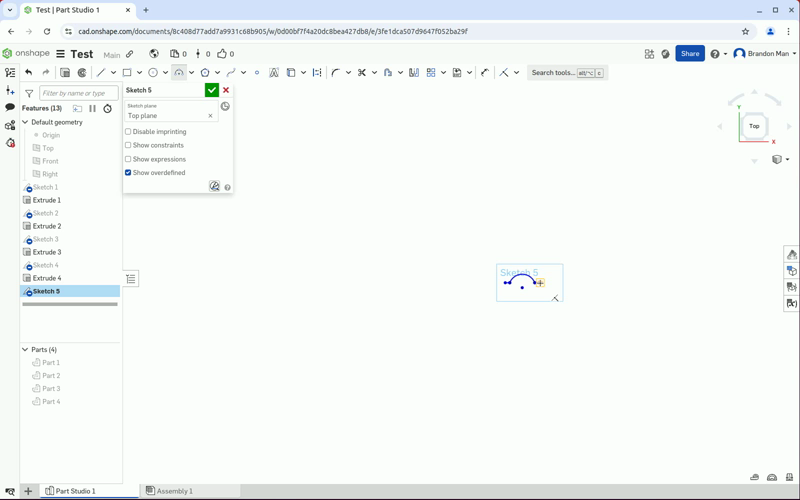
click(540, 282)
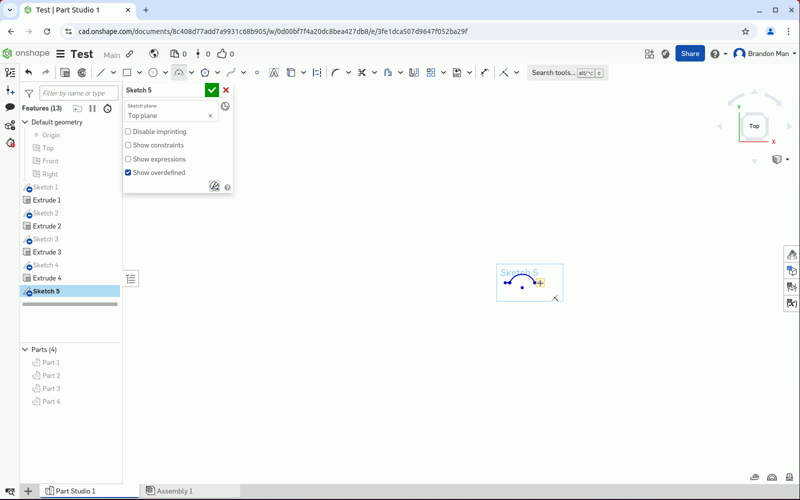
mouse_move(505, 282)
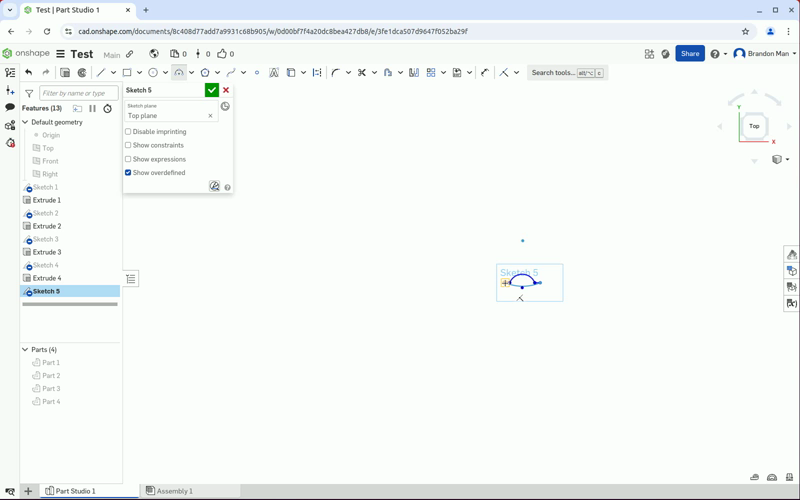
click(505, 282)
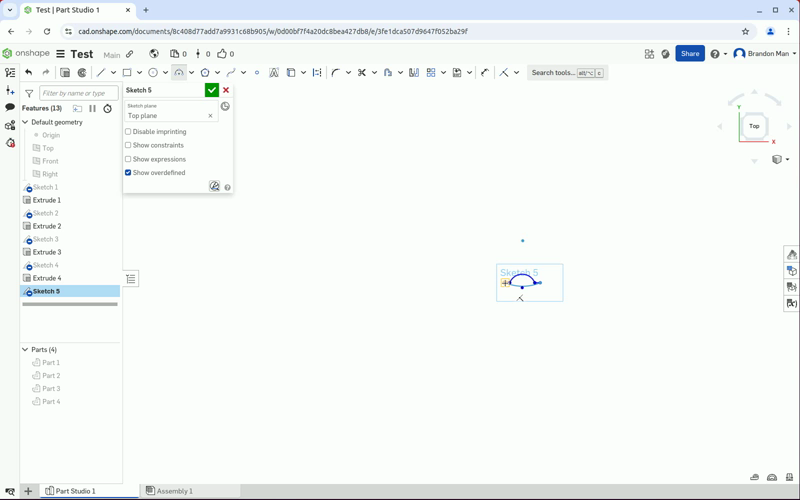
key_down(shift)
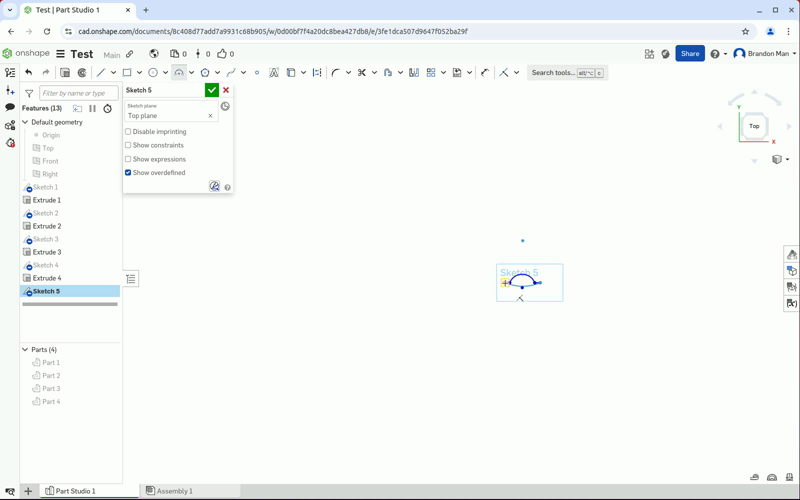
mouse_move(522, 269)
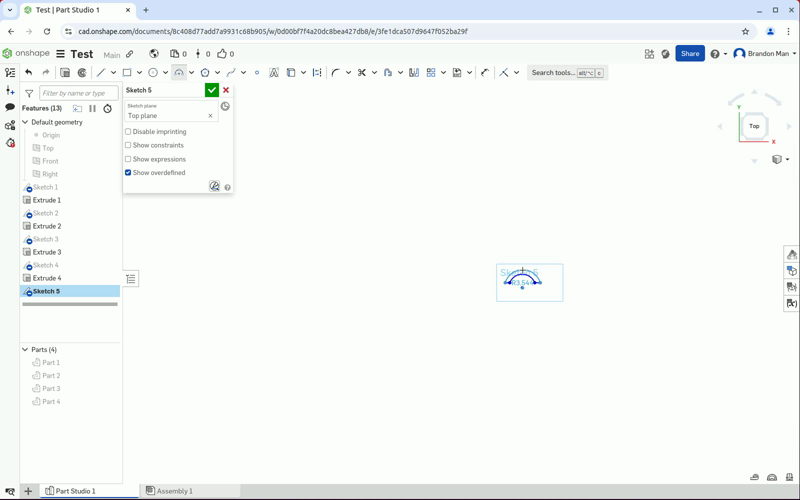
click(522, 269)
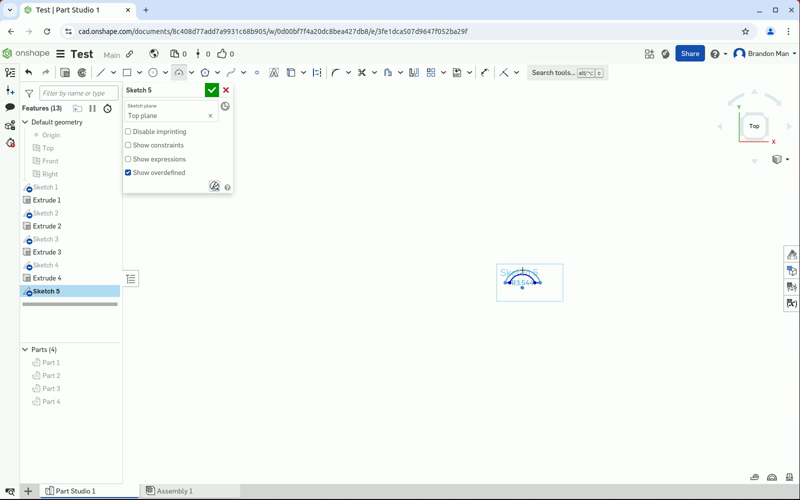
key_up(shift)
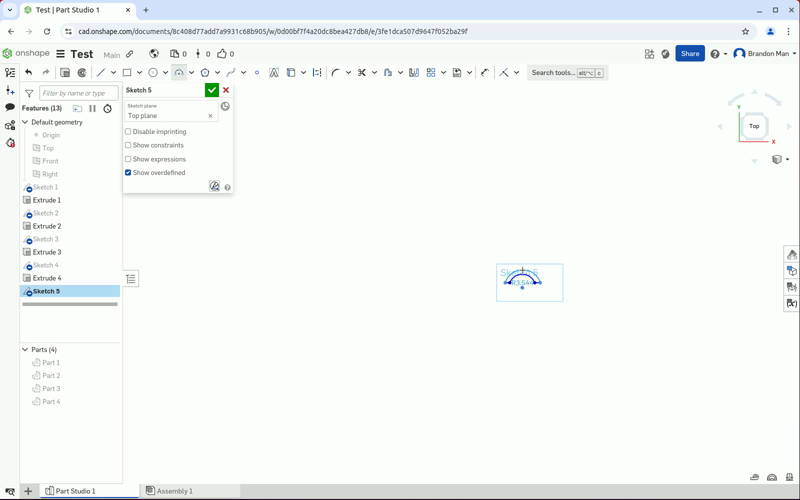
key(esc)
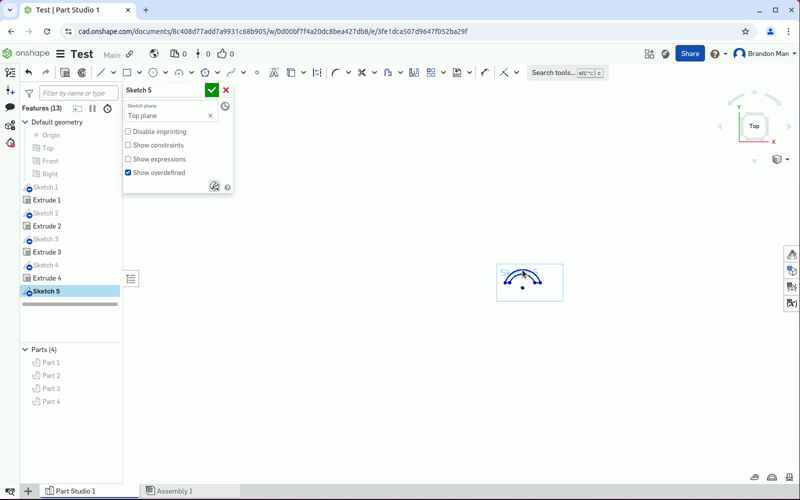
mouse_move(530, 273)
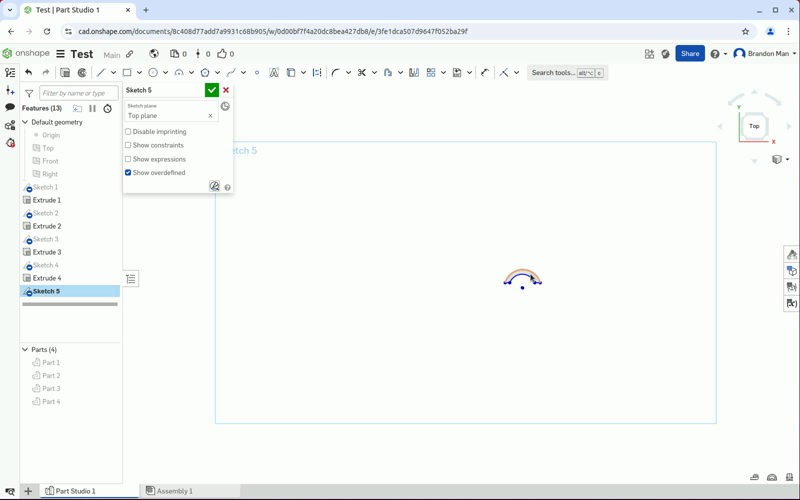
scroll(6)
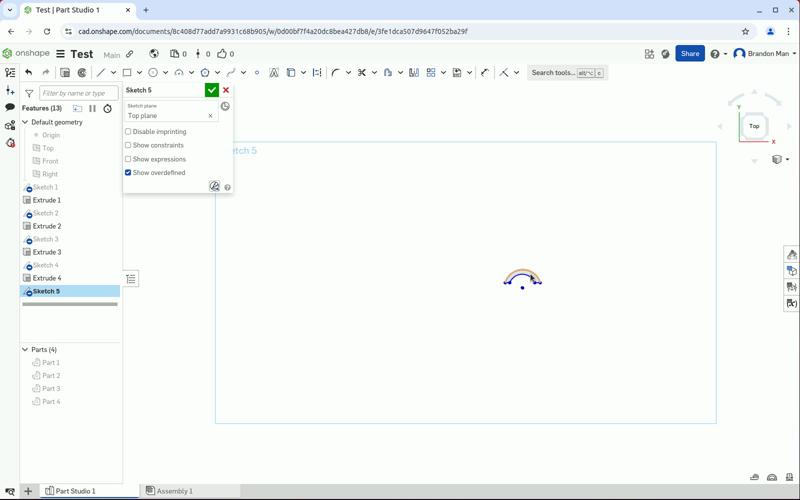
scroll(6)
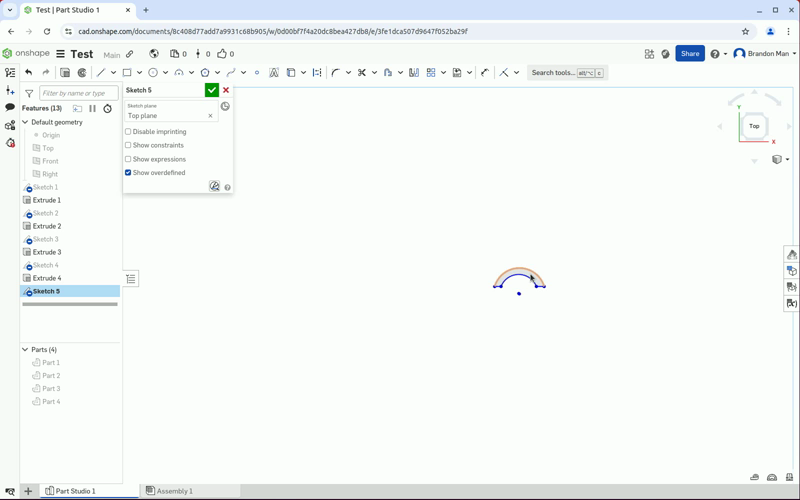
scroll(6)
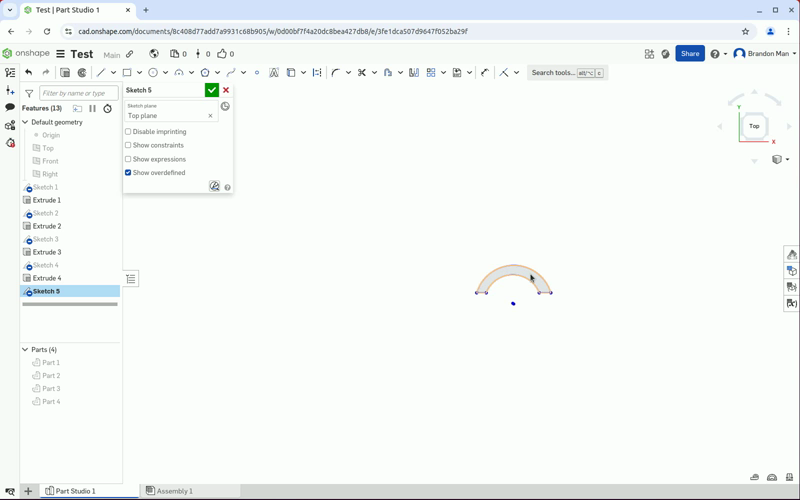
scroll(6)
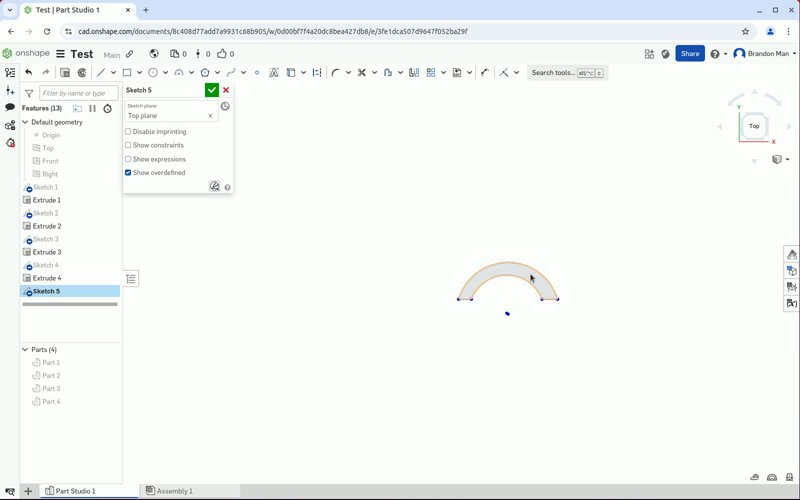
scroll(6)
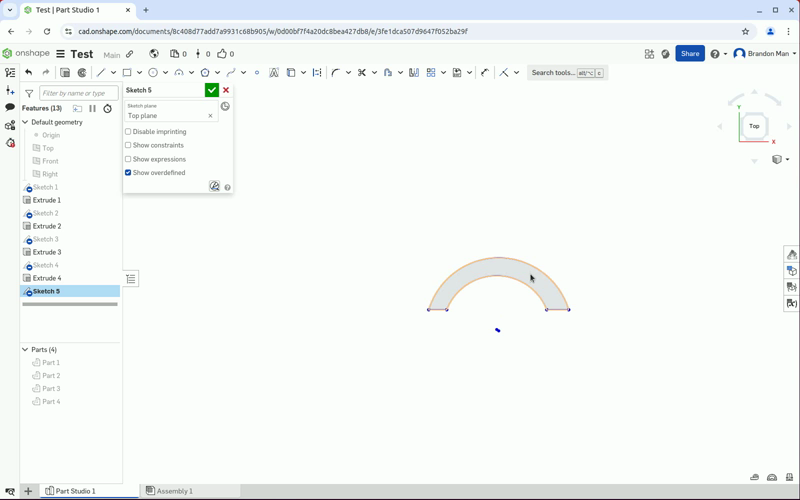
scroll(6)
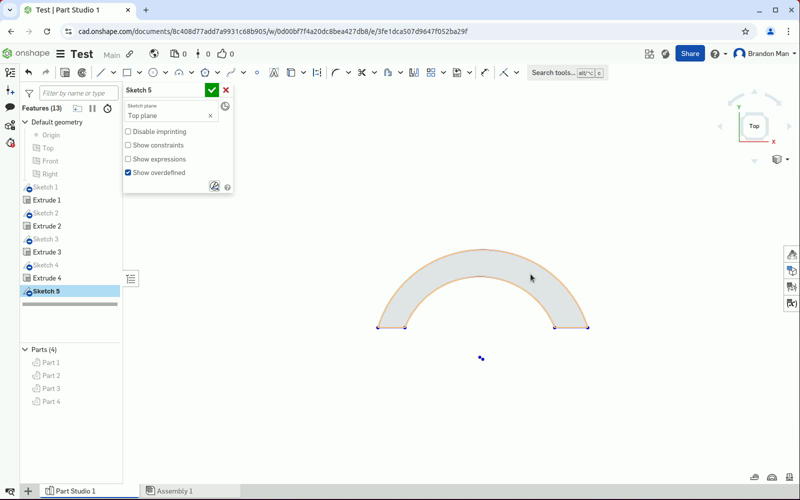
scroll(6)
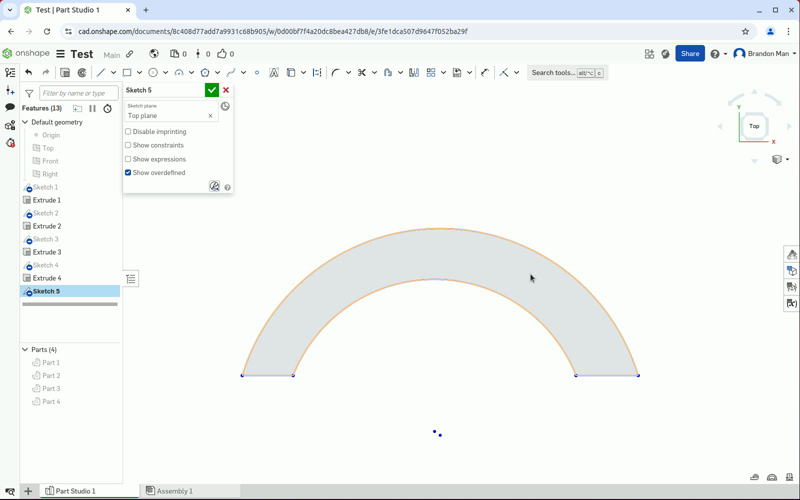
click(530, 273)
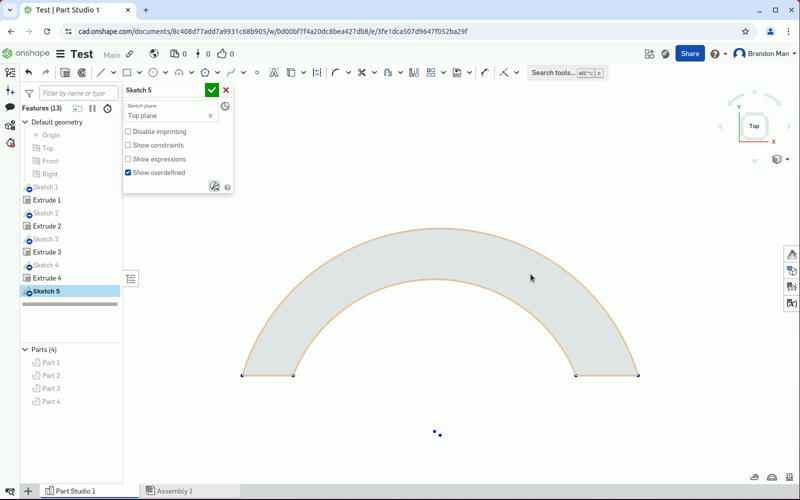
scroll(-6)
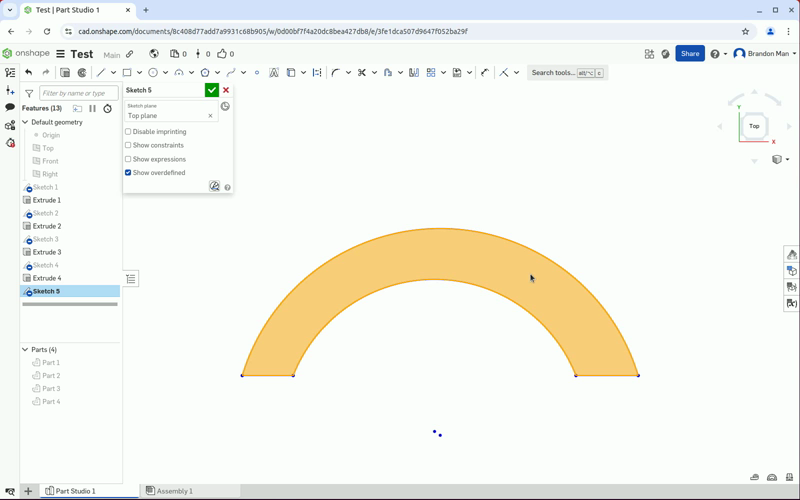
scroll(-6)
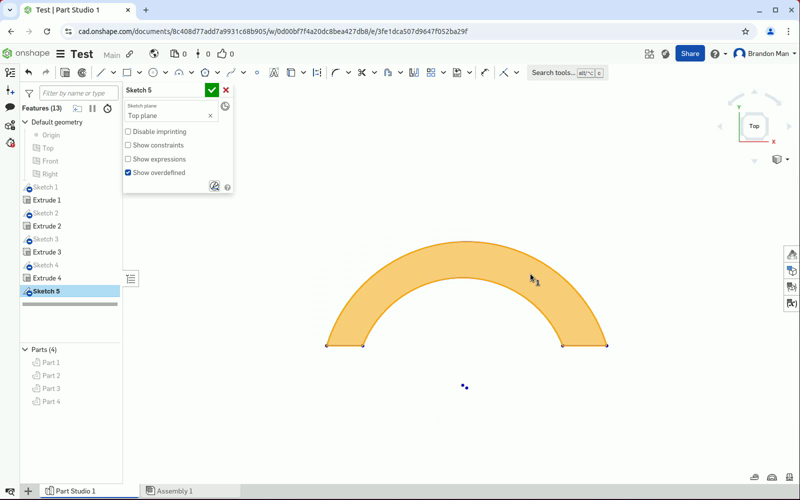
scroll(-6)
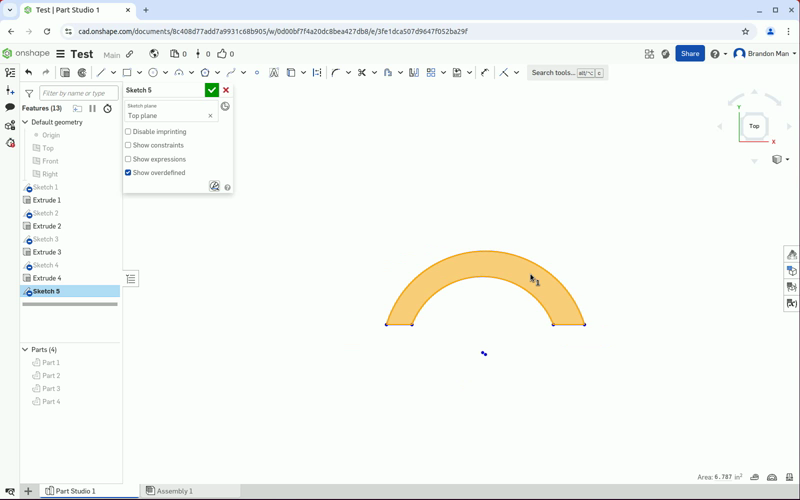
scroll(-6)
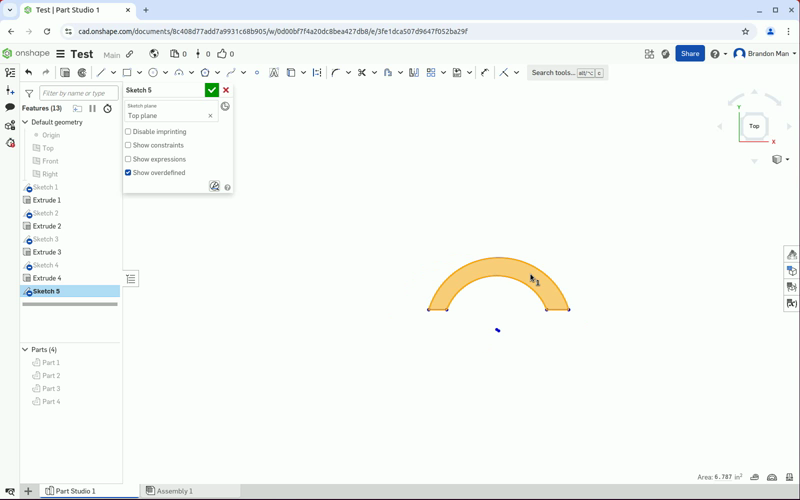
scroll(-6)
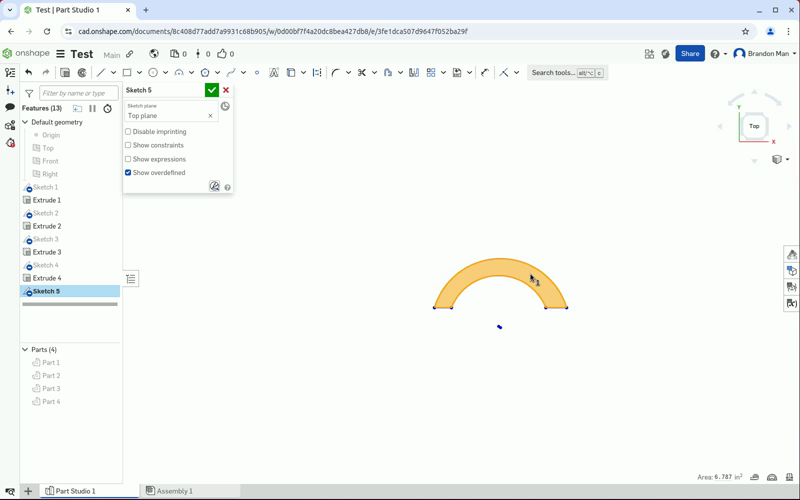
scroll(-6)
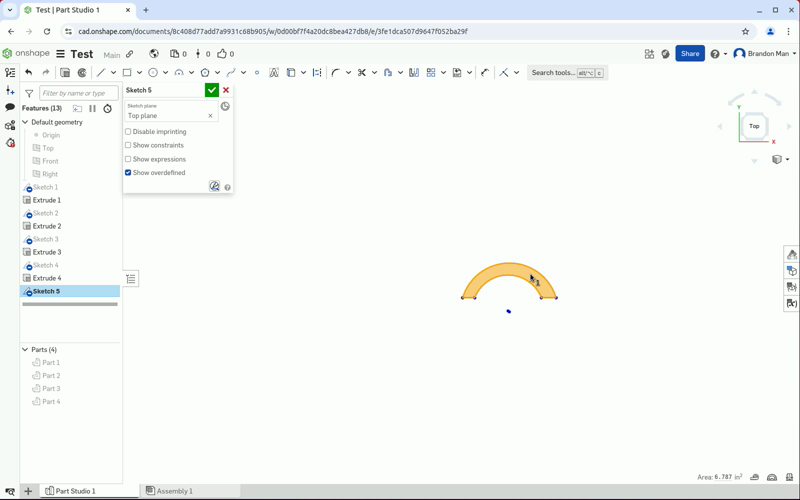
scroll(-6)
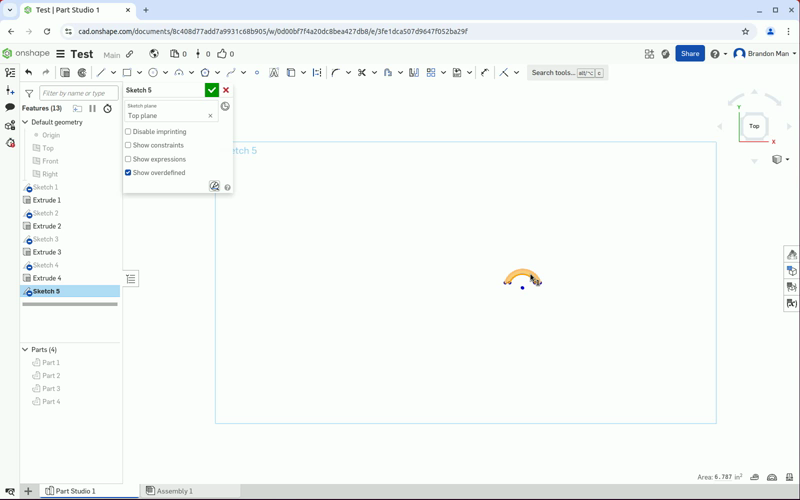
mouse_move(73, 352)
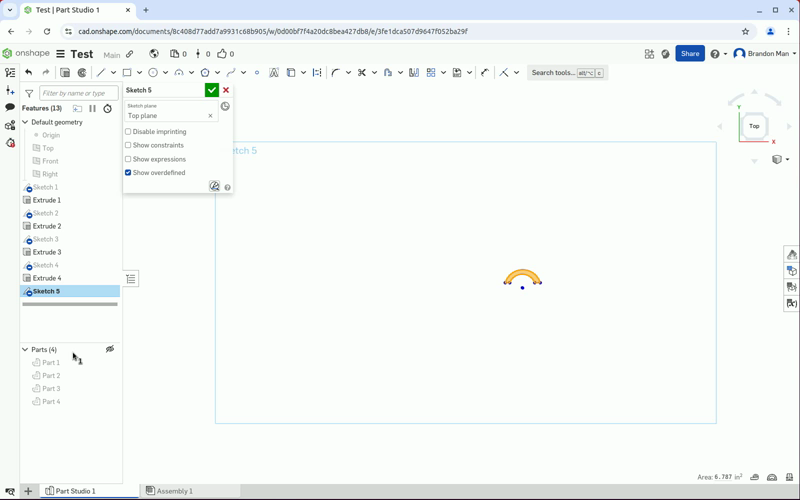
key(shift+y)
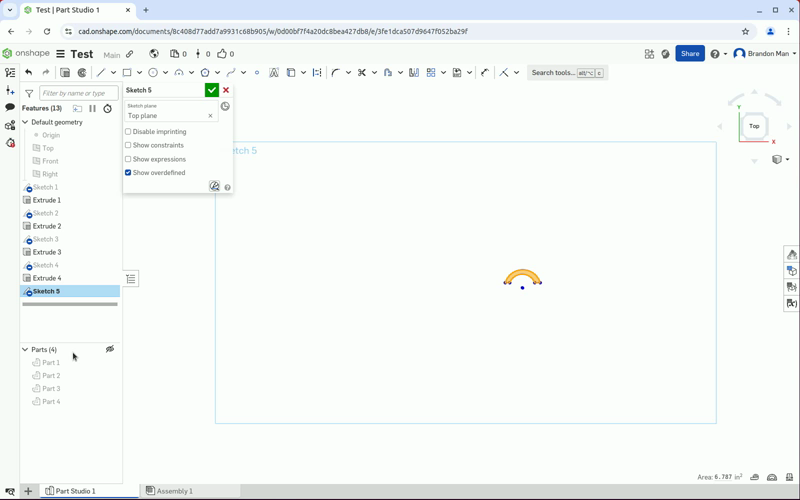
key(shift+e)
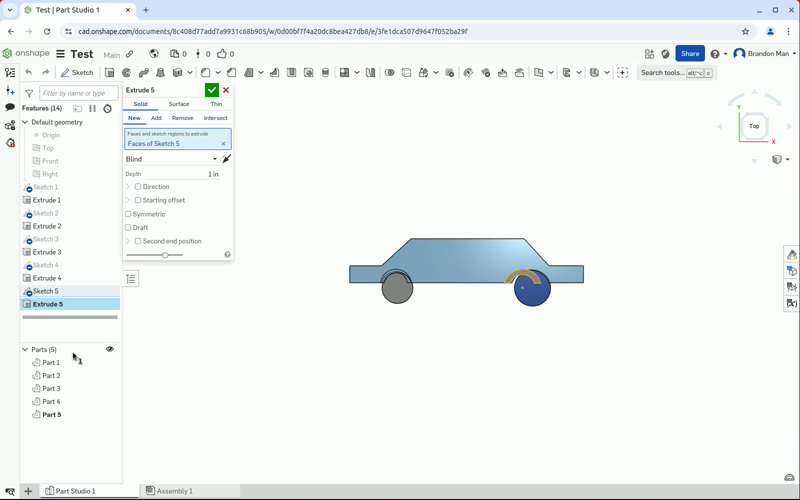
mouse_move(143, 106)
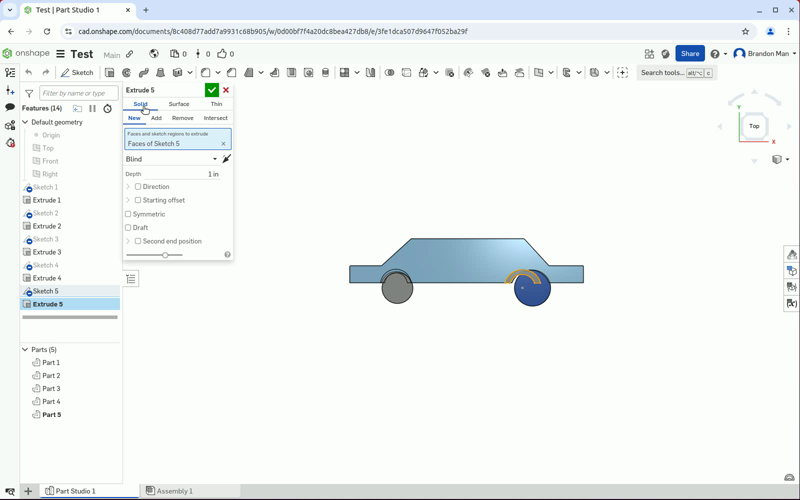
click(143, 106)
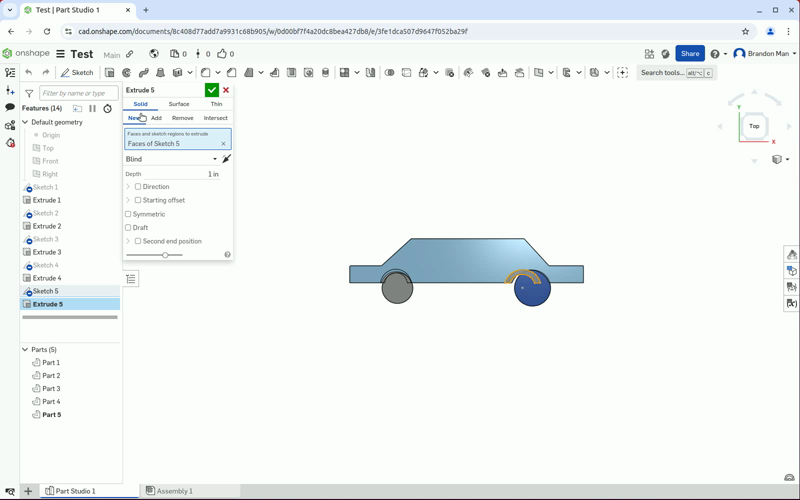
mouse_move(137, 120)
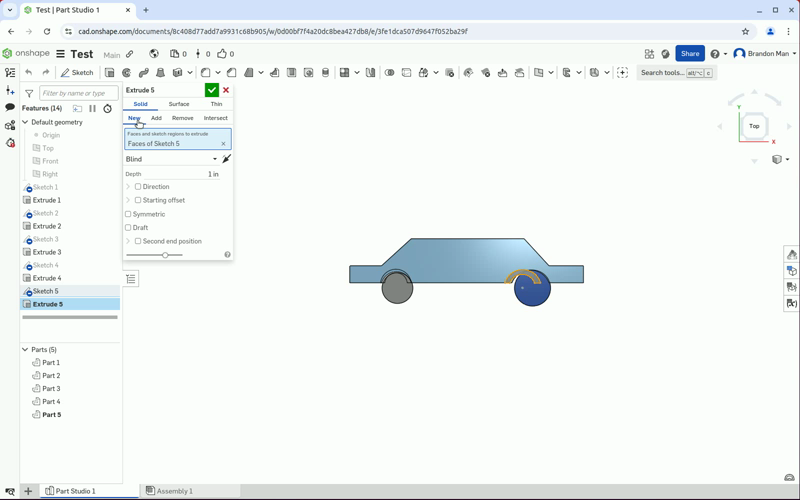
click(137, 120)
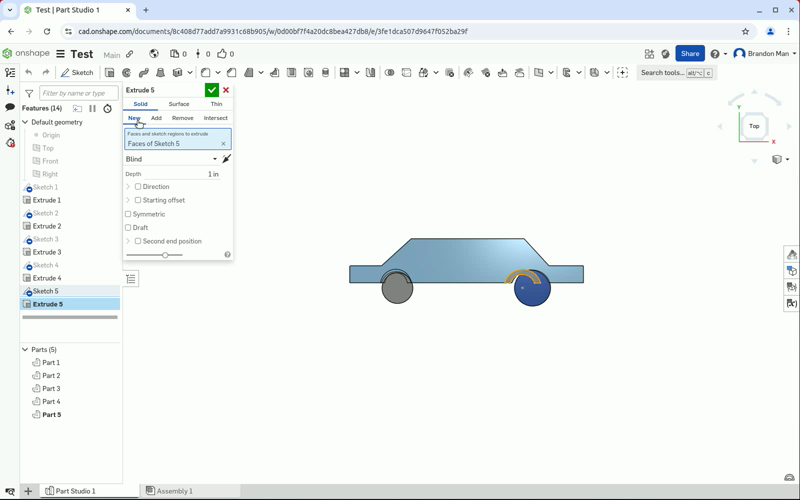
key(tab, 4)
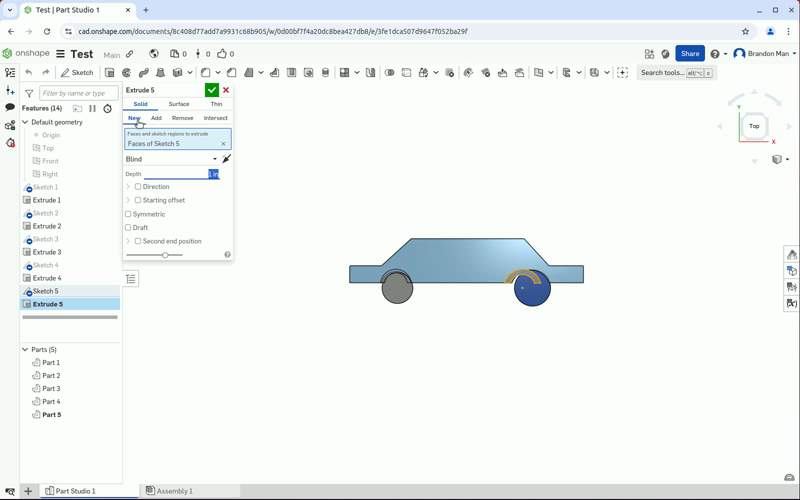
text(-13.239)
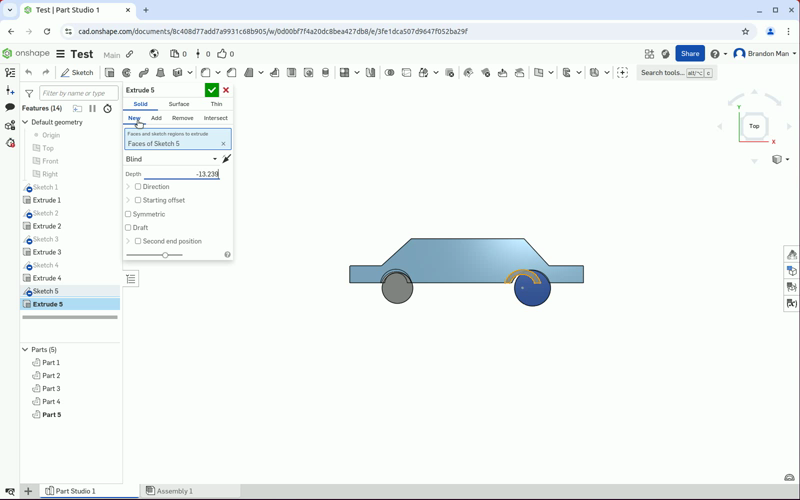
key(enter)
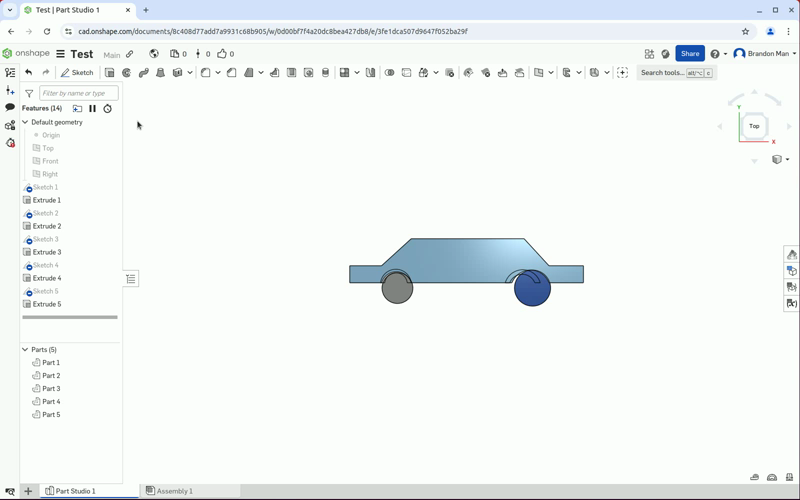
key(shift+h)
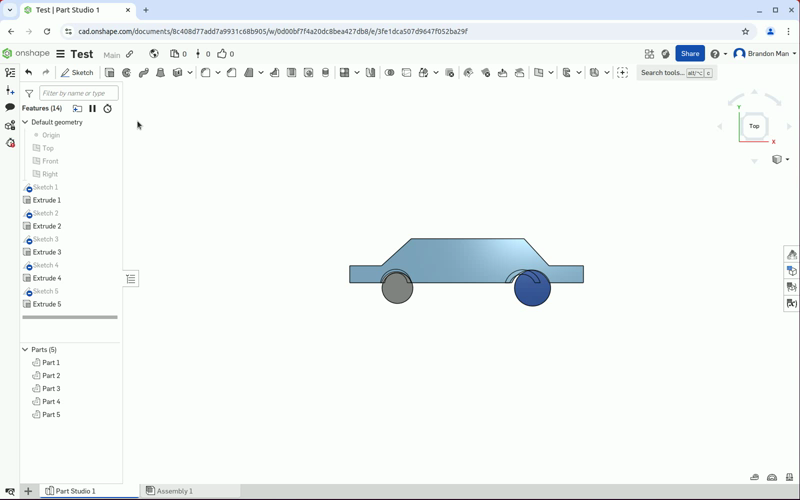
key(shift+h)
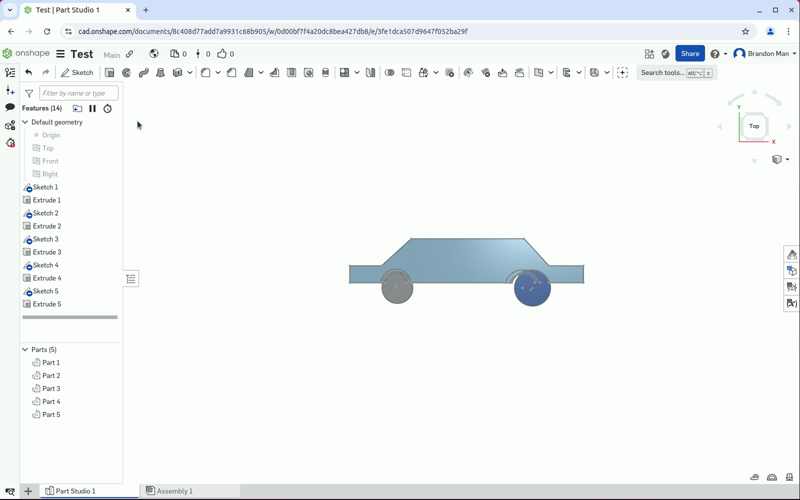
key(shift+7)
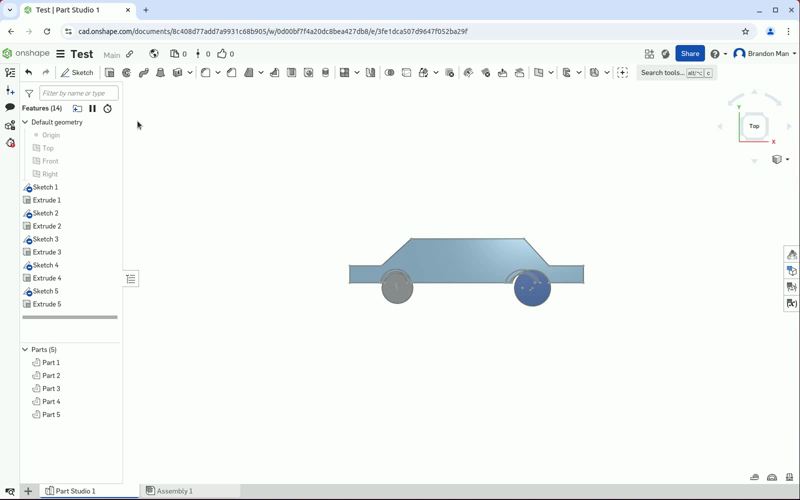
key(up, 3)
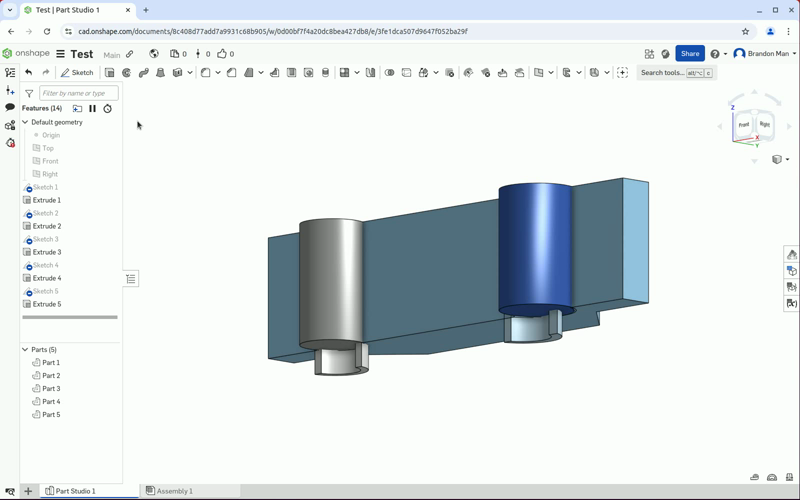
key(left, 3)
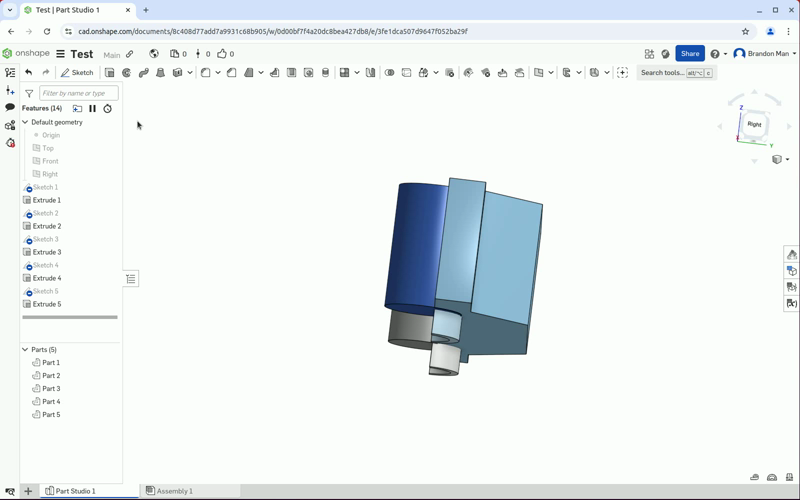
key(right, 3)
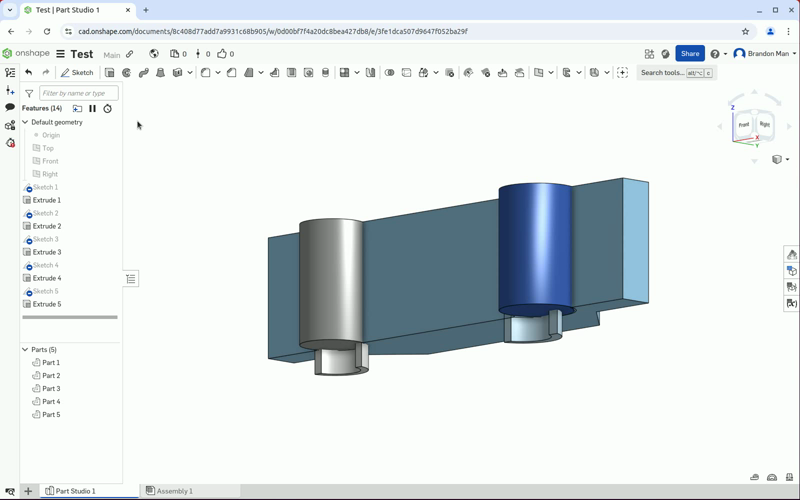
key(down, 3)
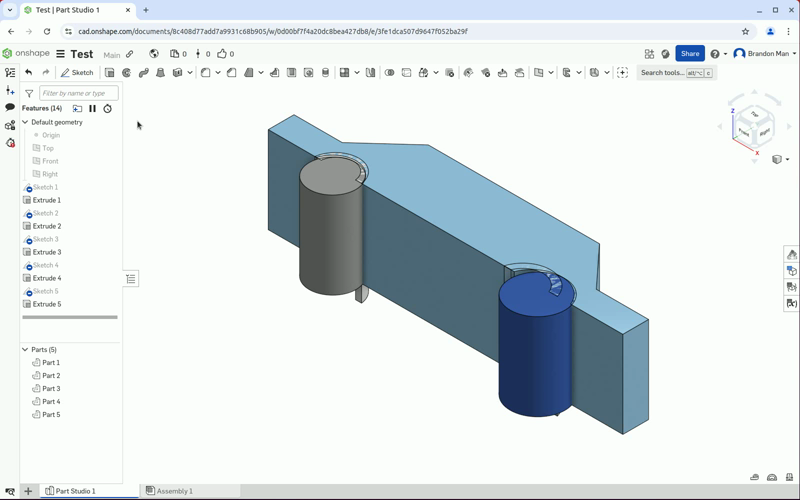
mouse_move(73, 189)
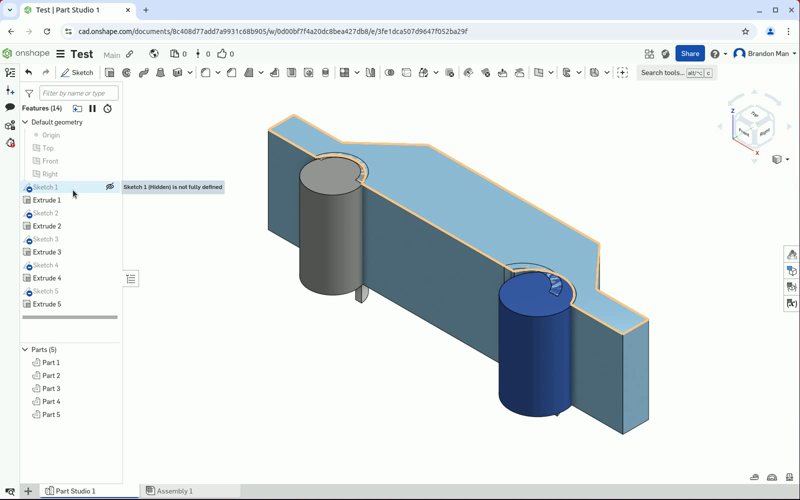
click(73, 189)